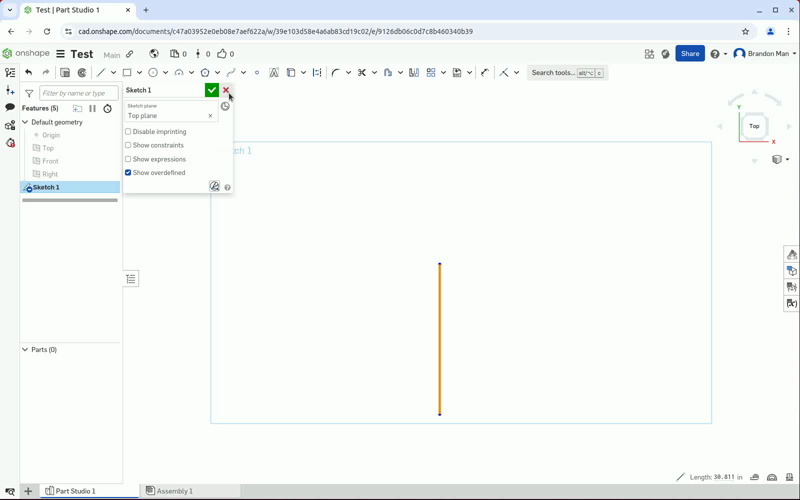
key(shift+h)
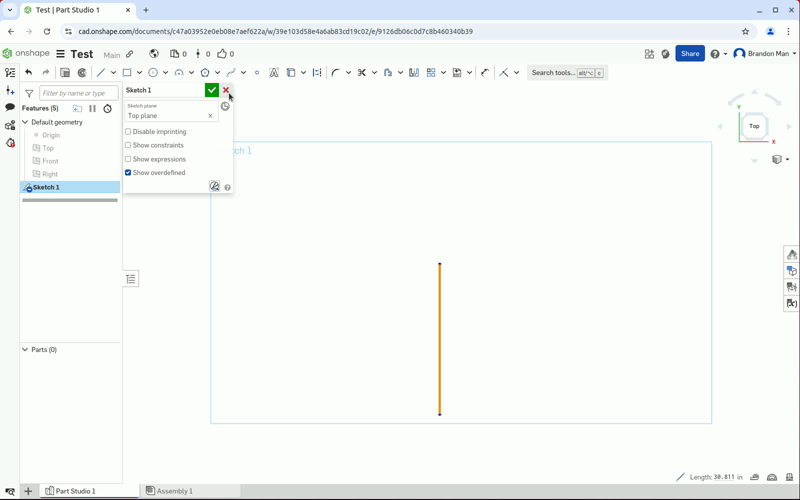
key(shift+s)
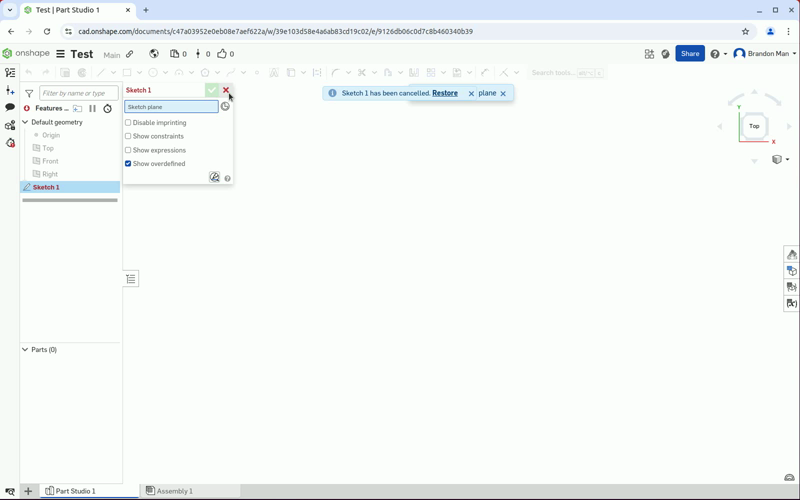
mouse_move(73, 150)
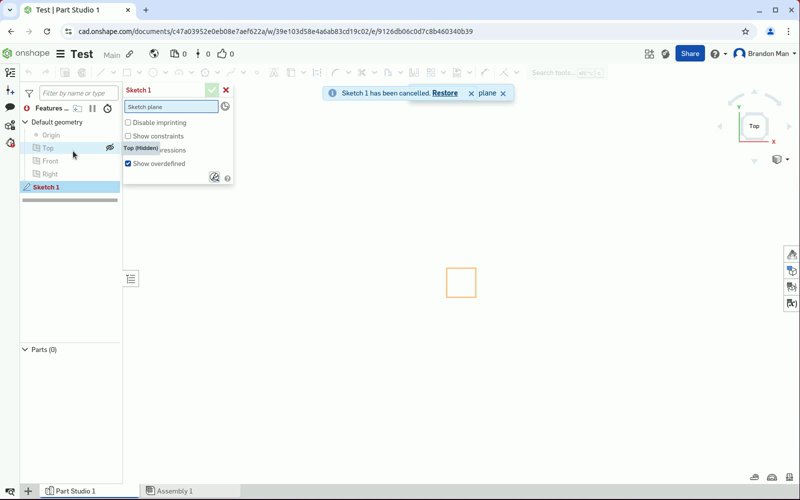
click(73, 150)
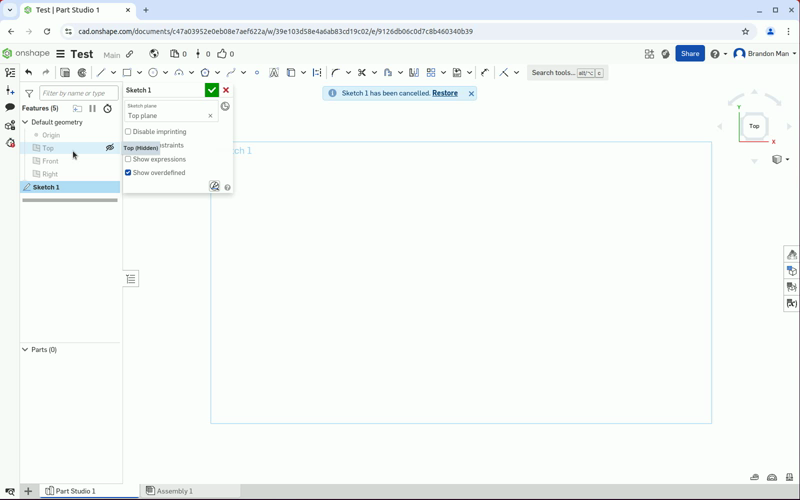
mouse_move(73, 352)
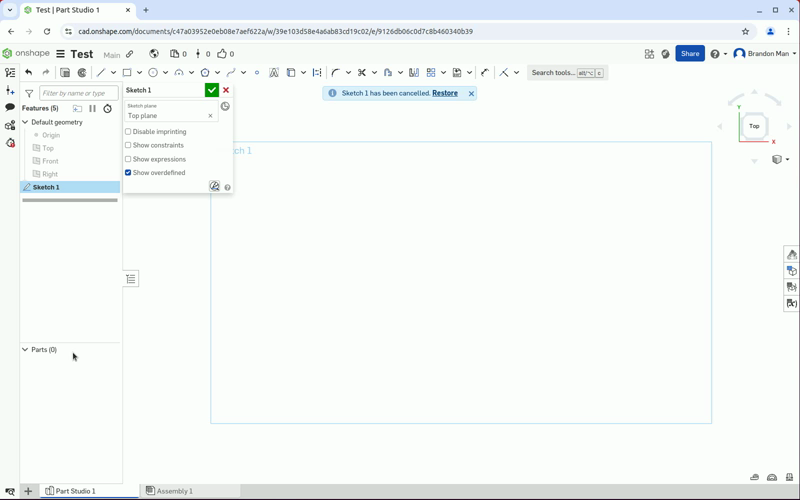
key(y)
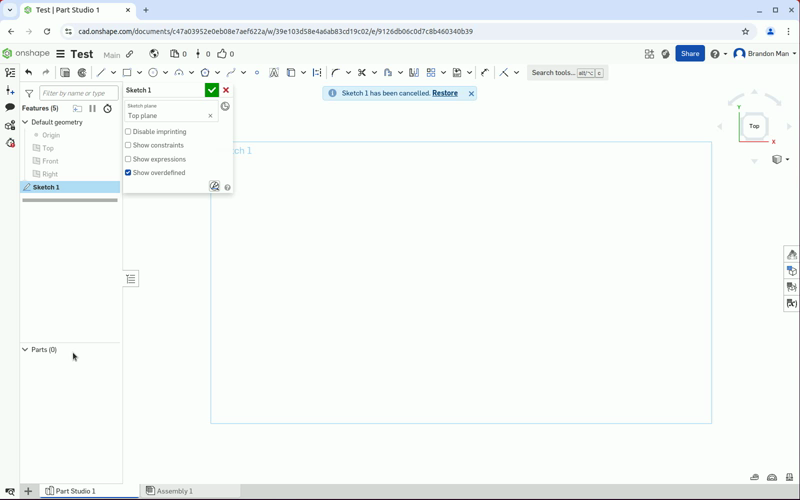
key(l)
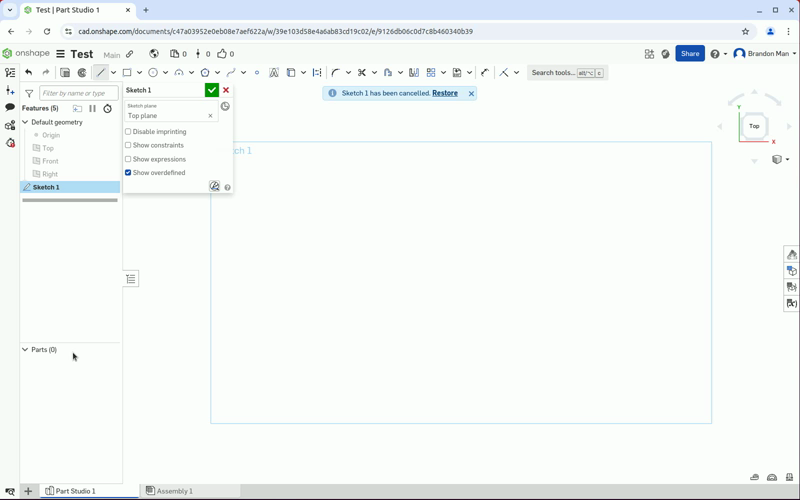
key_down(shift)
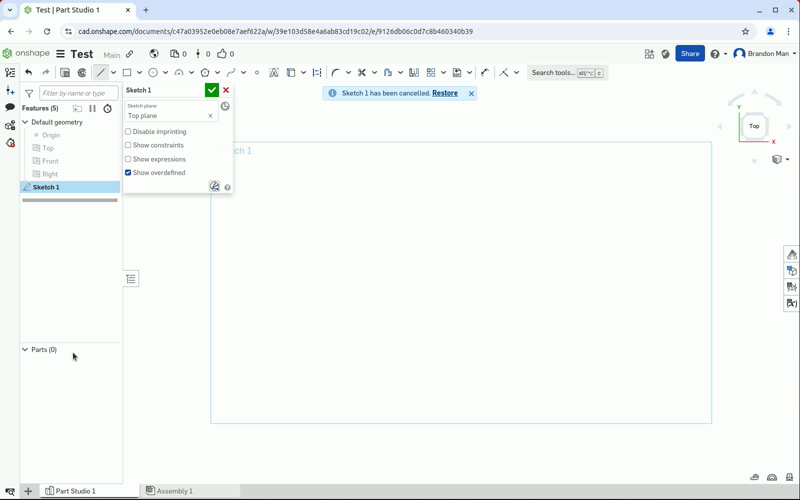
mouse_move(350, 282)
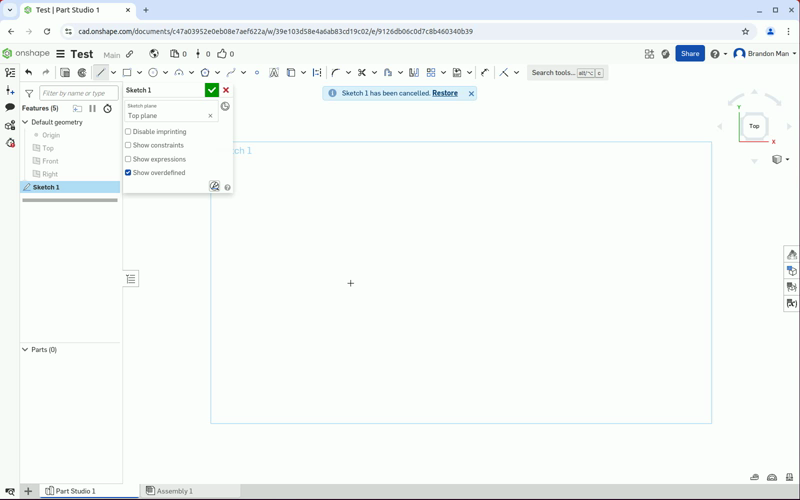
click(350, 282)
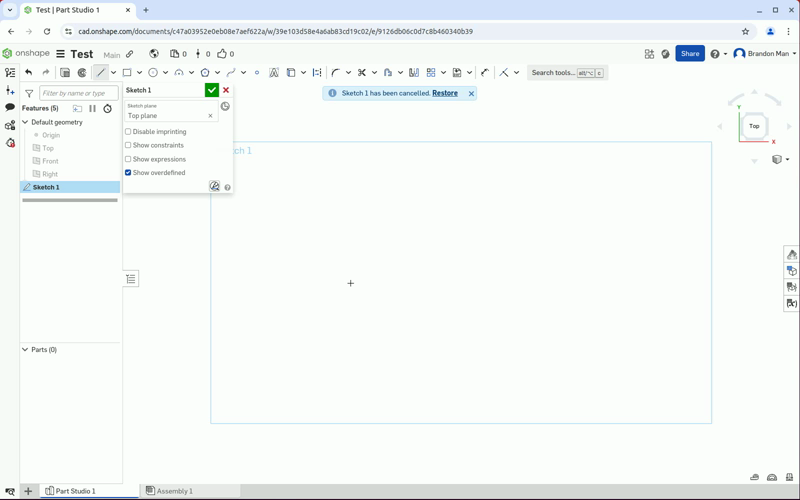
key_up(shift)
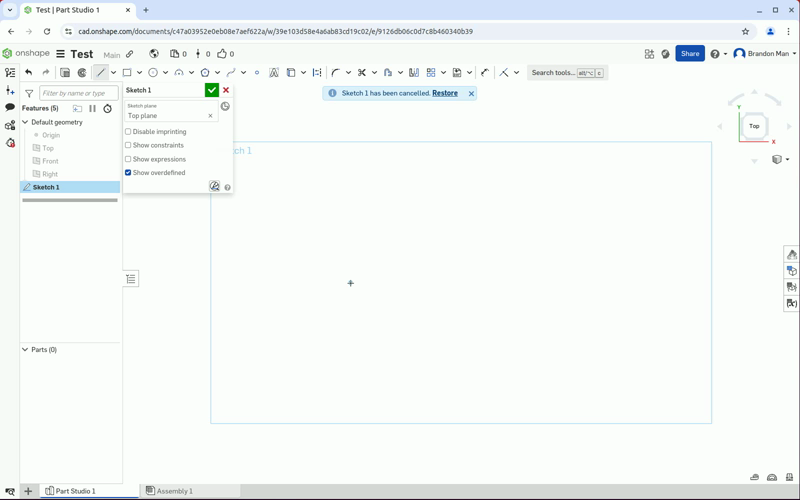
key_down(shift)
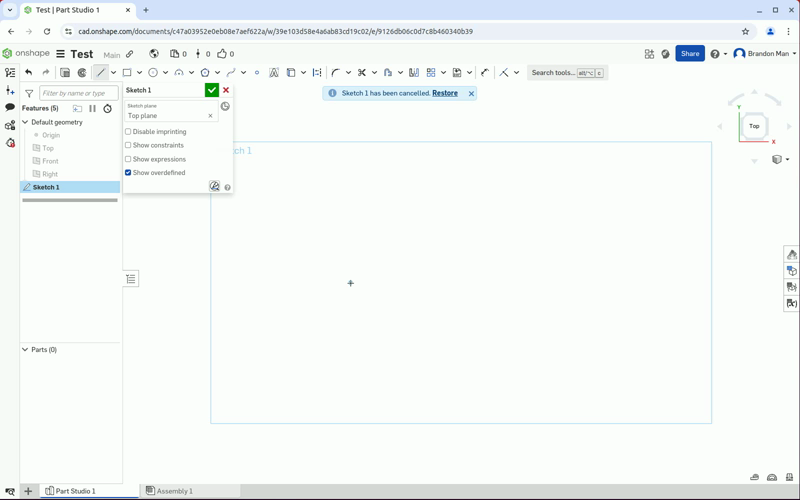
mouse_move(440, 282)
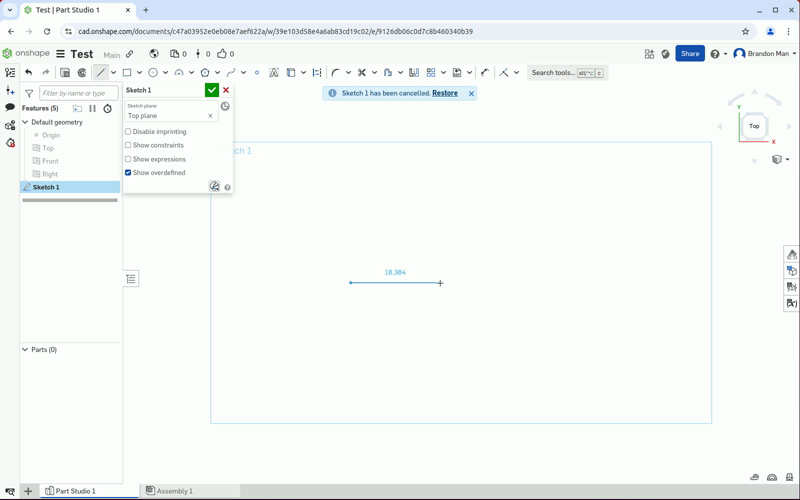
click(440, 282)
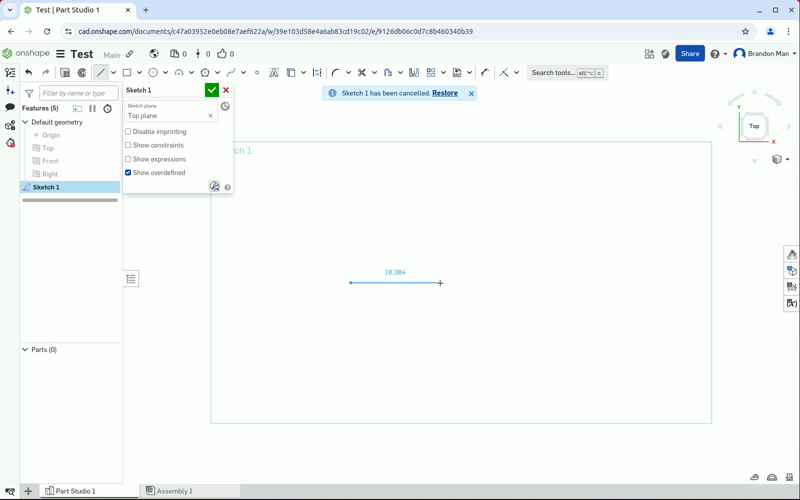
key_up(shift)
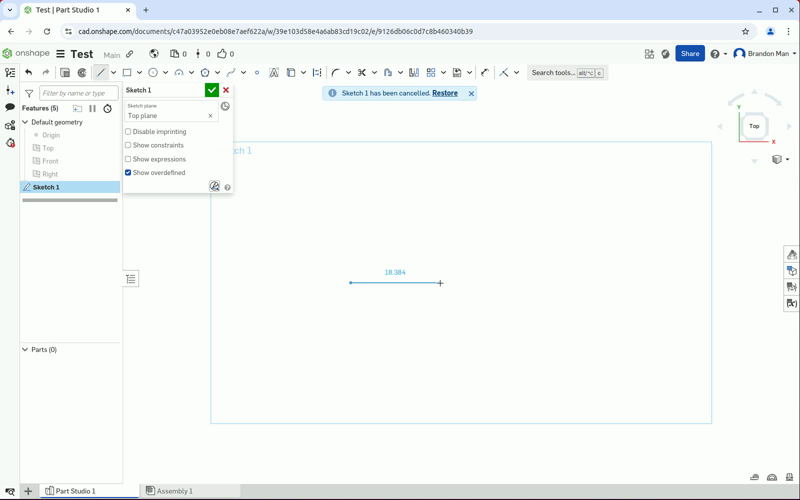
key_down(shift)
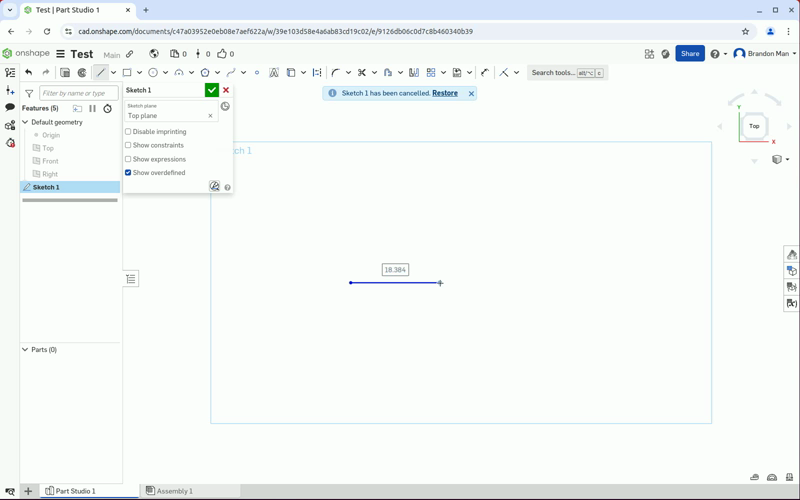
mouse_move(470, 282)
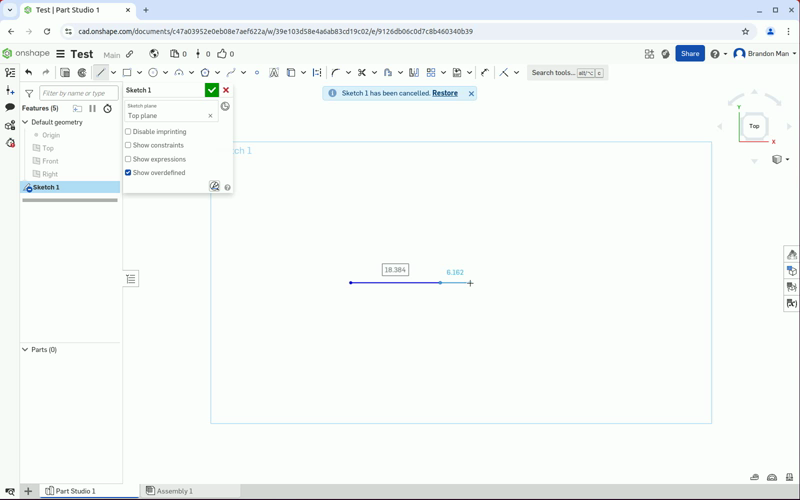
mouse_move(460, 264)
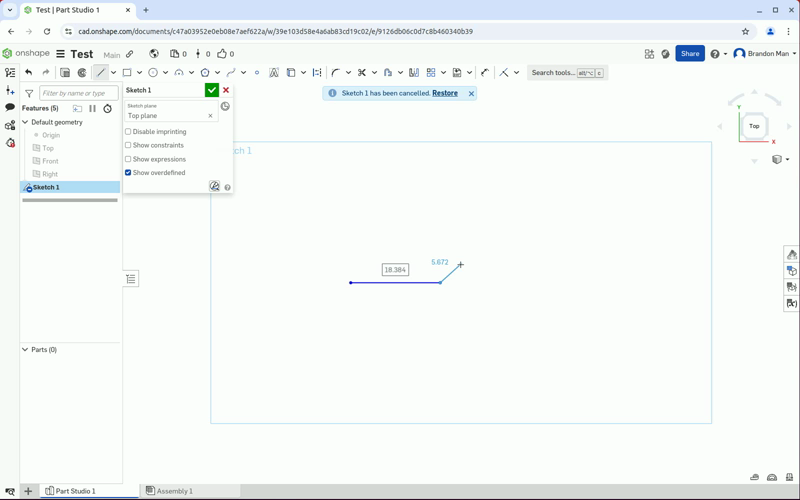
click(460, 264)
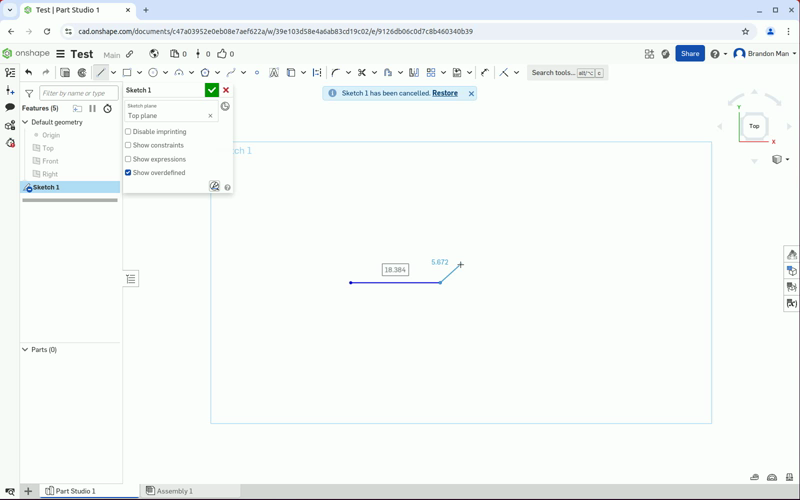
key_up(shift)
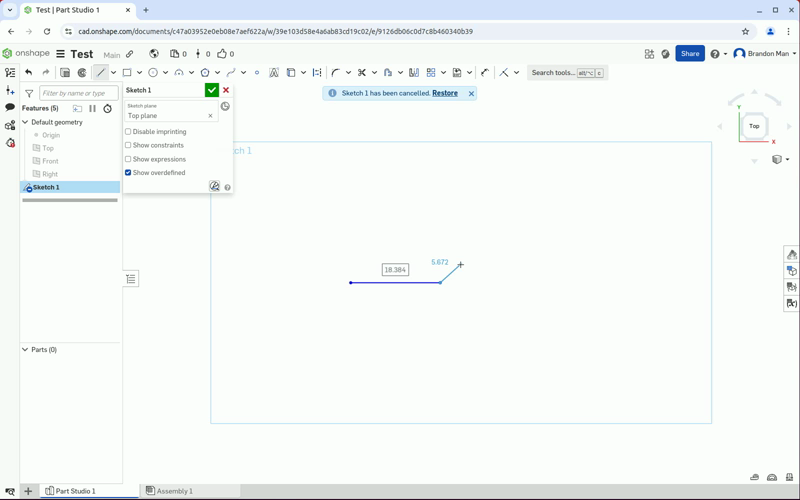
key_down(shift)
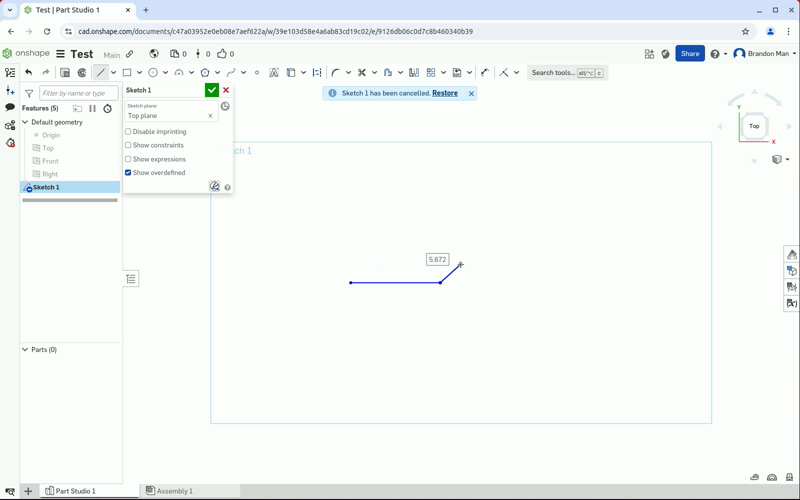
mouse_move(460, 172)
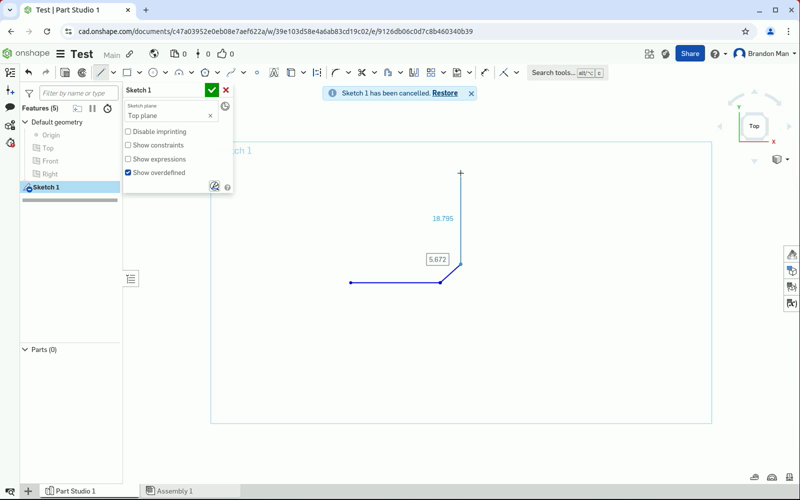
click(460, 172)
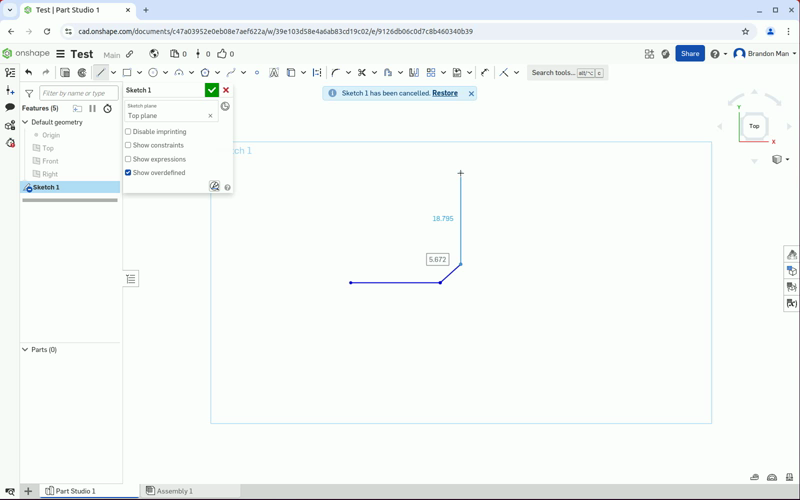
key_up(shift)
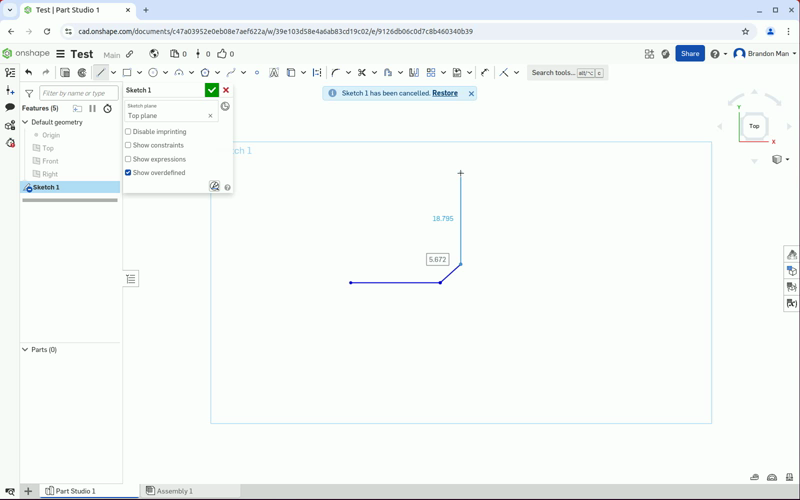
key(esc)
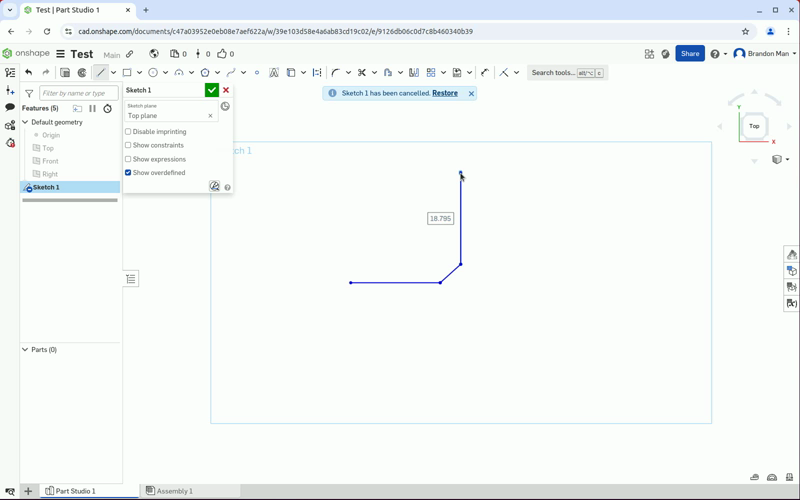
key(a)
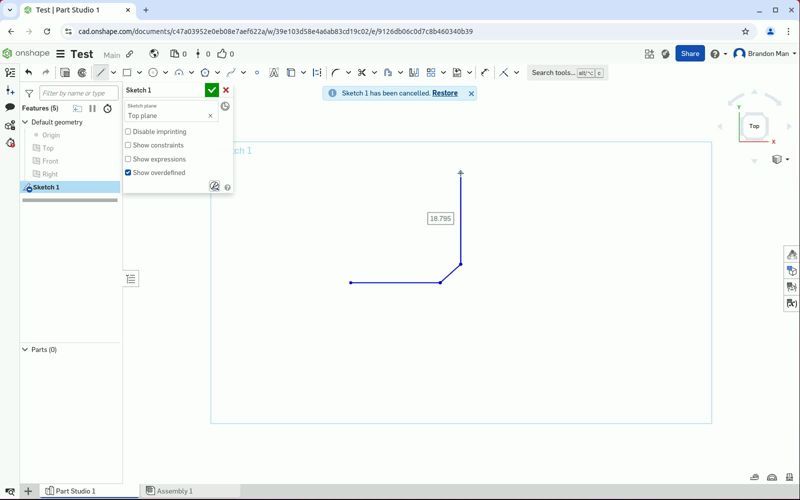
mouse_move(460, 172)
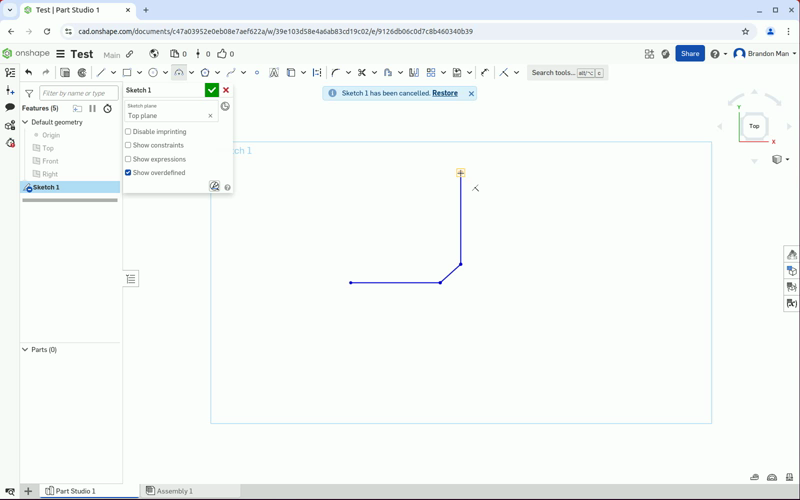
click(460, 172)
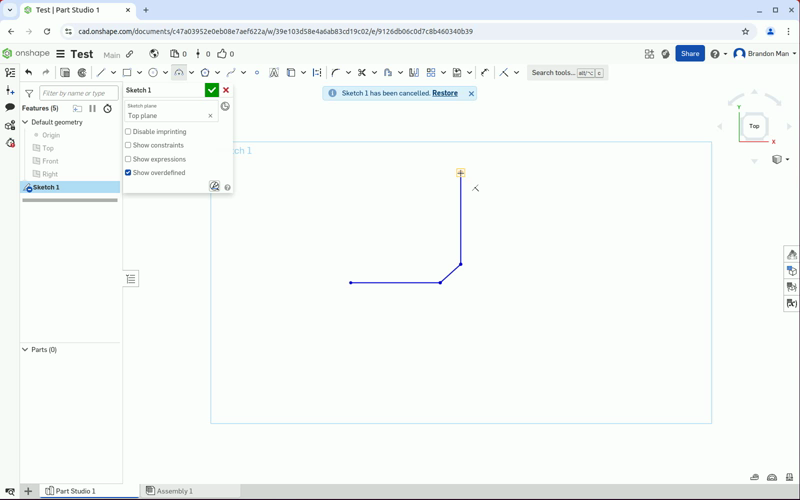
mouse_move(350, 282)
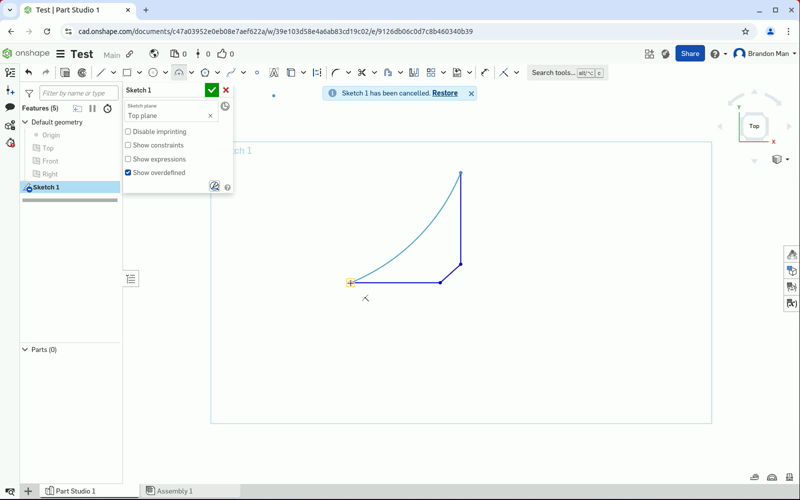
click(350, 282)
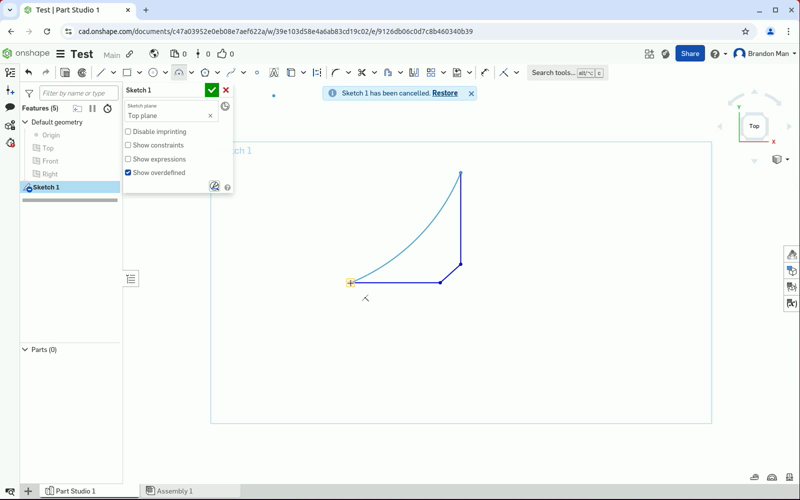
key_down(shift)
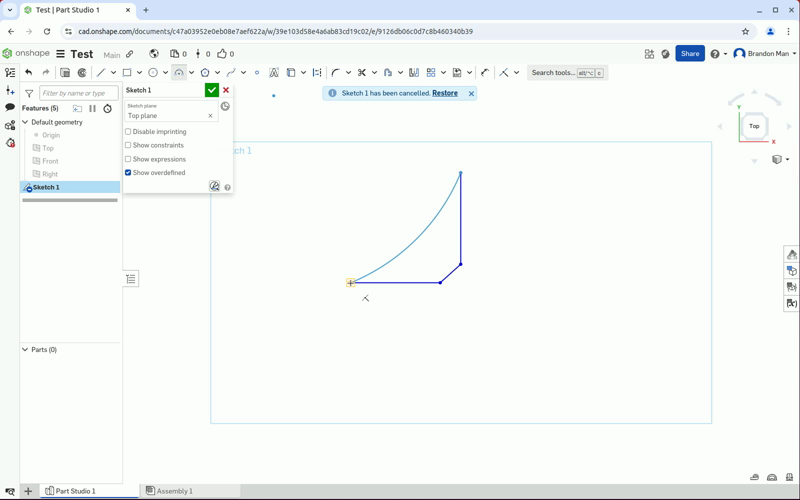
mouse_move(383, 204)
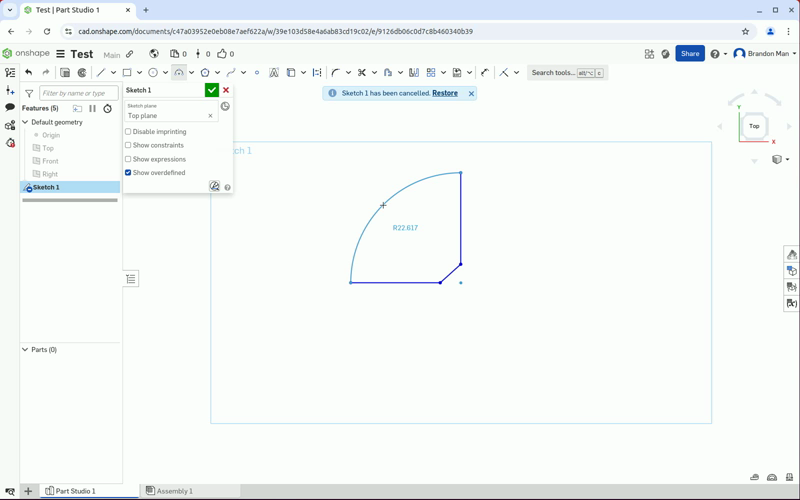
click(383, 204)
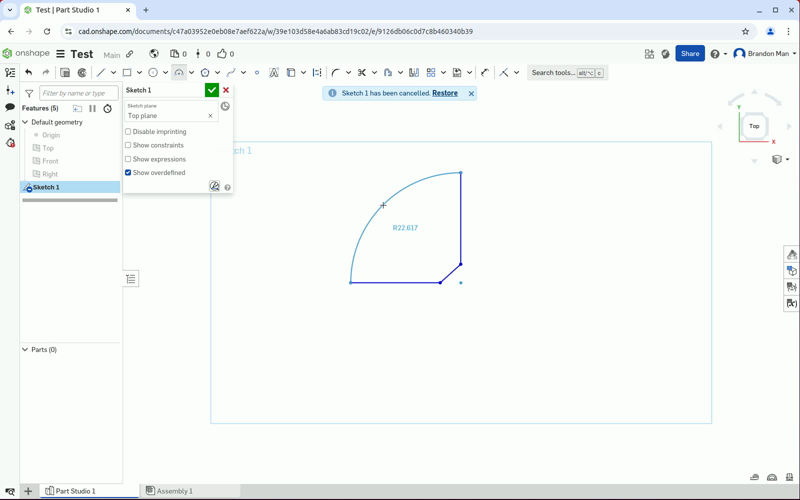
key_up(shift)
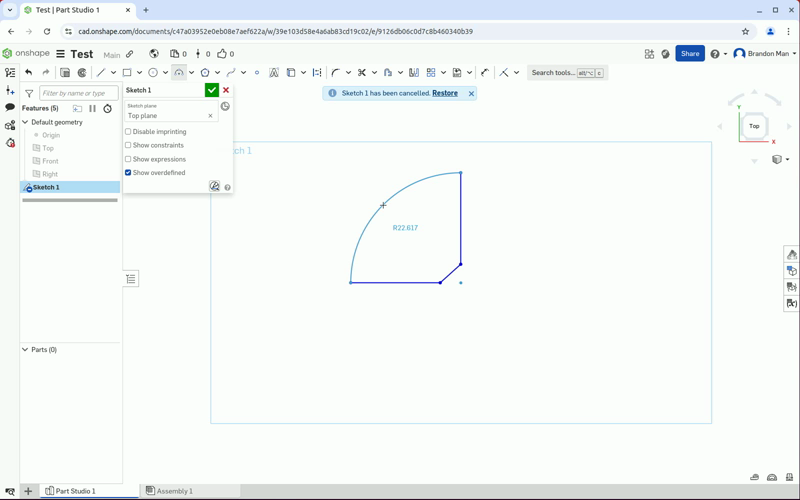
key(esc)
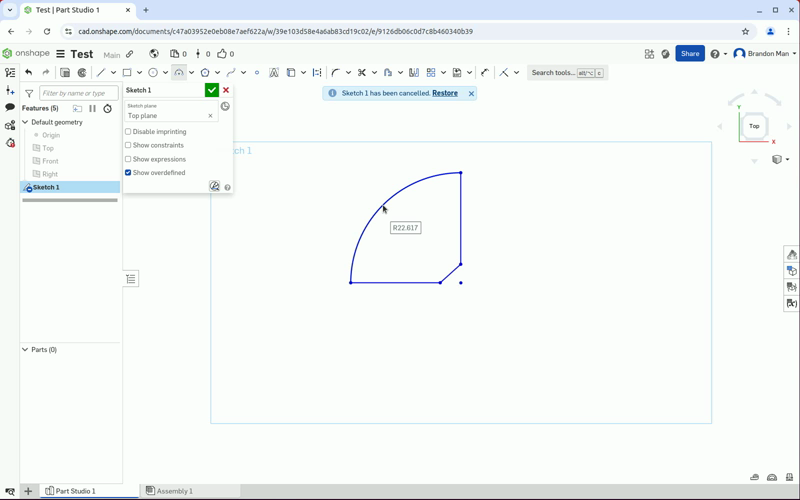
key(c)
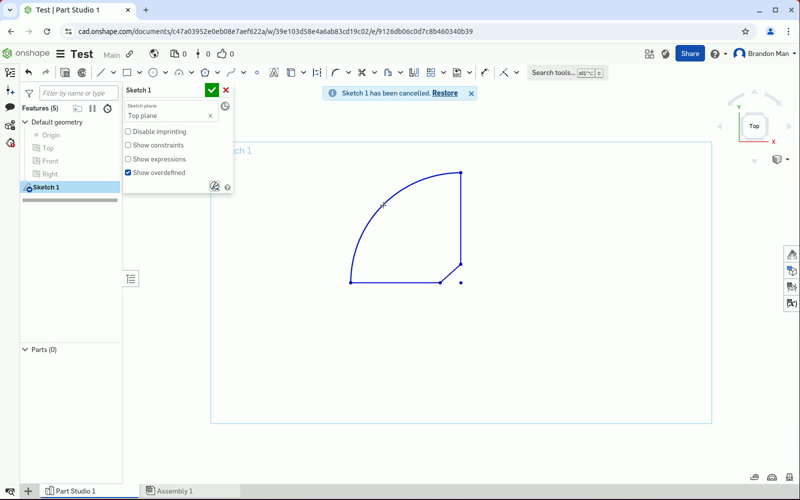
key_down(shift)
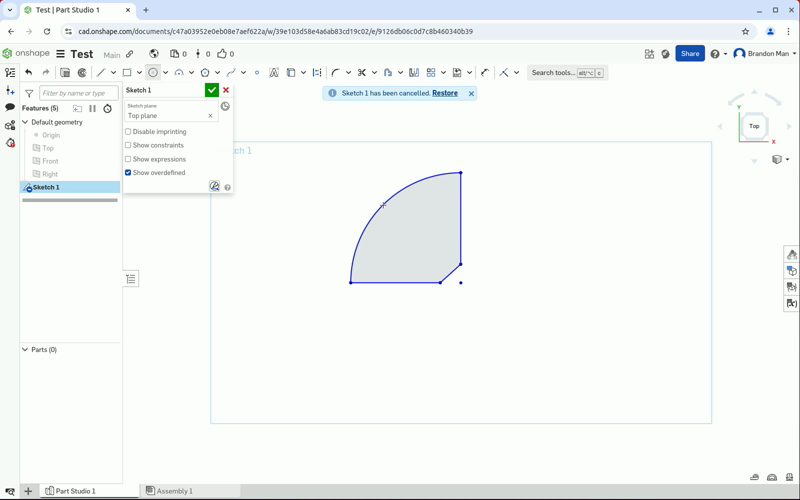
mouse_move(376, 261)
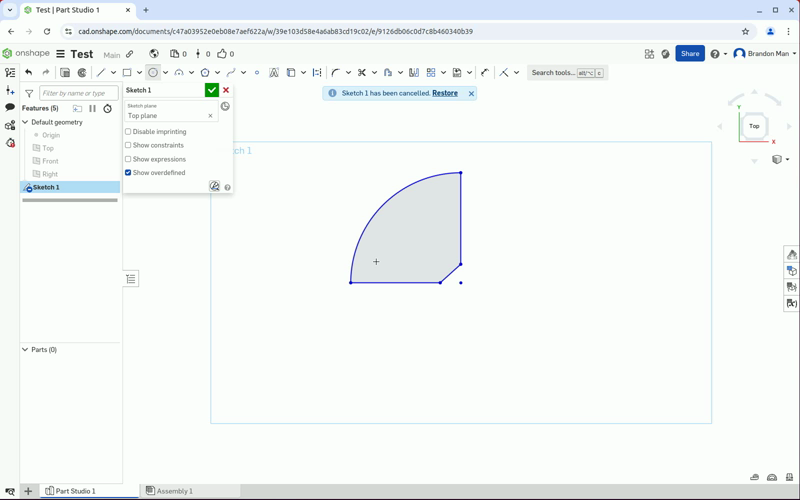
click(376, 261)
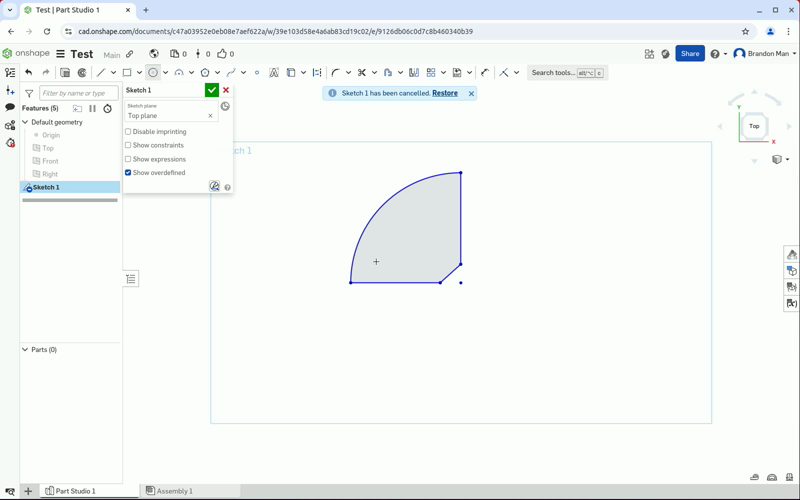
key_up(shift)
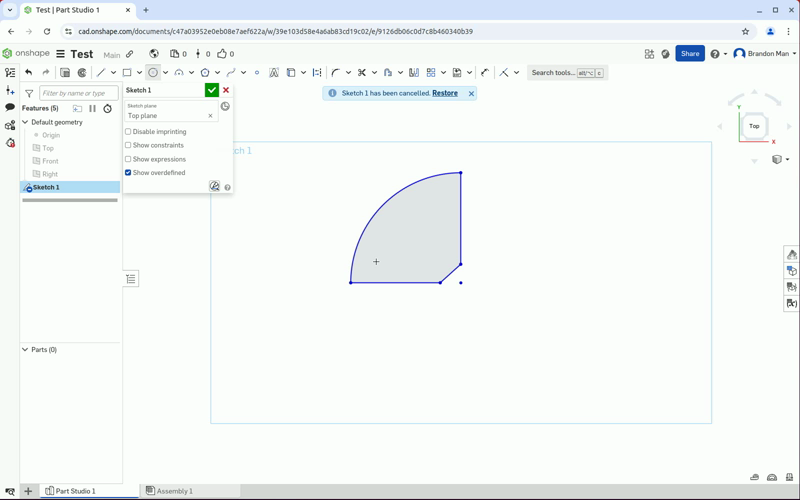
mouse_move(394, 261)
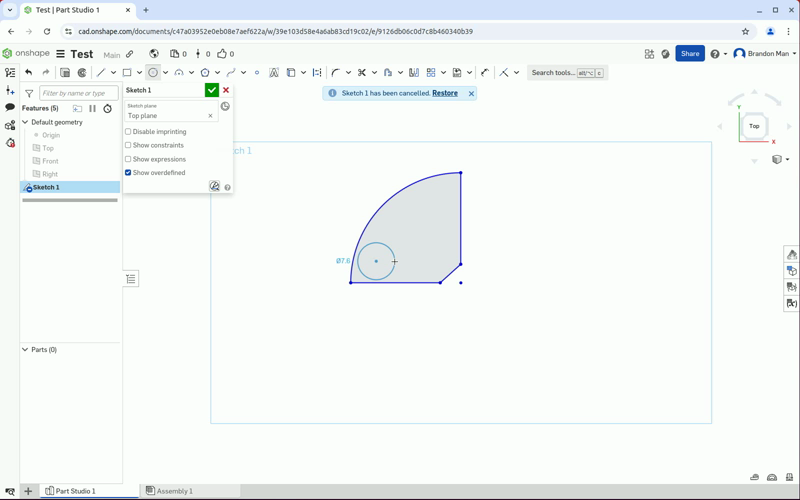
click(394, 261)
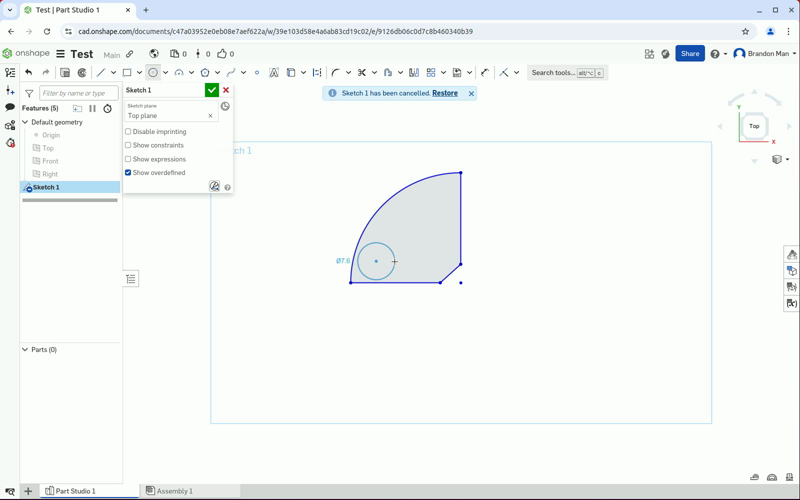
key(esc)
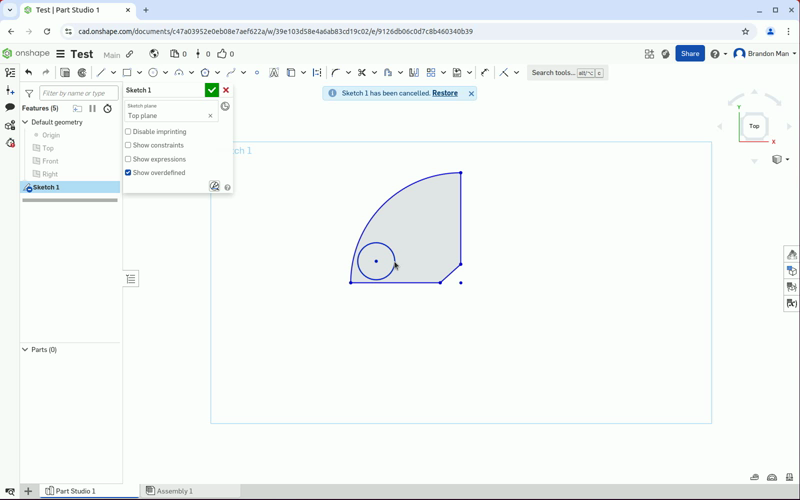
mouse_move(431, 244)
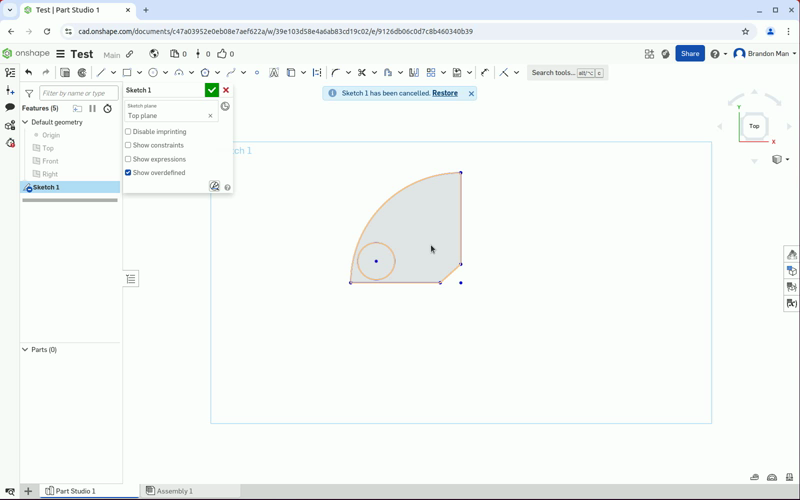
click(431, 244)
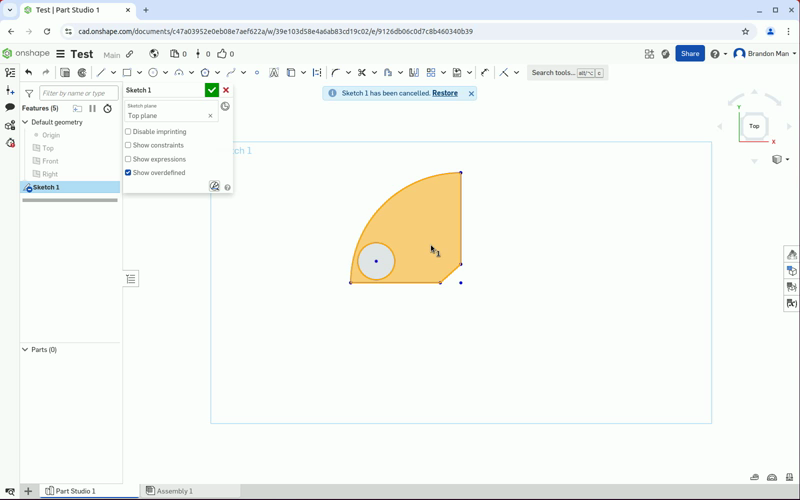
mouse_move(73, 352)
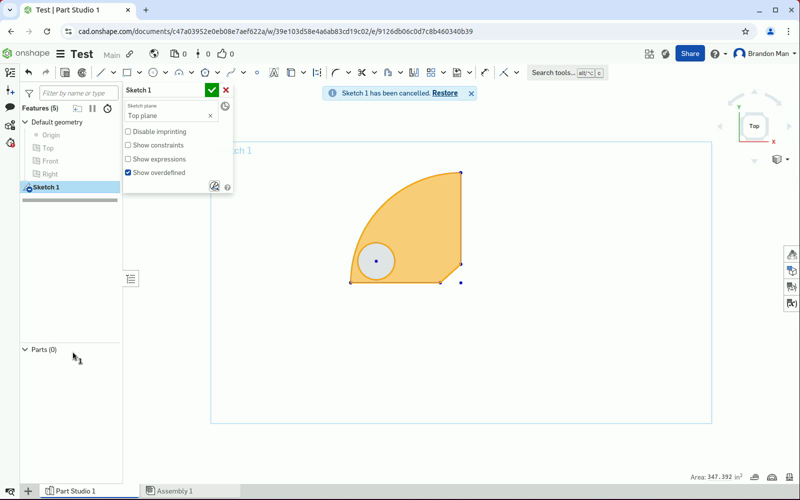
key(shift+y)
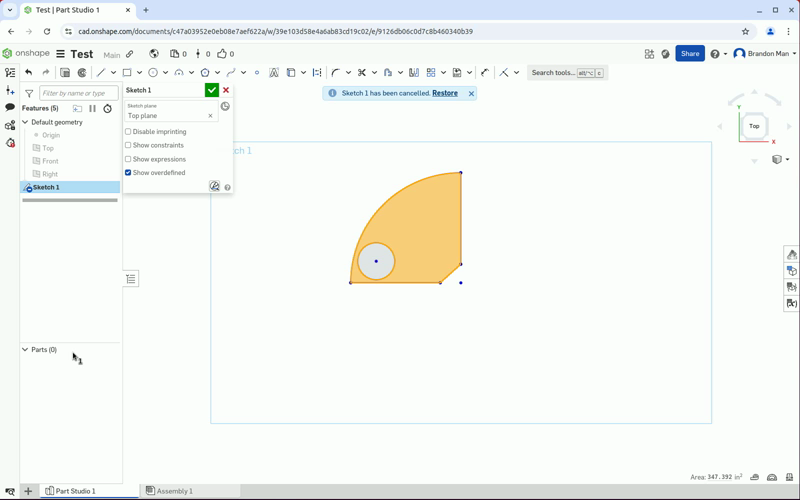
key(shift+e)
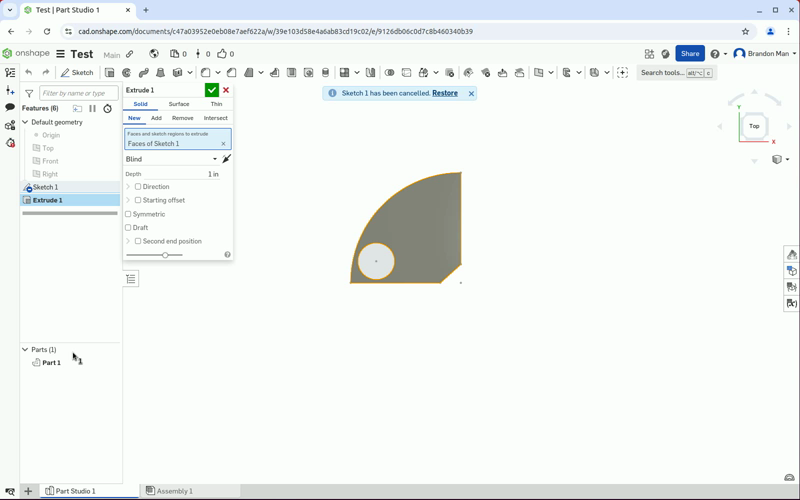
mouse_move(143, 106)
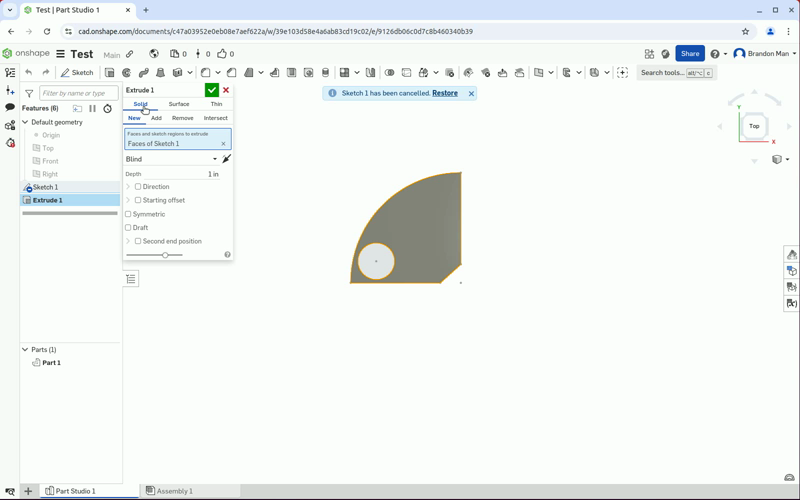
click(143, 106)
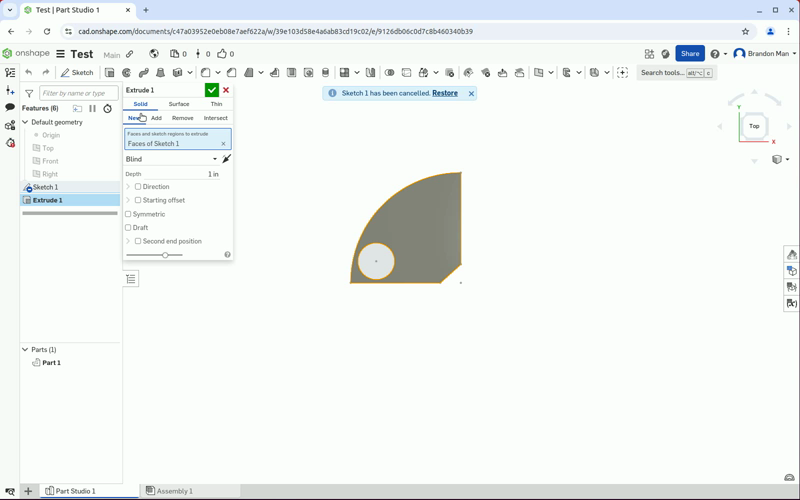
mouse_move(137, 120)
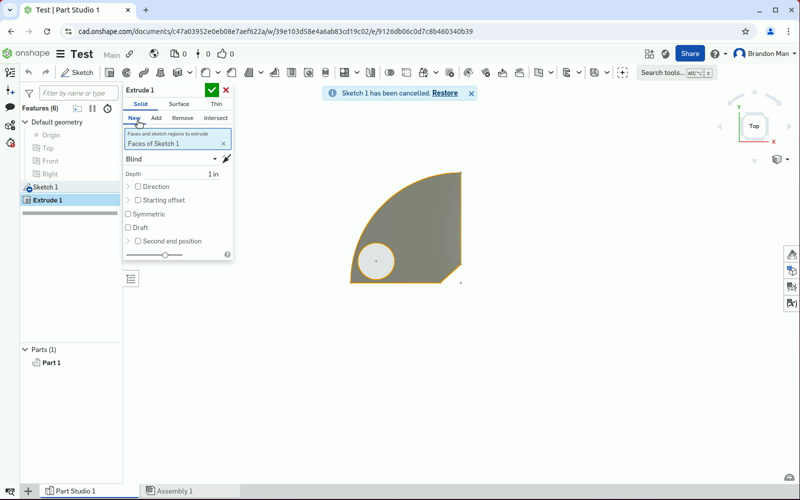
click(137, 120)
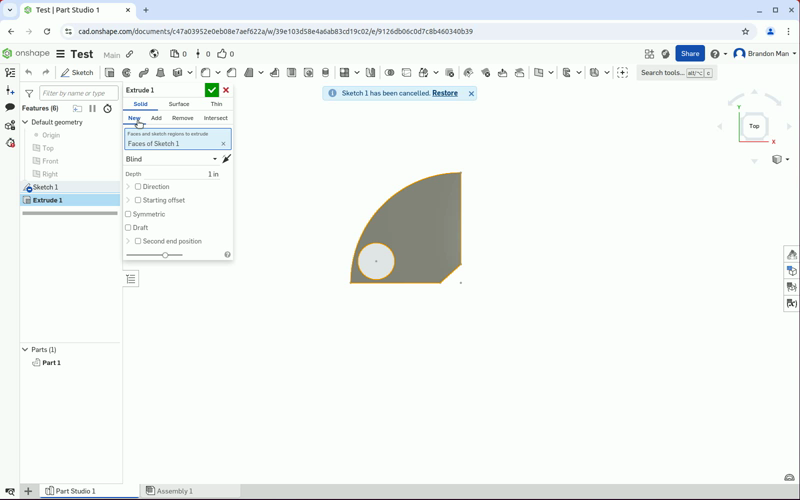
key(tab, 4)
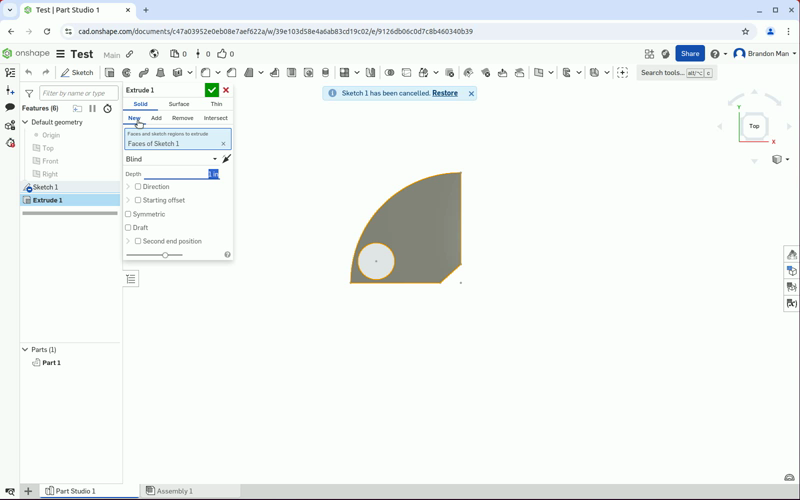
text(1.204)
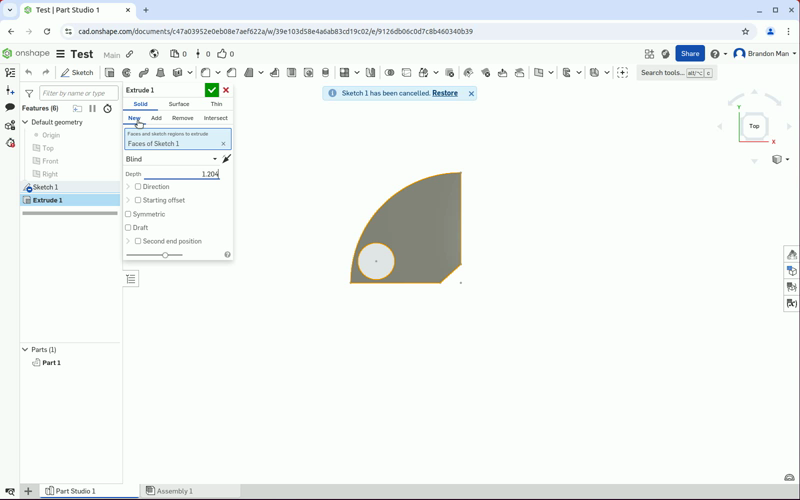
key(enter)
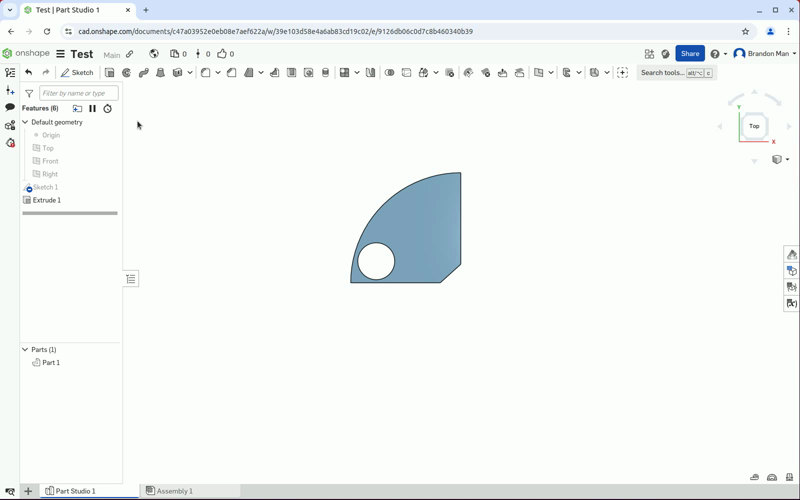
key(shift+h)
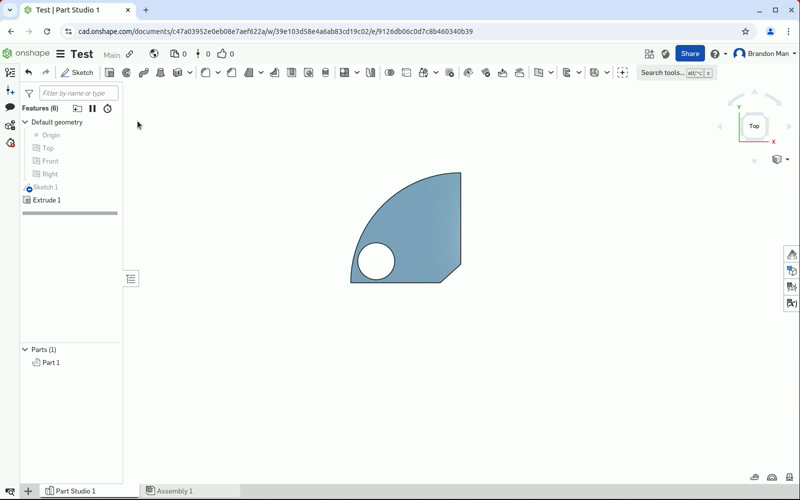
key(shift+h)
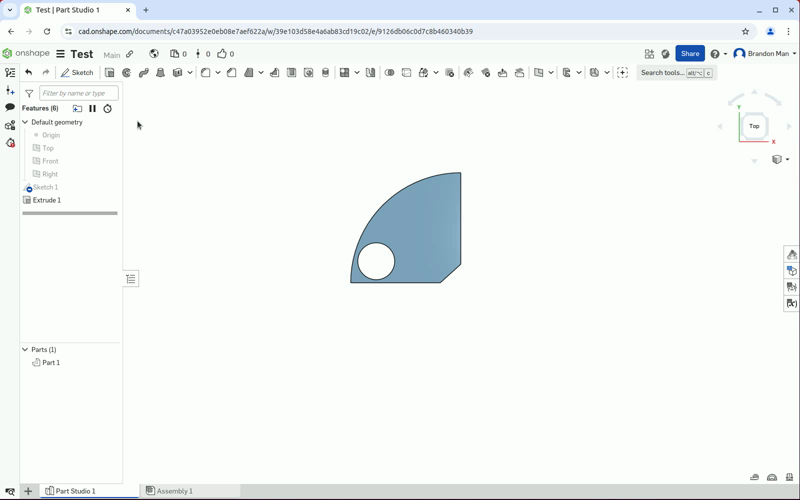
mouse_move(73, 189)
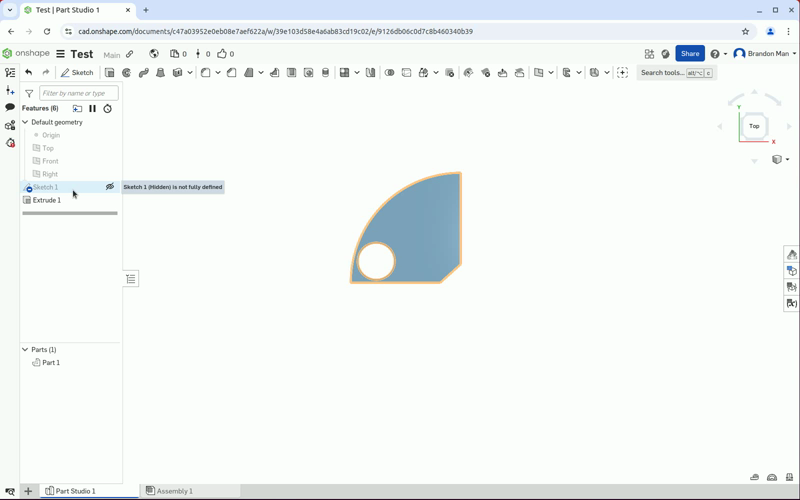
click(73, 189)
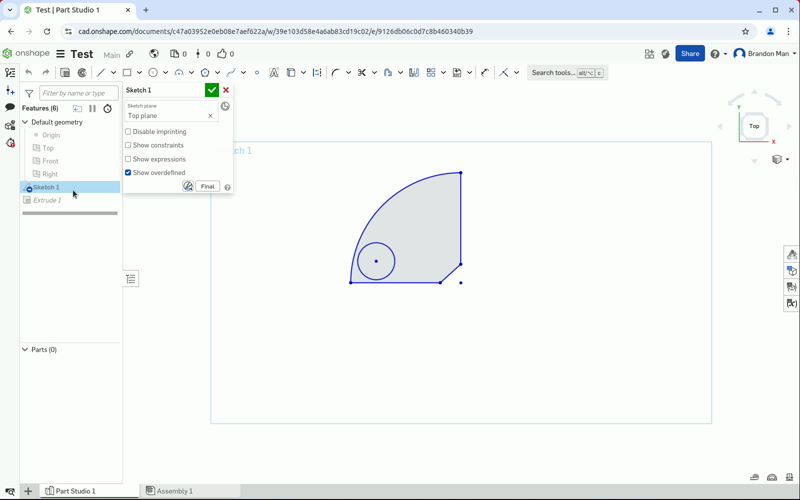
mouse_move(229, 92)
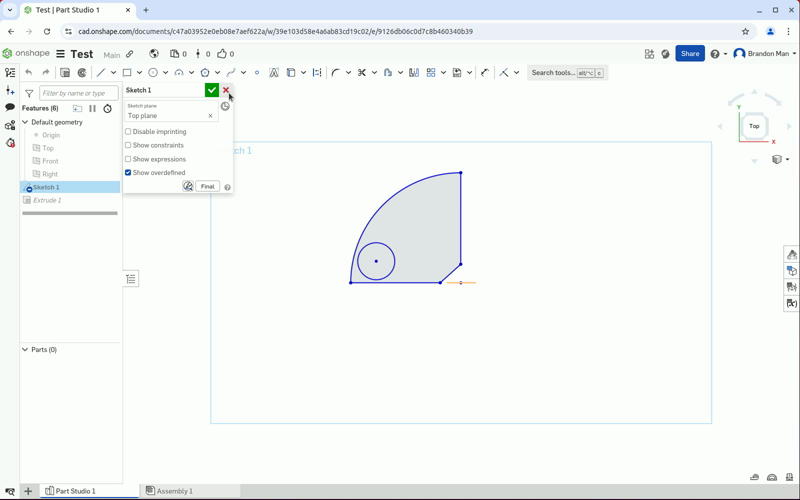
click(229, 92)
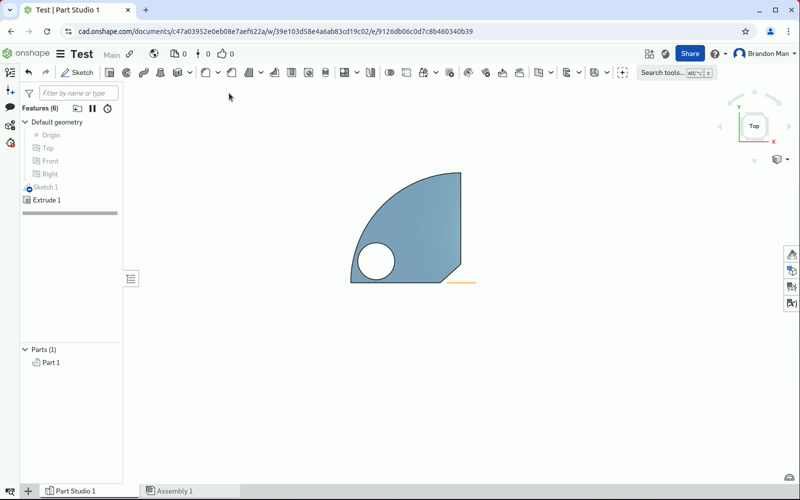
mouse_move(541, 75)
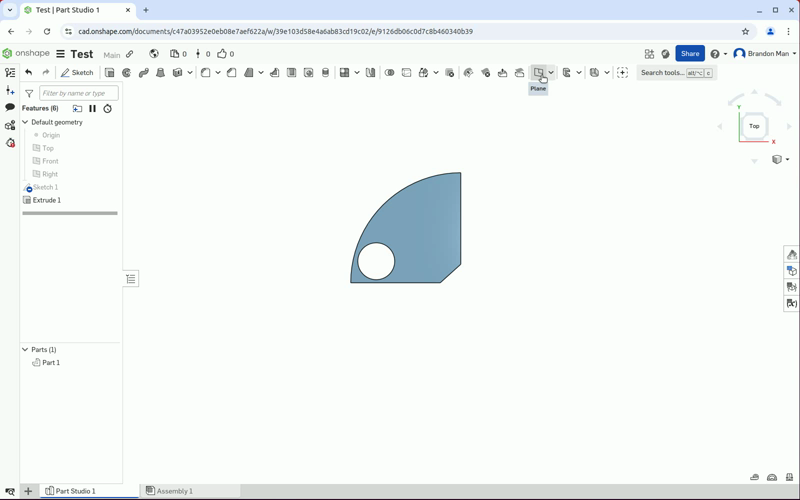
click(541, 75)
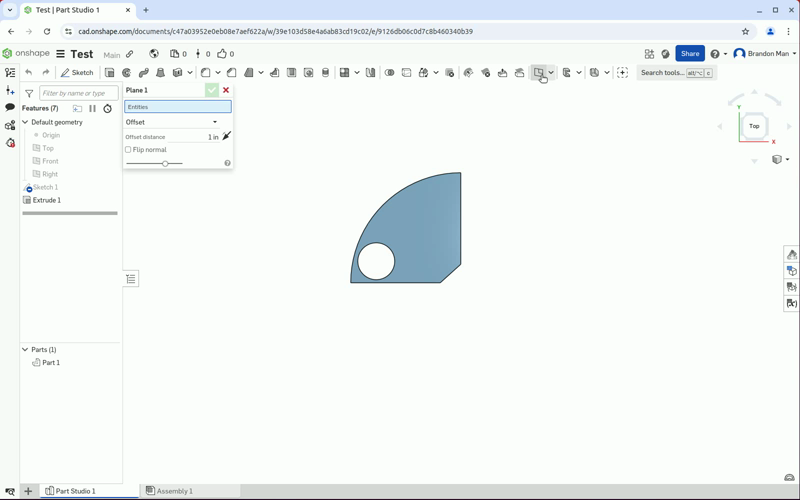
mouse_move(73, 150)
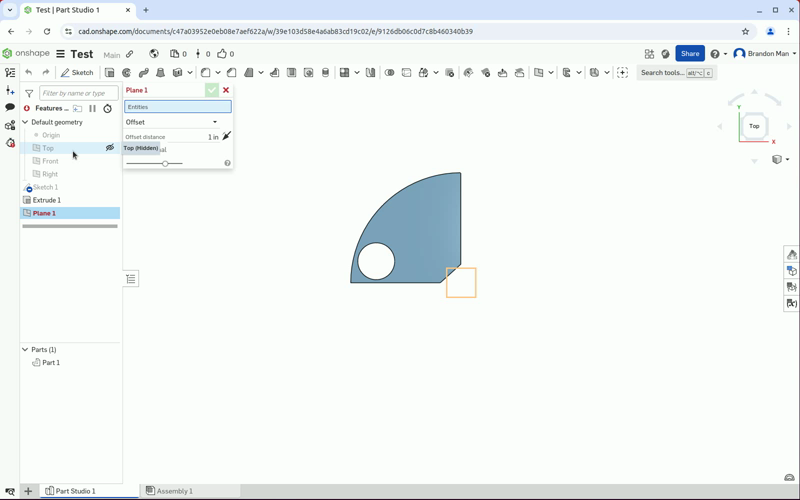
click(73, 150)
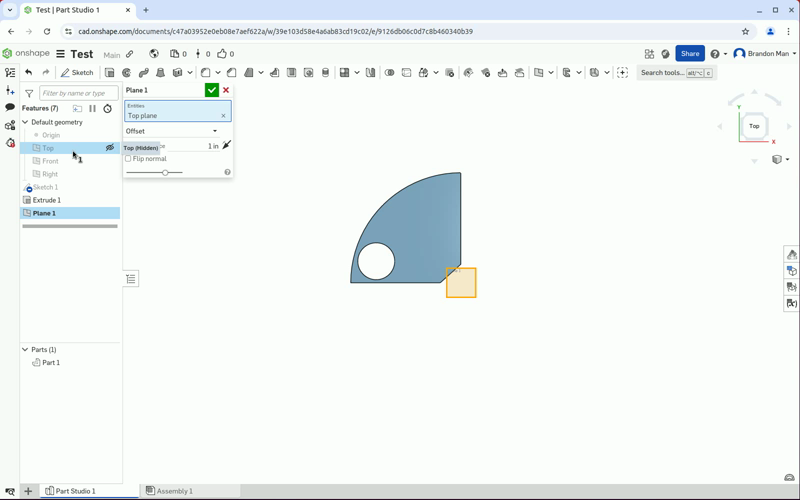
key(tab, 2)
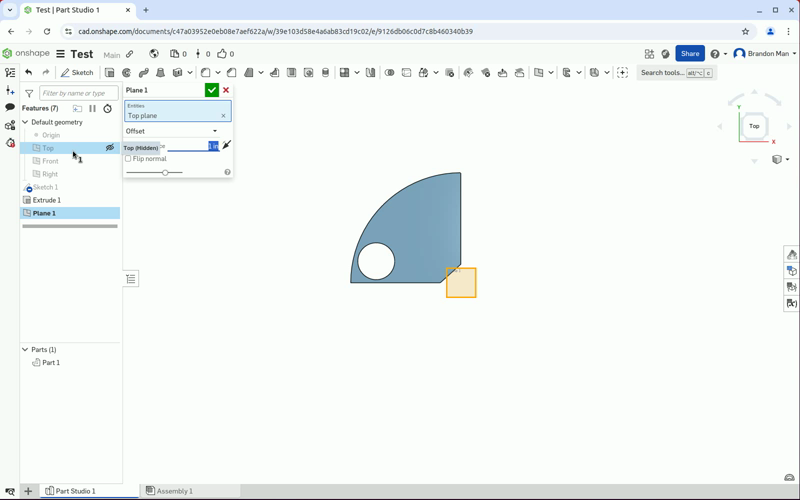
text(1.202)
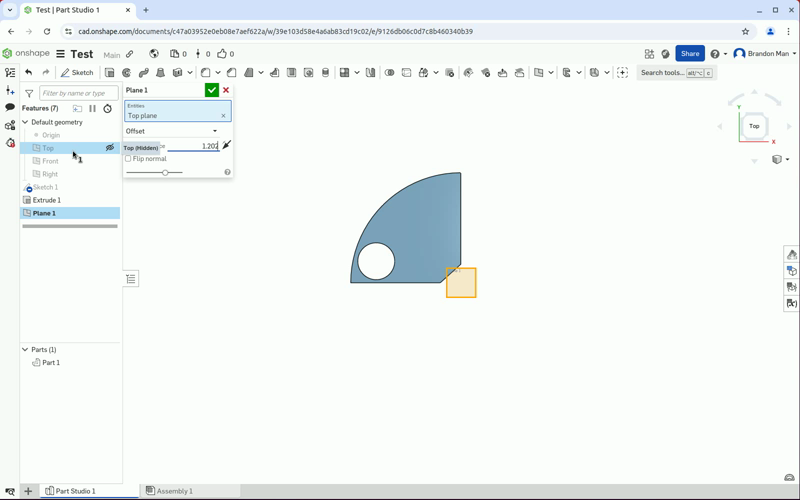
key(enter, 2)
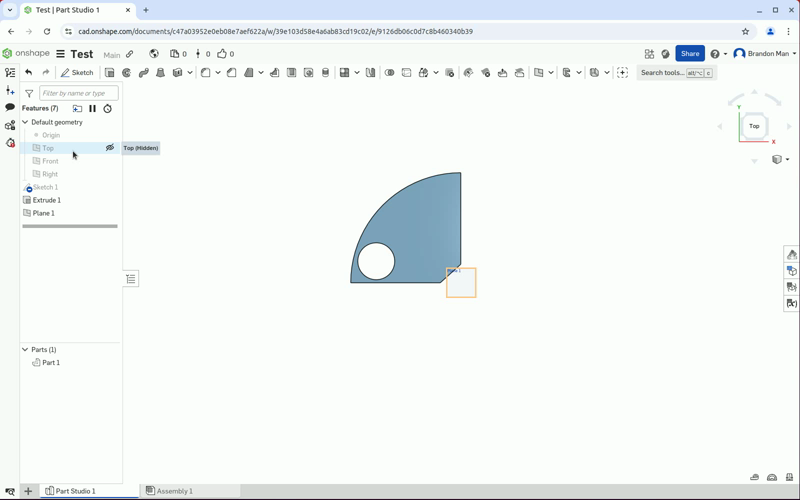
key(shift+s)
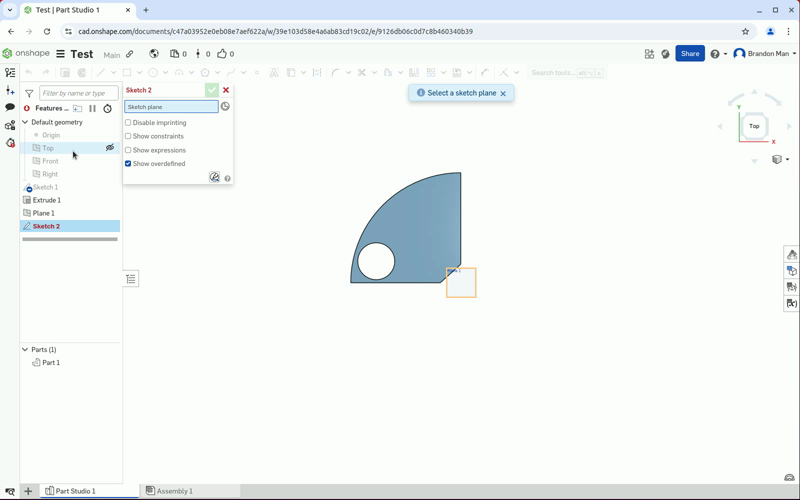
mouse_move(73, 215)
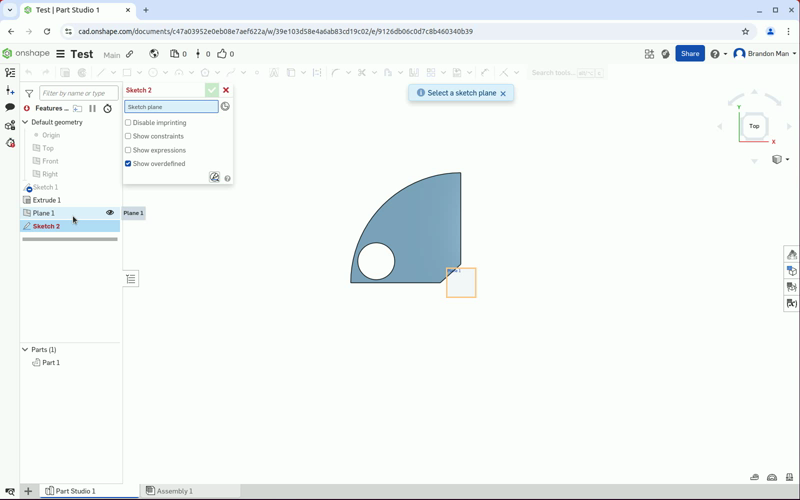
click(73, 215)
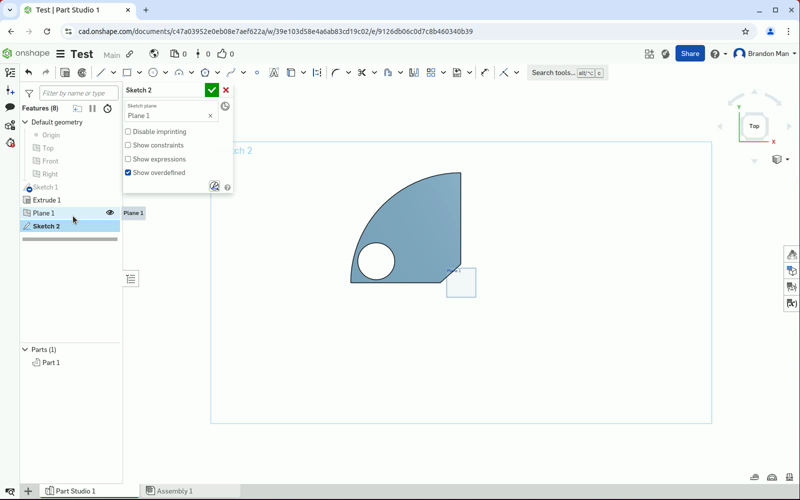
mouse_move(73, 352)
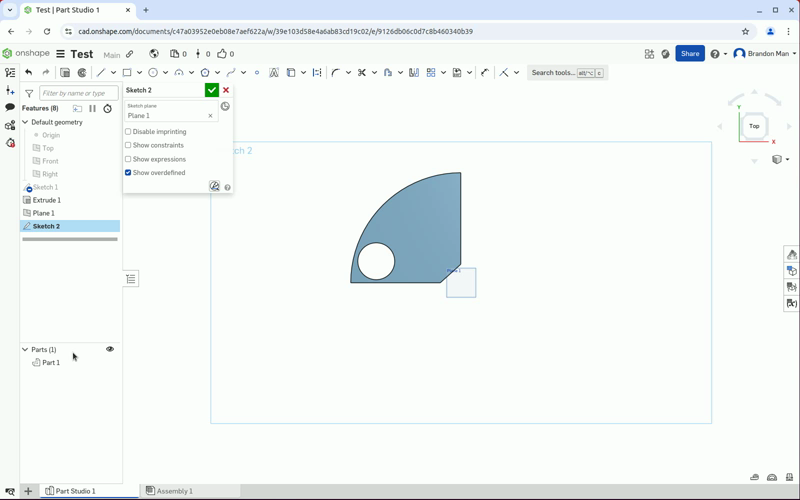
key(y)
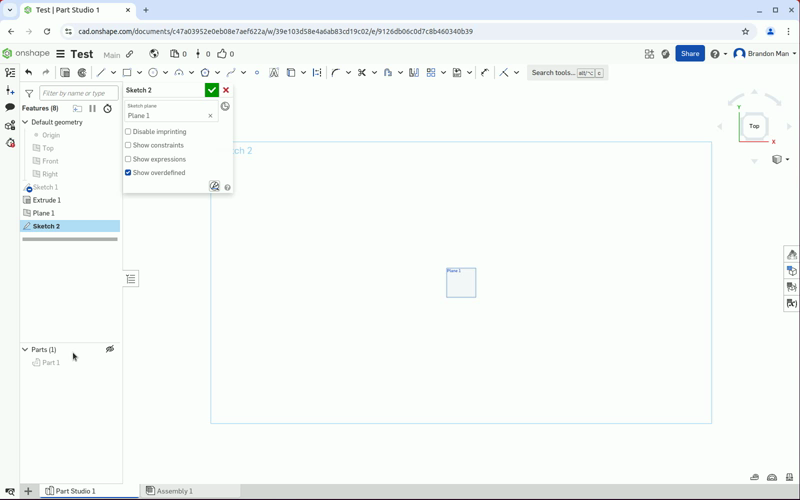
key(c)
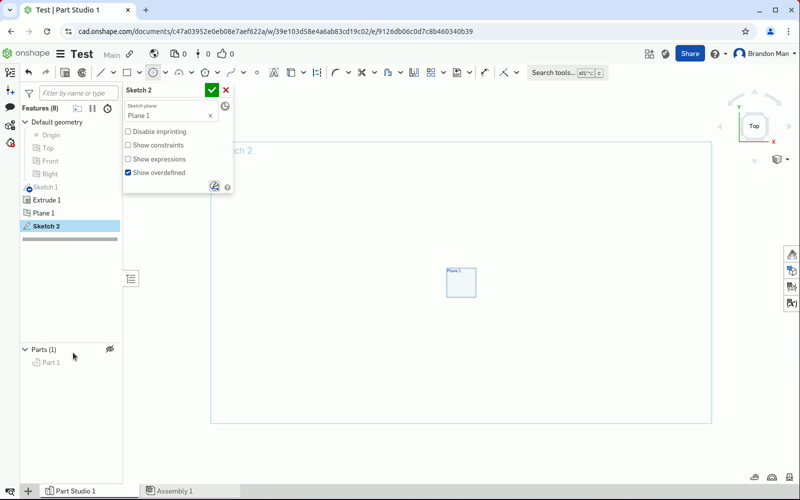
key_down(shift)
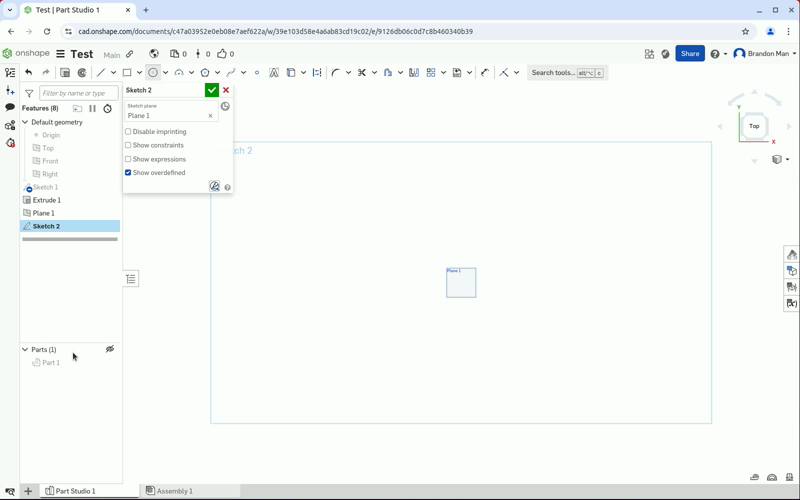
mouse_move(431, 210)
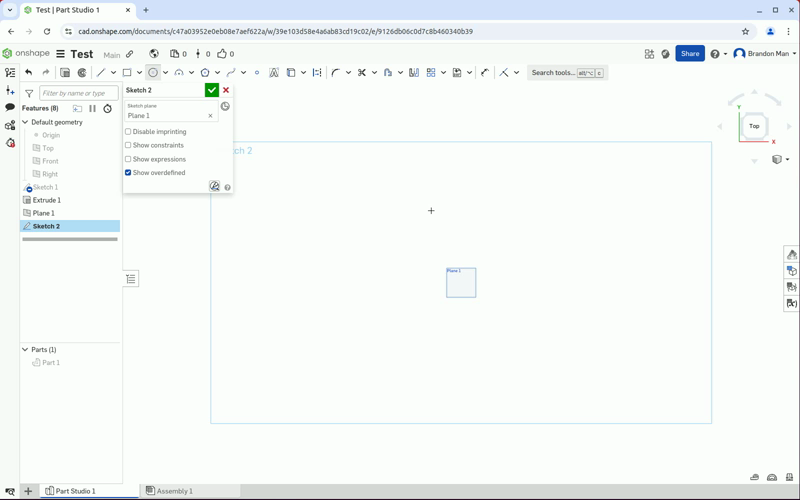
click(431, 210)
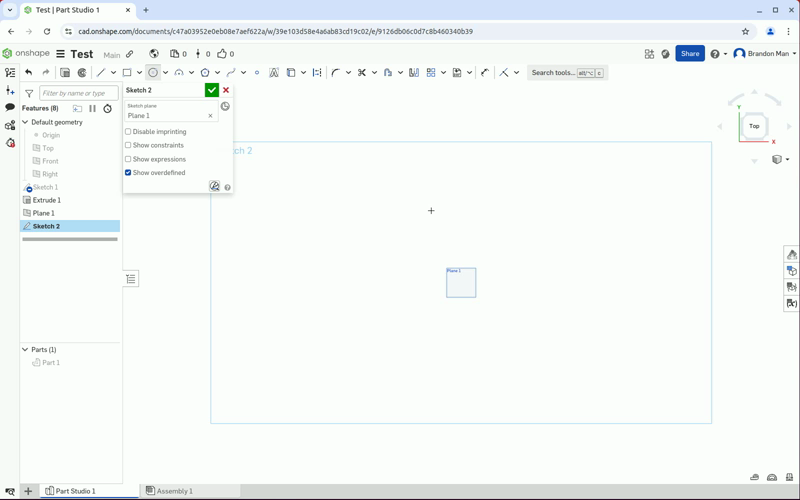
key_up(shift)
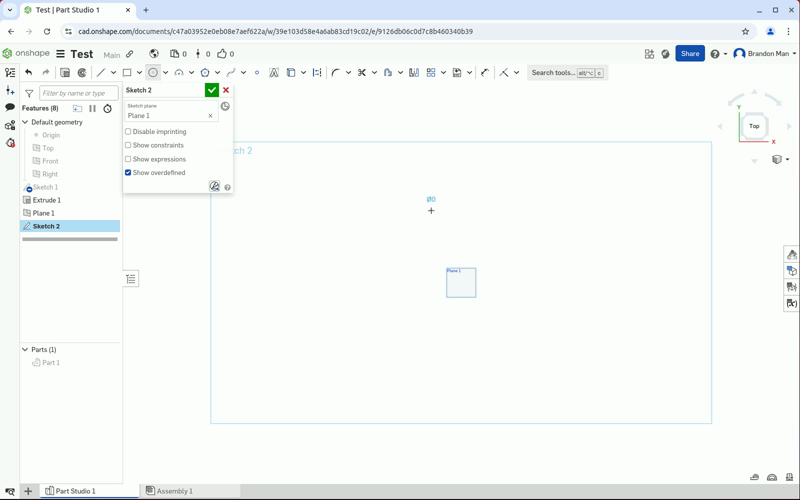
mouse_move(459, 210)
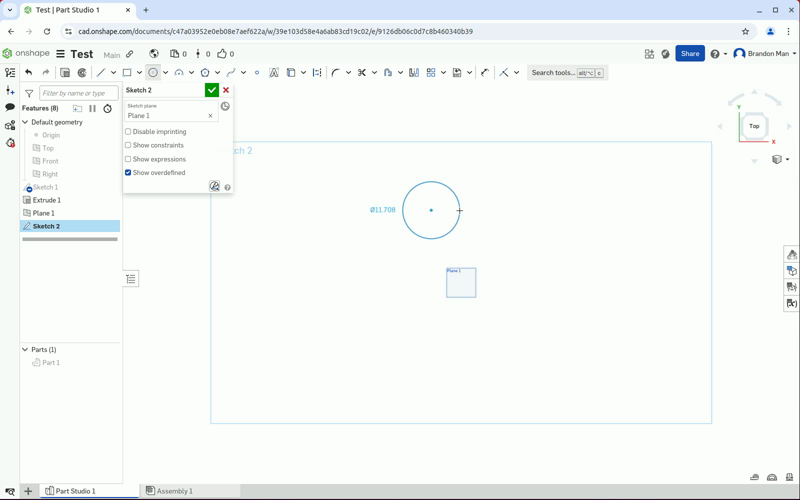
click(459, 210)
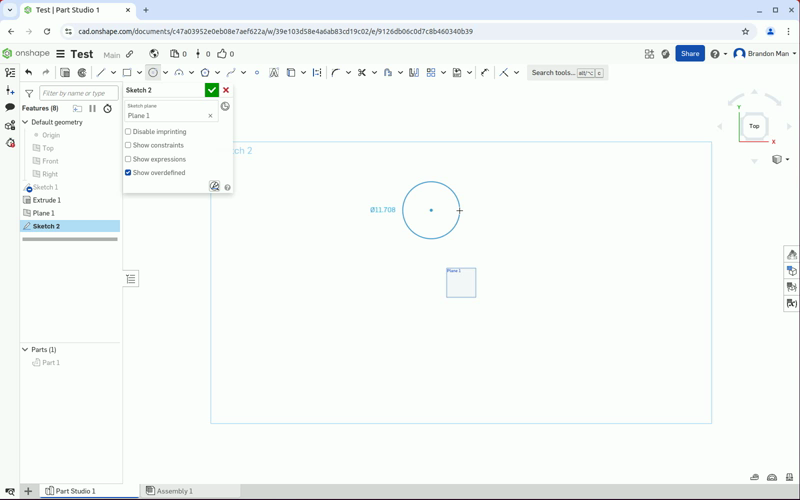
key(esc)
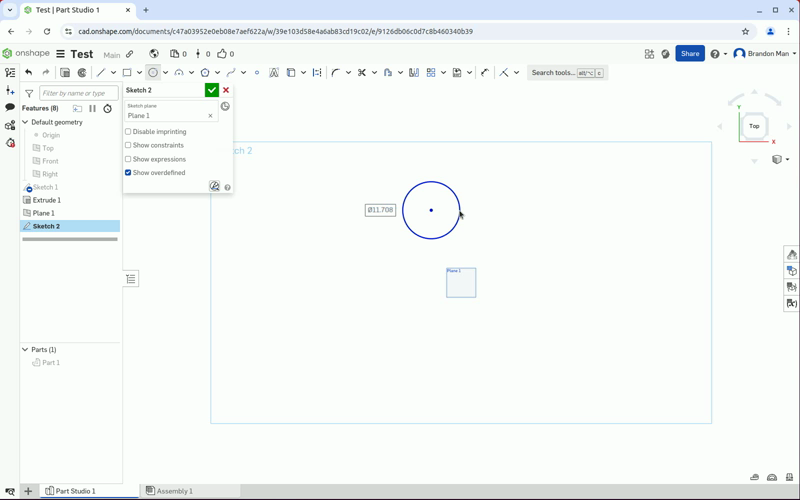
mouse_move(440, 221)
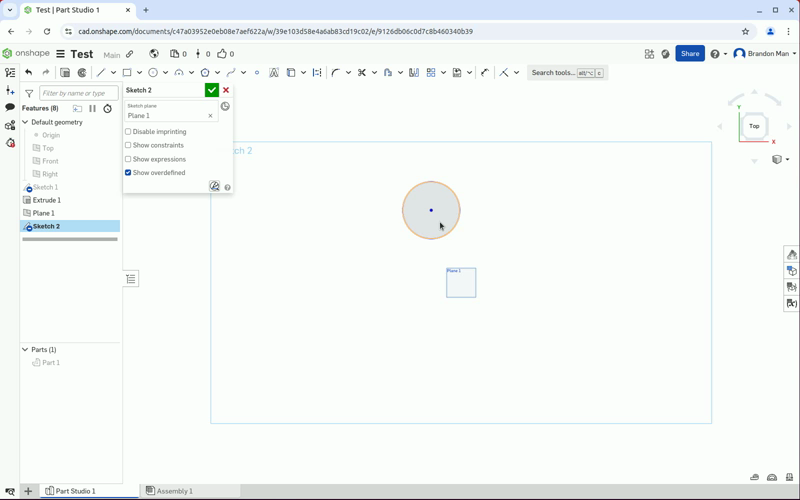
click(440, 221)
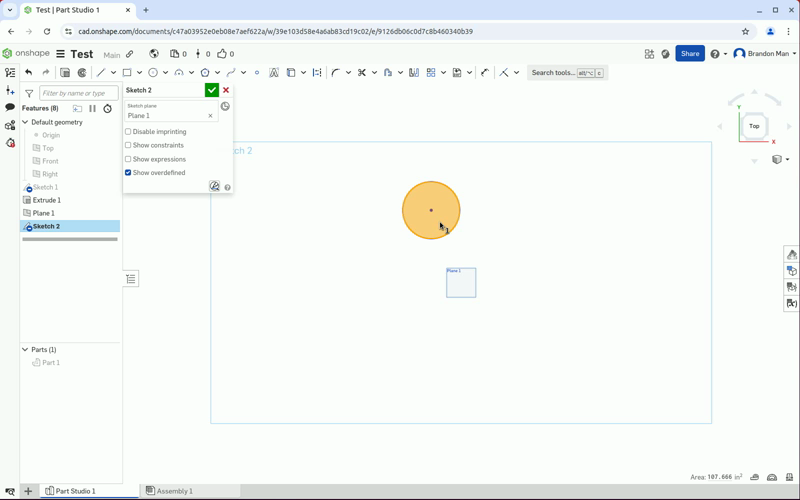
mouse_move(73, 352)
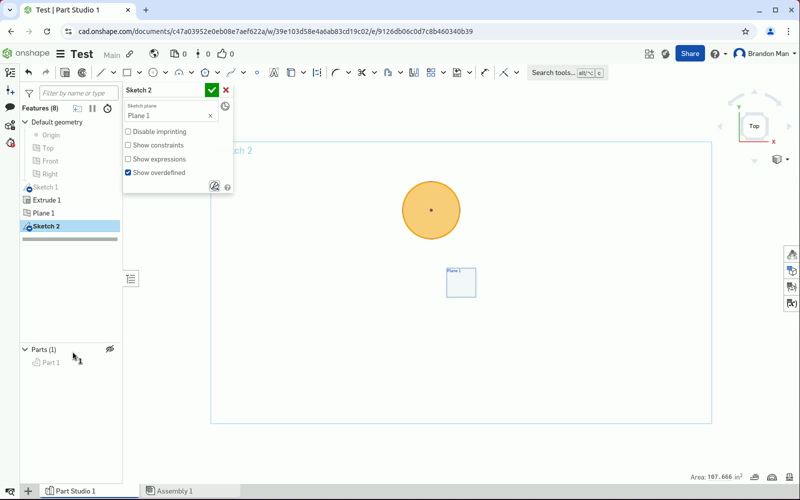
key(shift+y)
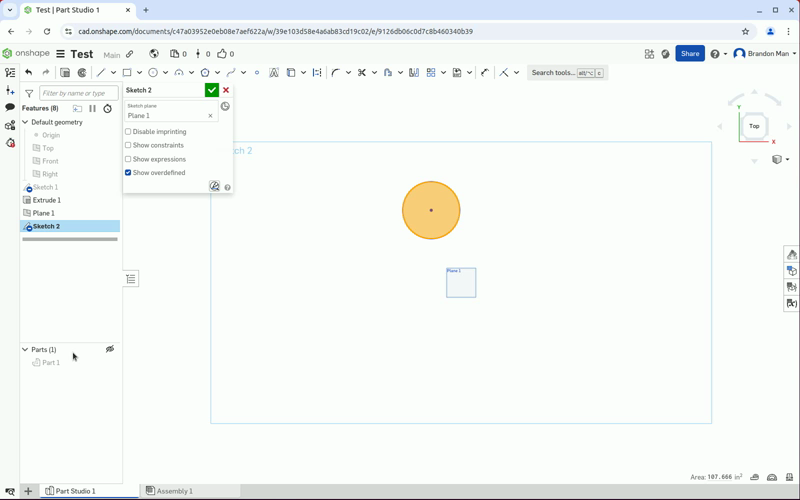
key(shift+e)
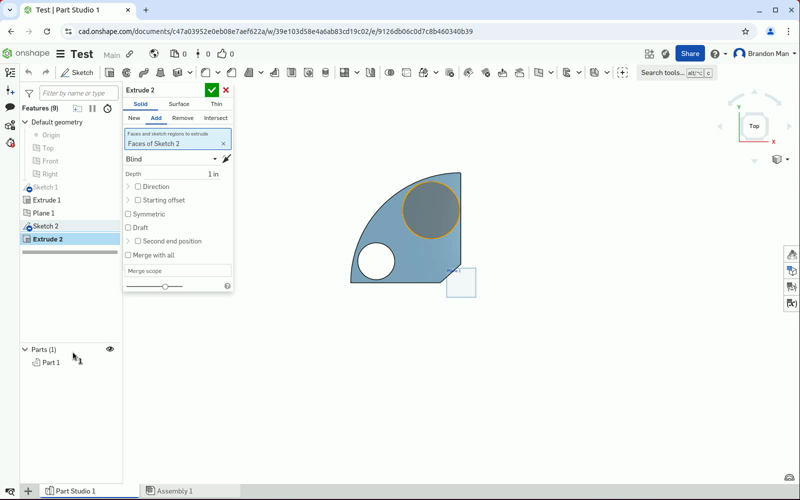
mouse_move(143, 106)
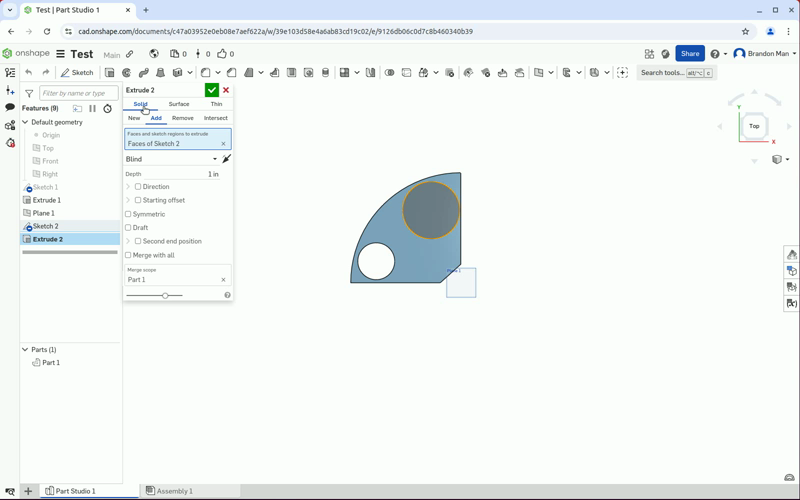
click(143, 106)
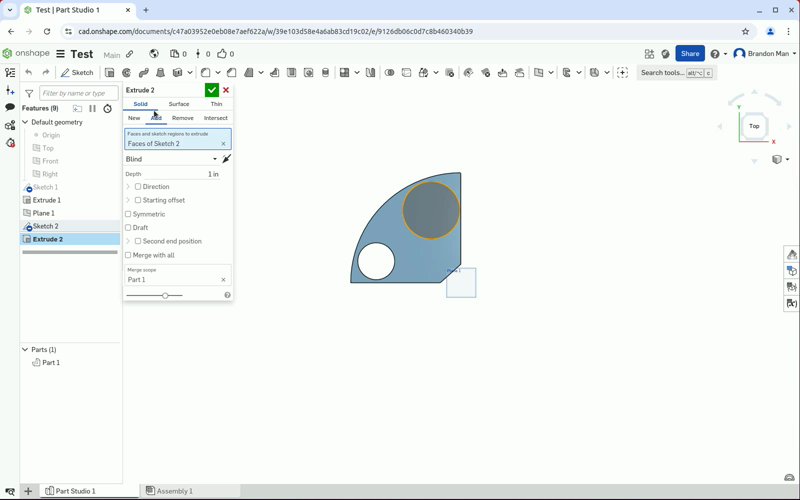
mouse_move(186, 120)
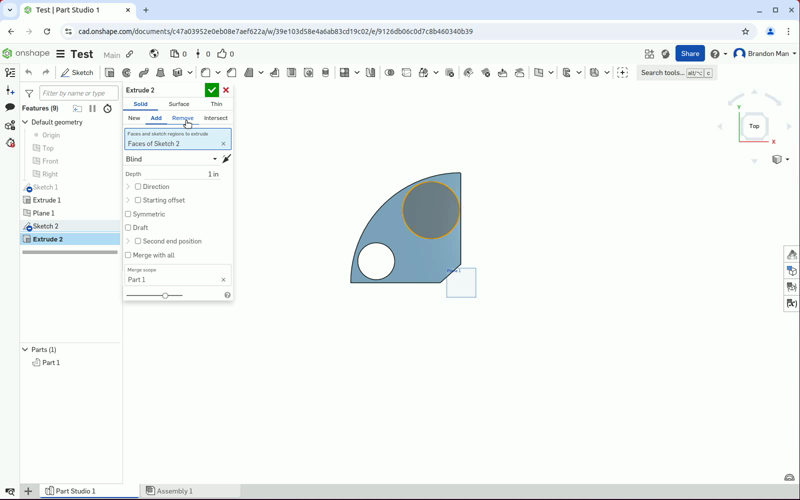
click(186, 120)
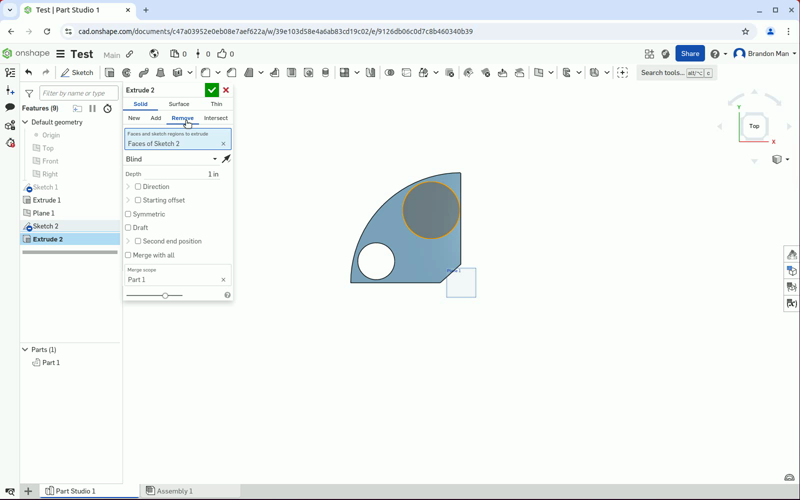
key(tab, 4)
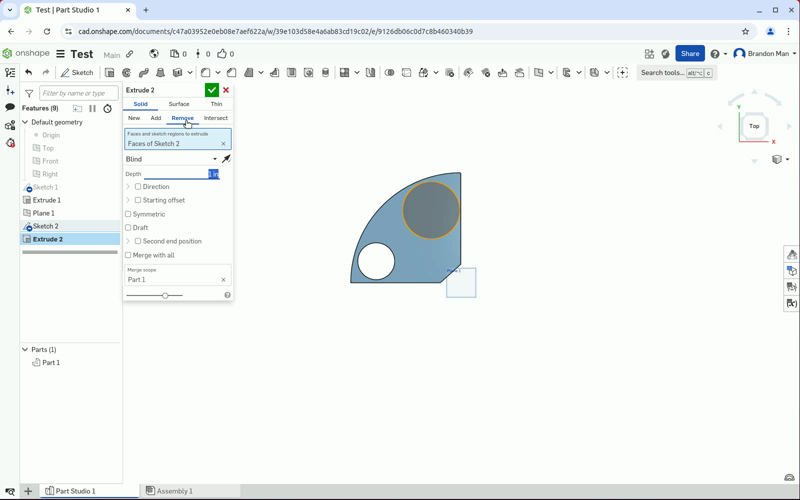
text(0.722)
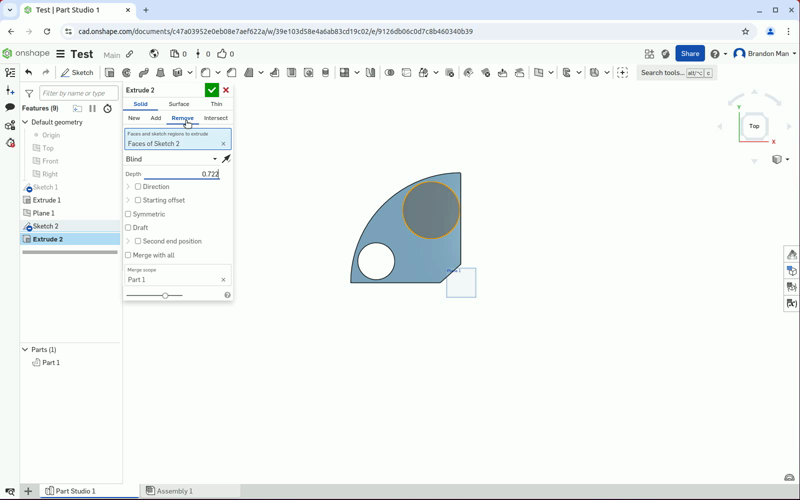
key(tab, 6)
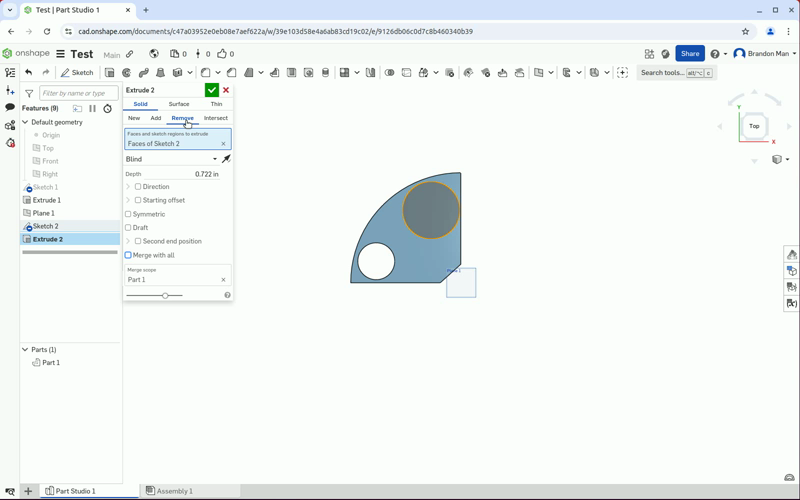
key(space)
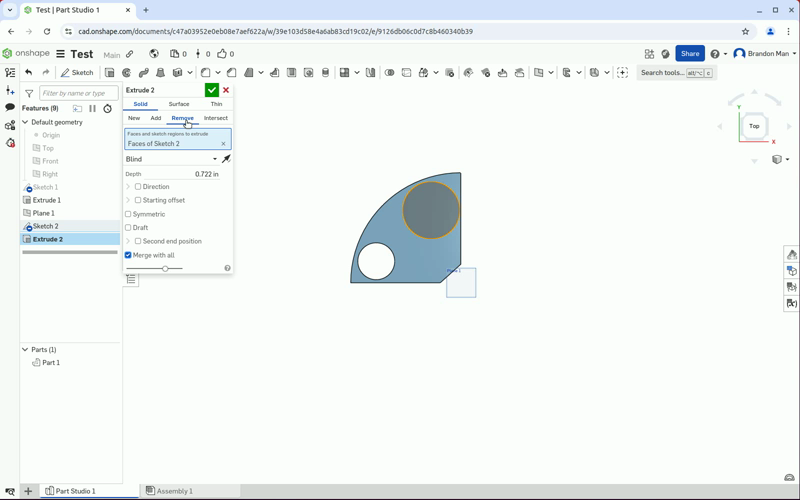
key(enter)
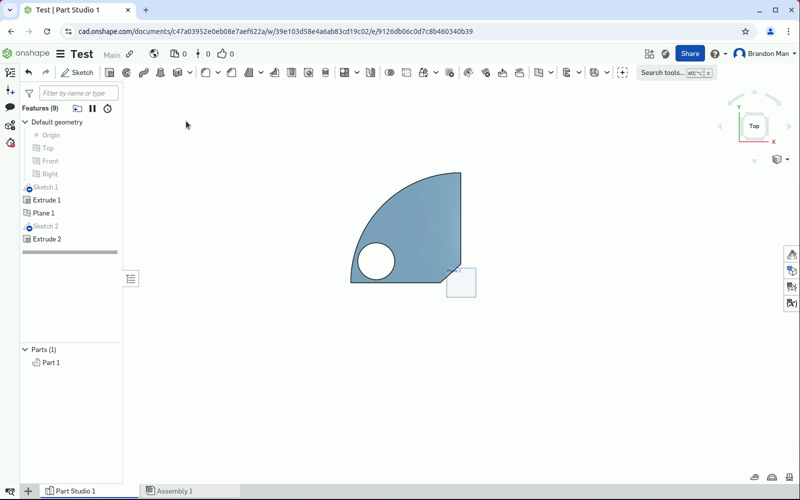
key(shift+h)
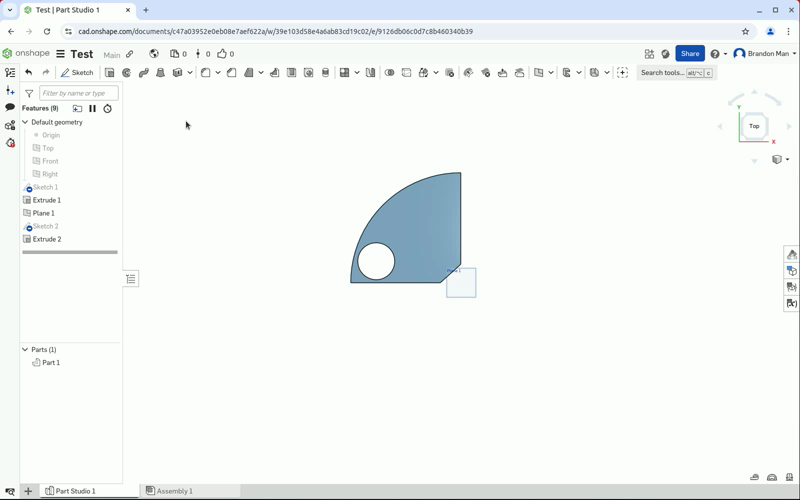
key(shift+h)
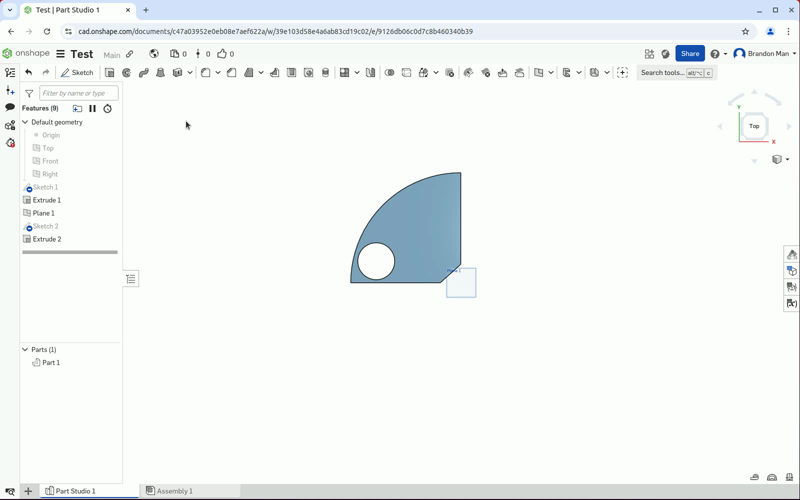
mouse_move(73, 189)
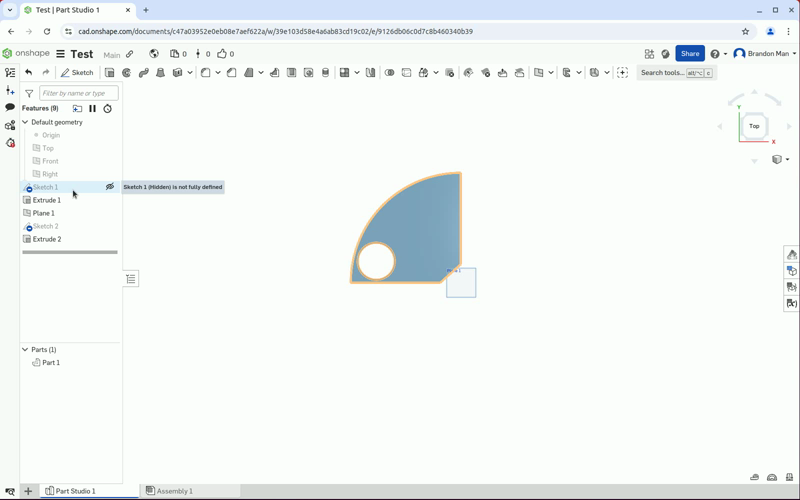
click(73, 189)
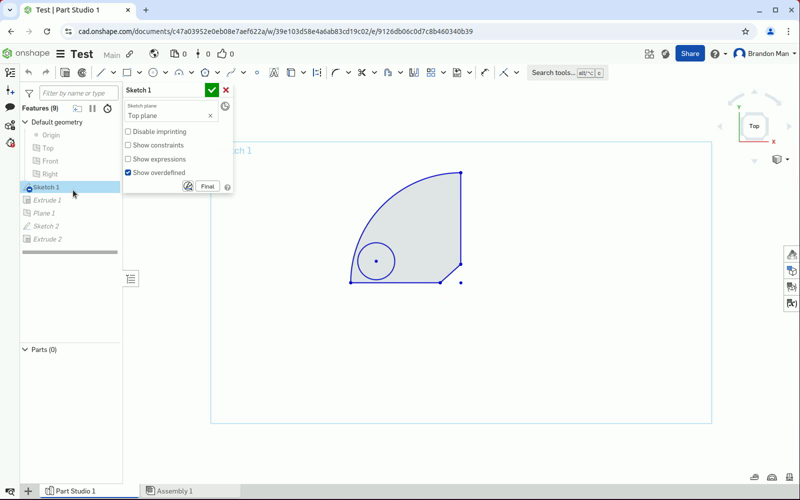
mouse_move(229, 92)
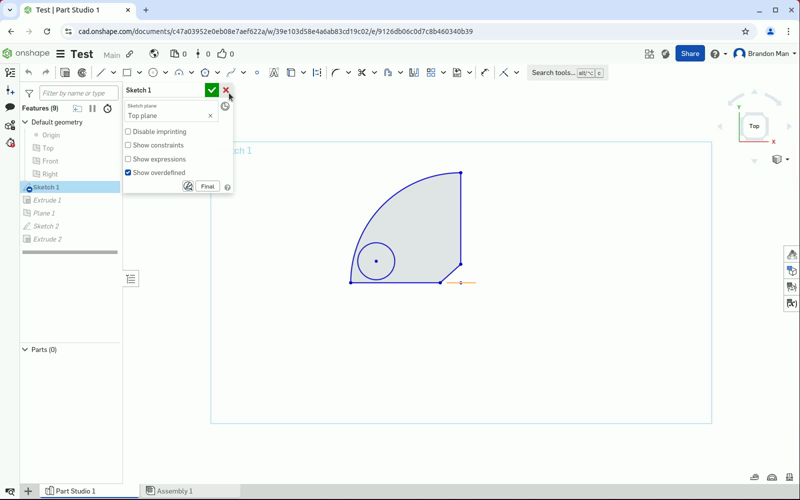
click(229, 92)
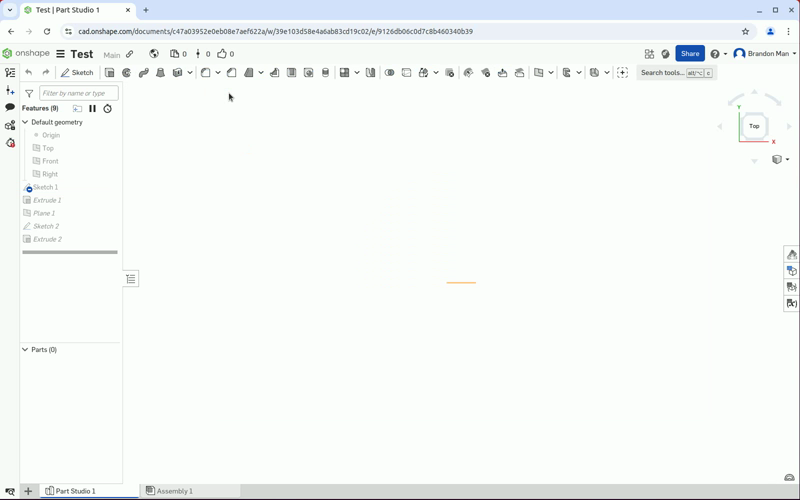
key(shift+s)
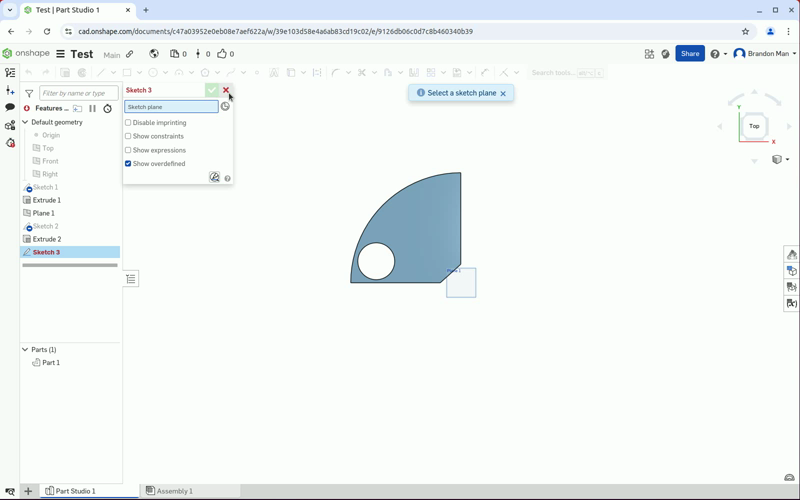
mouse_move(73, 215)
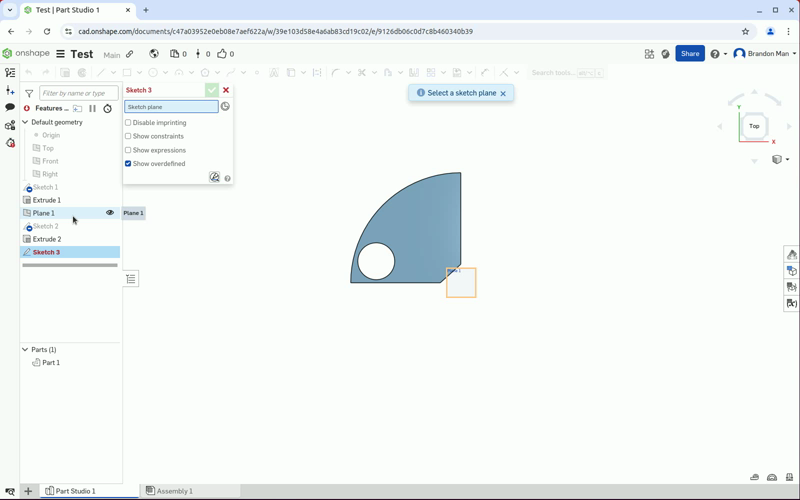
click(73, 215)
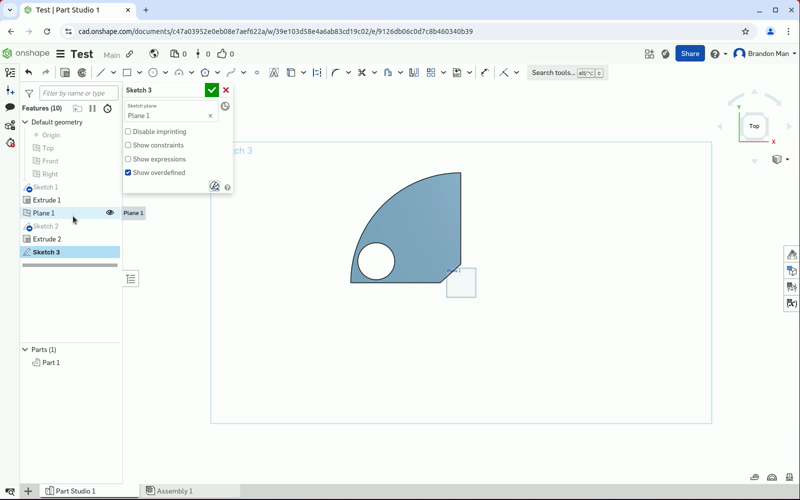
mouse_move(73, 352)
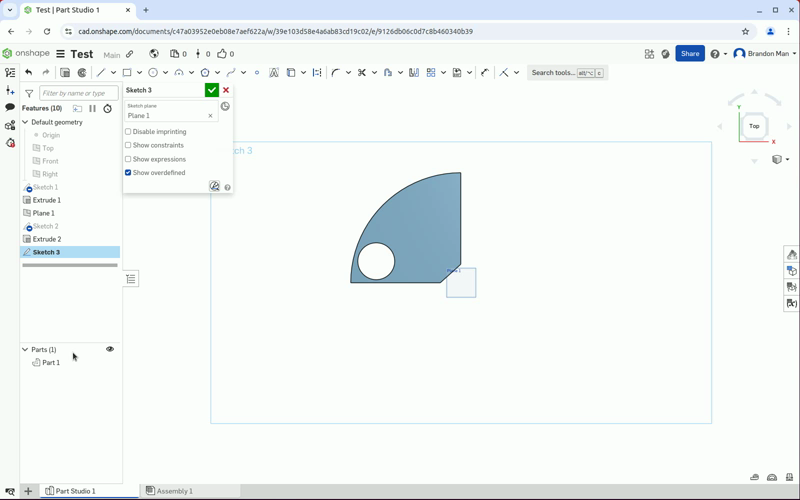
key(y)
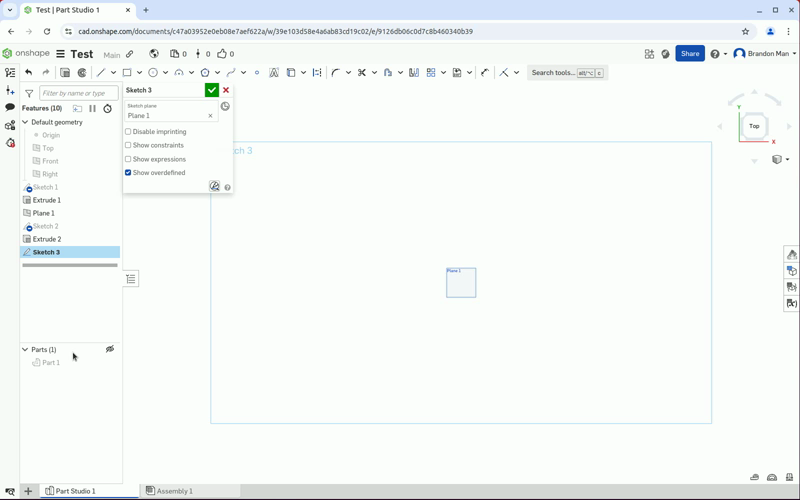
key(l)
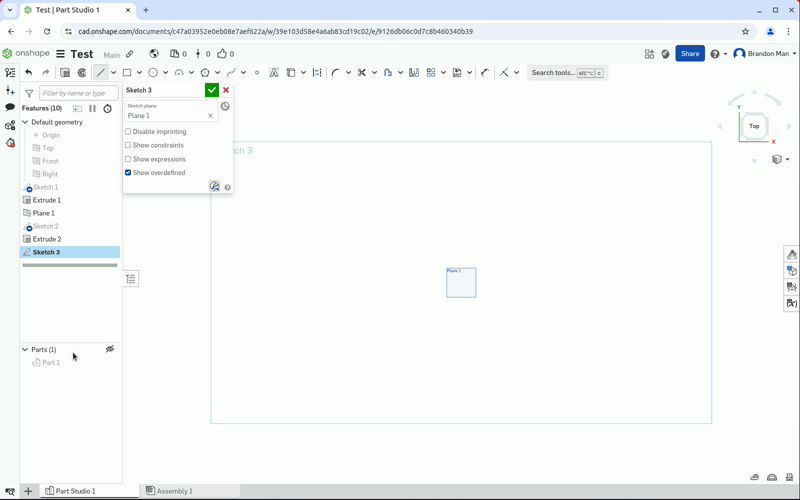
key_down(shift)
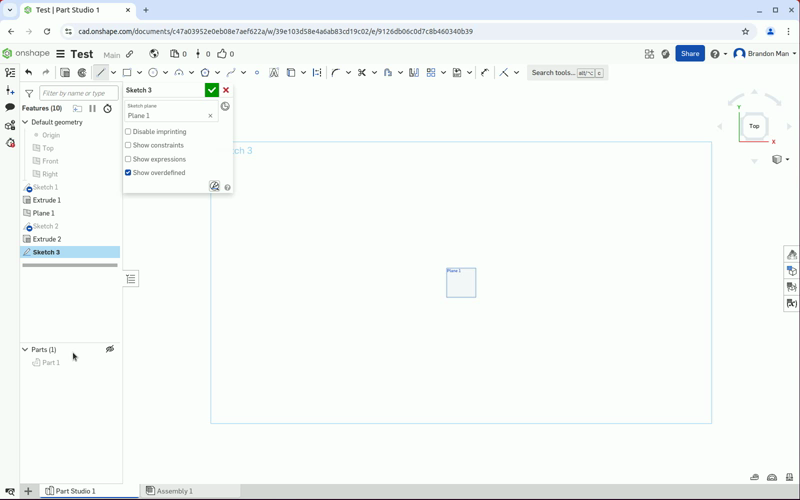
mouse_move(397, 279)
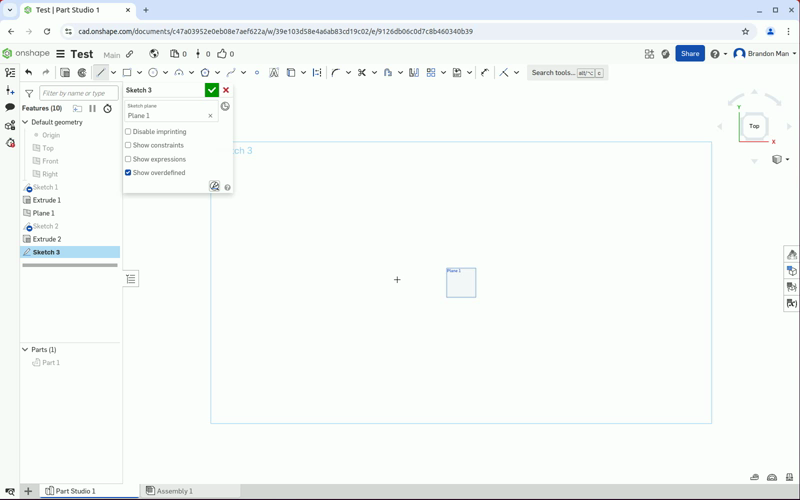
click(397, 279)
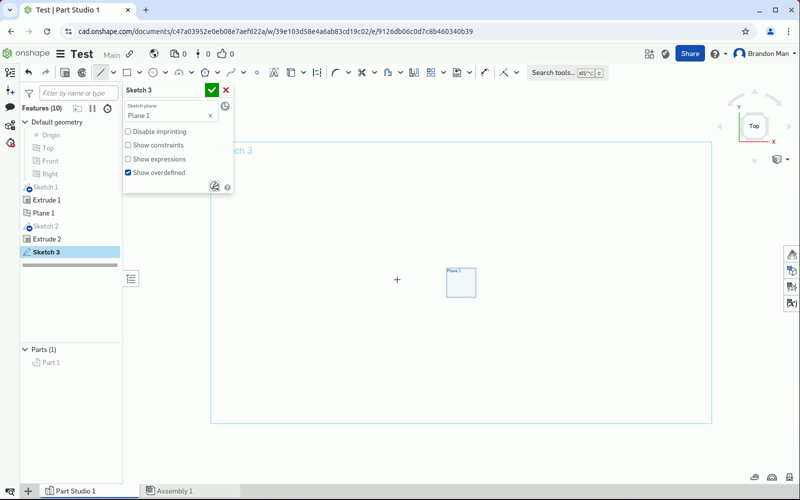
key_up(shift)
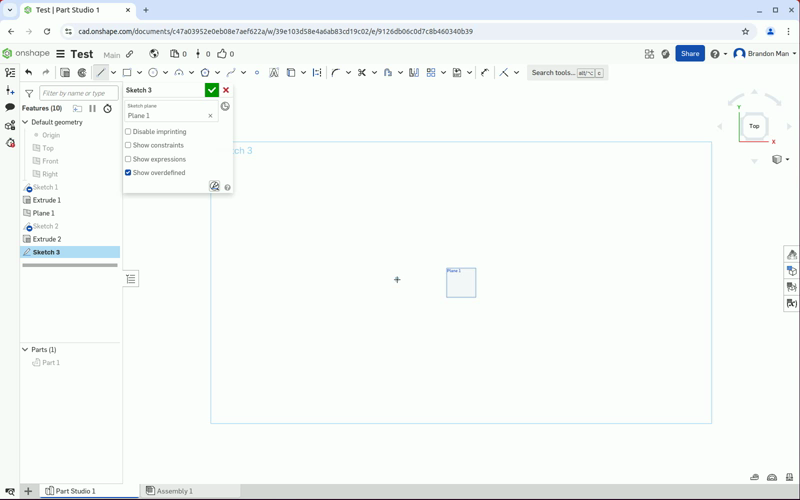
key_down(shift)
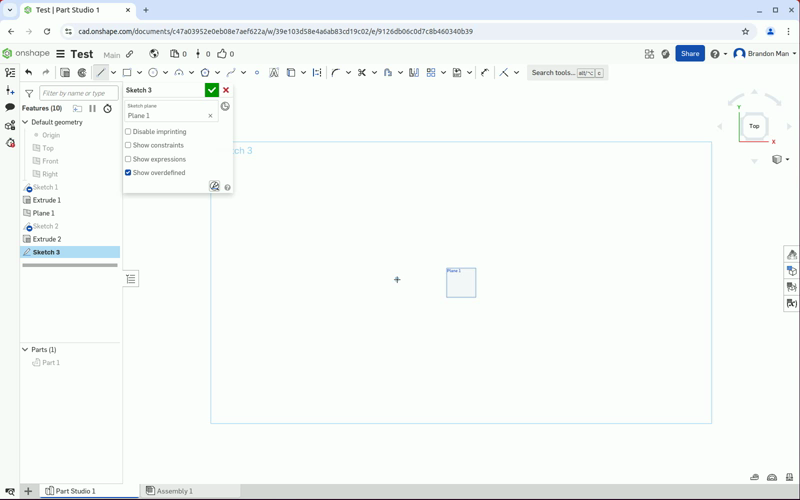
mouse_move(427, 279)
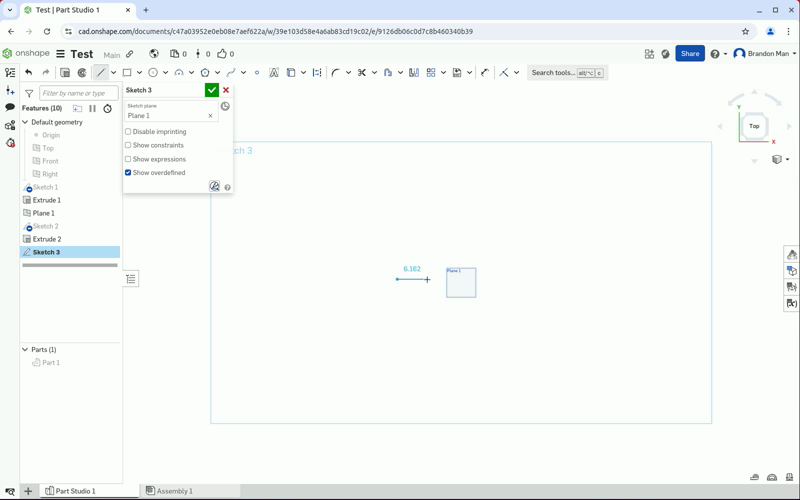
mouse_move(433, 279)
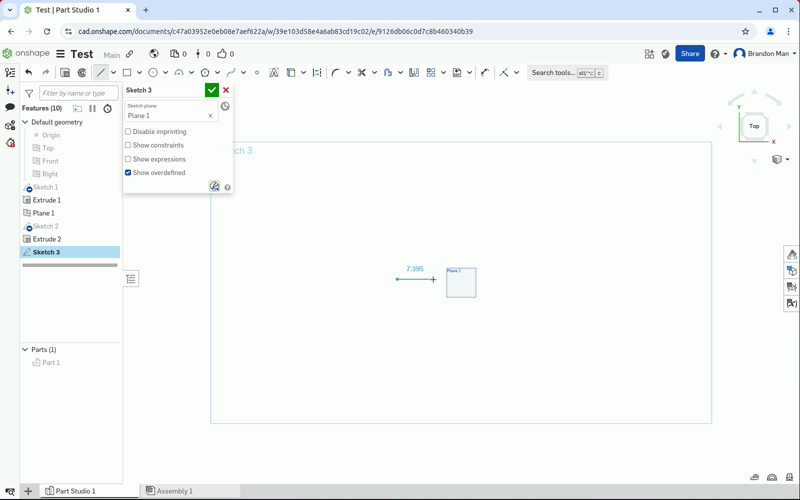
click(433, 279)
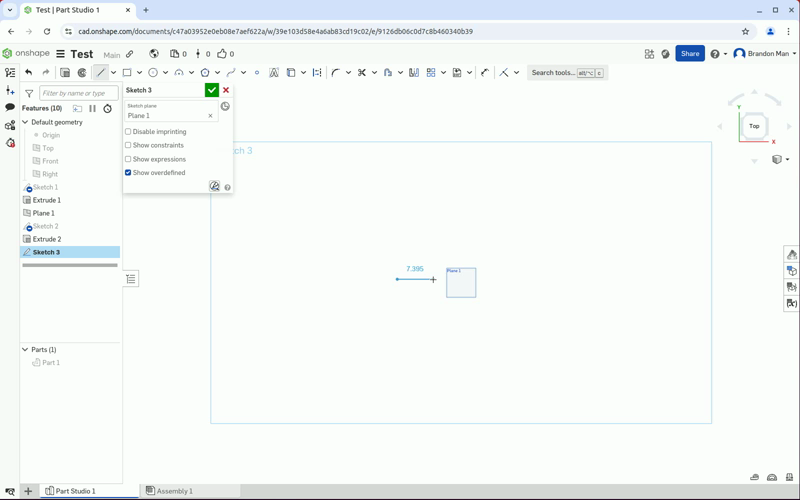
key_up(shift)
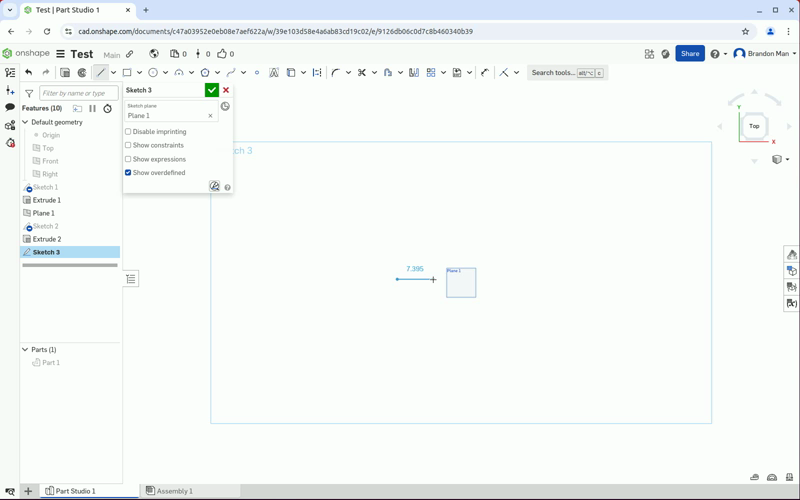
key_down(shift)
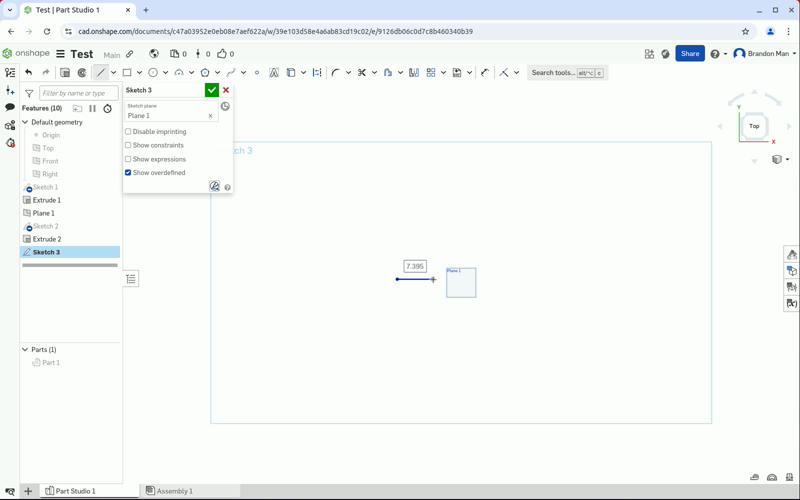
mouse_move(463, 279)
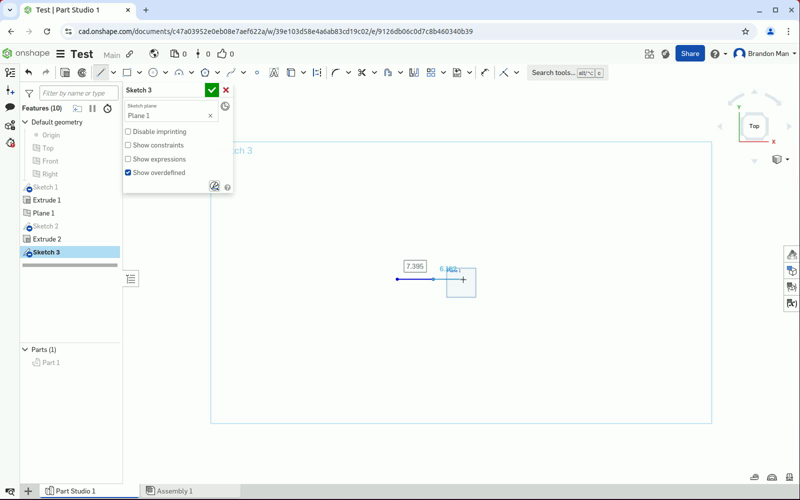
mouse_move(433, 240)
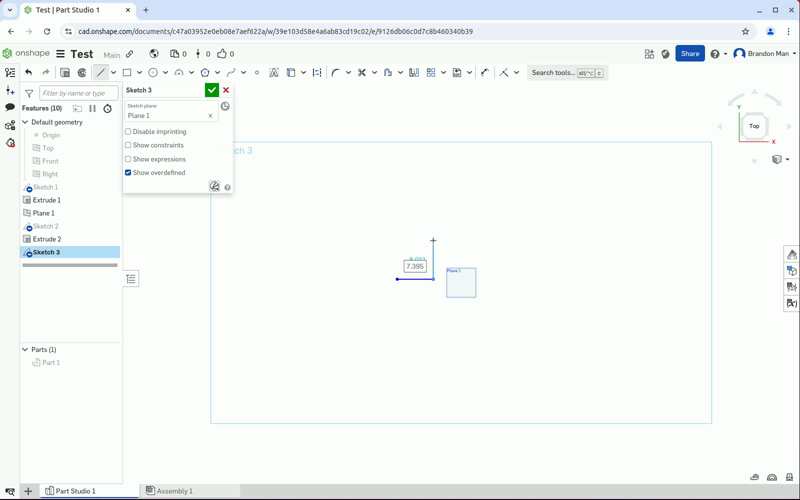
click(433, 240)
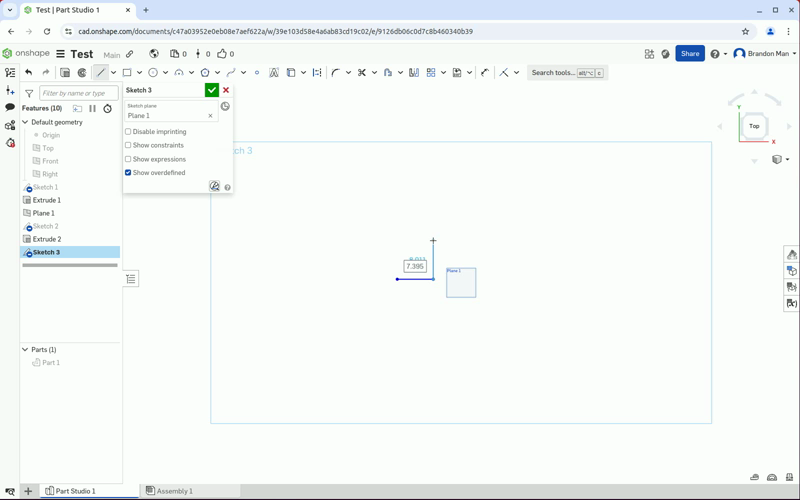
key_up(shift)
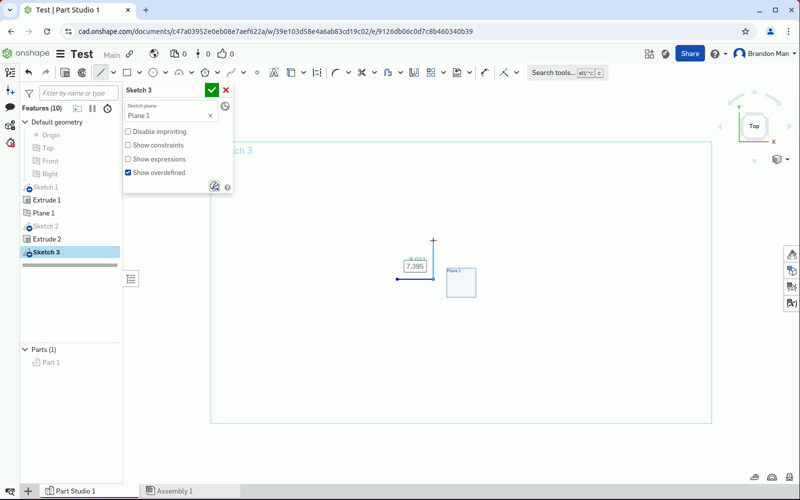
key_down(shift)
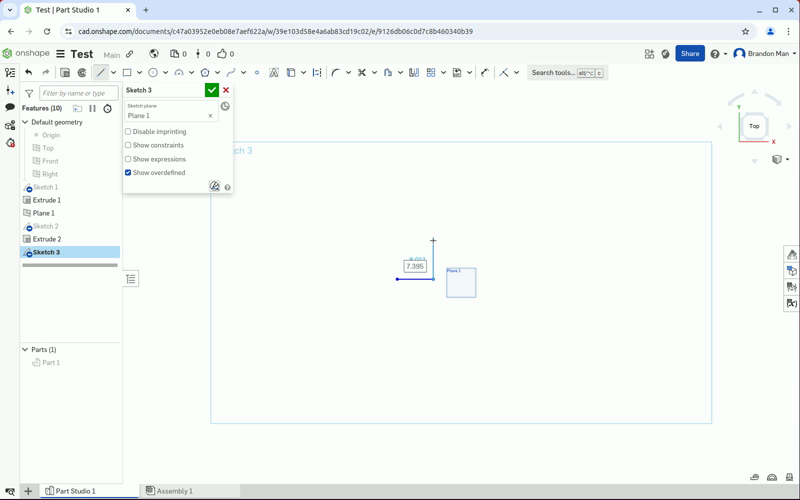
mouse_move(463, 240)
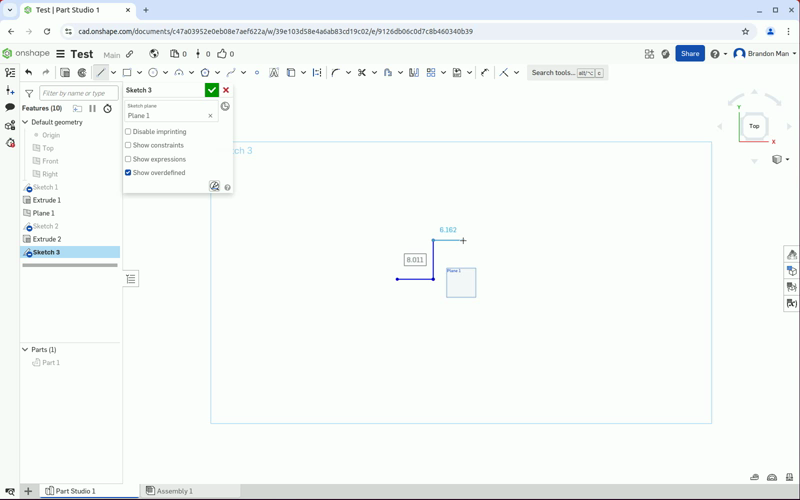
mouse_move(397, 240)
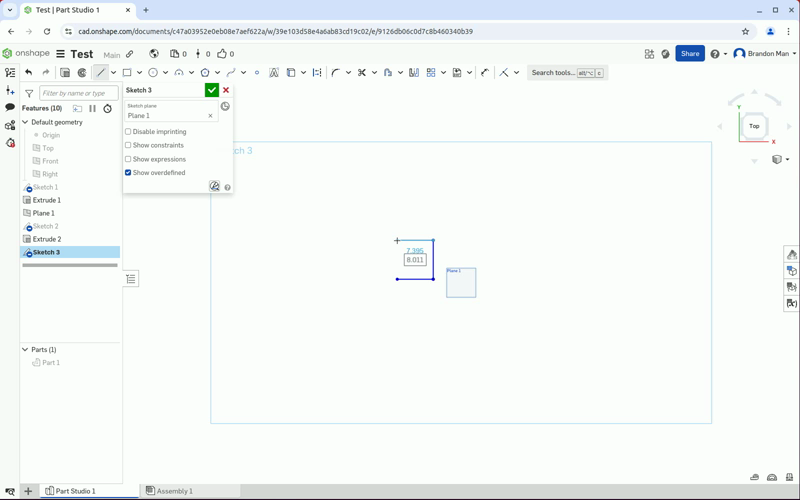
click(397, 240)
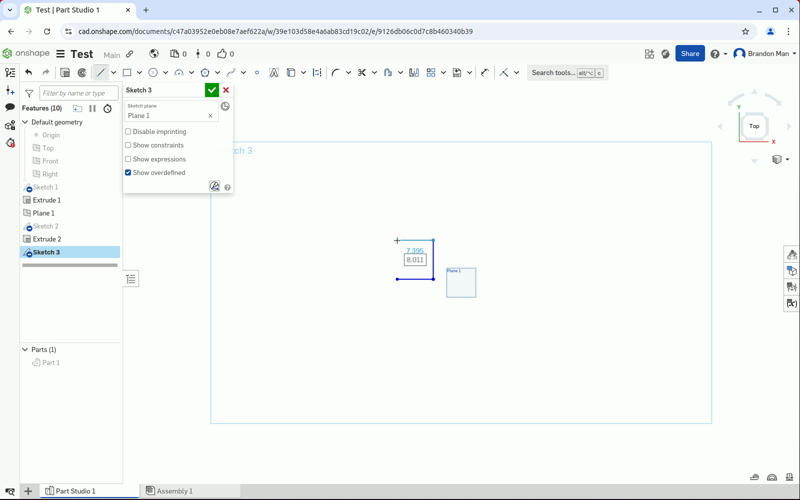
key_up(shift)
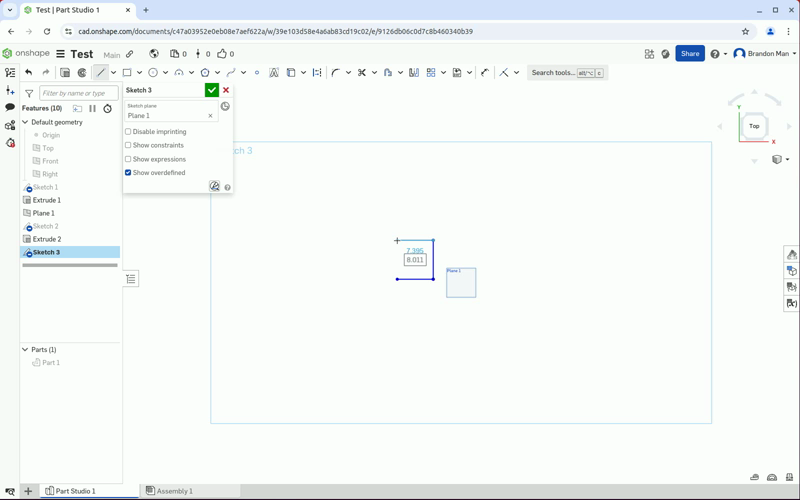
mouse_move(427, 240)
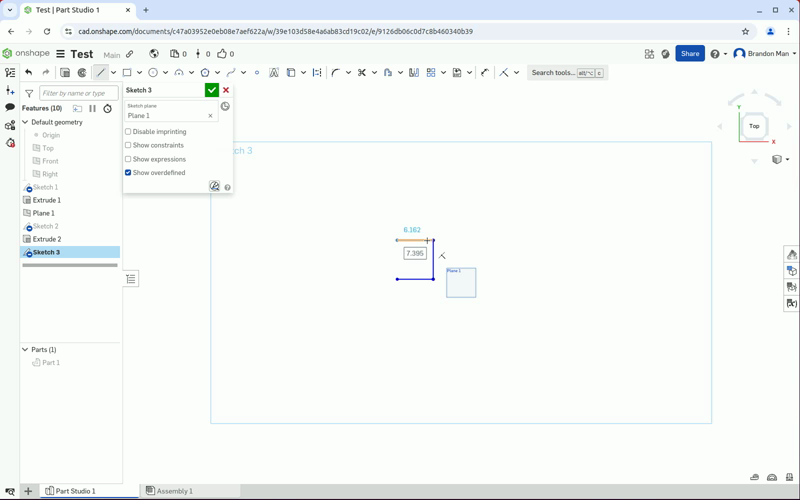
key_down(shift)
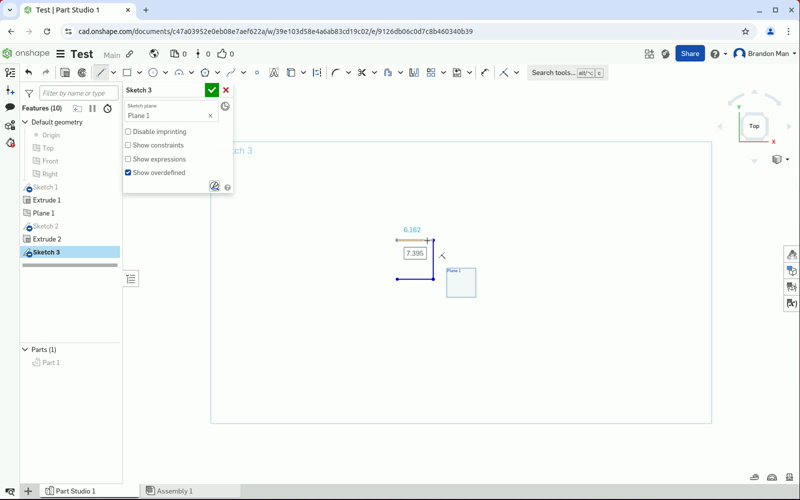
mouse_move(397, 279)
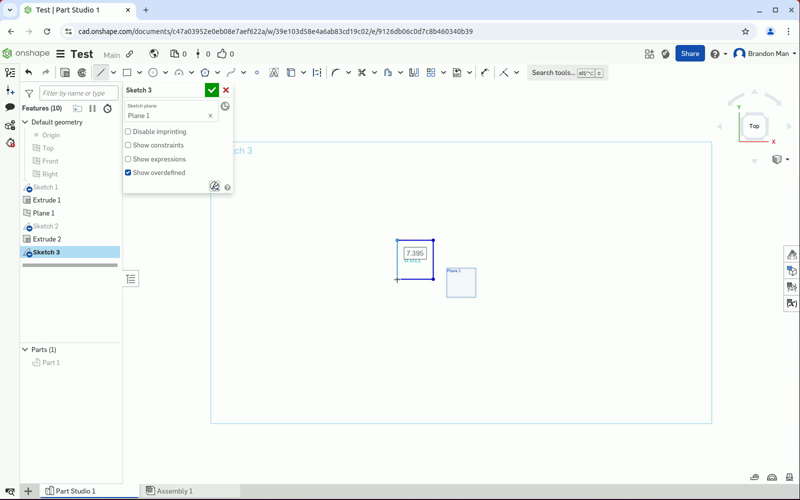
key_up(shift)
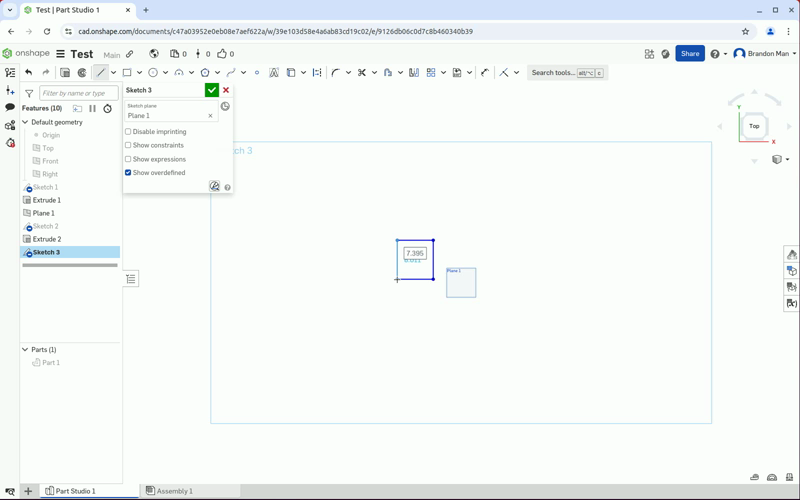
click(397, 279)
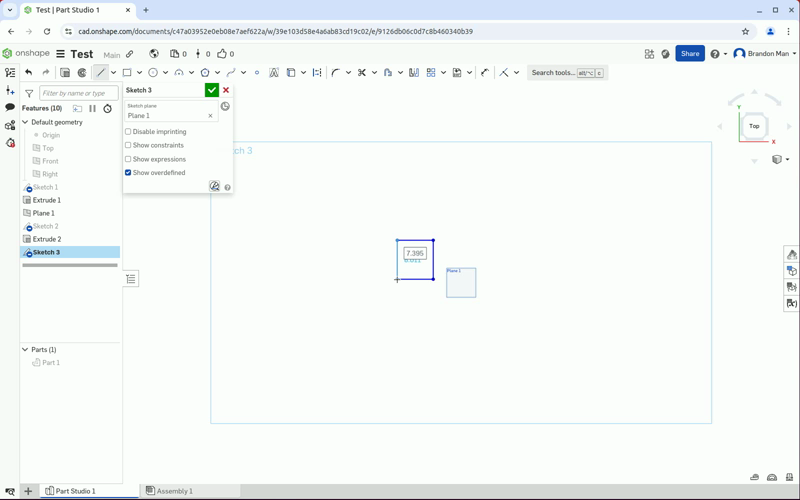
key(esc)
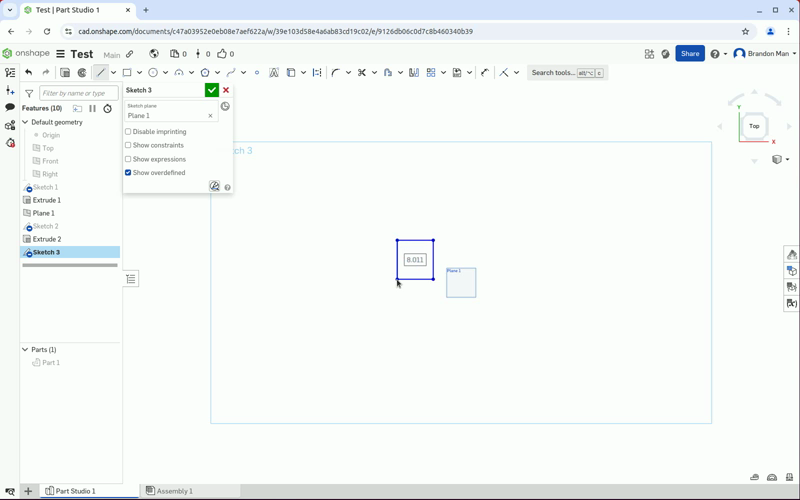
mouse_move(425, 264)
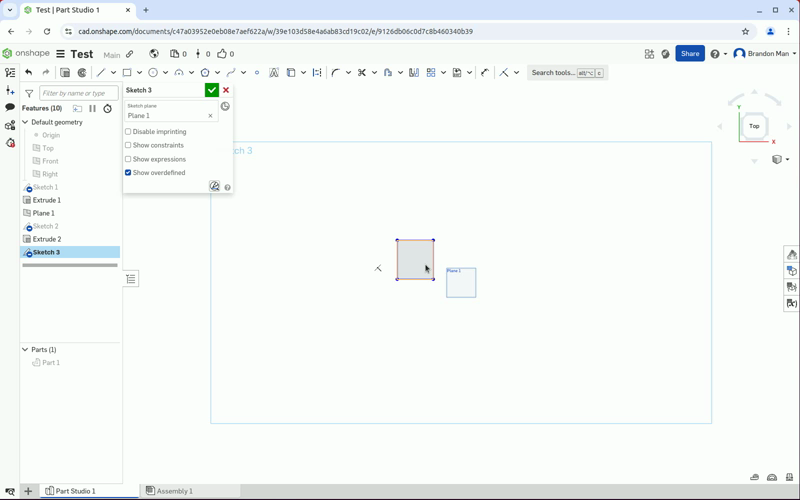
scroll(6)
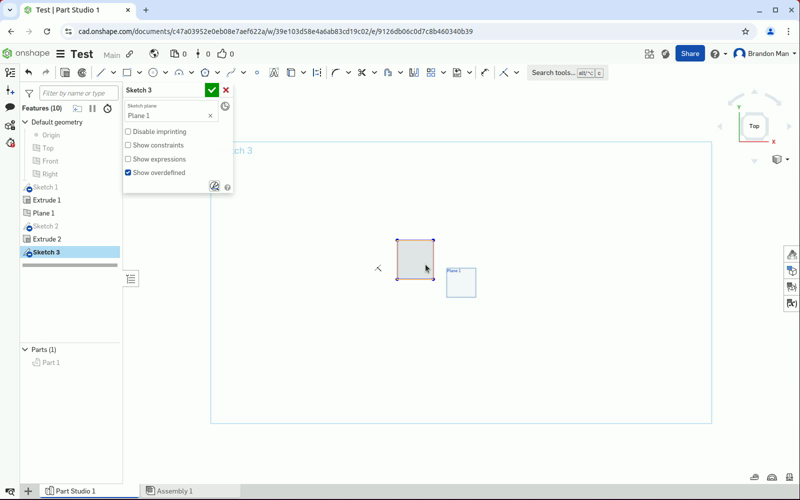
scroll(6)
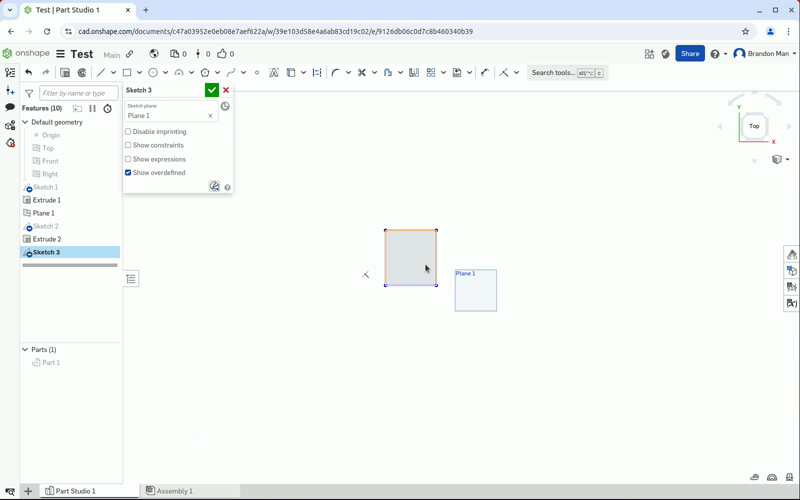
scroll(6)
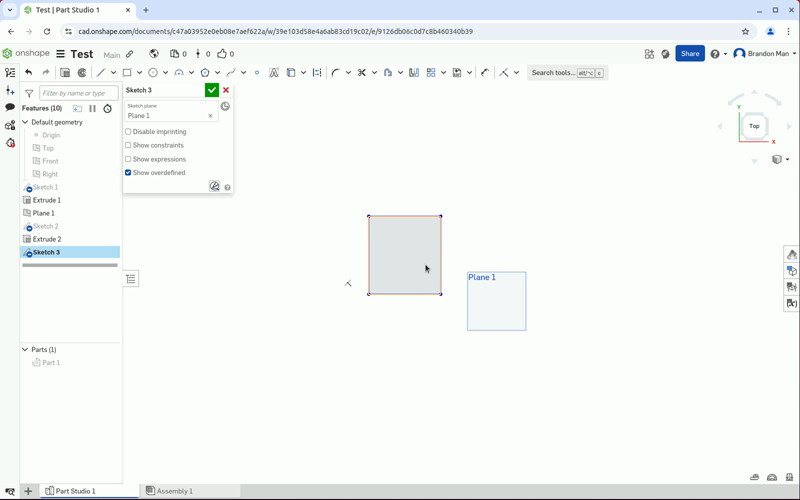
scroll(6)
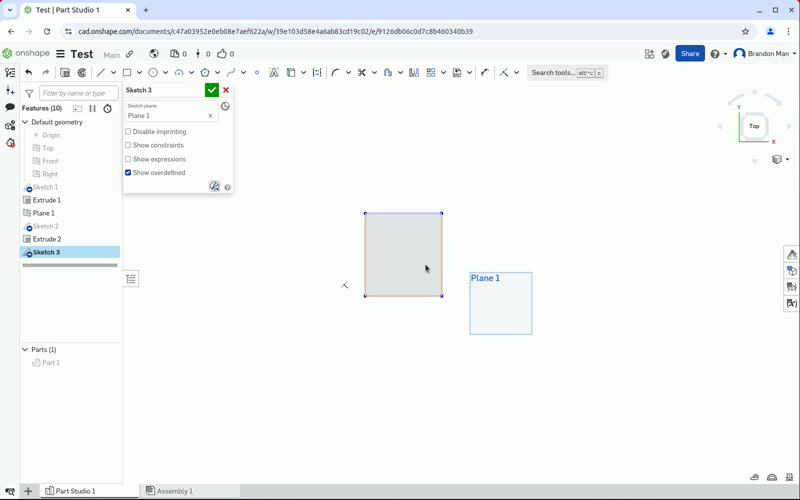
scroll(6)
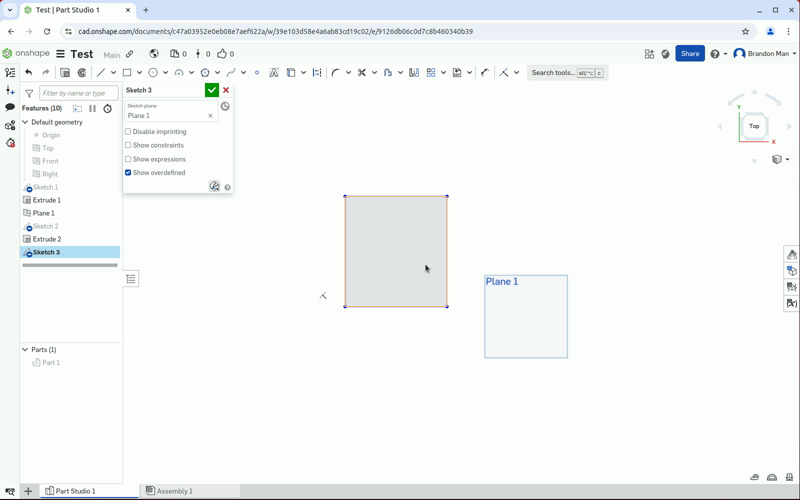
scroll(6)
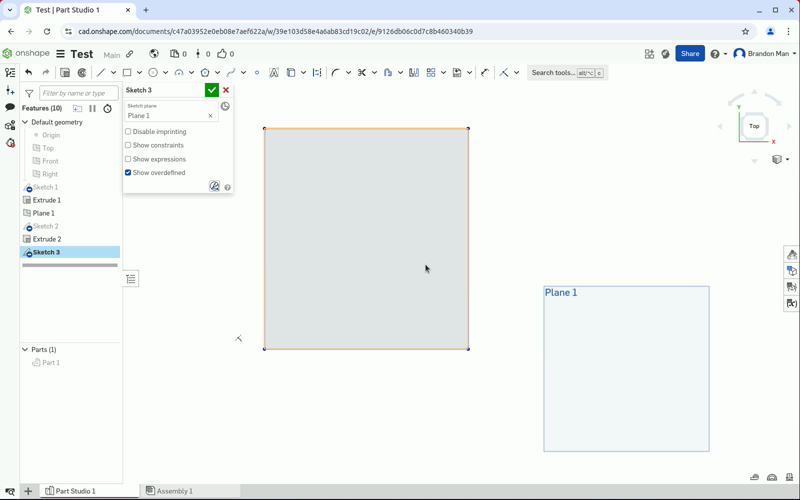
scroll(6)
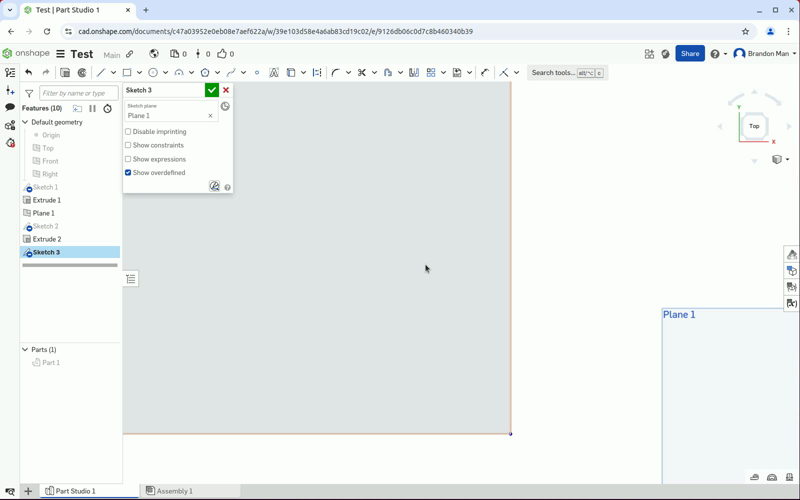
click(425, 264)
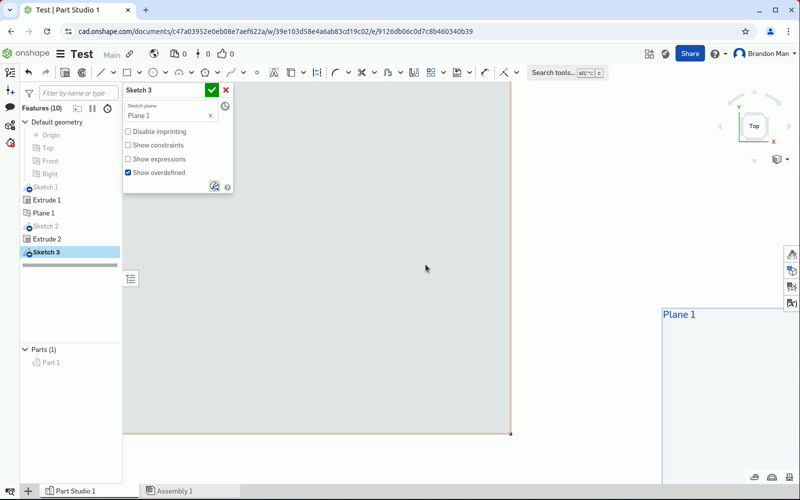
scroll(-6)
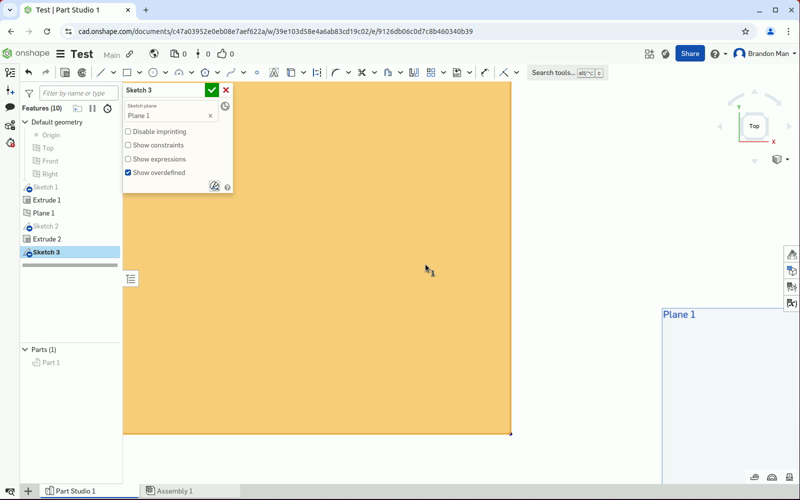
scroll(-6)
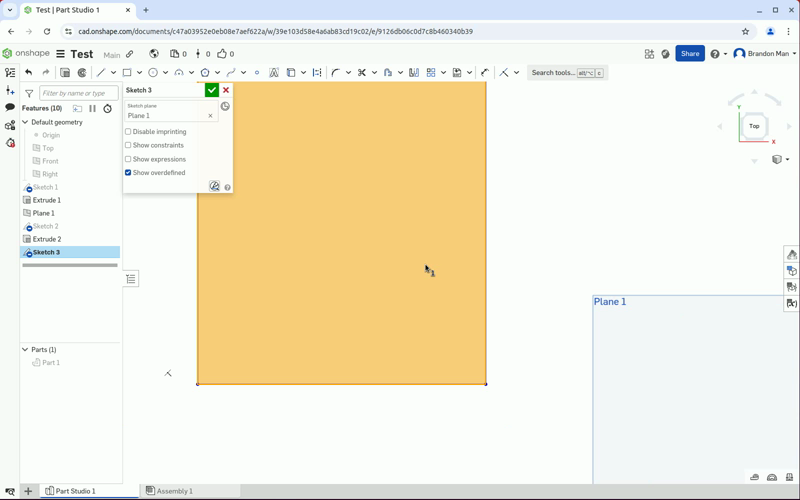
scroll(-6)
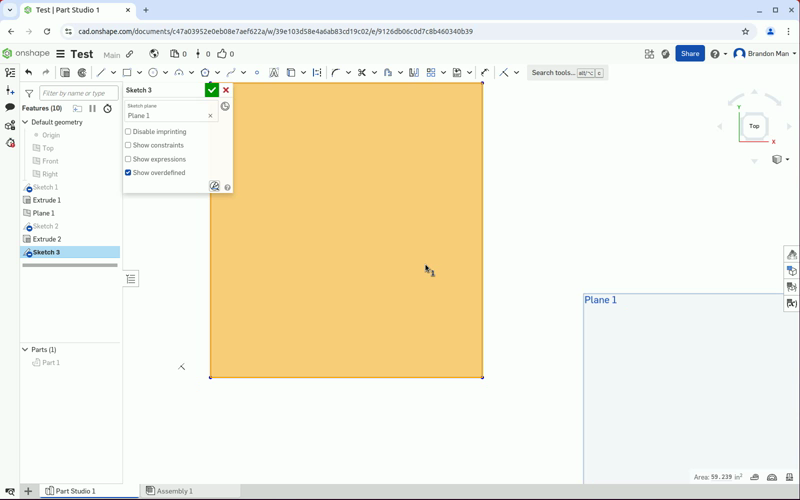
scroll(-6)
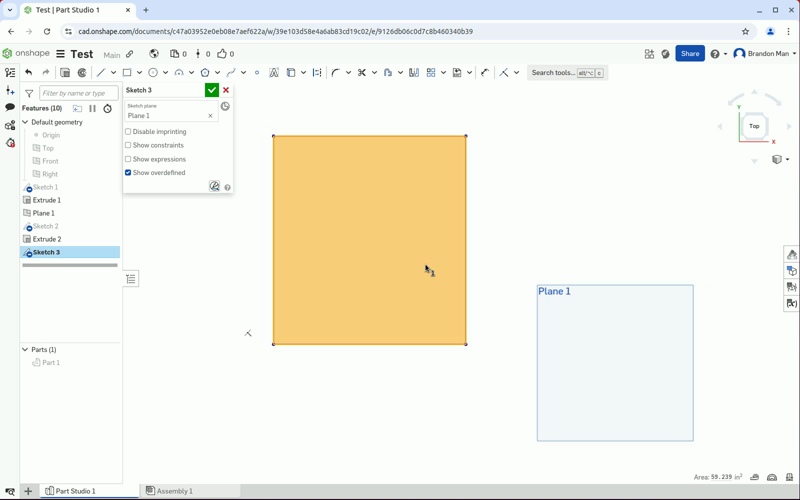
scroll(-6)
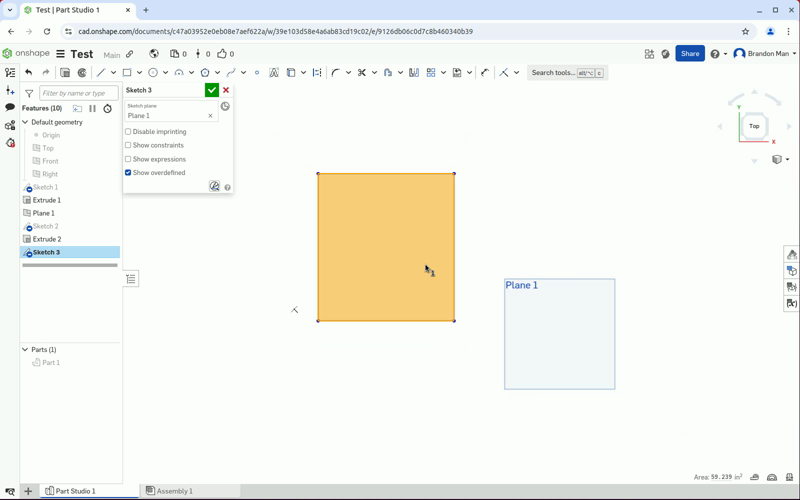
scroll(-6)
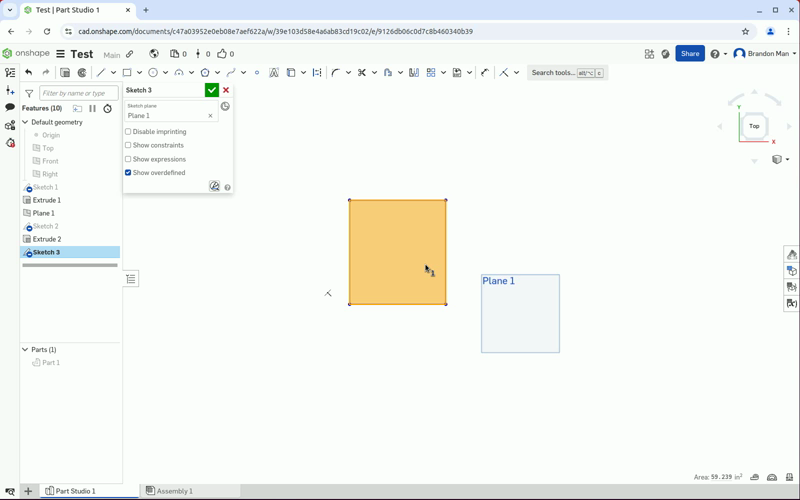
scroll(-6)
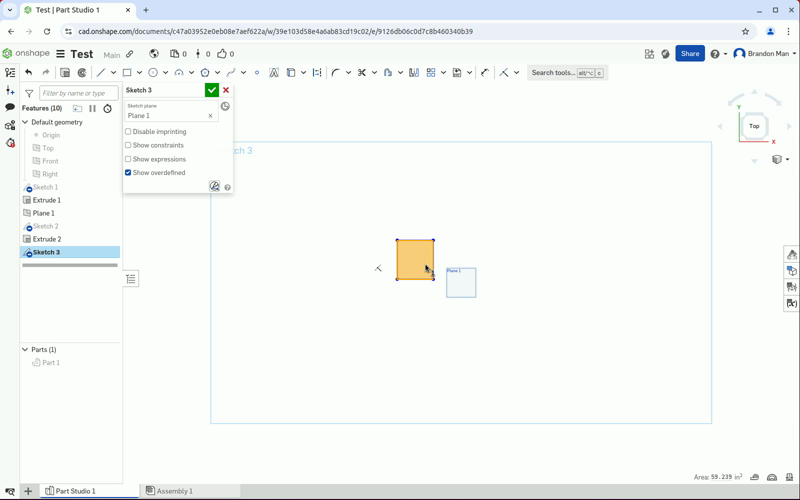
mouse_move(73, 352)
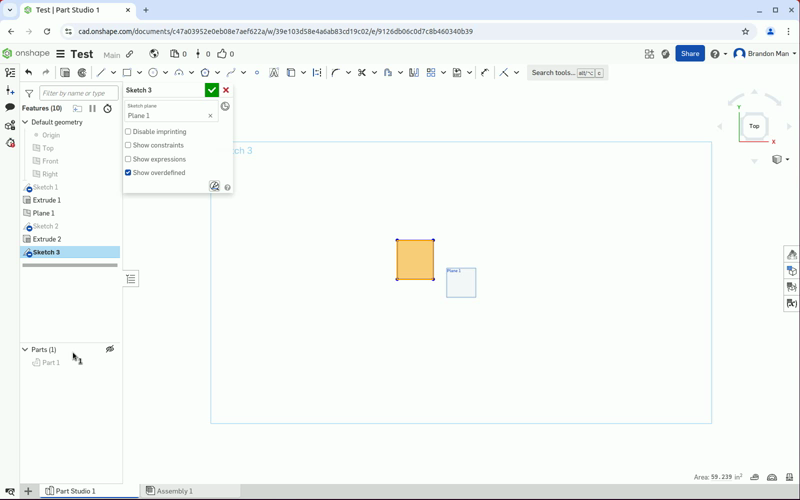
key(shift+y)
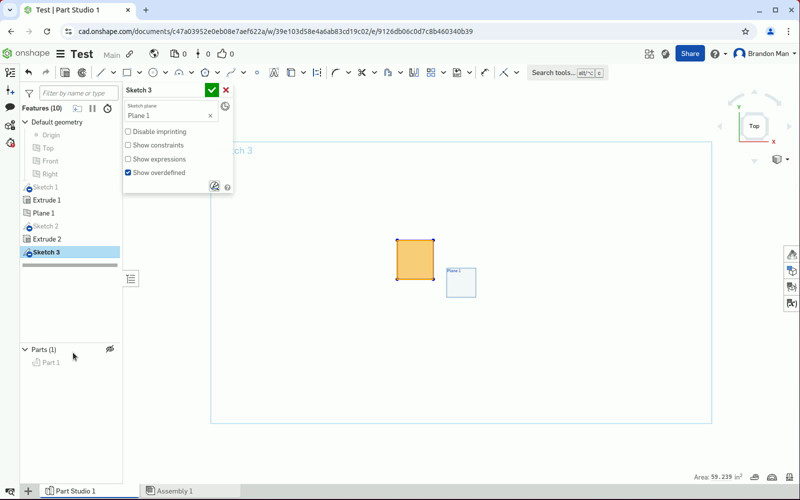
key(shift+e)
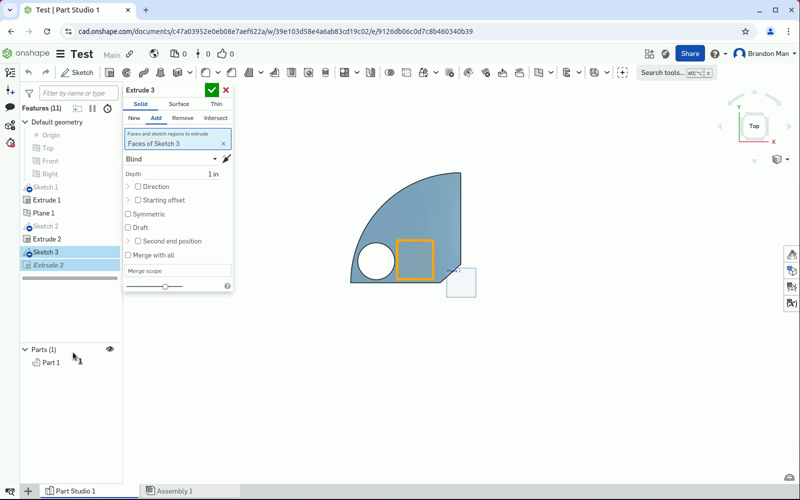
mouse_move(143, 106)
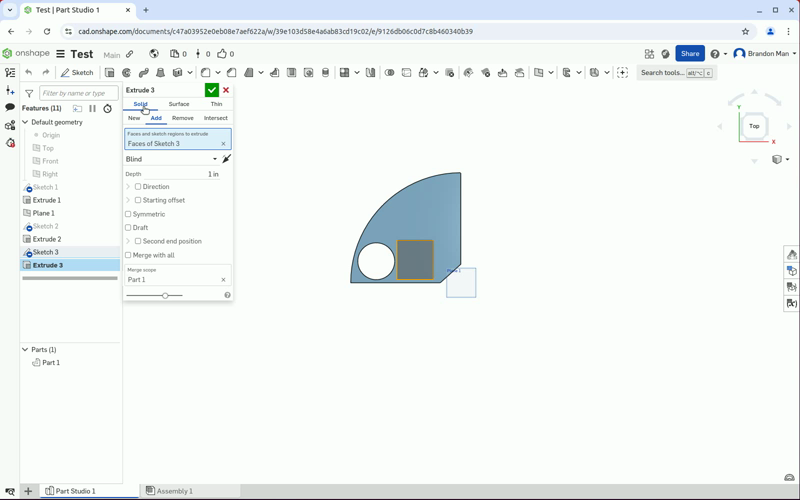
click(143, 106)
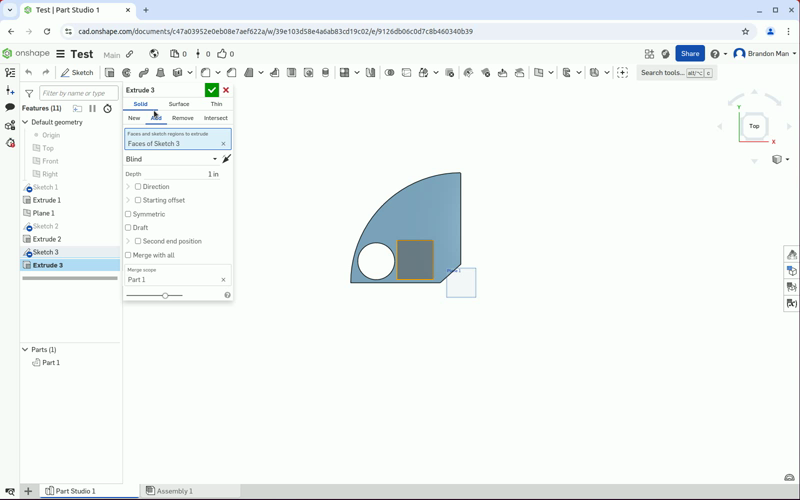
mouse_move(186, 120)
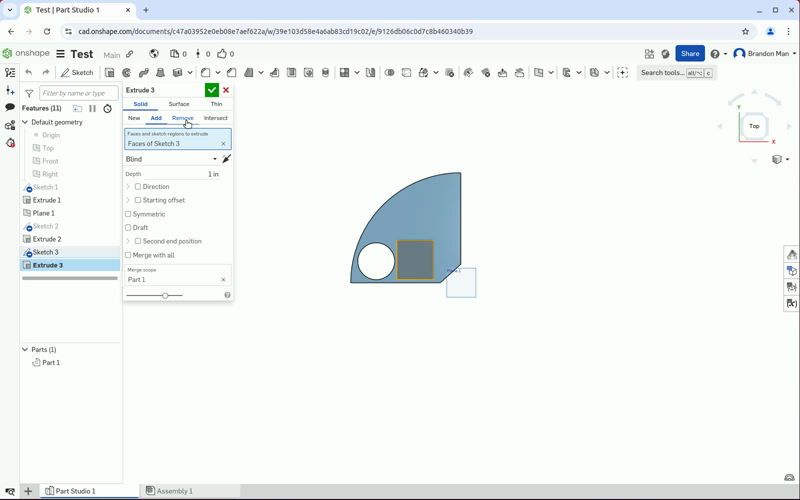
click(186, 120)
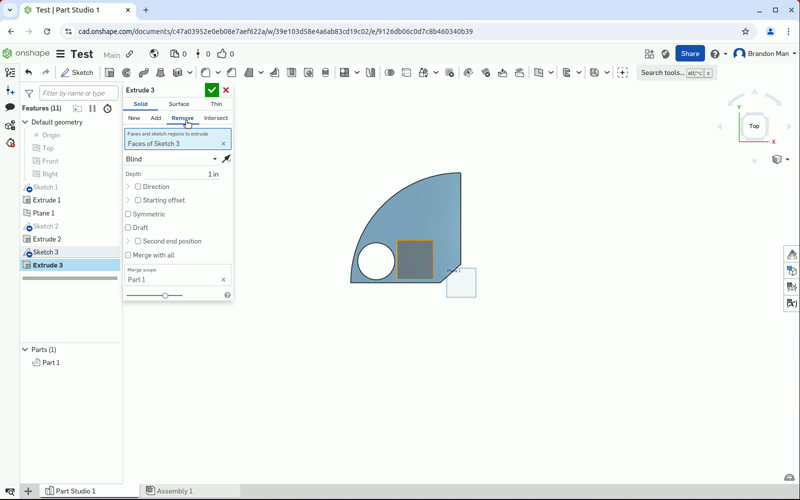
key(tab, 4)
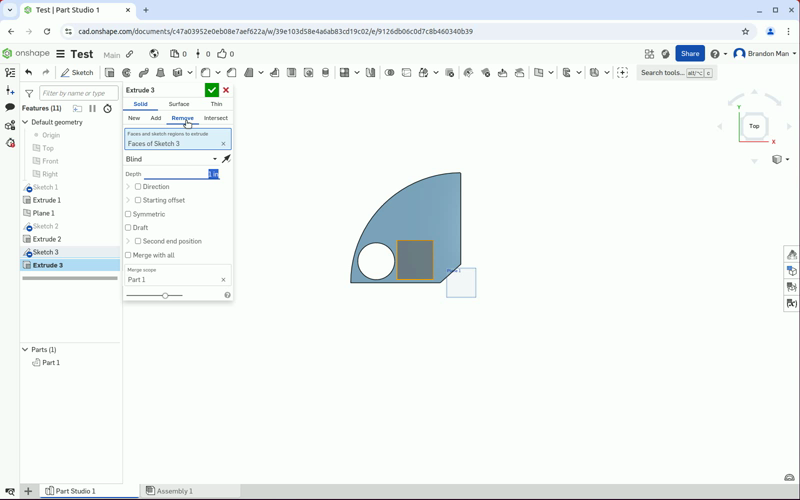
text(0.722)
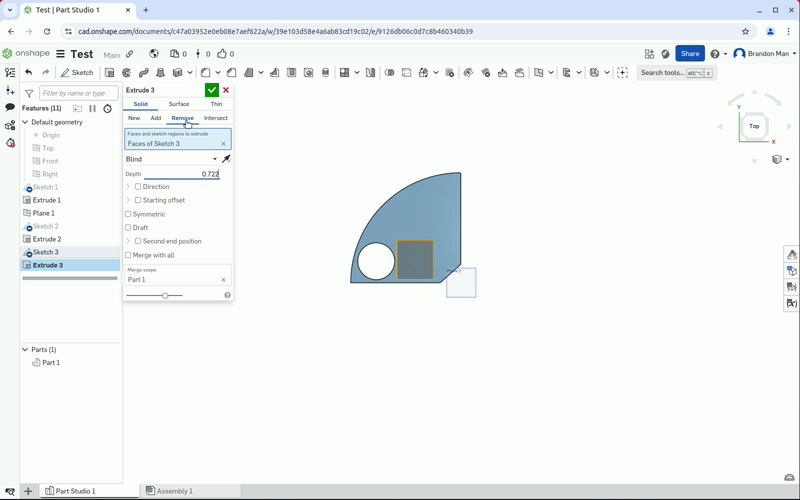
key(tab, 6)
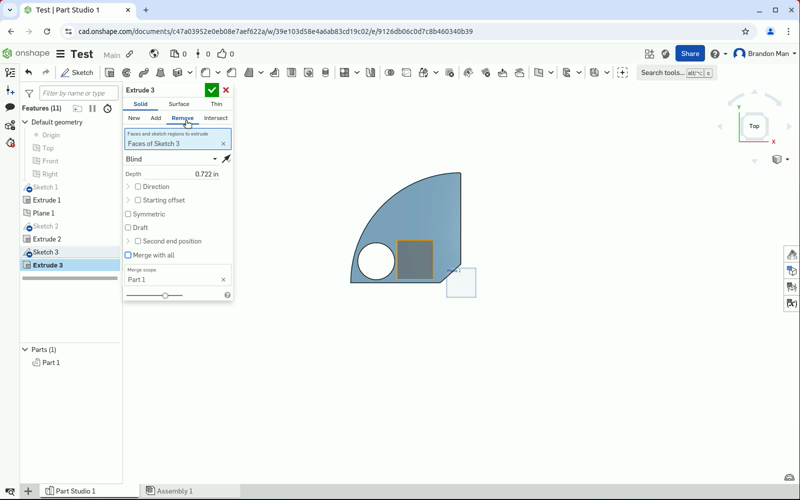
key(space)
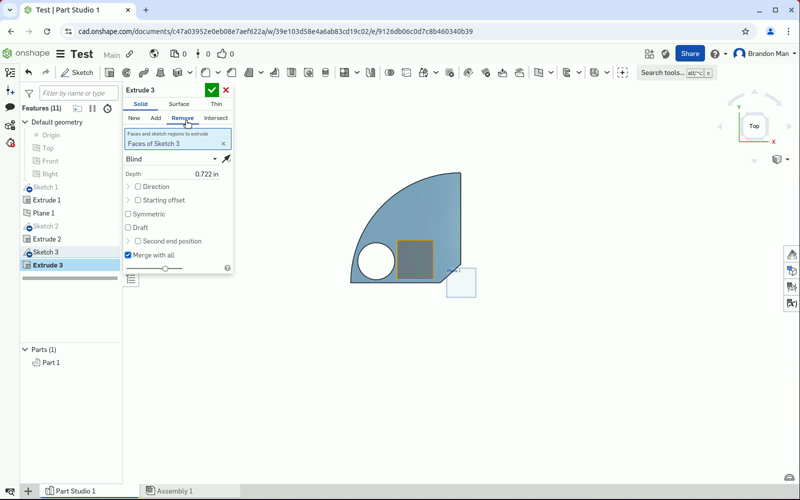
key(enter)
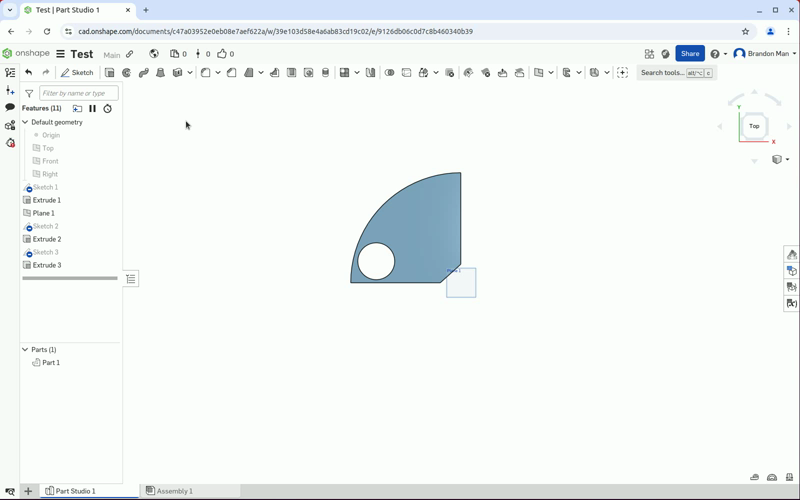
key(shift+h)
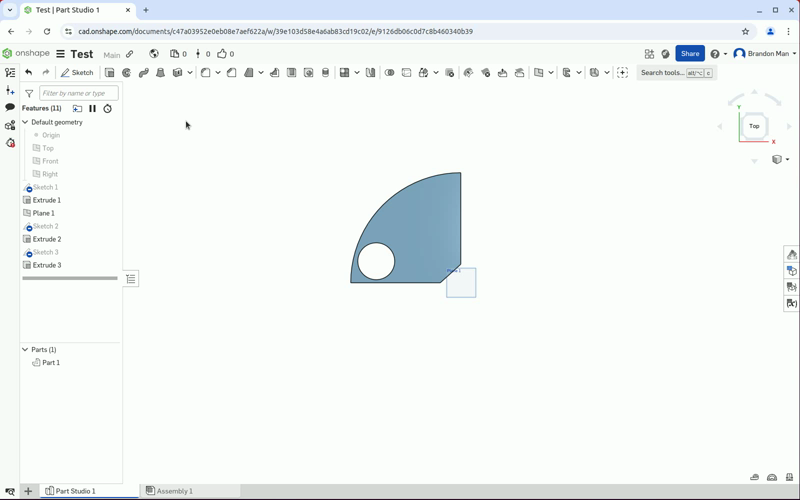
key(shift+h)
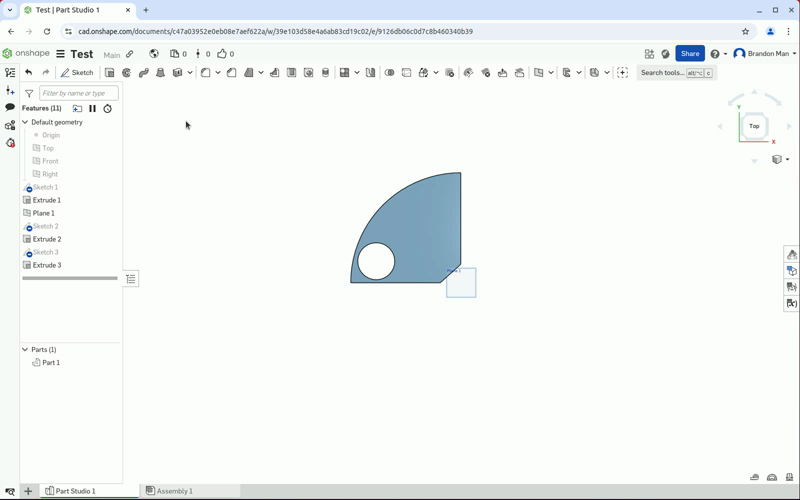
mouse_move(73, 189)
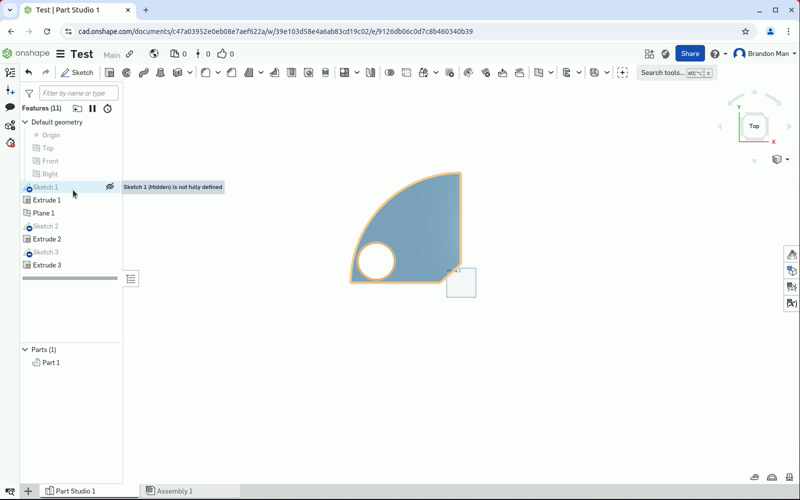
click(73, 189)
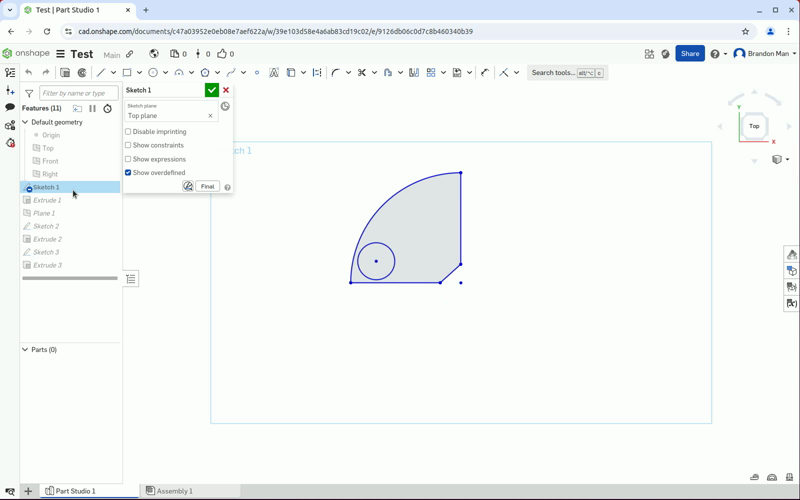
mouse_move(229, 92)
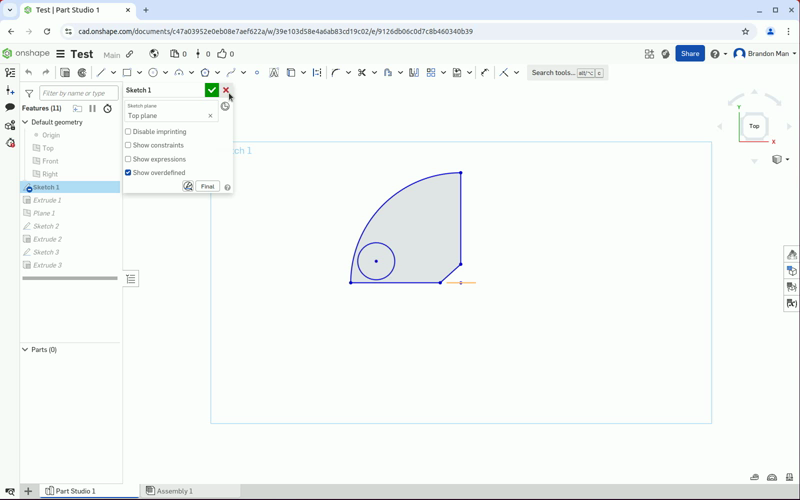
click(229, 92)
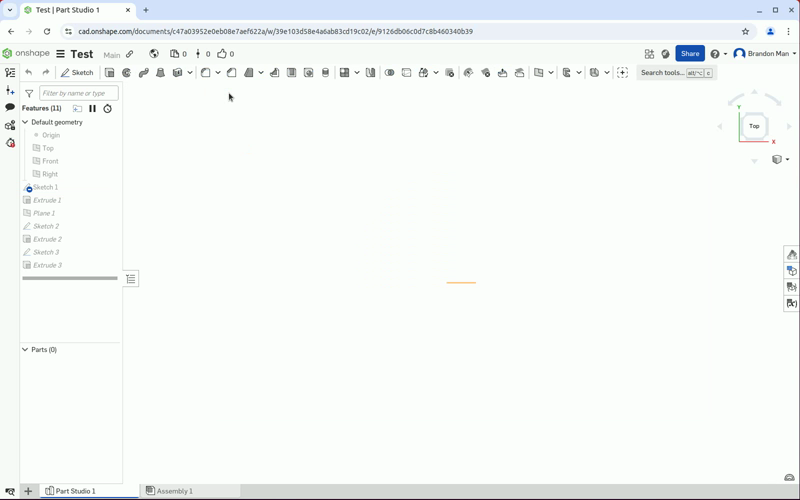
mouse_move(541, 75)
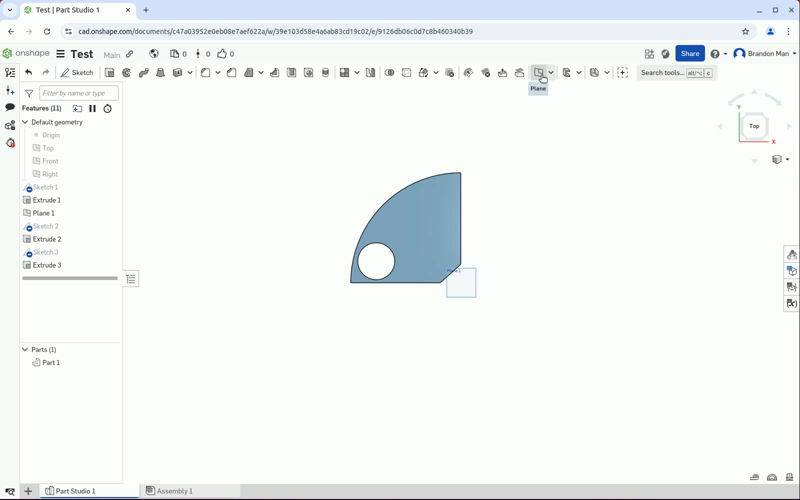
click(541, 75)
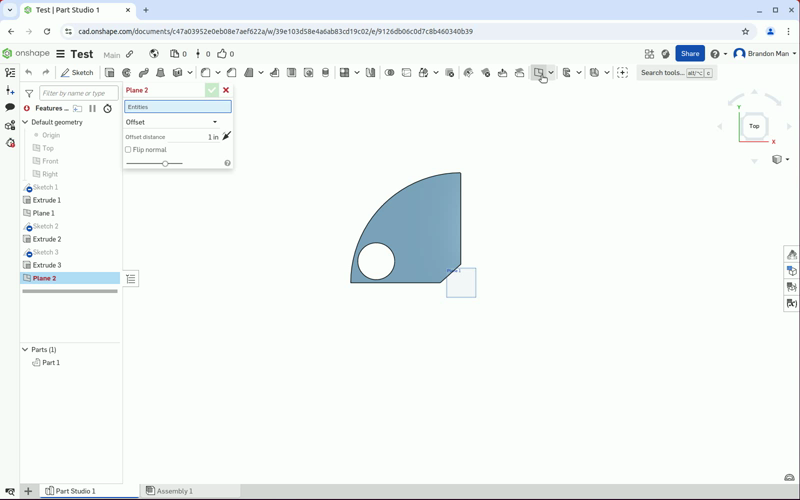
mouse_move(73, 150)
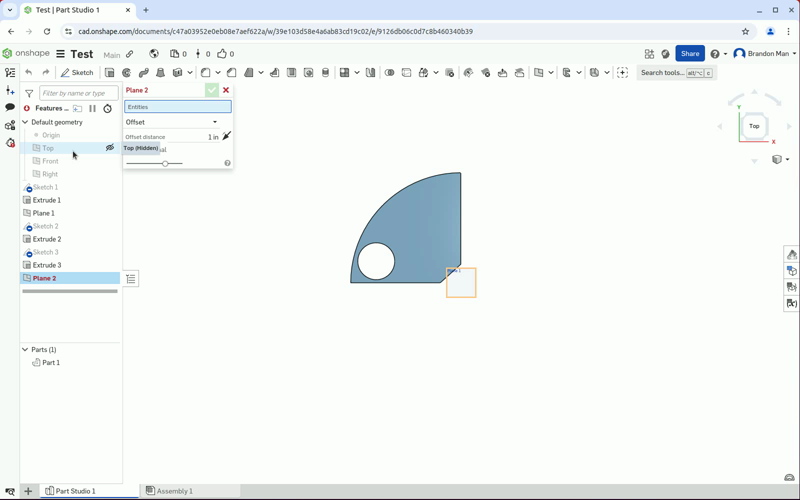
click(73, 150)
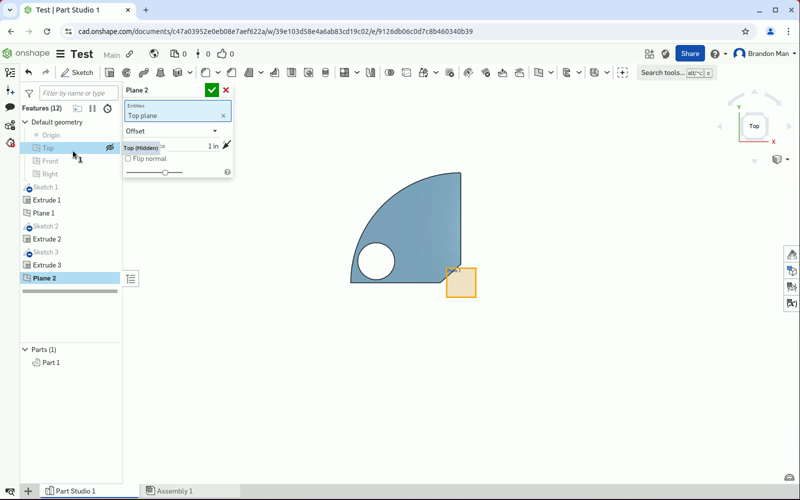
key(tab, 2)
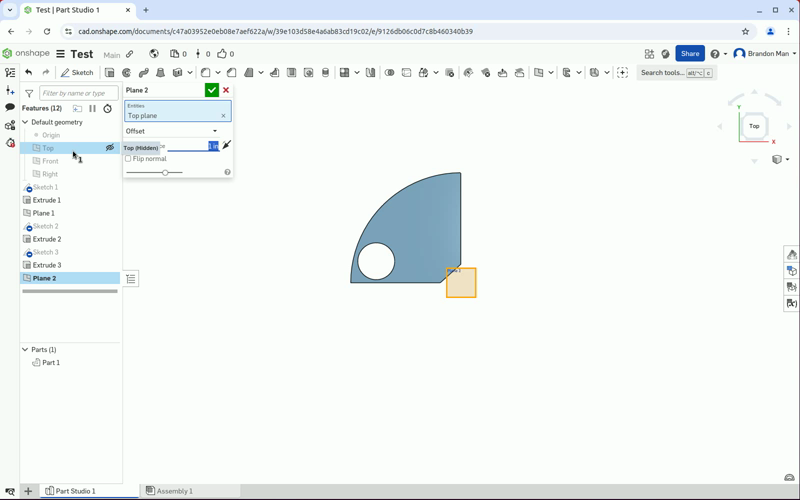
text(0.709)
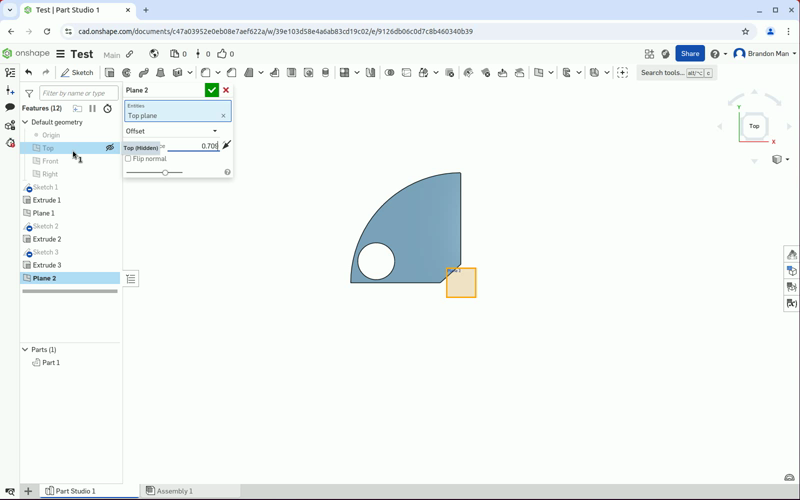
key(enter, 2)
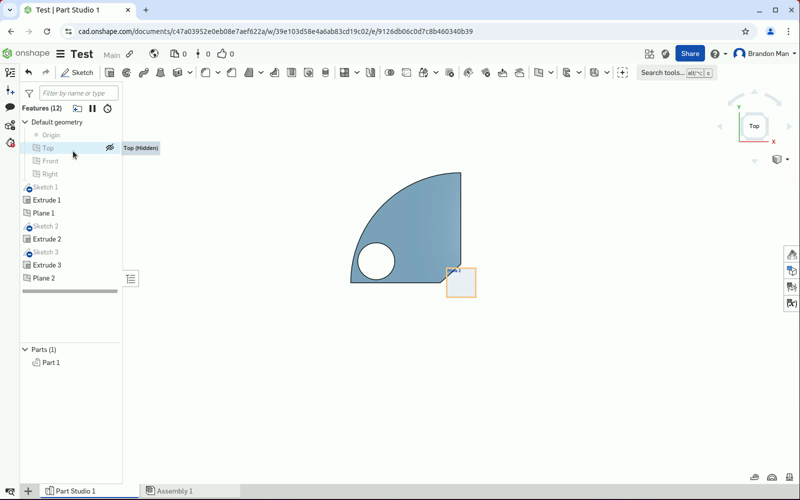
key(shift+s)
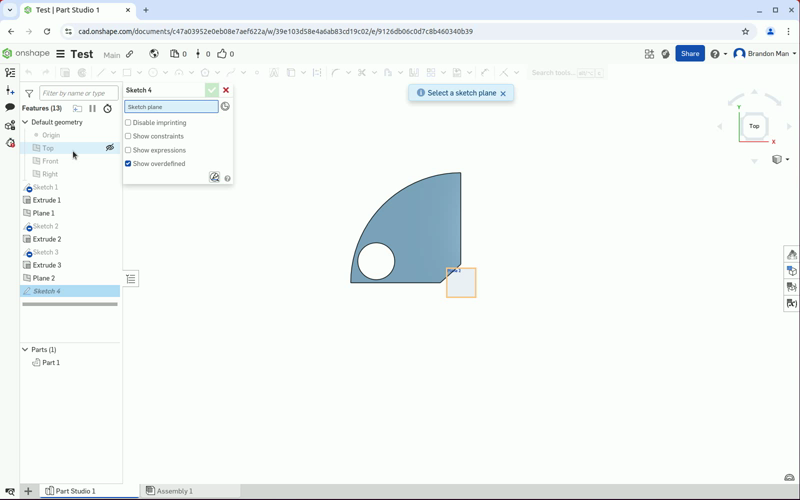
mouse_move(73, 280)
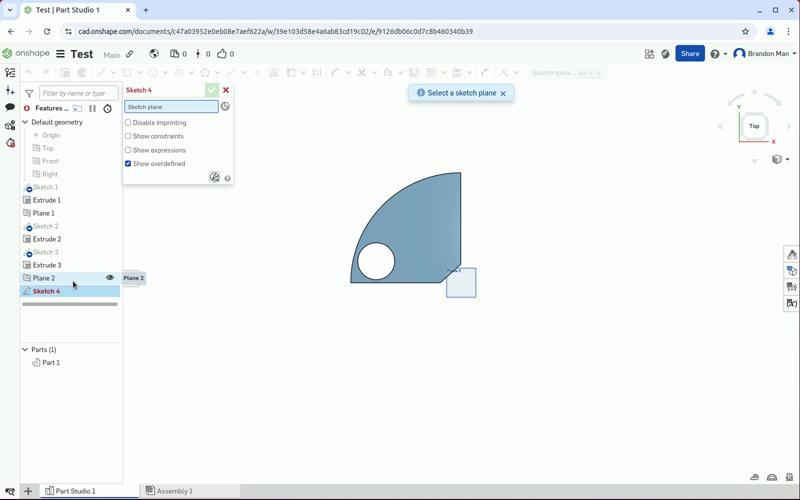
click(73, 280)
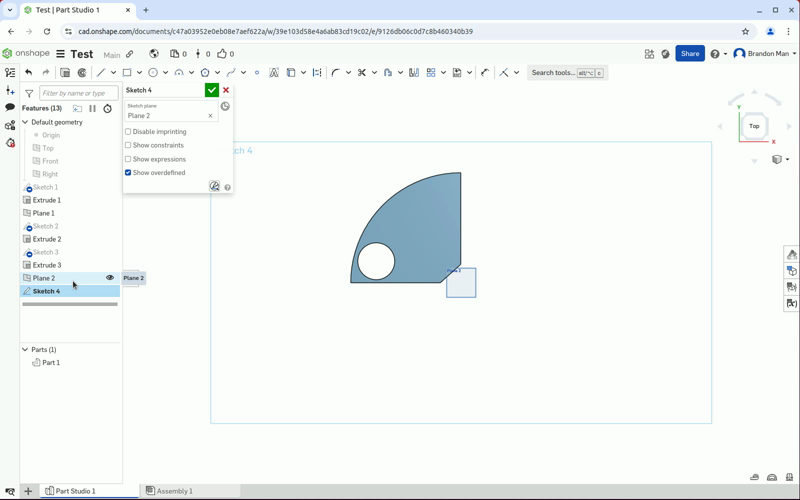
mouse_move(73, 352)
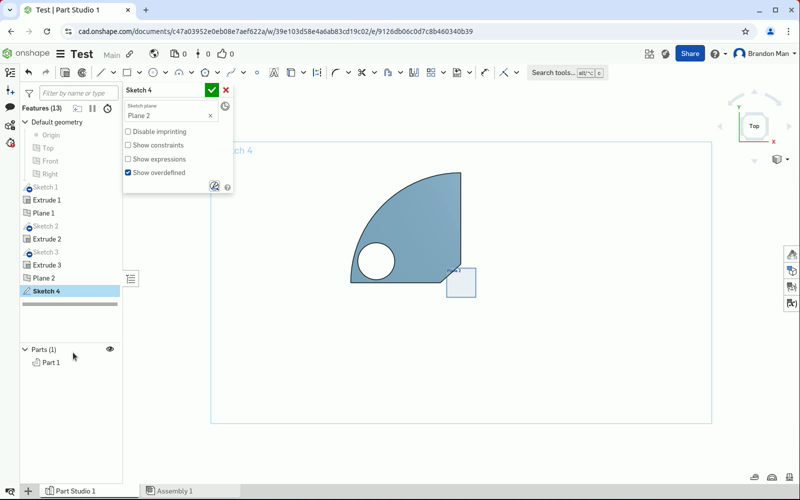
key(y)
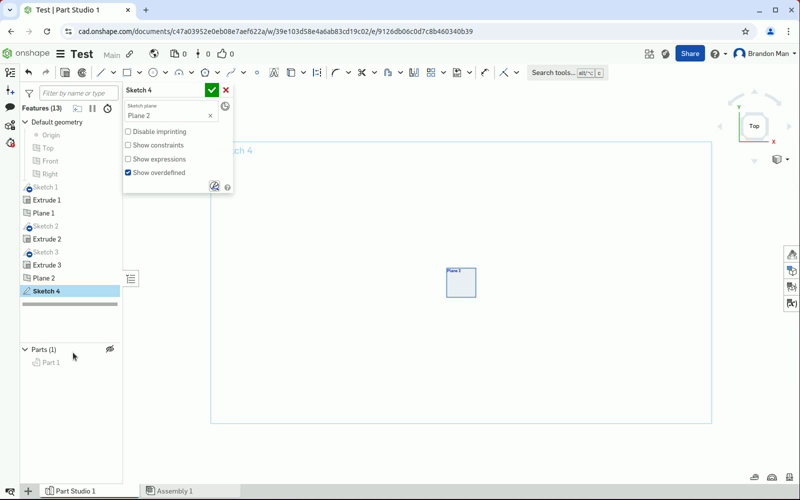
key(c)
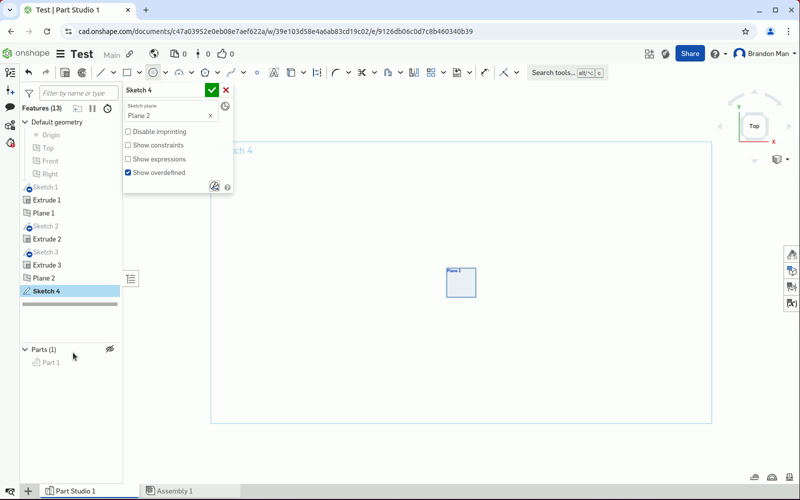
key_down(shift)
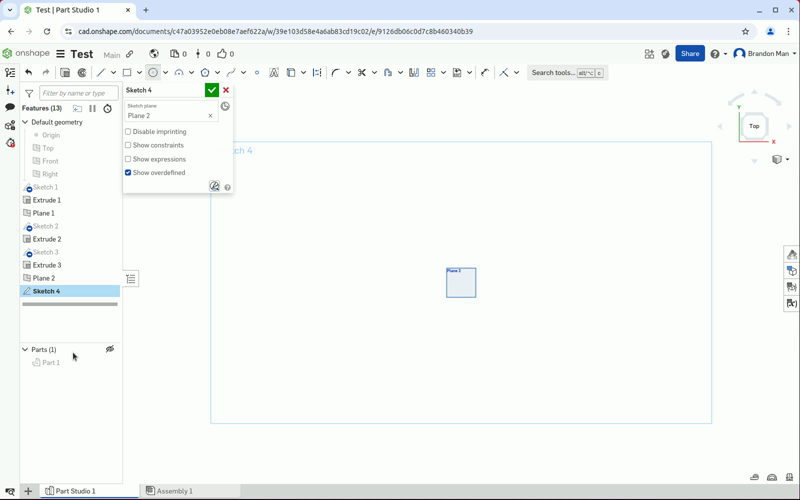
mouse_move(441, 209)
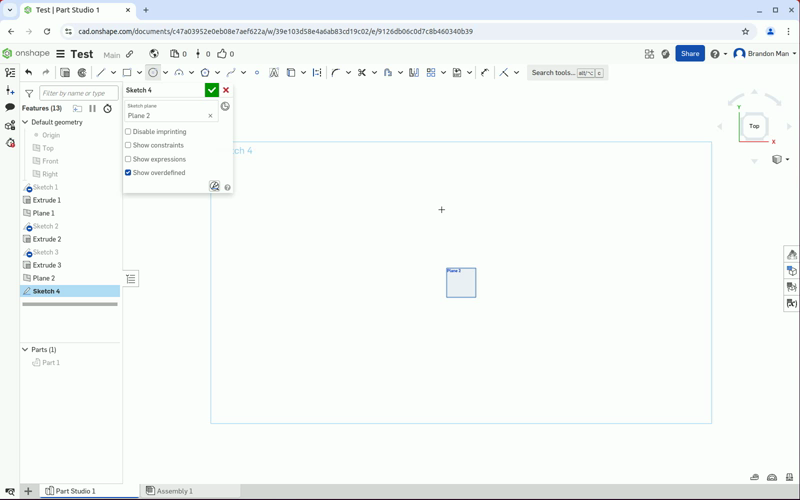
click(441, 209)
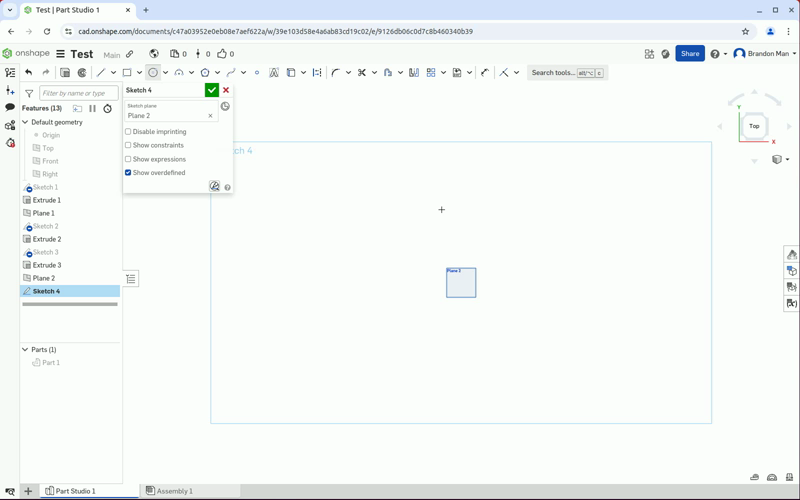
key_up(shift)
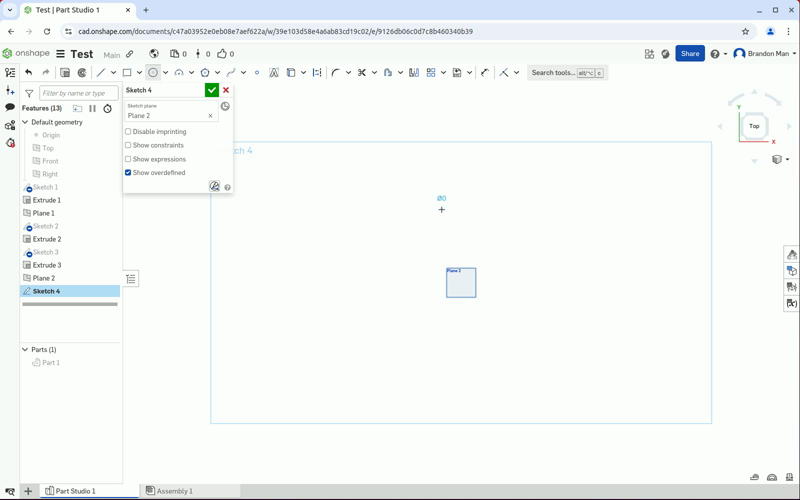
mouse_move(450, 209)
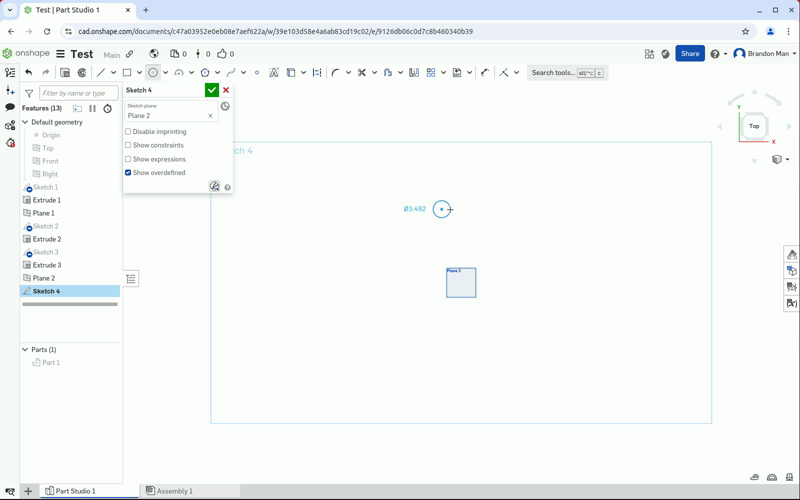
click(450, 209)
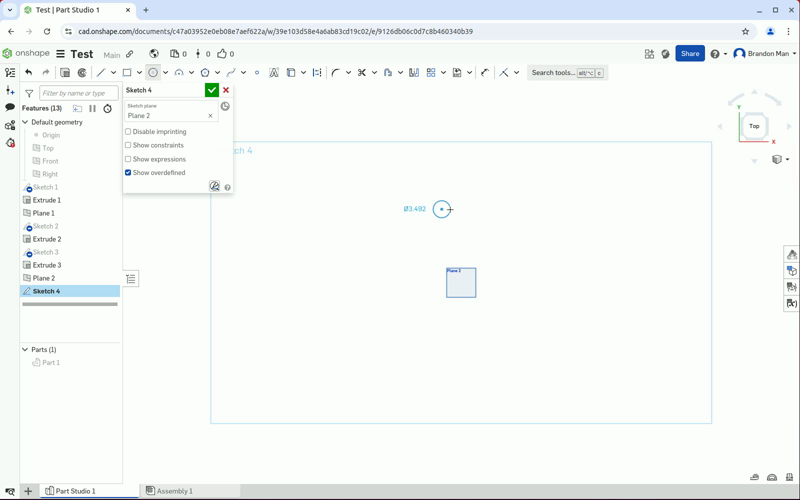
key(esc)
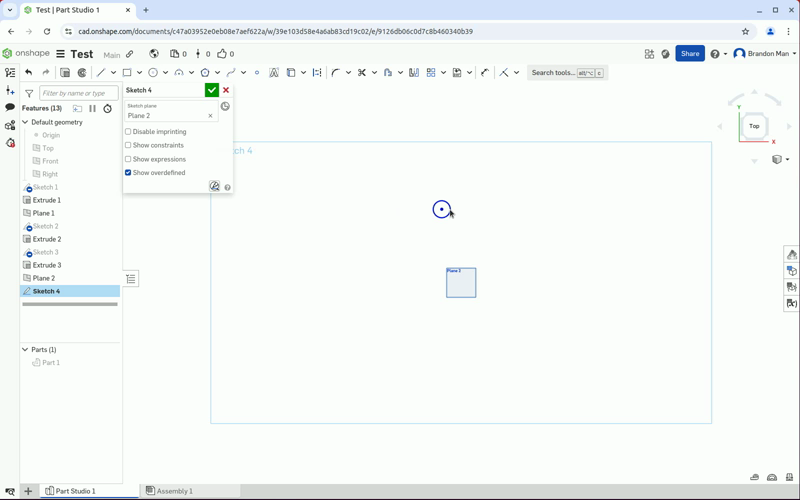
mouse_move(436, 205)
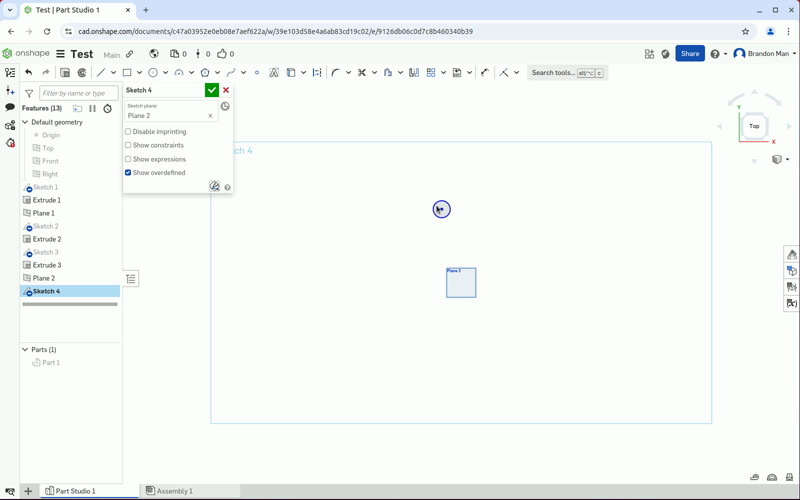
scroll(6)
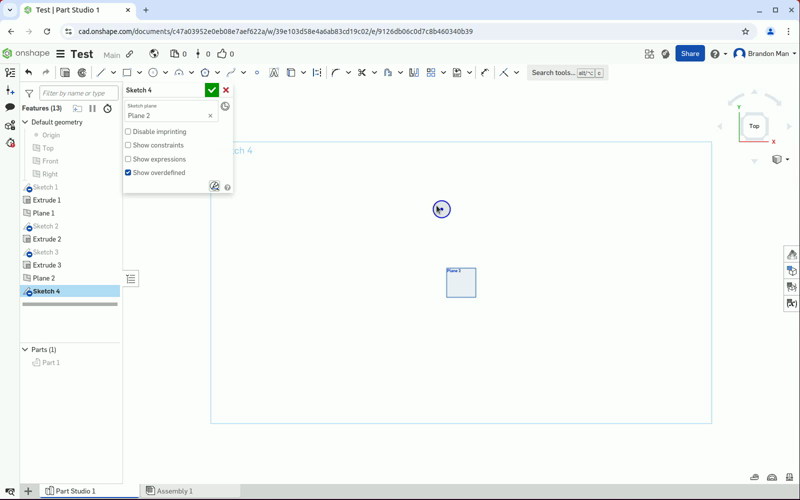
scroll(6)
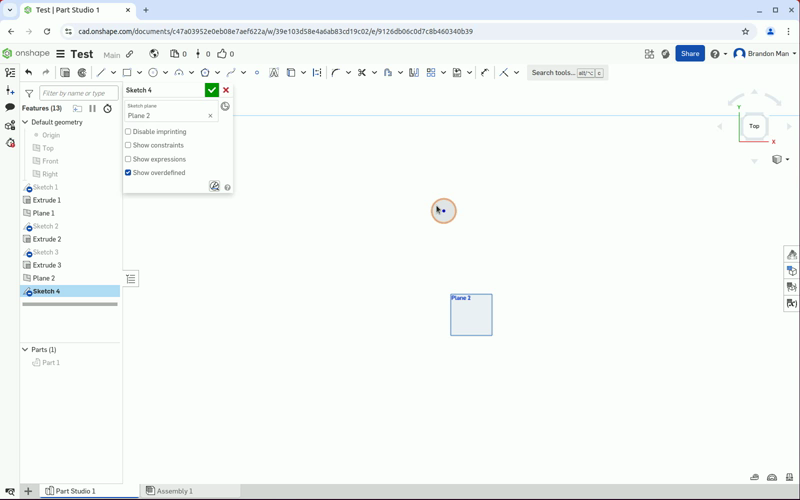
scroll(6)
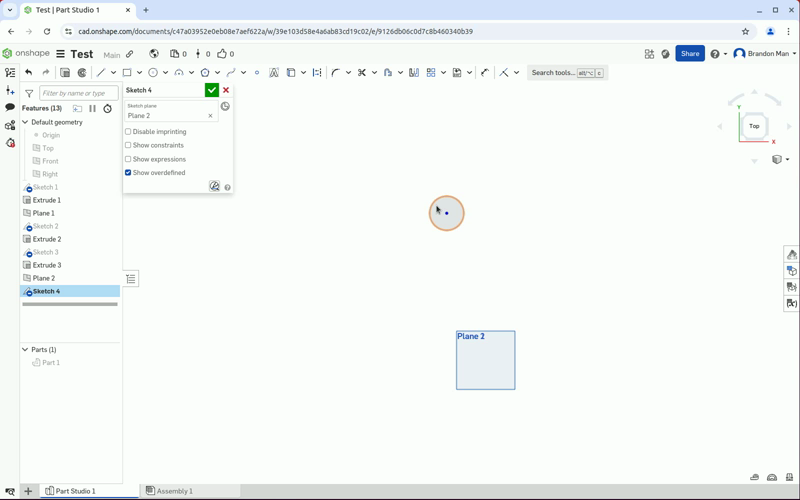
scroll(6)
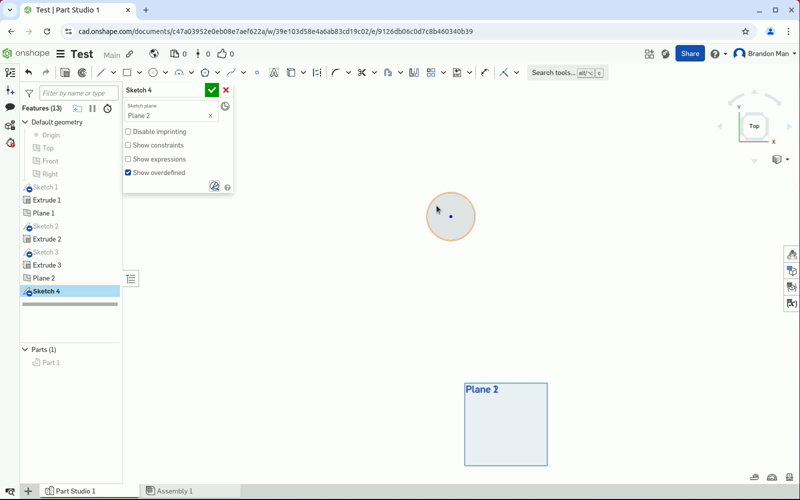
scroll(6)
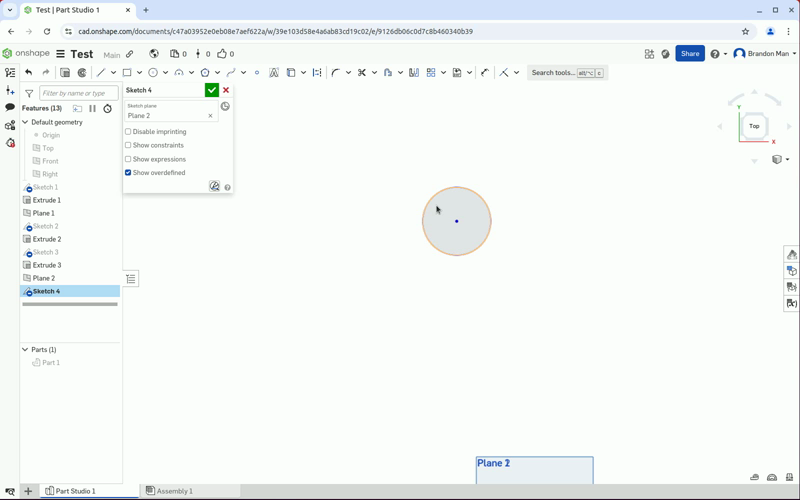
scroll(6)
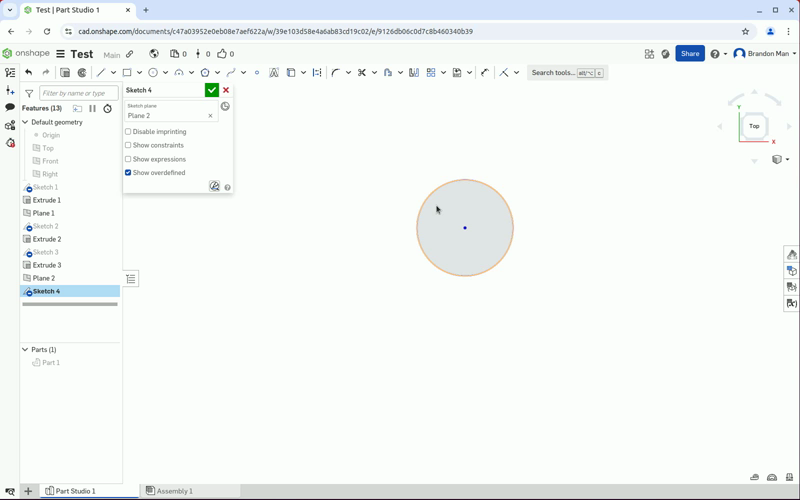
scroll(6)
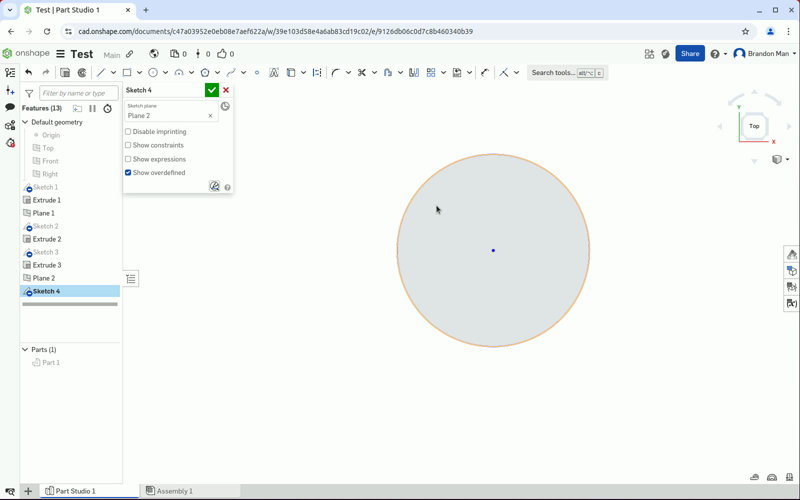
click(436, 205)
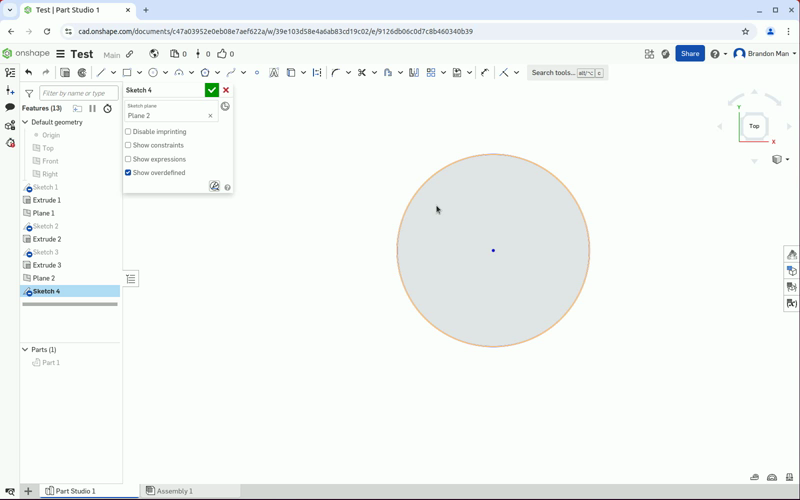
scroll(-6)
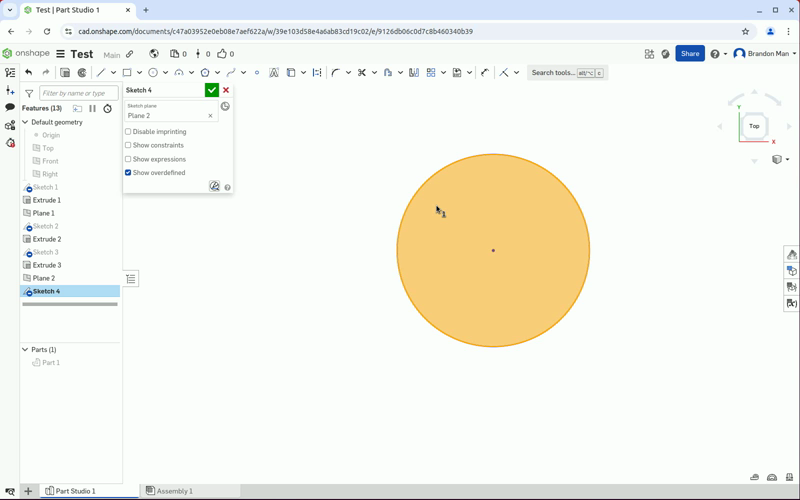
scroll(-6)
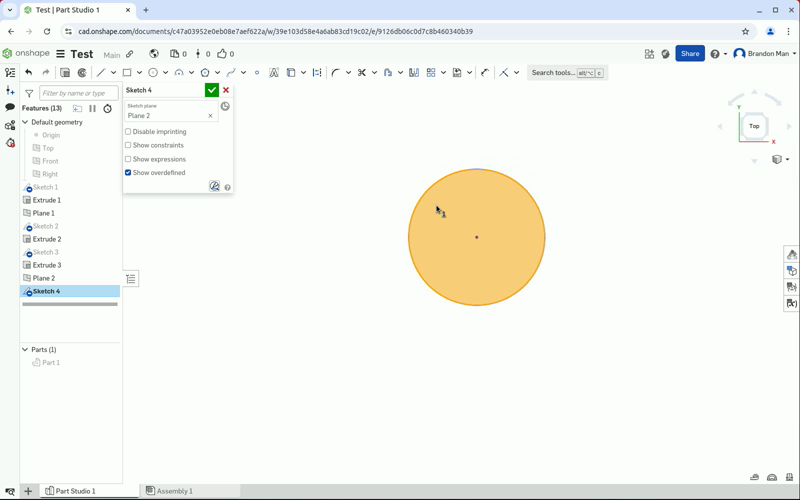
scroll(-6)
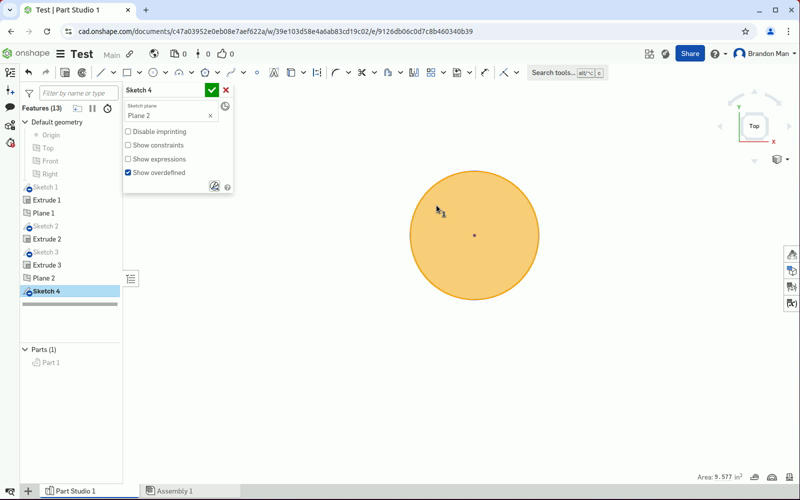
scroll(-6)
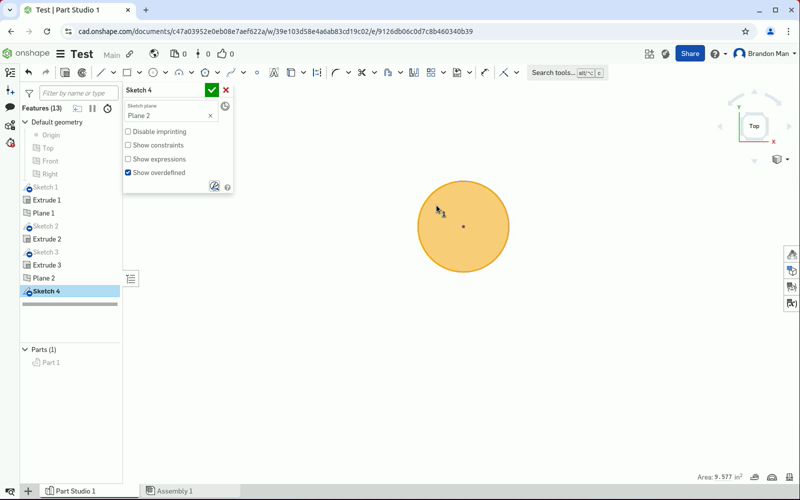
scroll(-6)
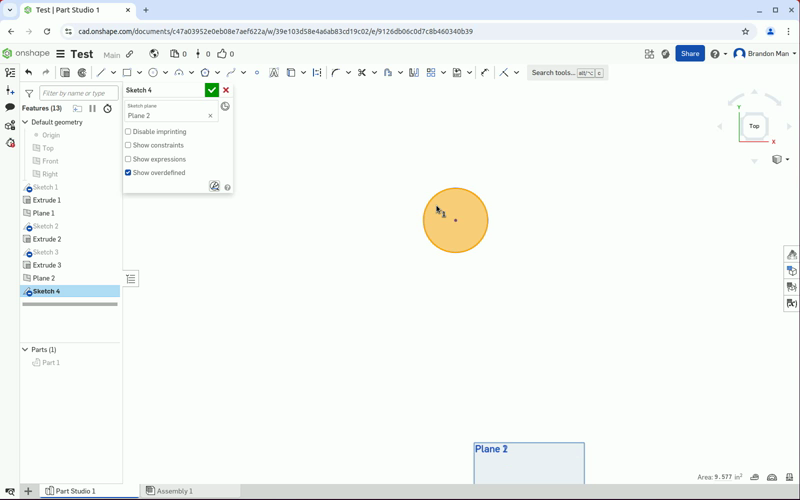
scroll(-6)
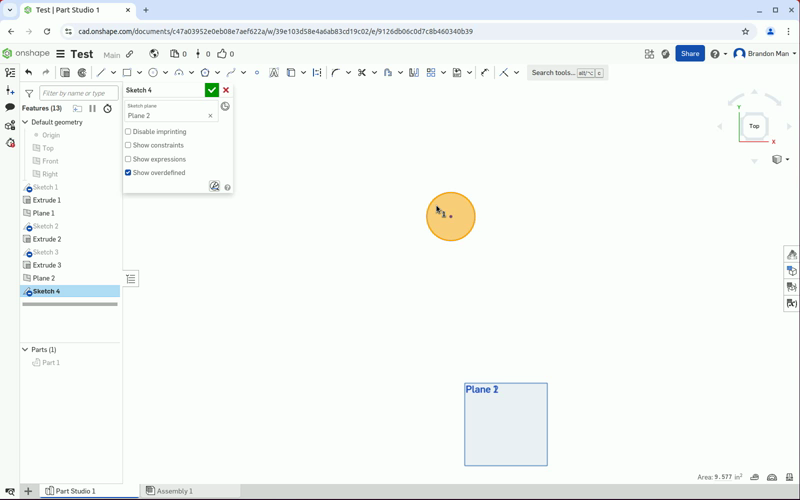
scroll(-6)
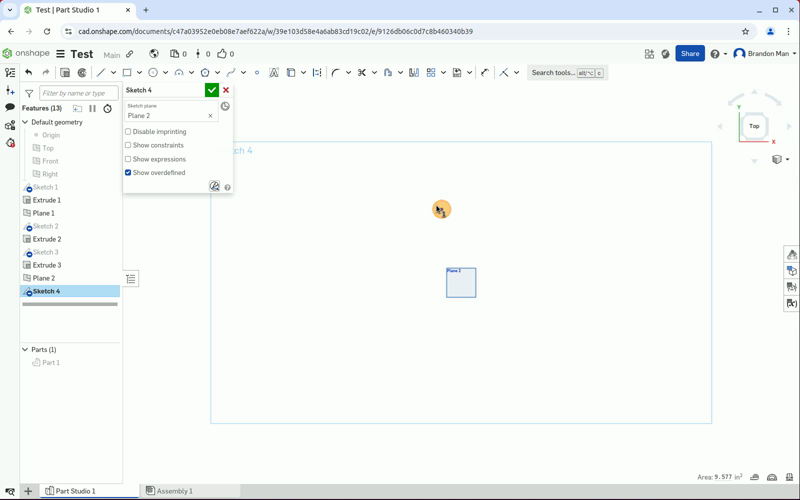
mouse_move(73, 352)
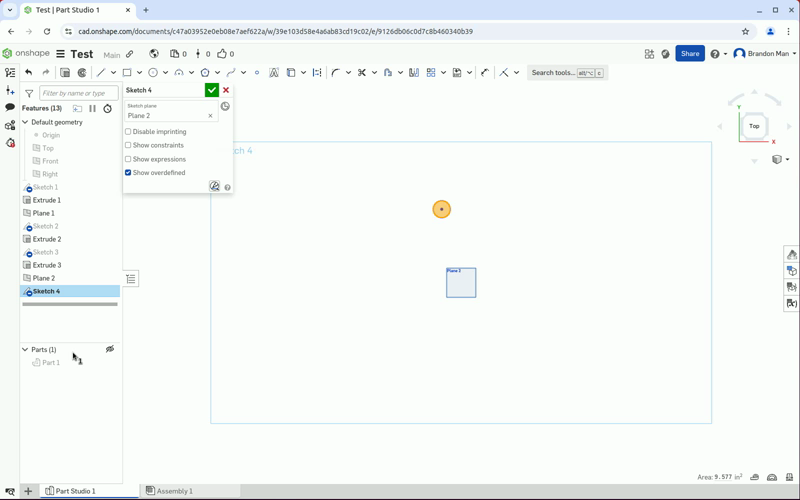
key(shift+y)
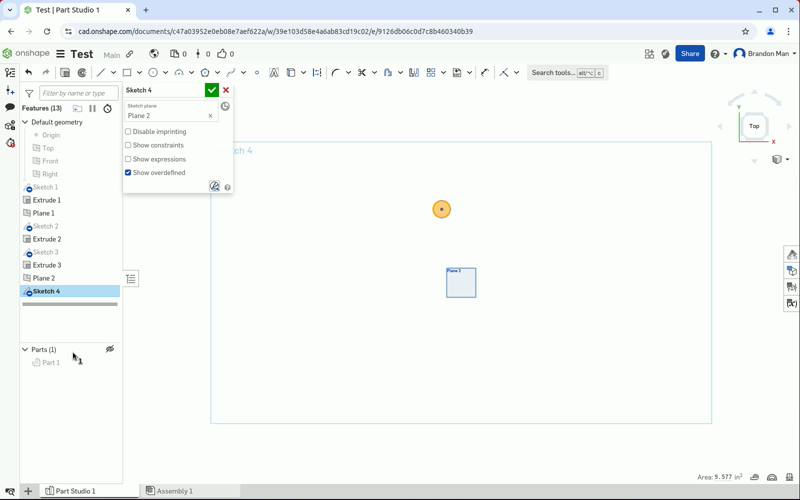
key(shift+e)
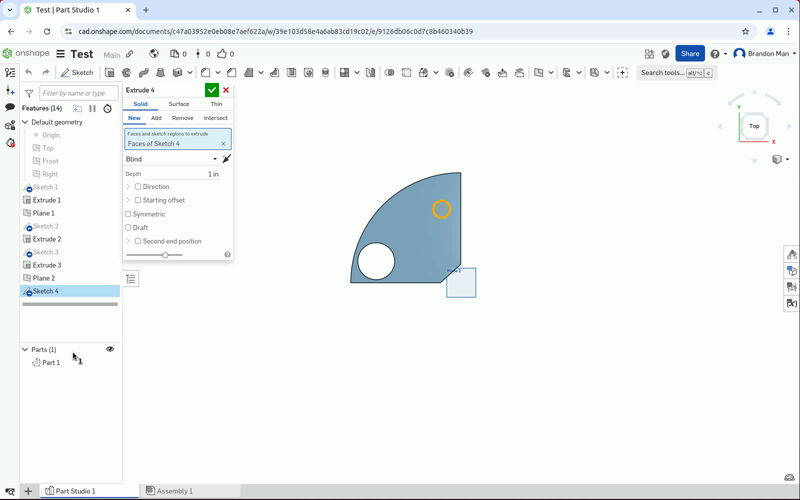
mouse_move(143, 106)
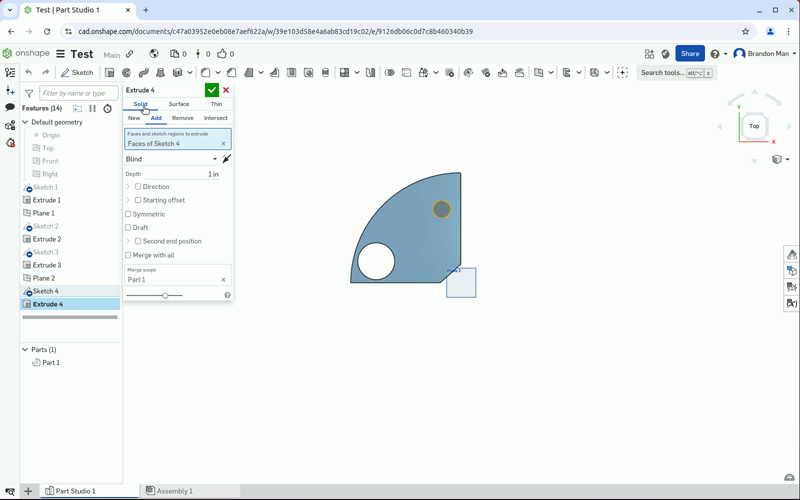
click(143, 106)
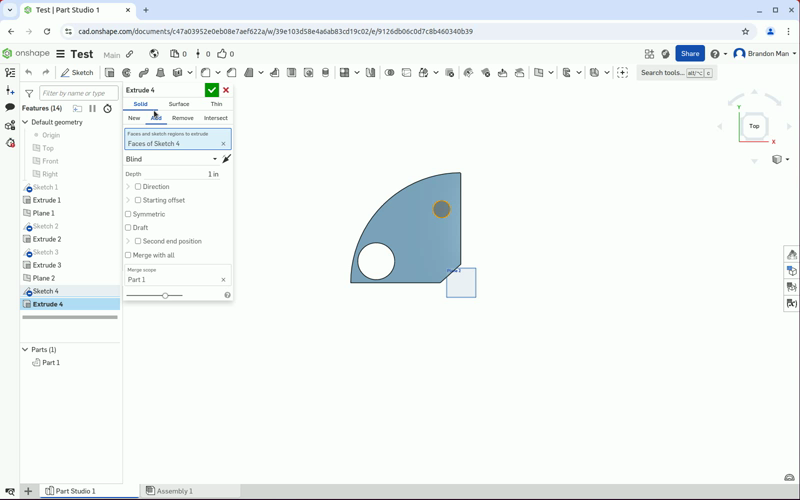
mouse_move(186, 120)
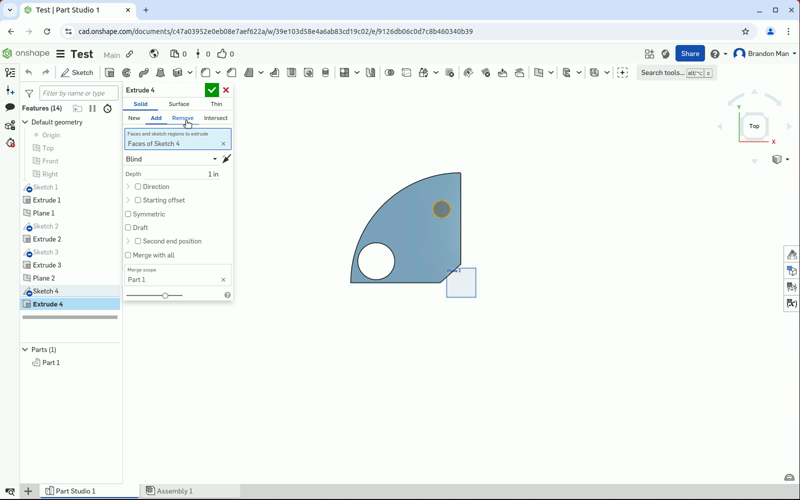
click(186, 120)
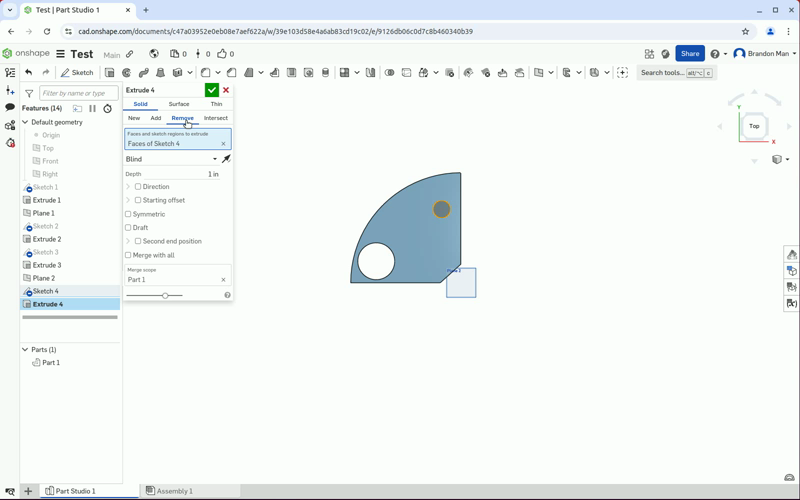
key(tab, 4)
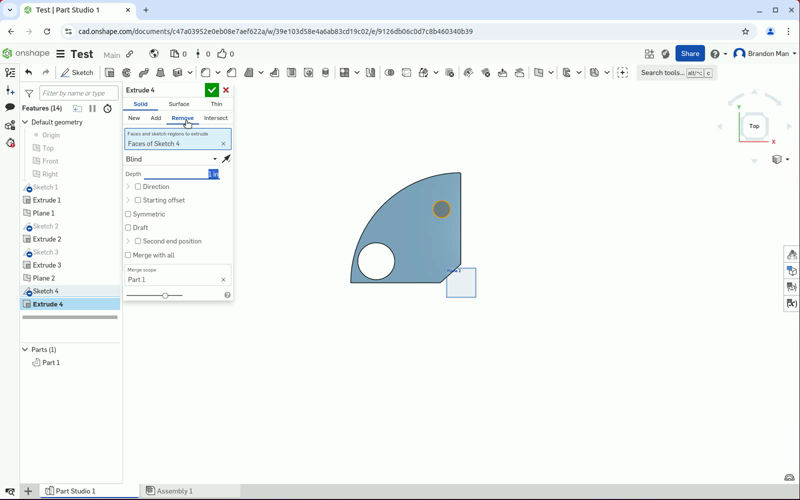
text(10.11)
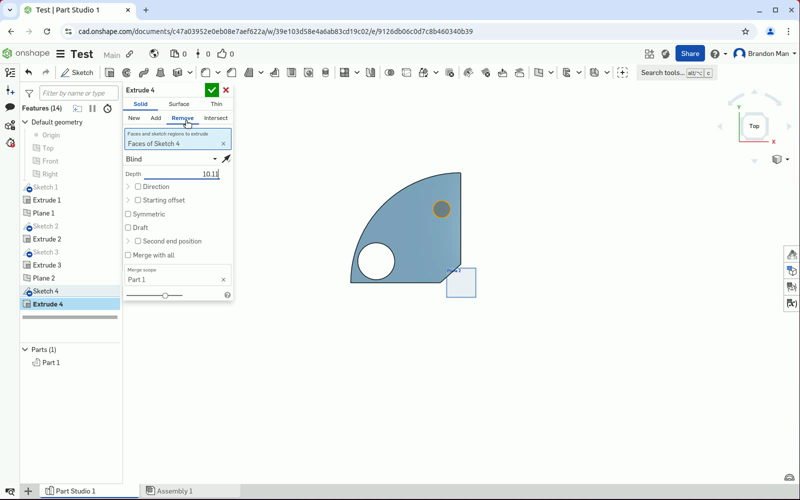
key(tab, 6)
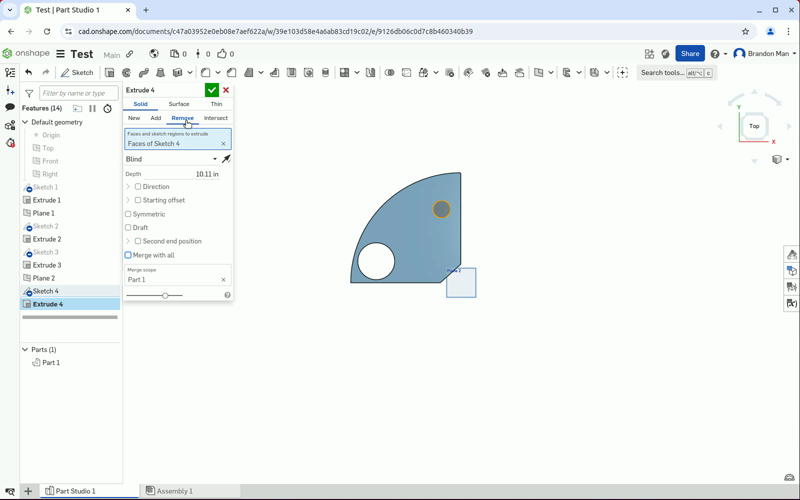
key(space)
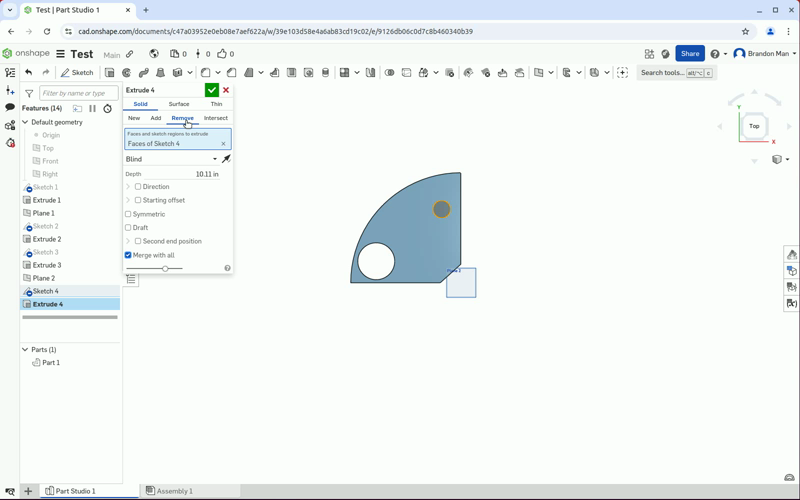
key(enter)
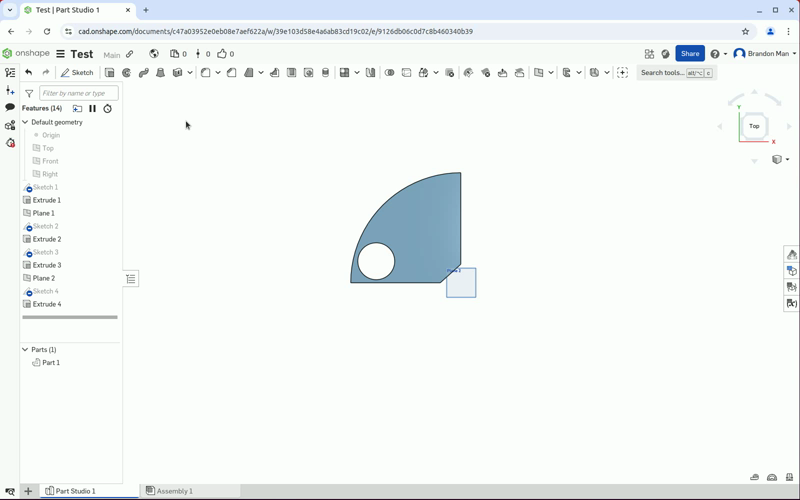
key(shift+h)
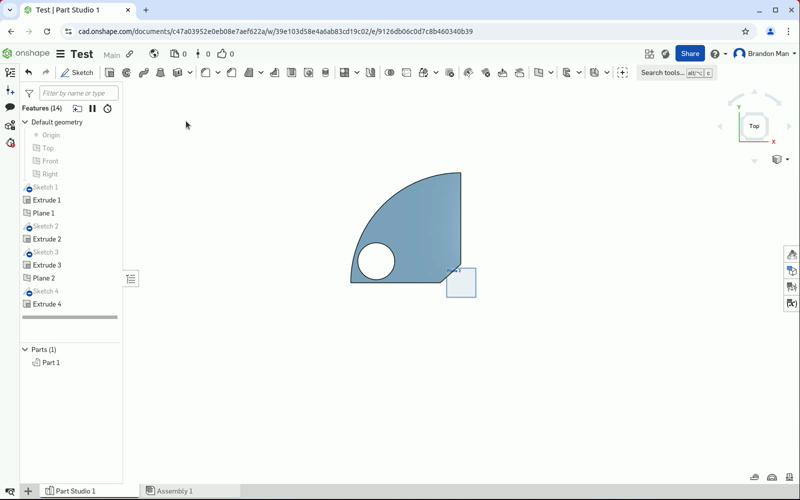
key(shift+h)
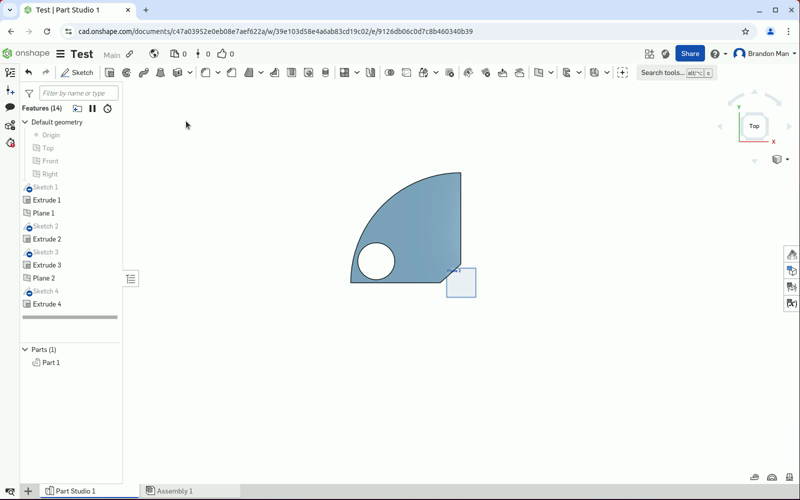
mouse_move(73, 189)
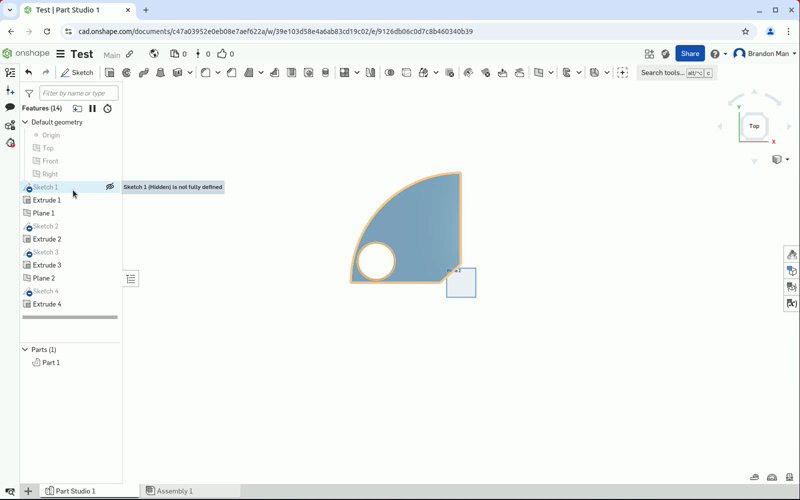
click(73, 189)
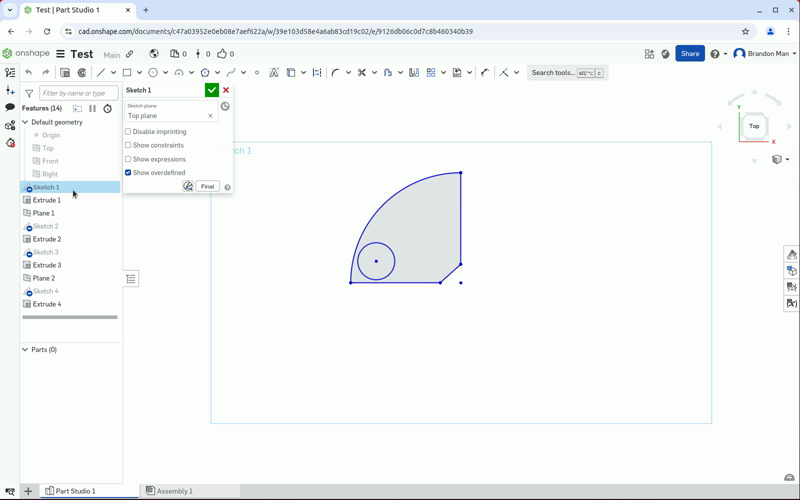
mouse_move(229, 92)
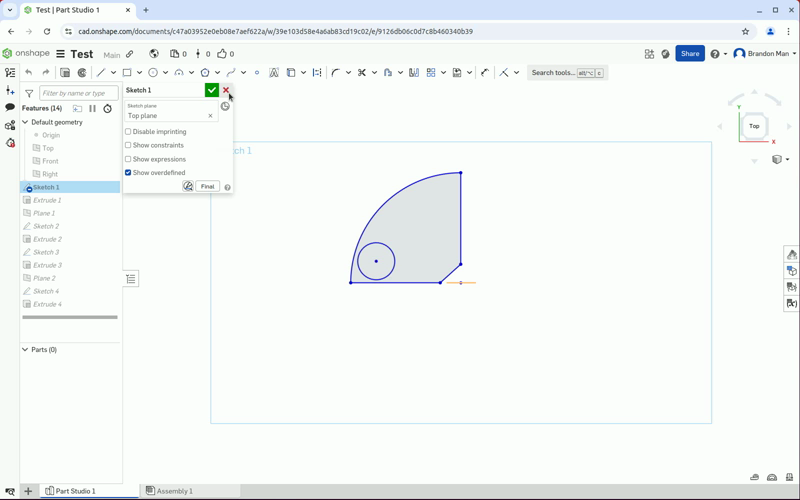
click(229, 92)
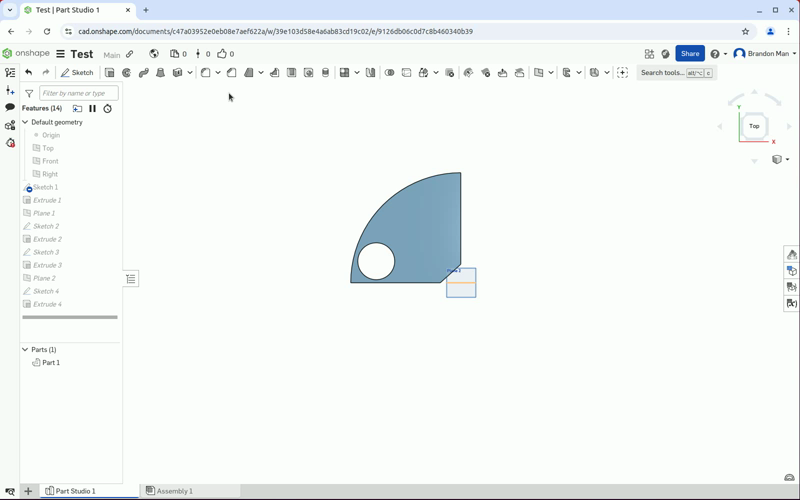
mouse_move(73, 352)
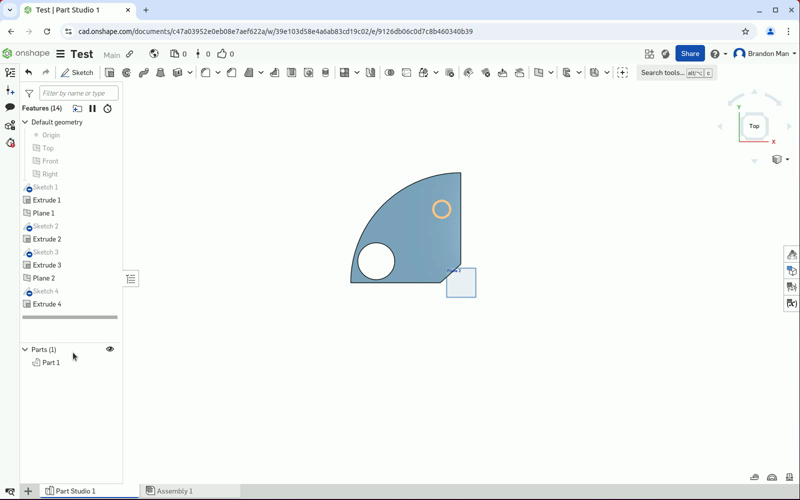
key(y)
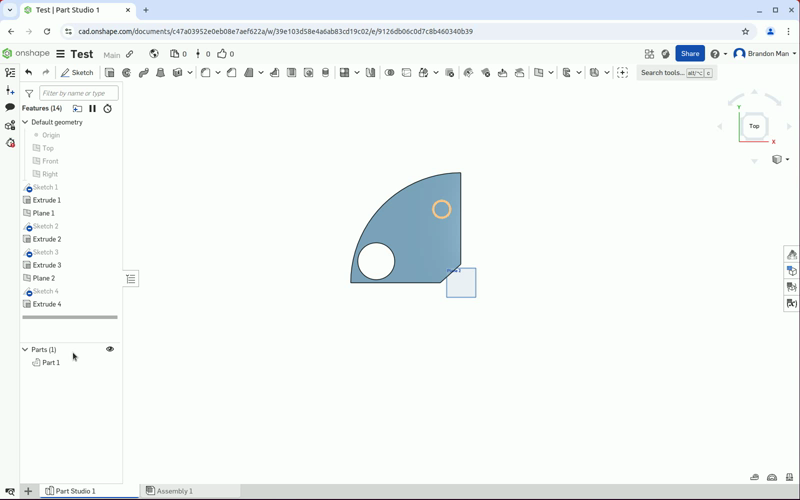
key(shift+p)
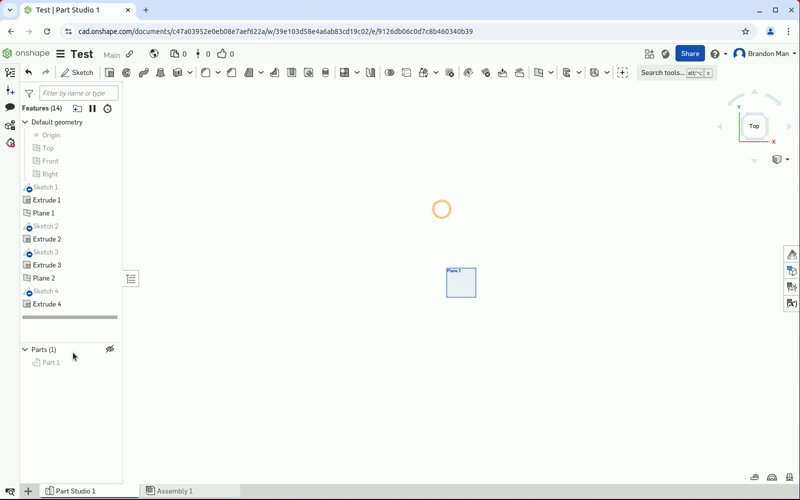
key(space)
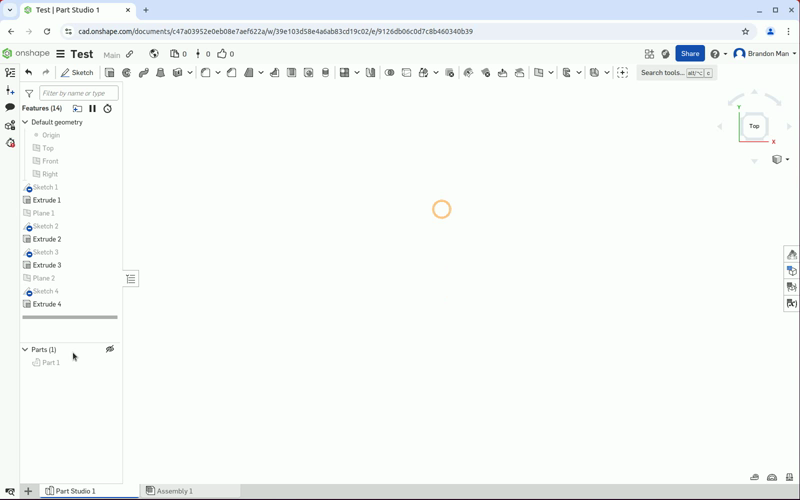
key_down(shift)
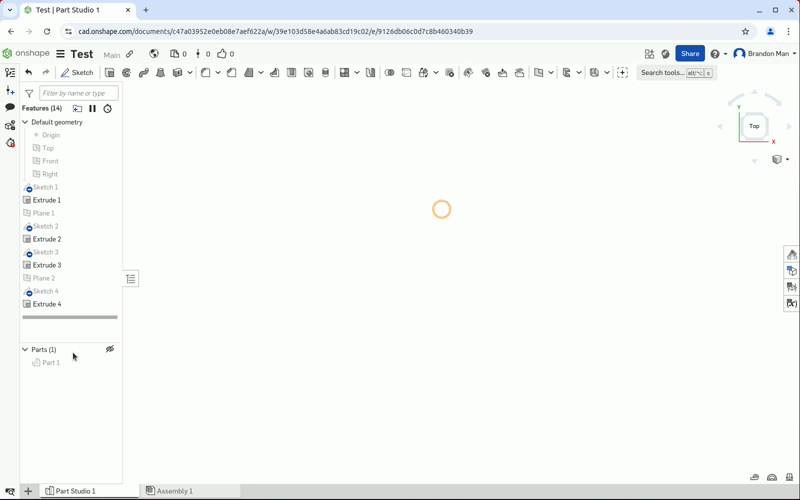
key(up)
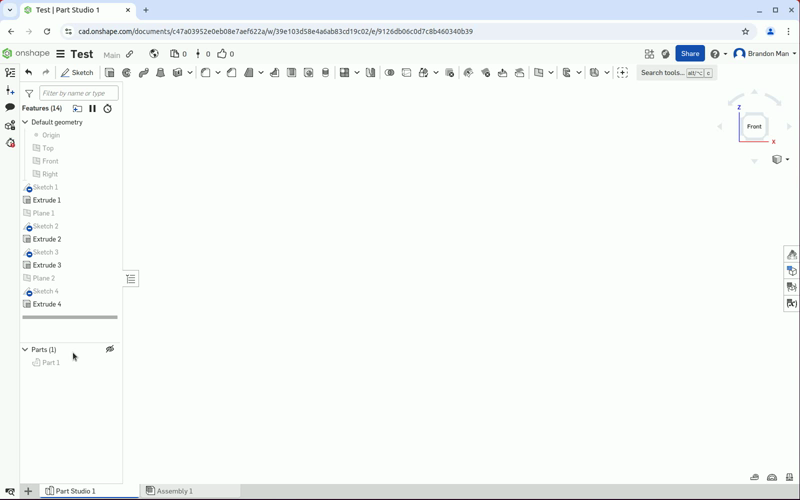
key_up(shift)
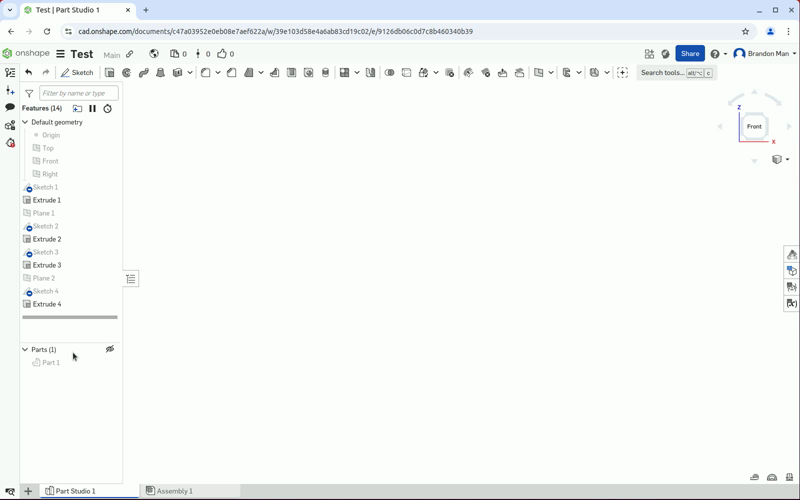
mouse_move(73, 352)
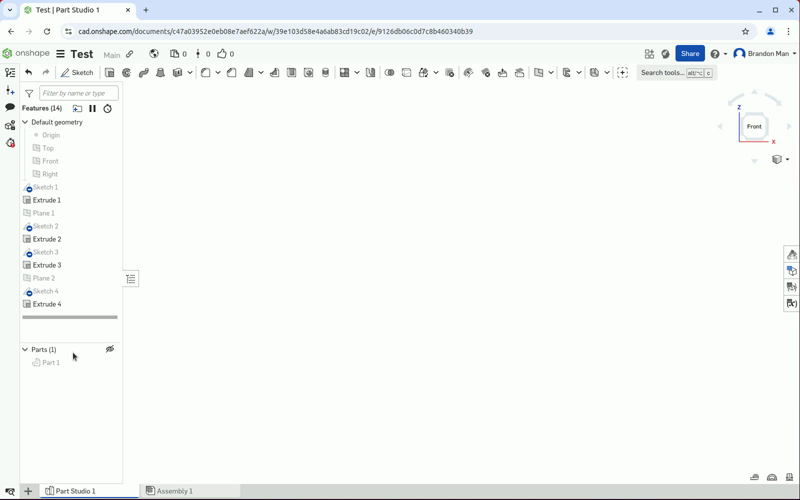
key(shift+y)
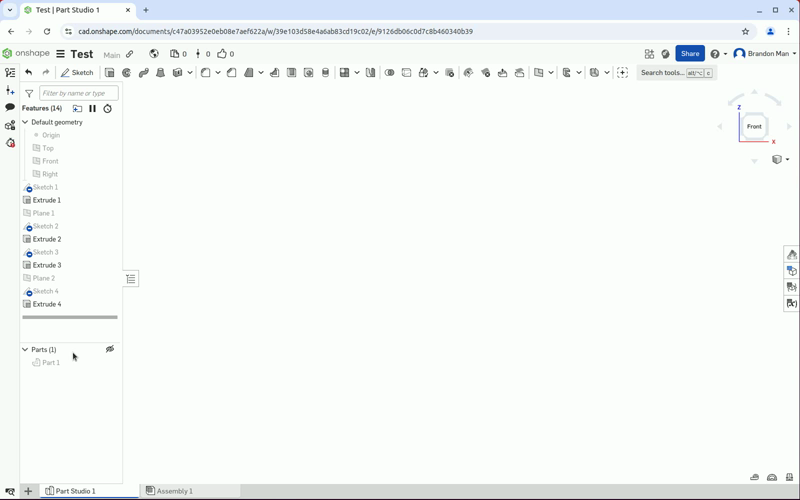
key(shift+s)
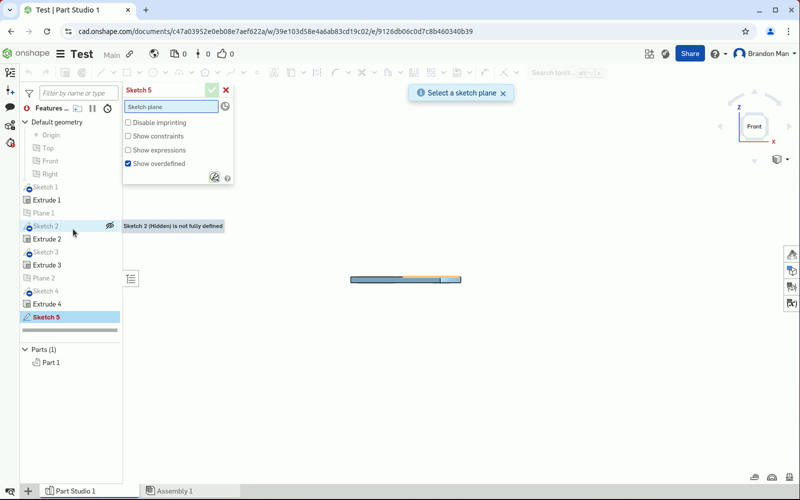
scroll(3)
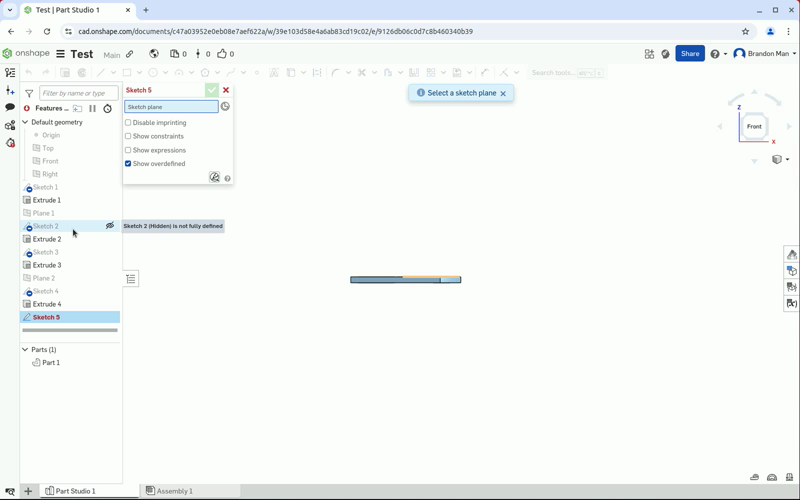
mouse_move(73, 163)
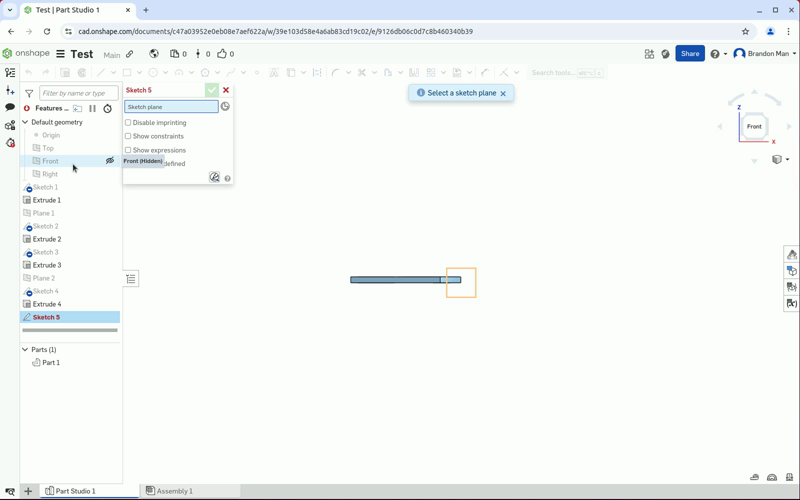
click(73, 163)
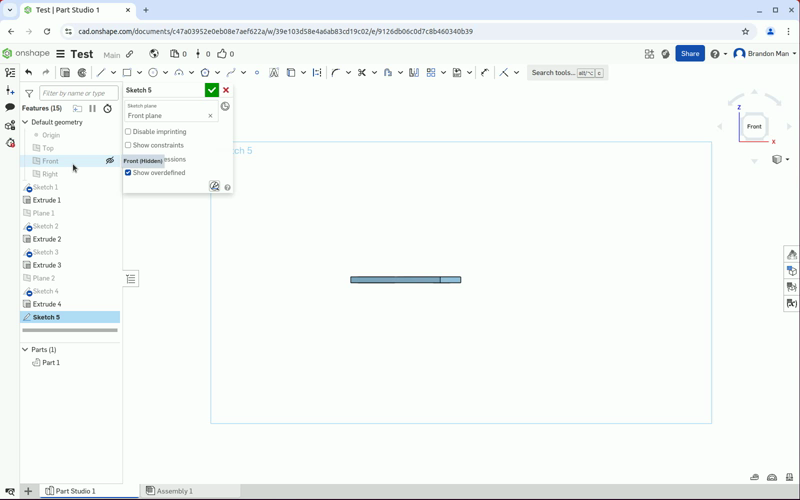
mouse_move(73, 352)
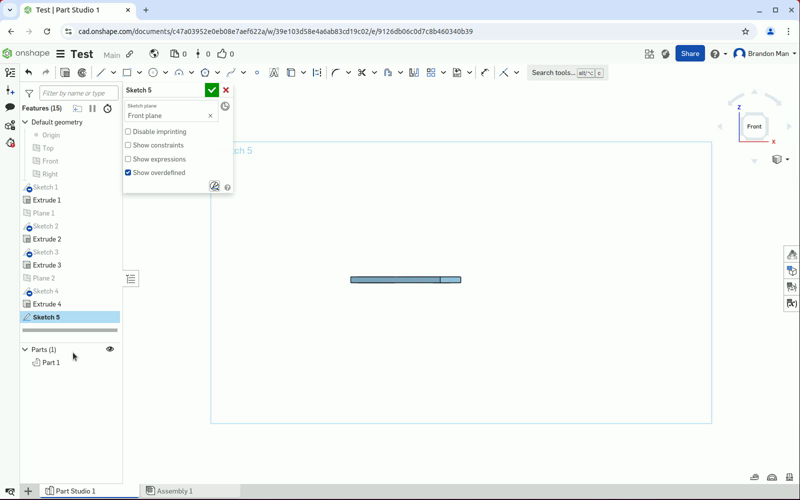
key(y)
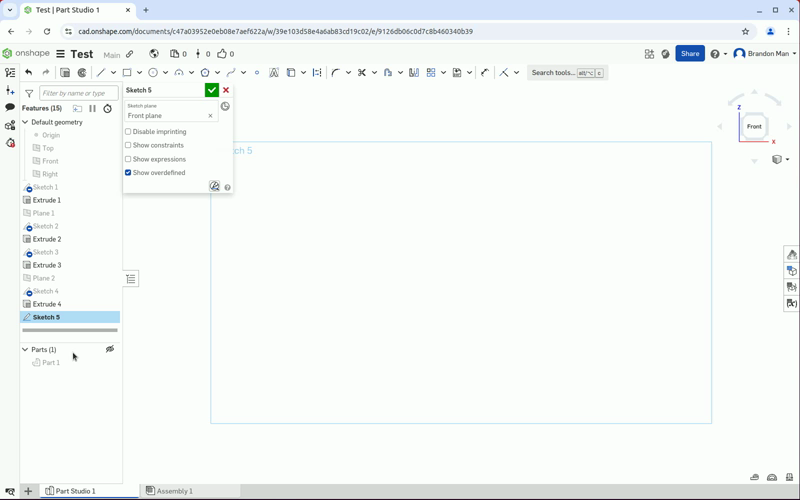
key(l)
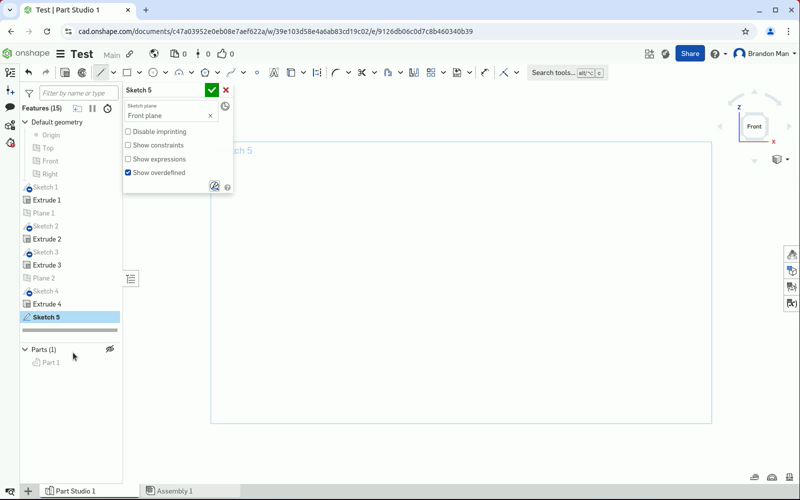
key_down(shift)
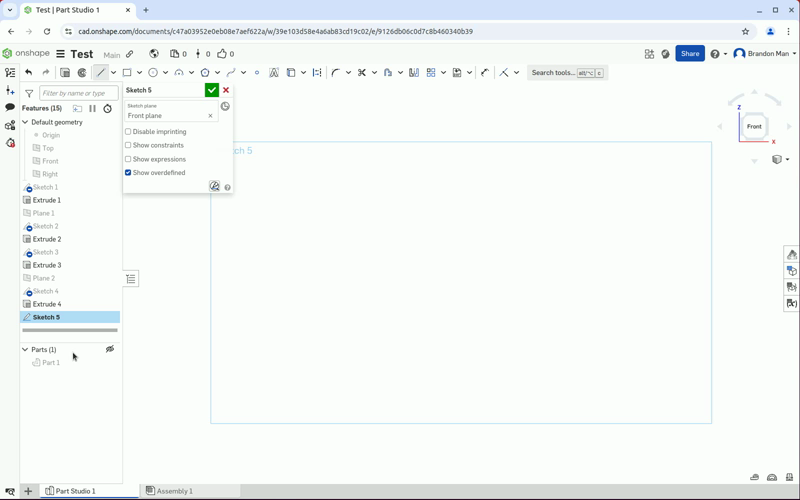
mouse_move(350, 276)
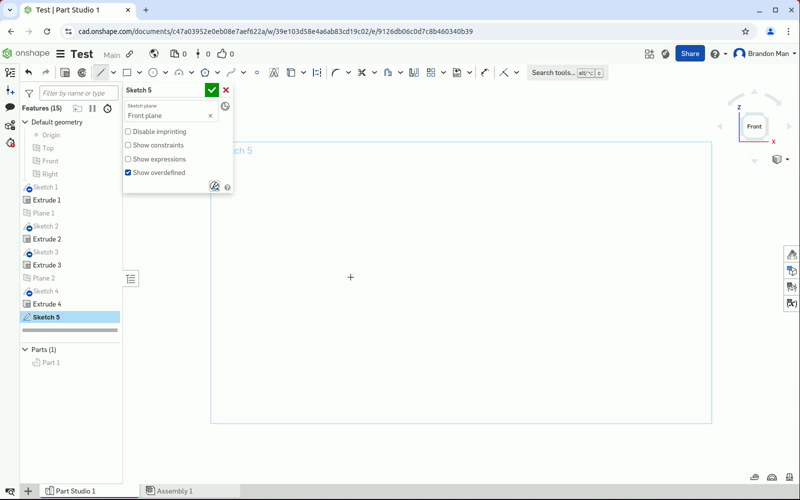
click(350, 276)
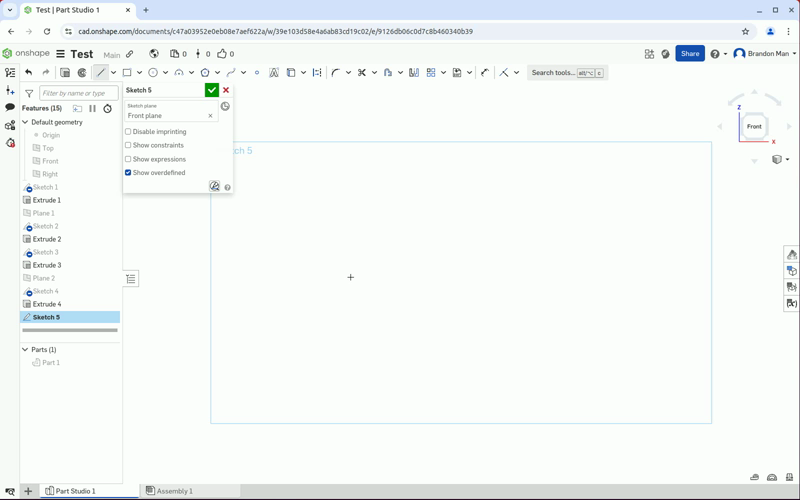
key_up(shift)
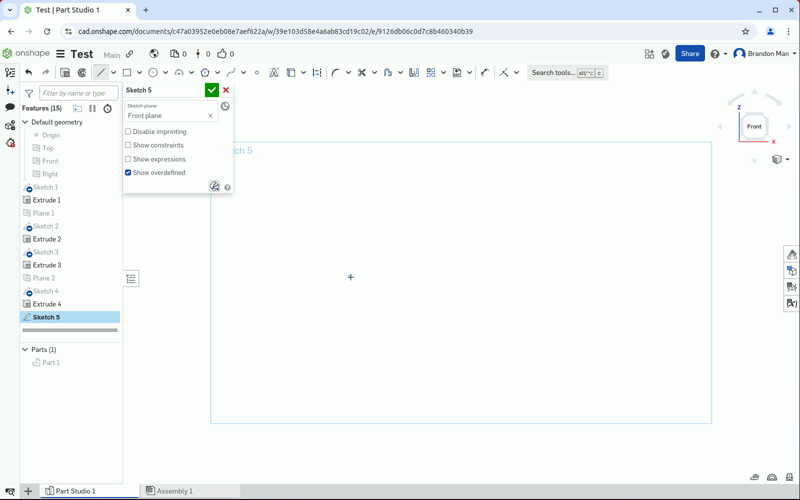
key_down(shift)
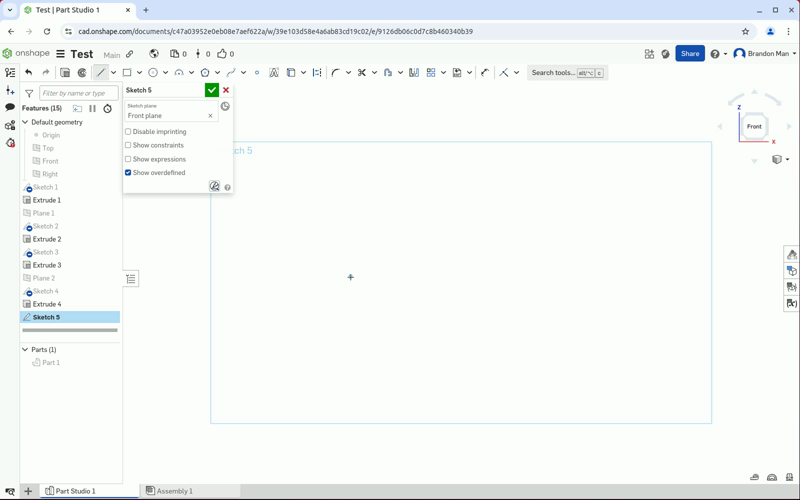
mouse_move(440, 277)
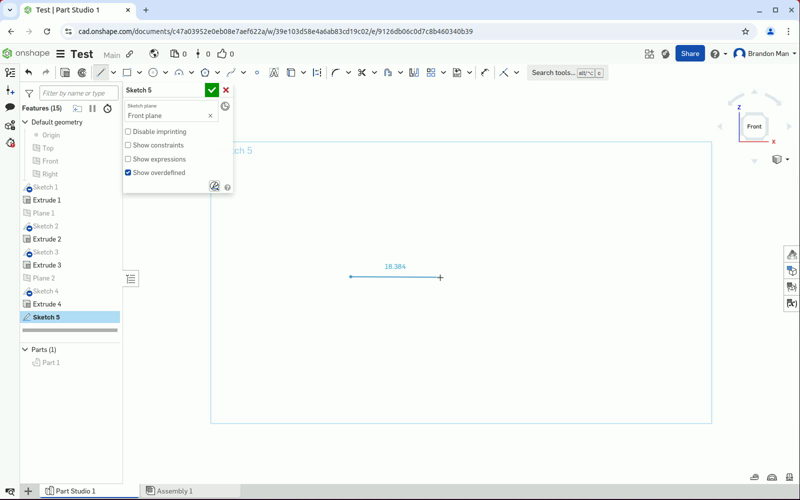
click(440, 277)
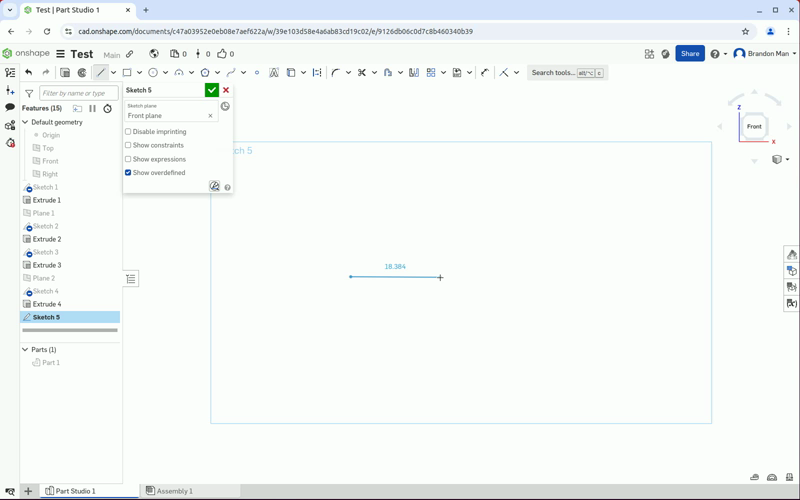
key_up(shift)
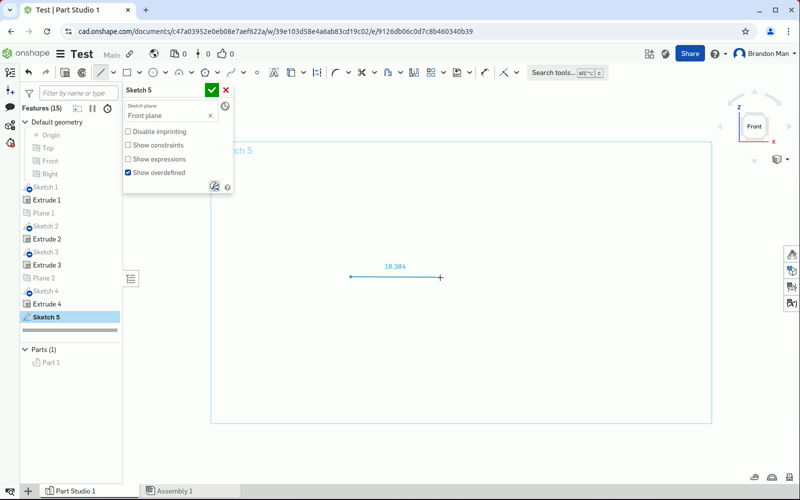
key_down(shift)
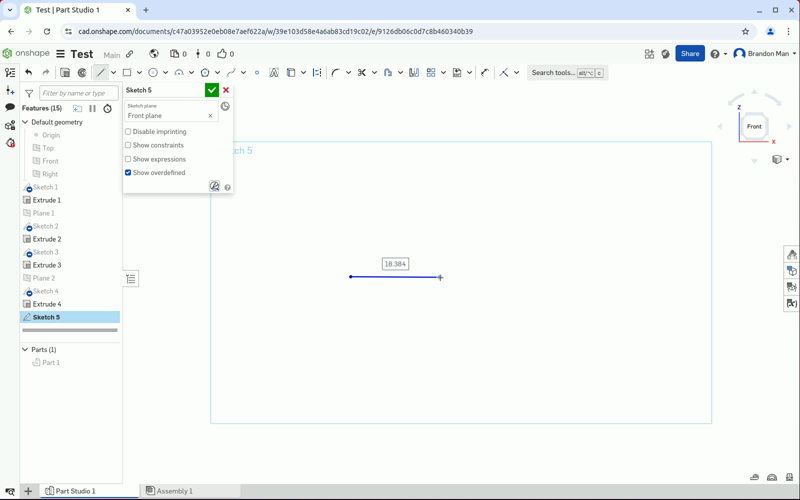
mouse_move(470, 277)
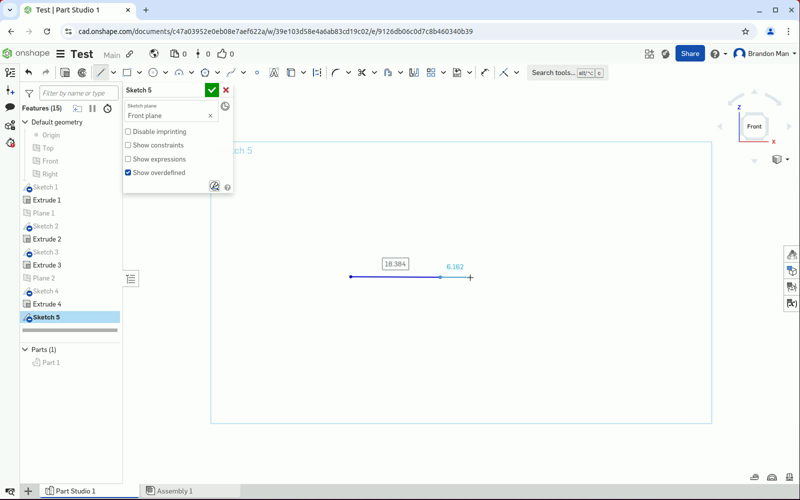
mouse_move(440, 249)
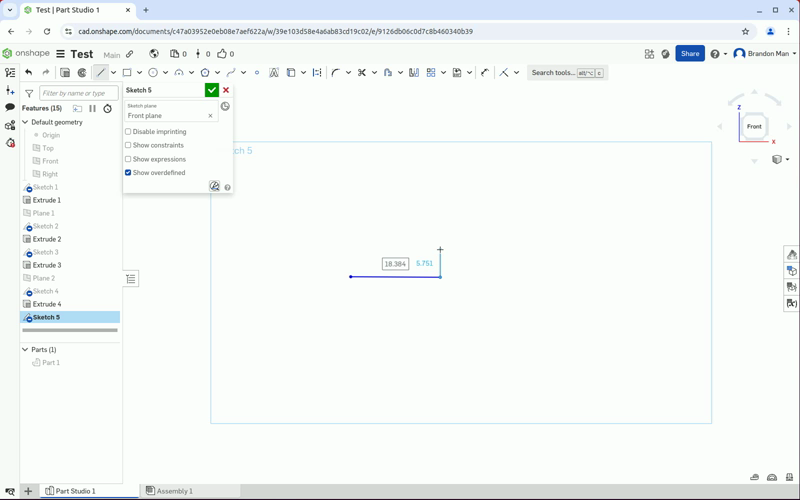
click(440, 249)
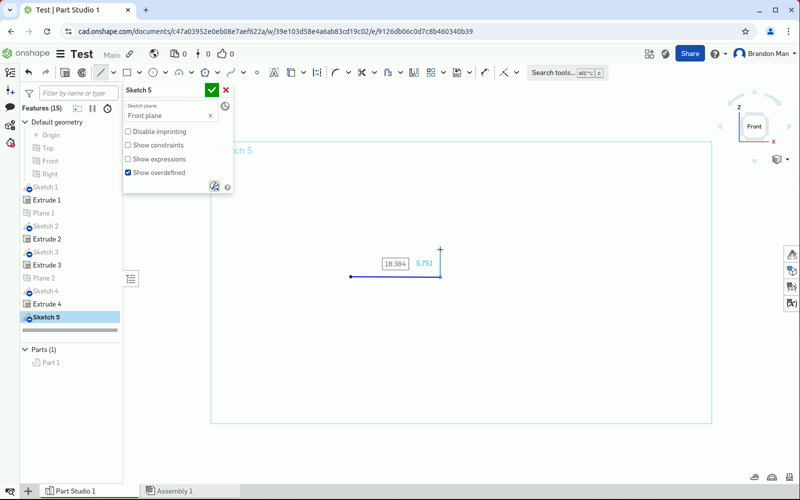
key_up(shift)
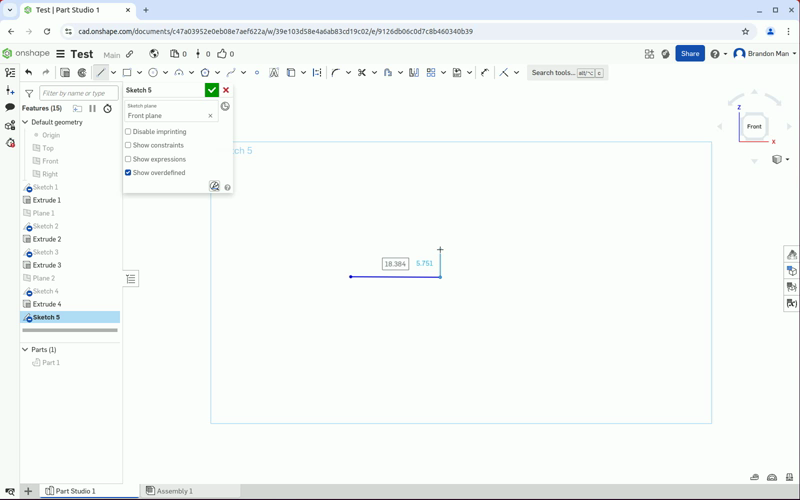
key_down(shift)
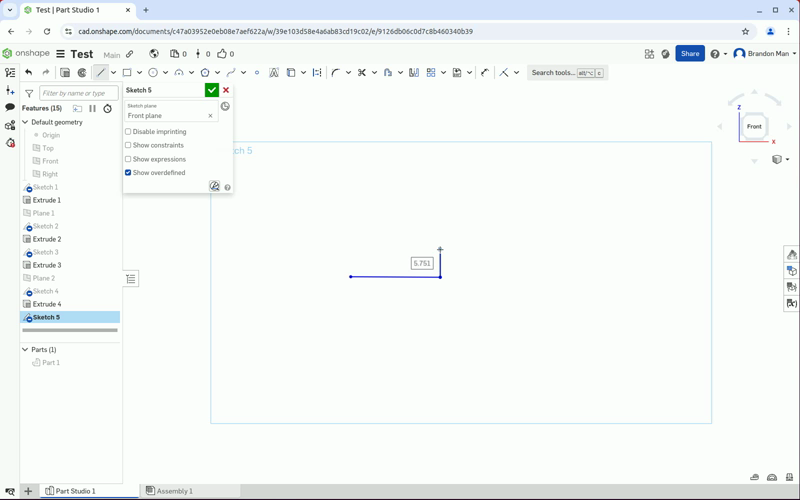
mouse_move(350, 249)
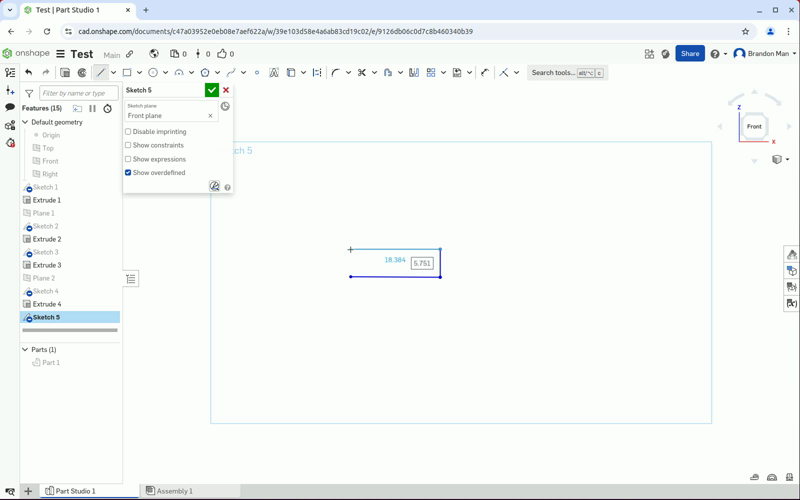
click(350, 249)
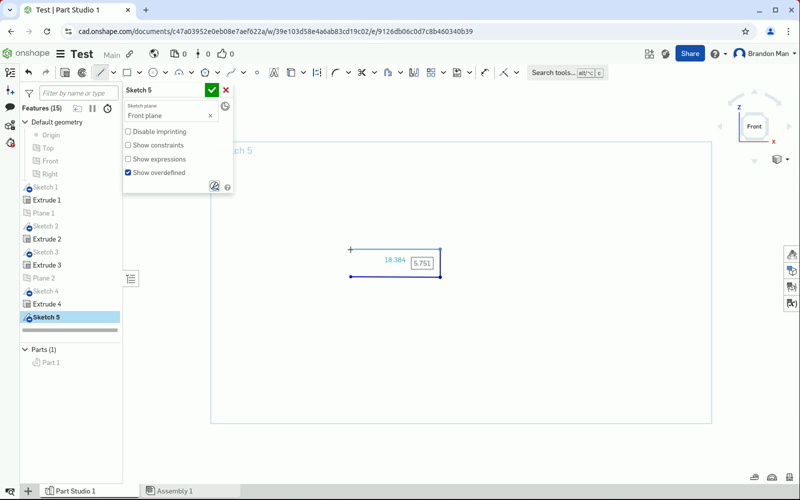
key_up(shift)
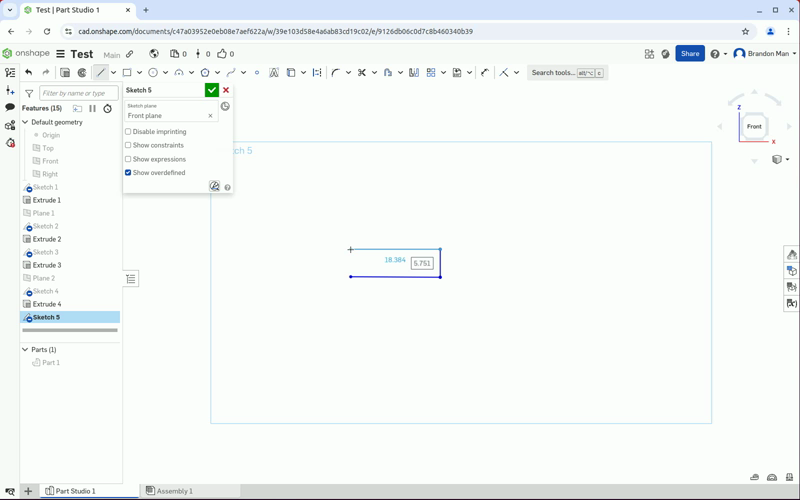
mouse_move(380, 249)
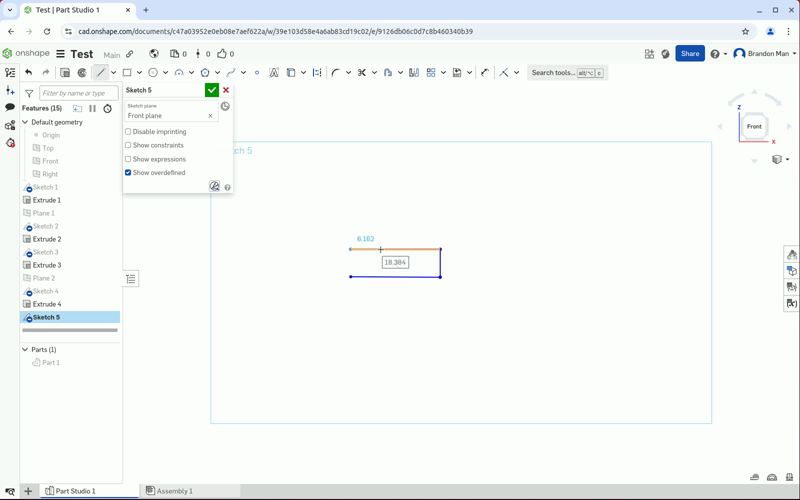
key_down(shift)
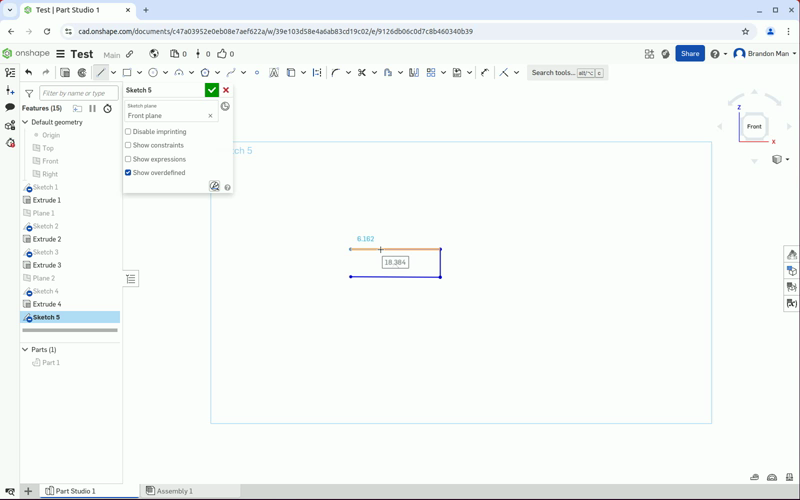
mouse_move(350, 276)
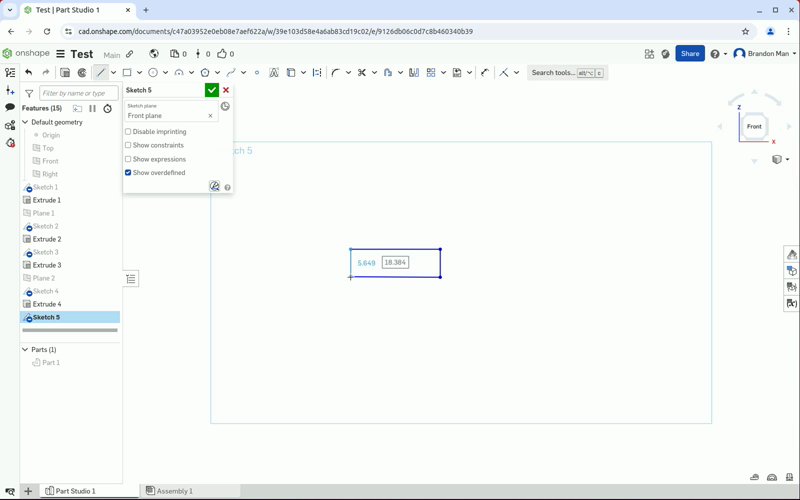
key_up(shift)
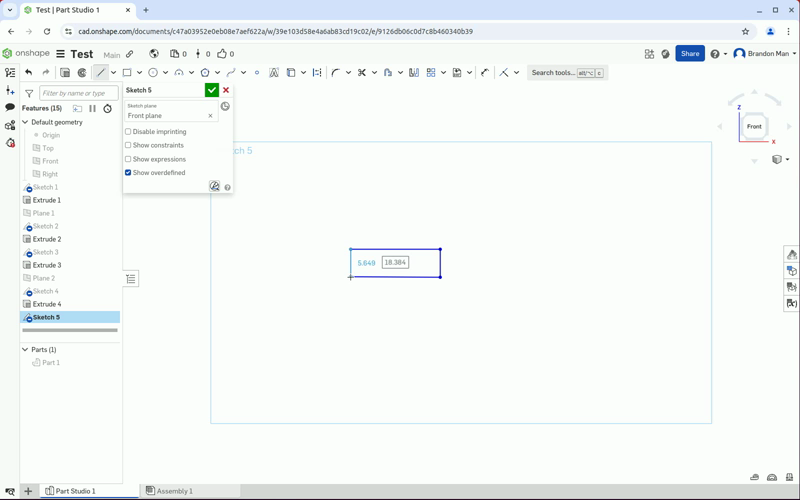
click(350, 276)
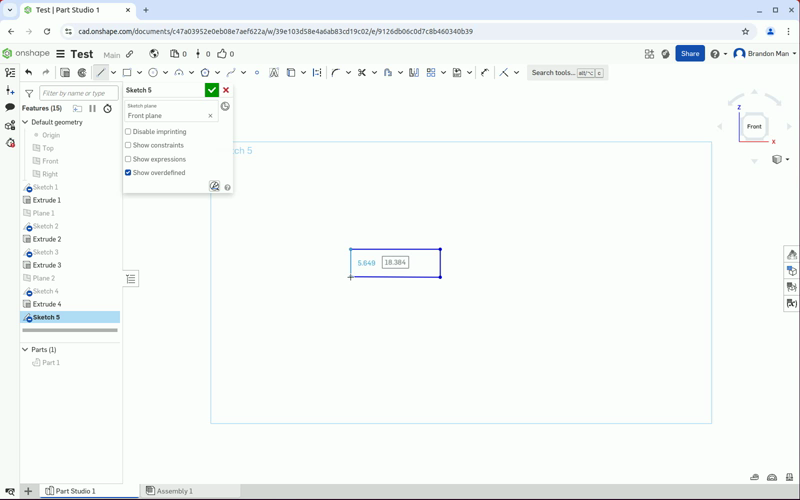
key(esc)
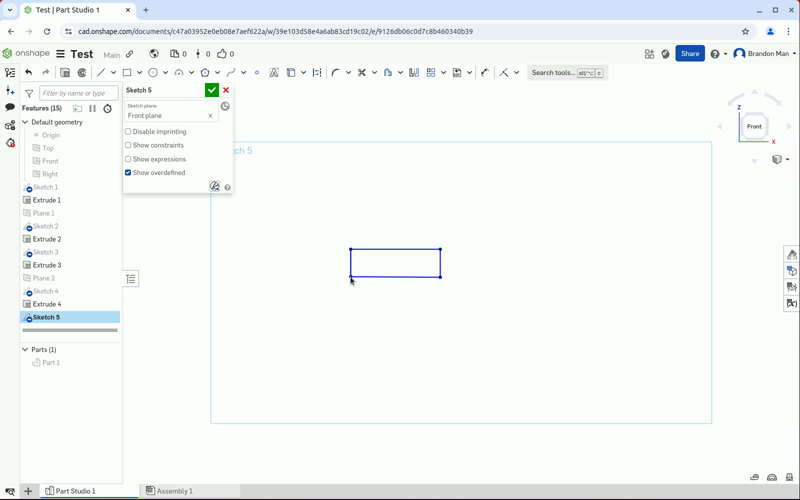
mouse_move(395, 260)
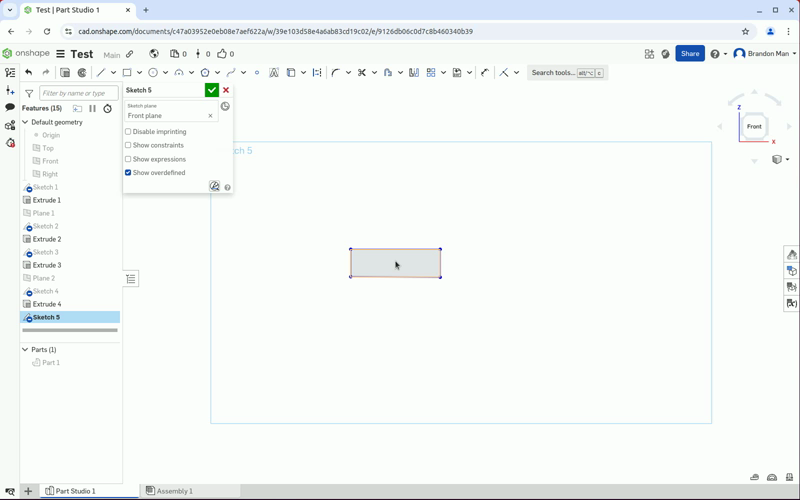
click(395, 260)
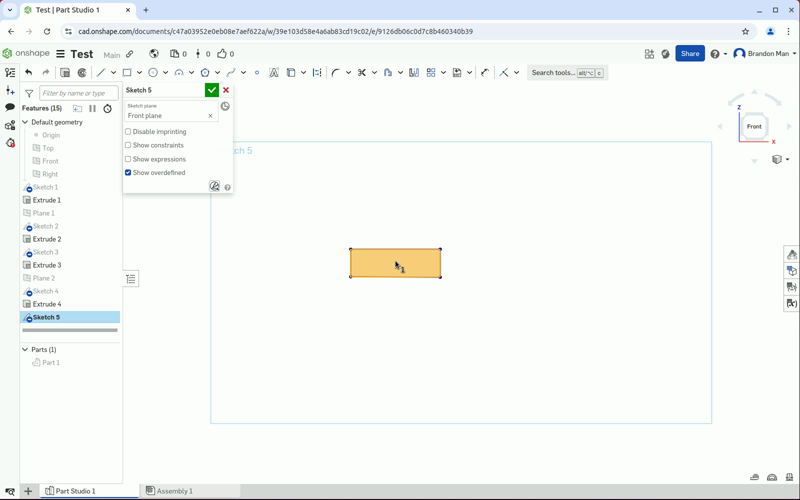
mouse_move(73, 352)
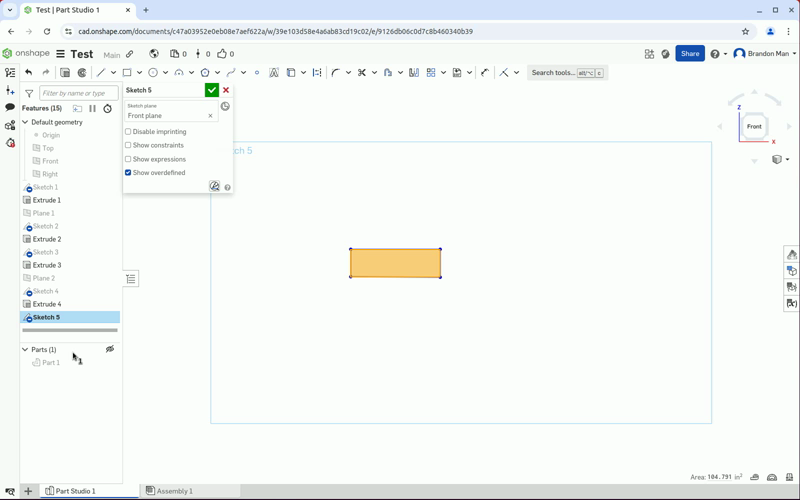
key(shift+y)
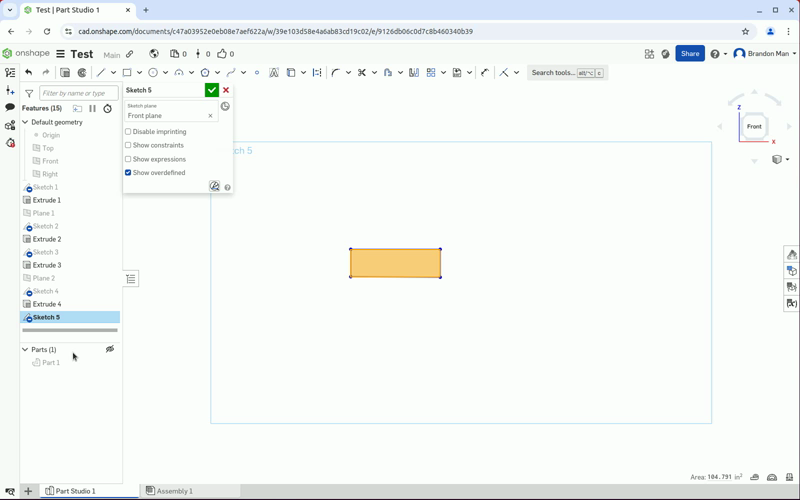
key(shift+e)
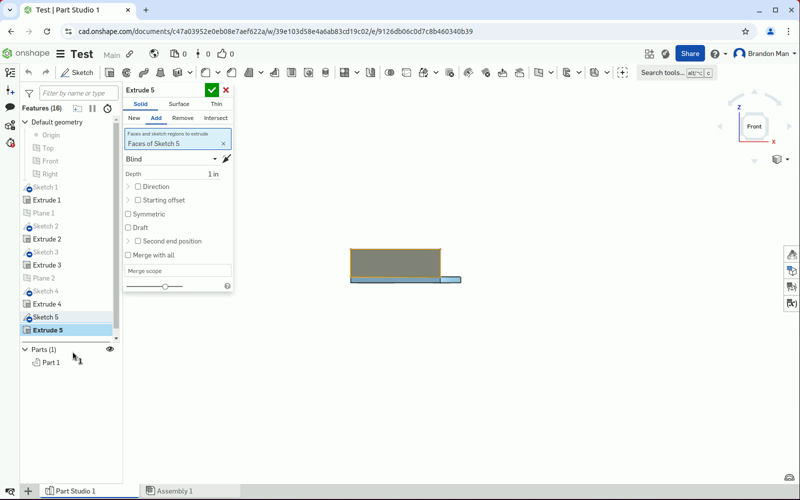
mouse_move(143, 106)
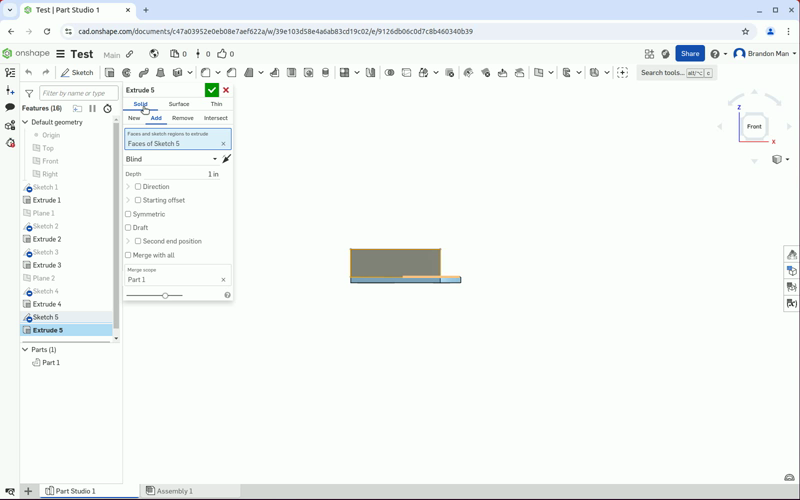
click(143, 106)
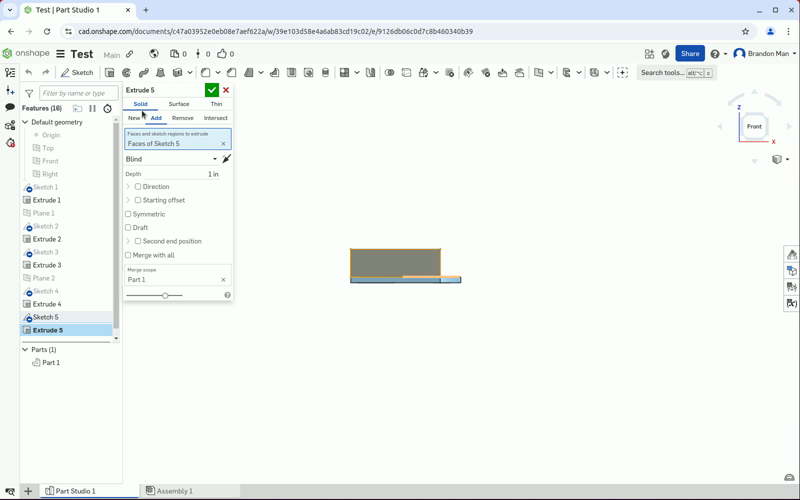
mouse_move(137, 120)
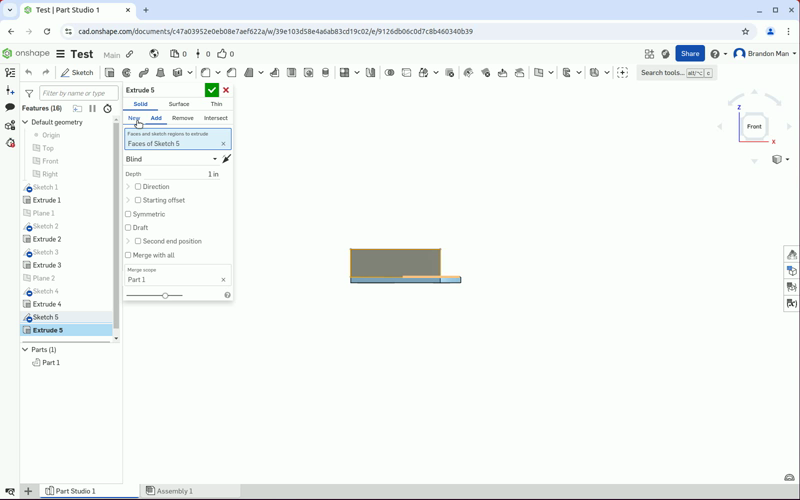
click(137, 120)
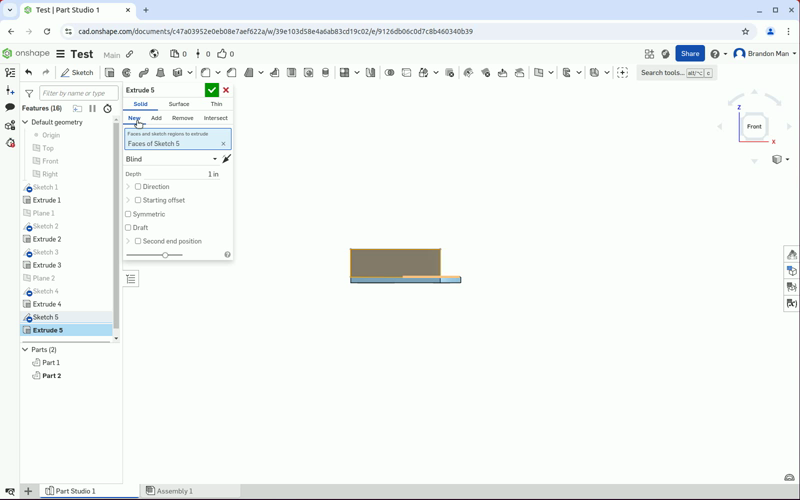
key(tab, 4)
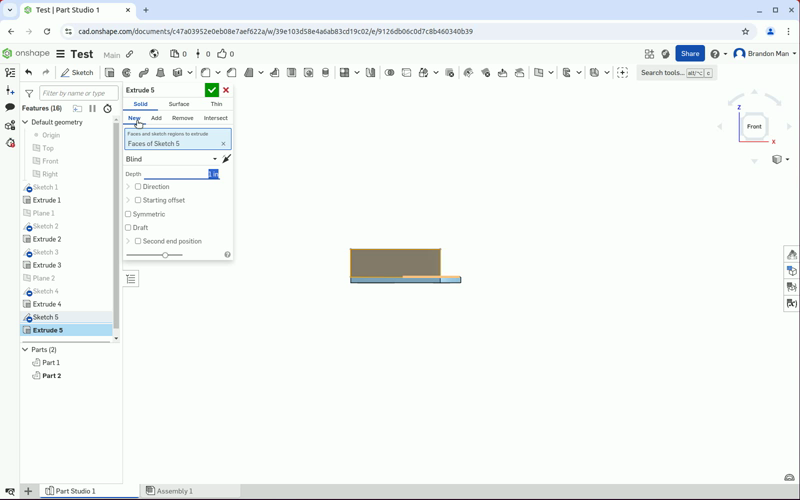
text(1.204)
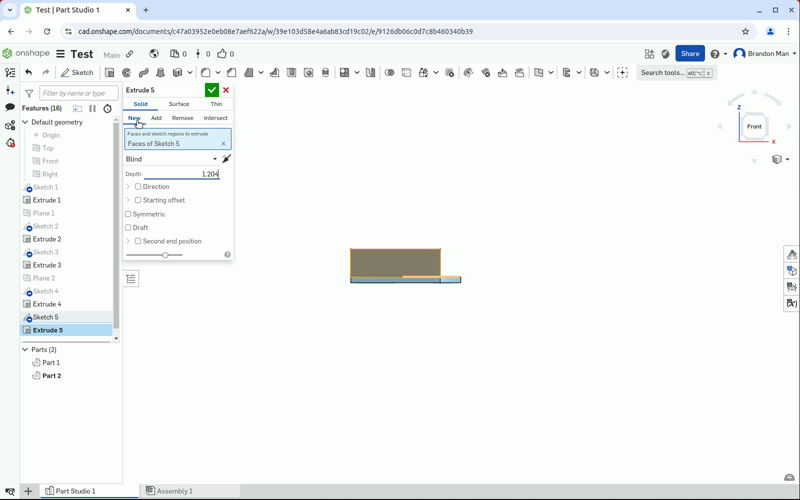
key(enter)
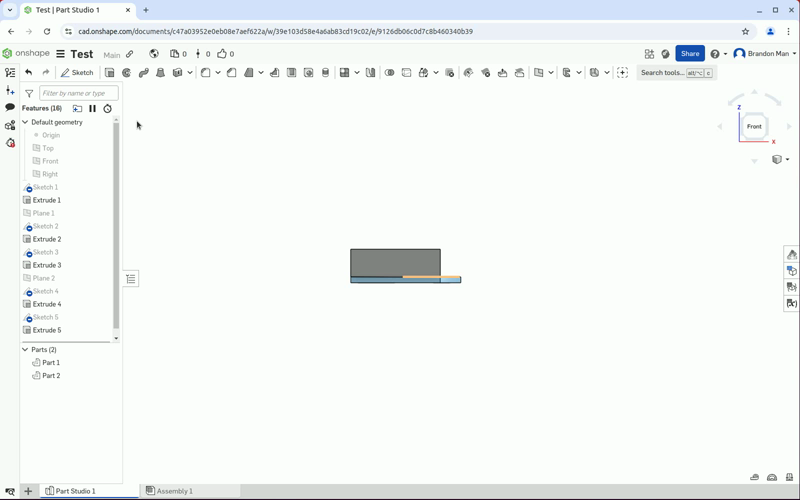
key(shift+h)
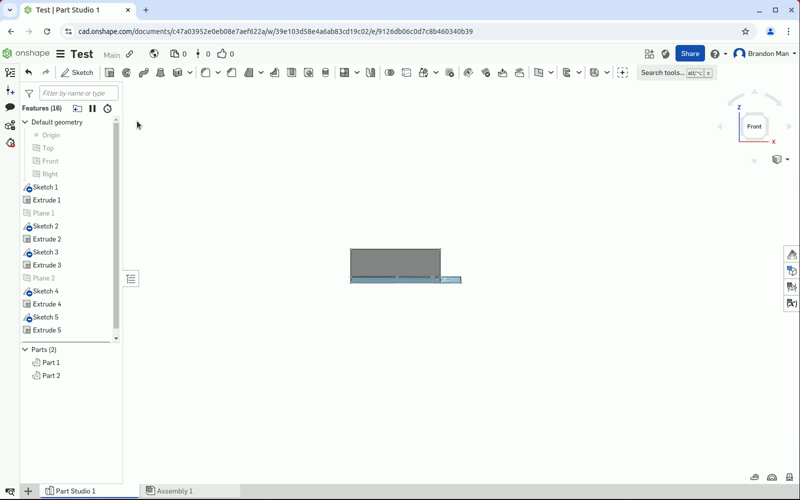
key(shift+h)
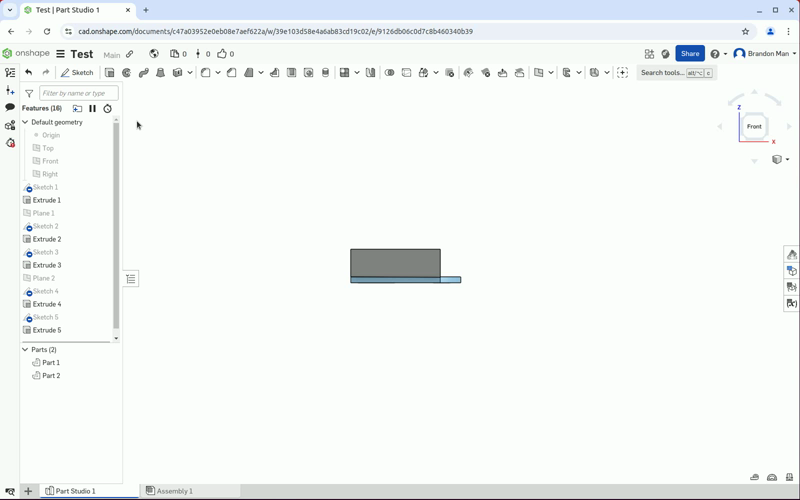
mouse_move(69, 189)
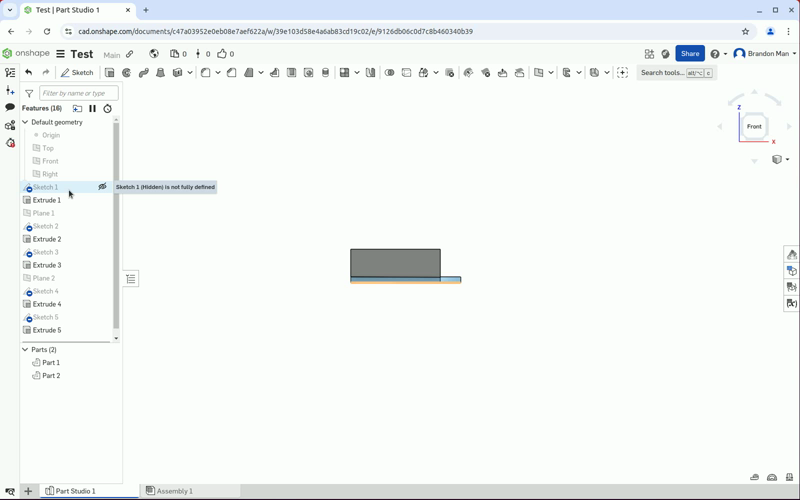
click(69, 189)
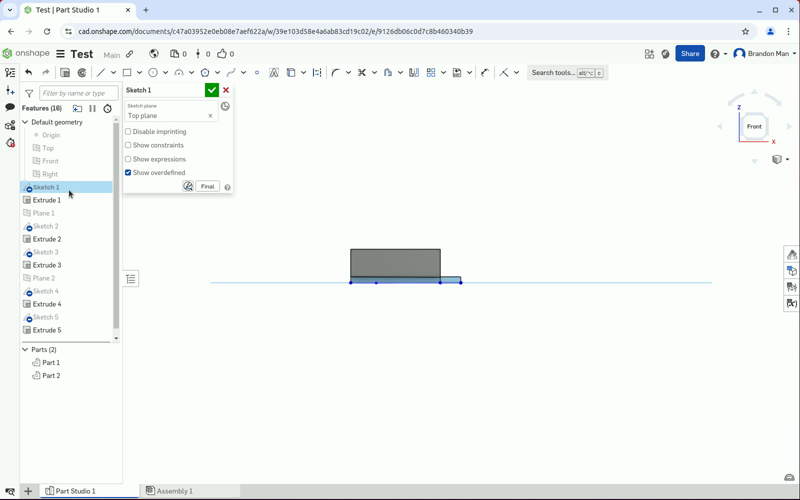
mouse_move(229, 92)
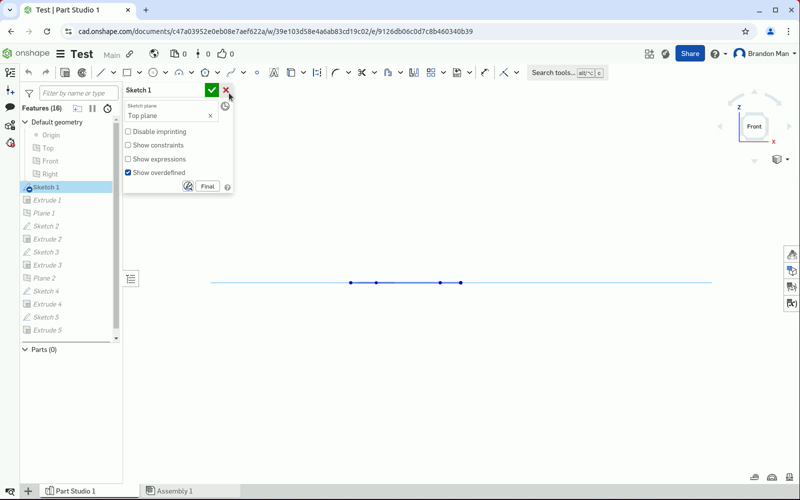
click(229, 92)
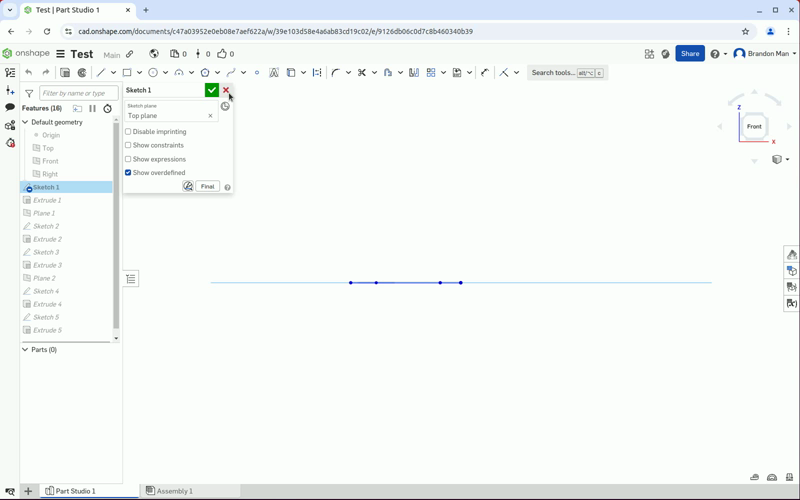
key(shift+s)
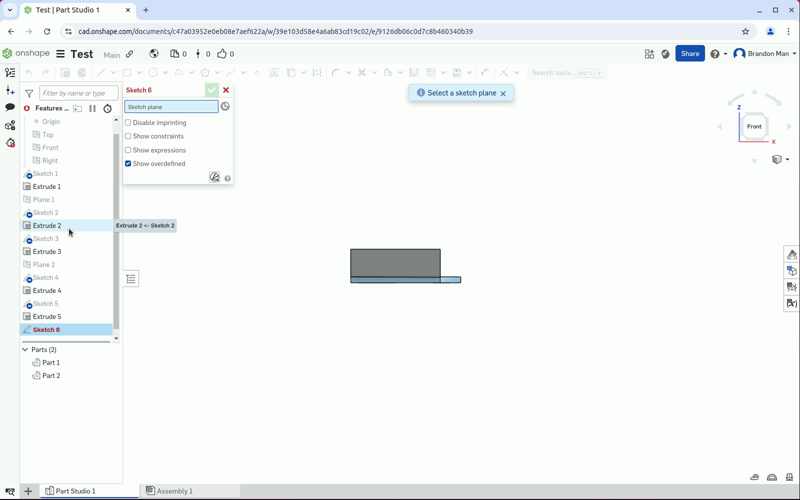
scroll(3)
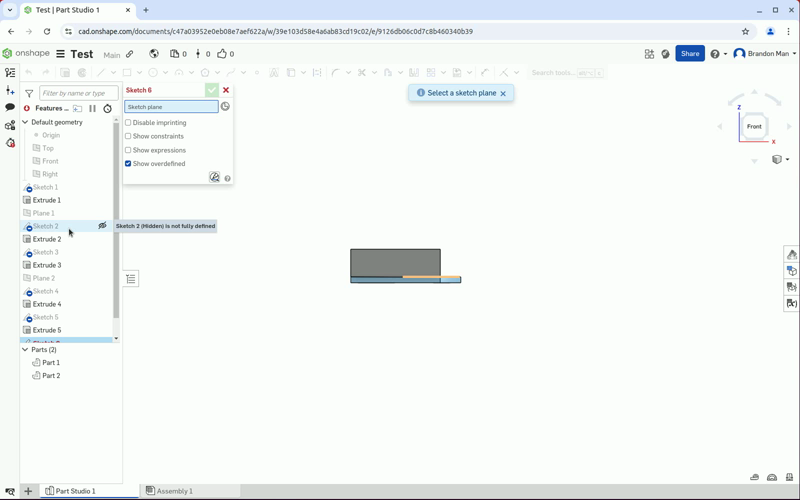
mouse_move(69, 163)
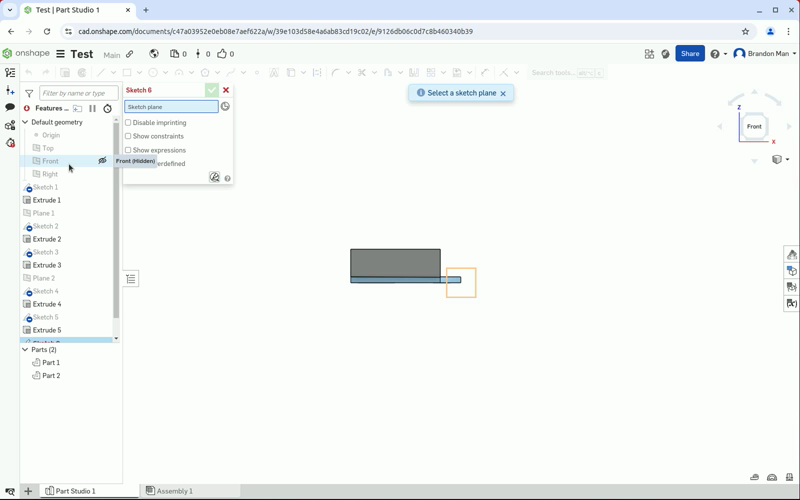
click(69, 163)
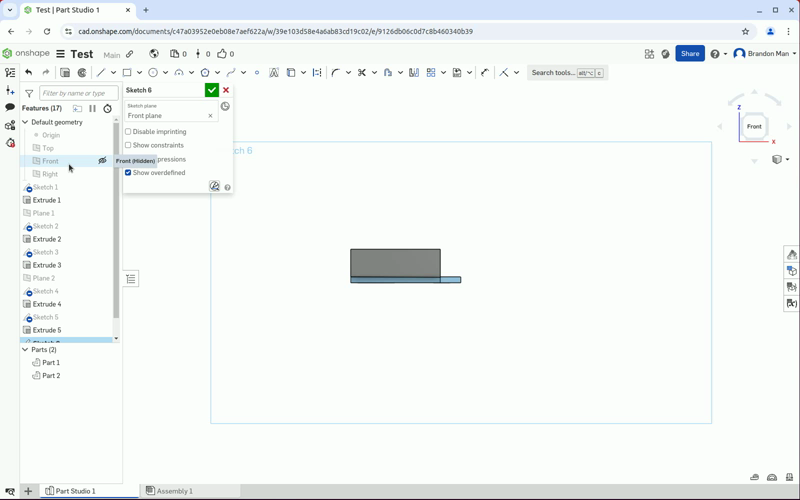
mouse_move(73, 352)
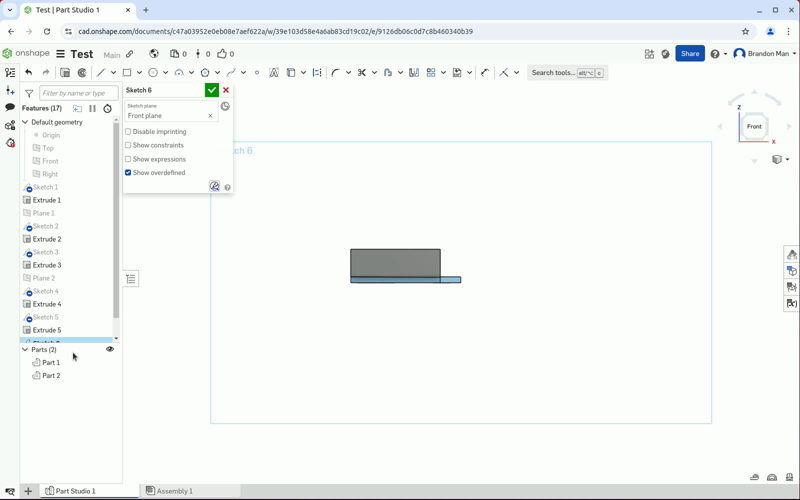
key(y)
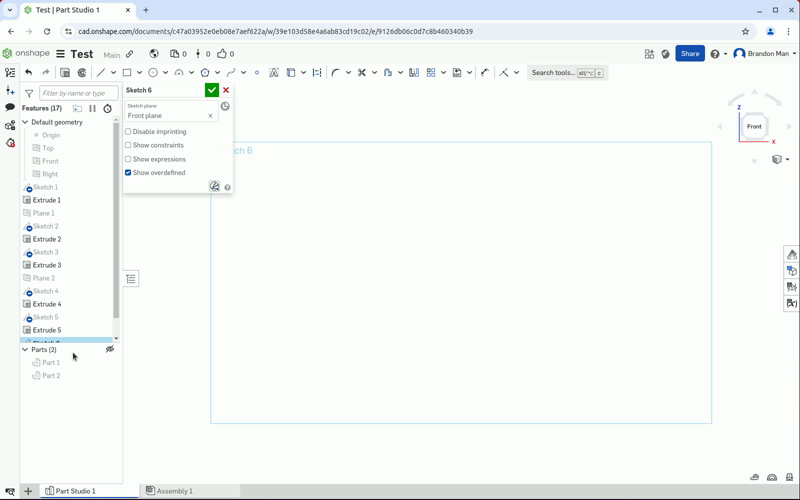
key(l)
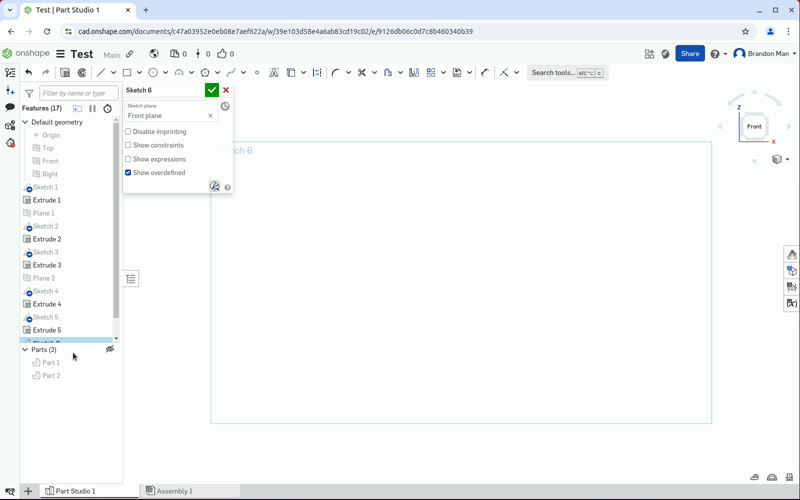
key_down(shift)
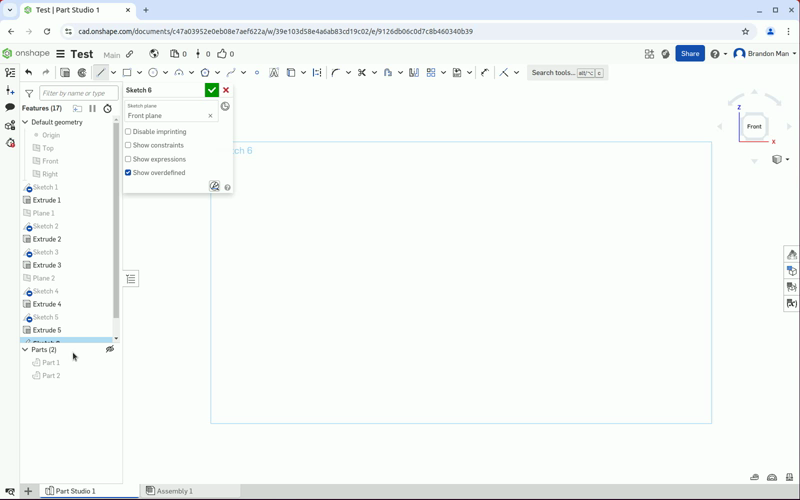
mouse_move(350, 282)
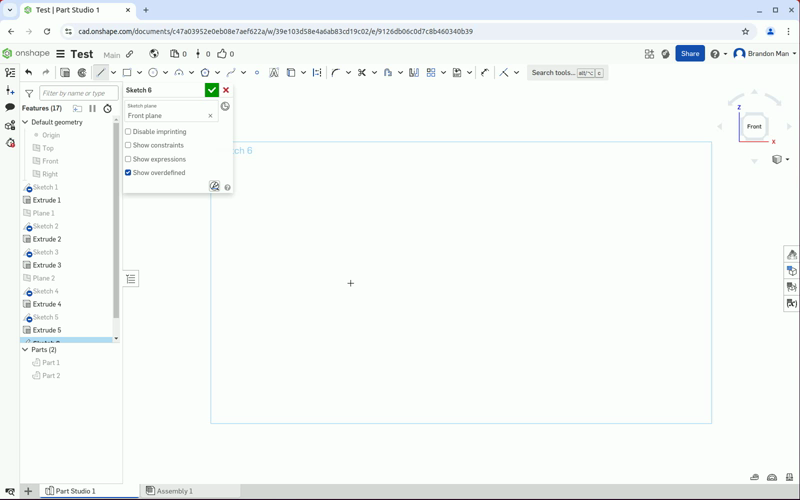
click(350, 282)
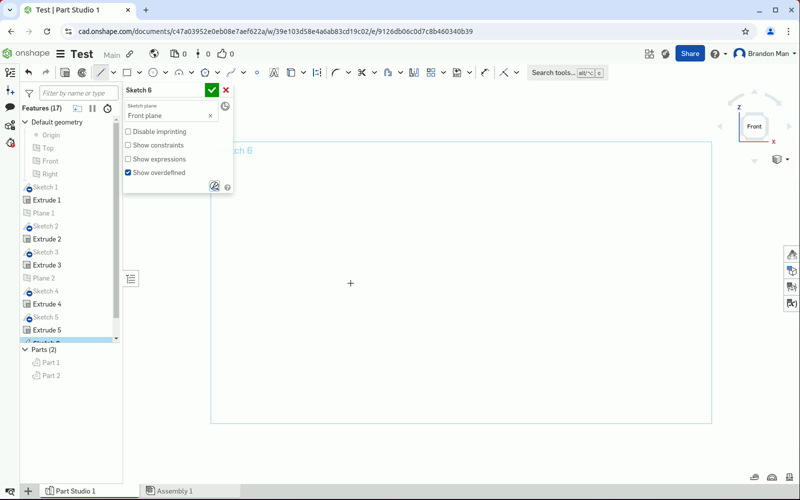
key_up(shift)
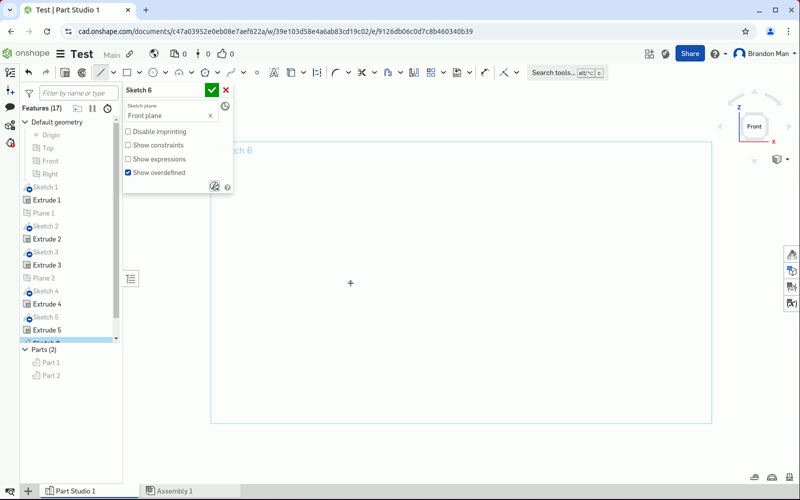
key_down(shift)
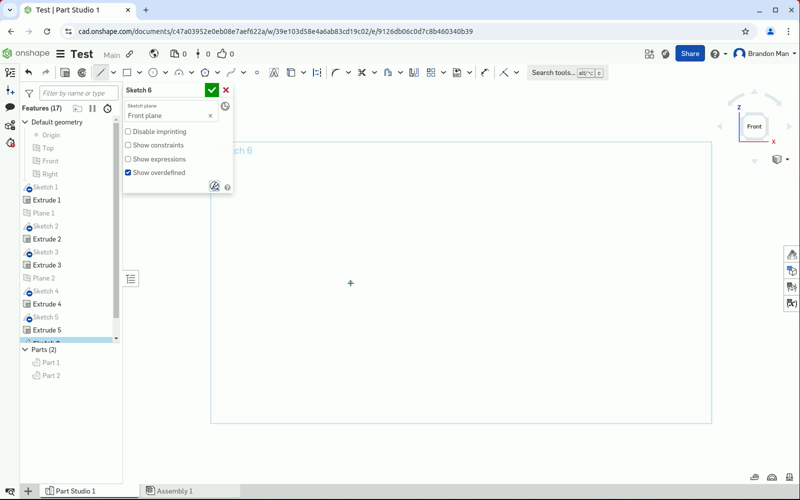
mouse_move(440, 282)
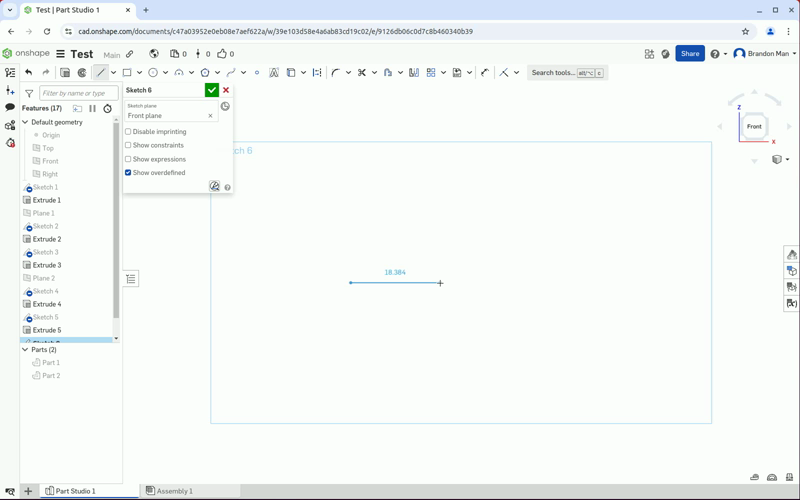
click(440, 282)
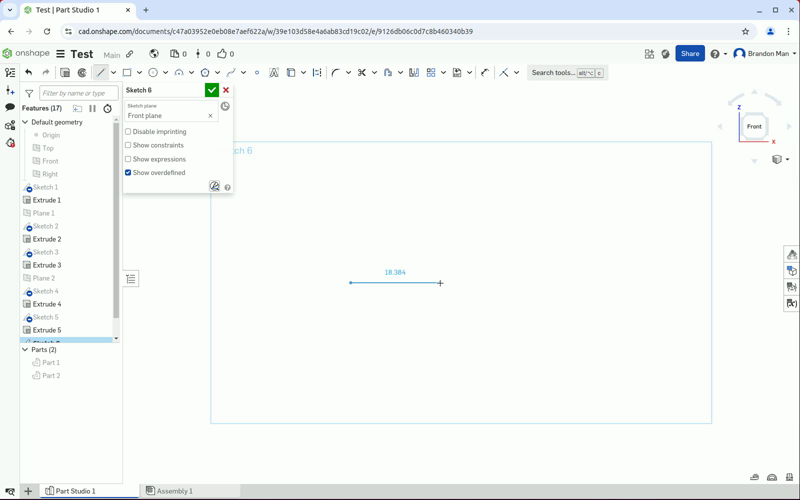
key_up(shift)
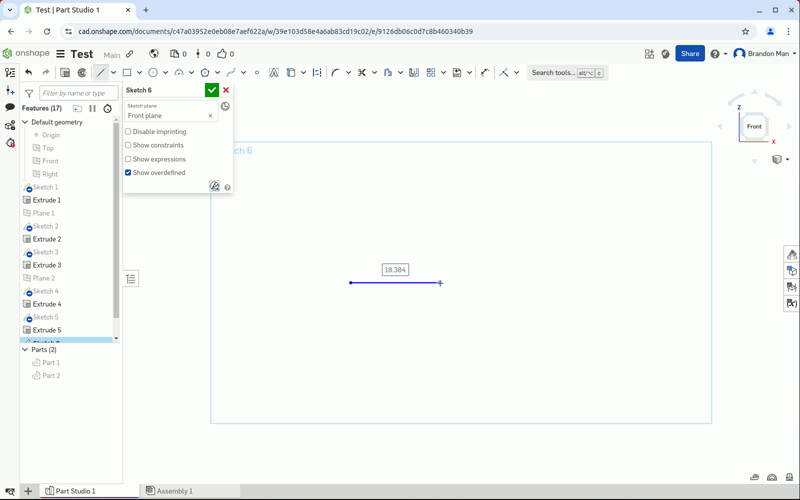
key_down(shift)
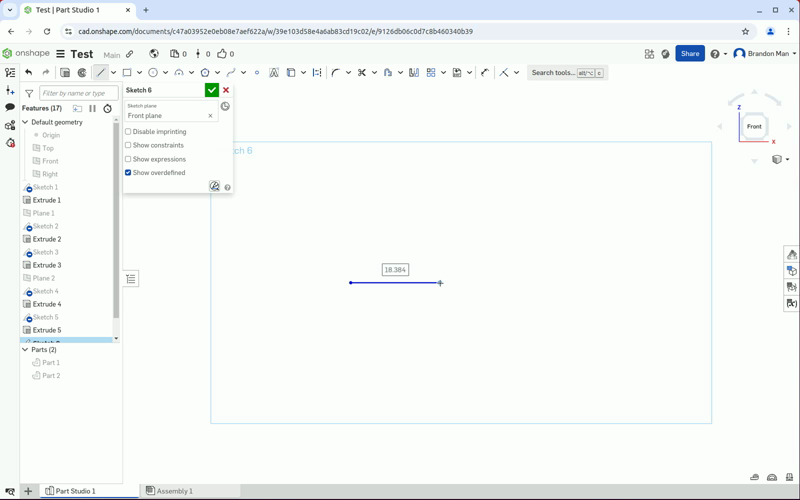
mouse_move(470, 282)
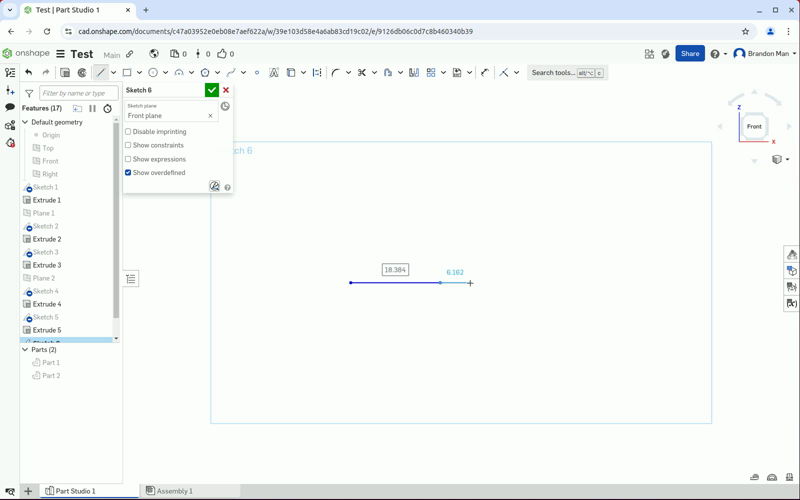
mouse_move(440, 277)
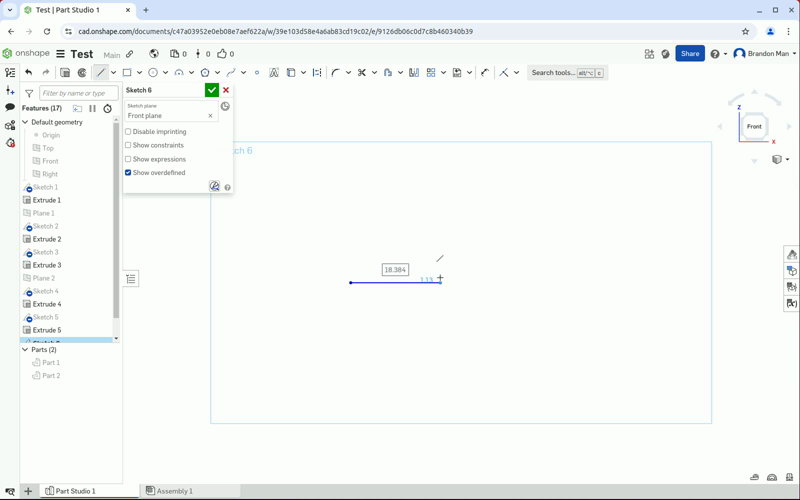
scroll(6)
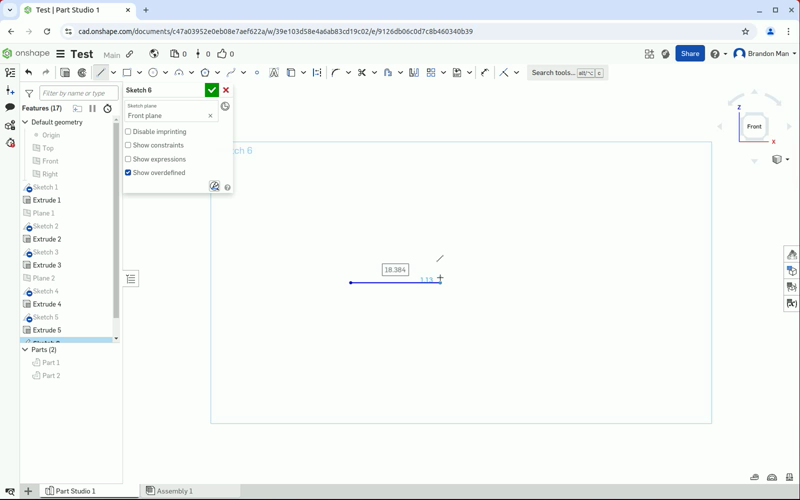
scroll(6)
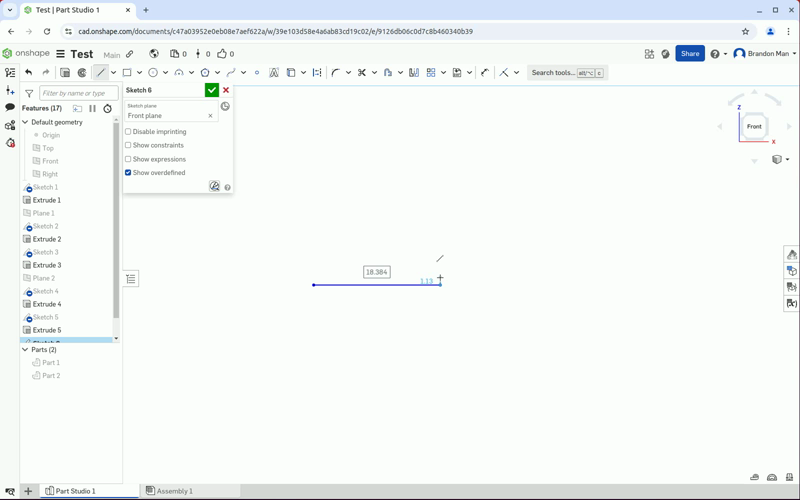
scroll(6)
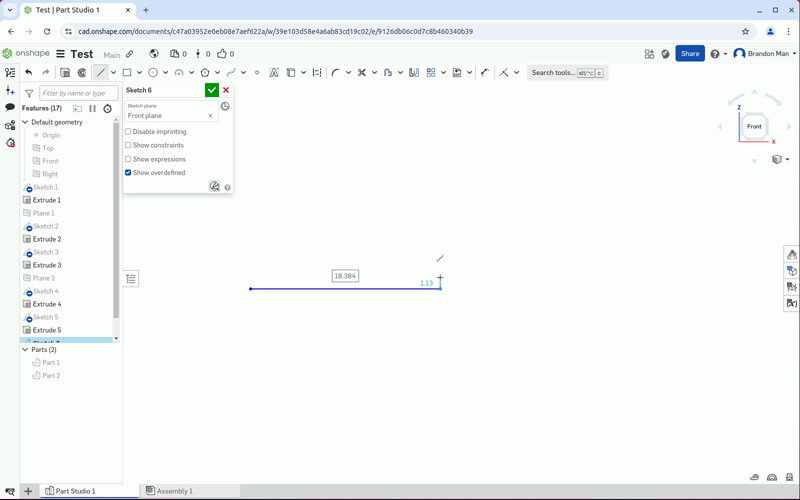
scroll(6)
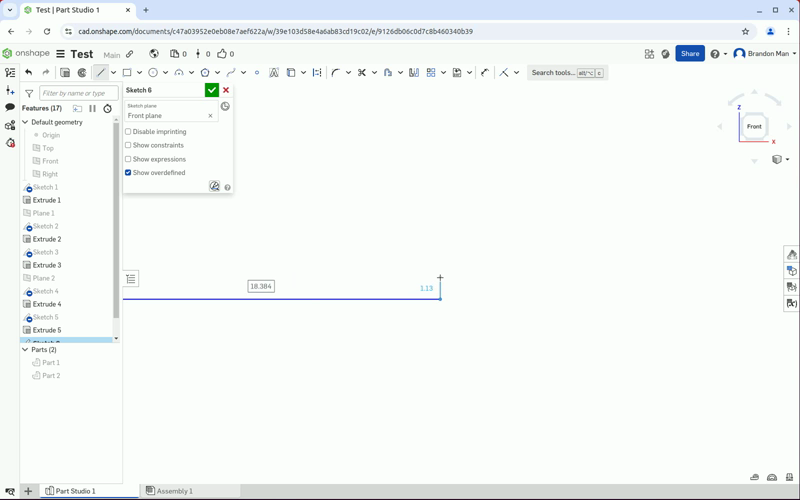
scroll(6)
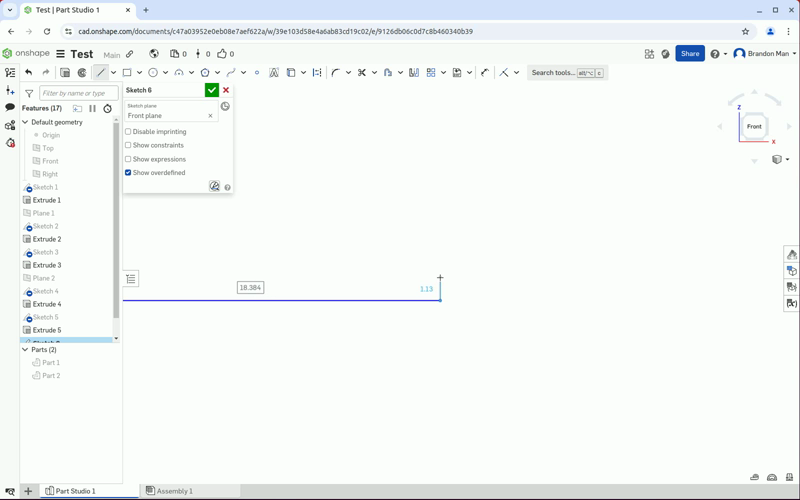
scroll(6)
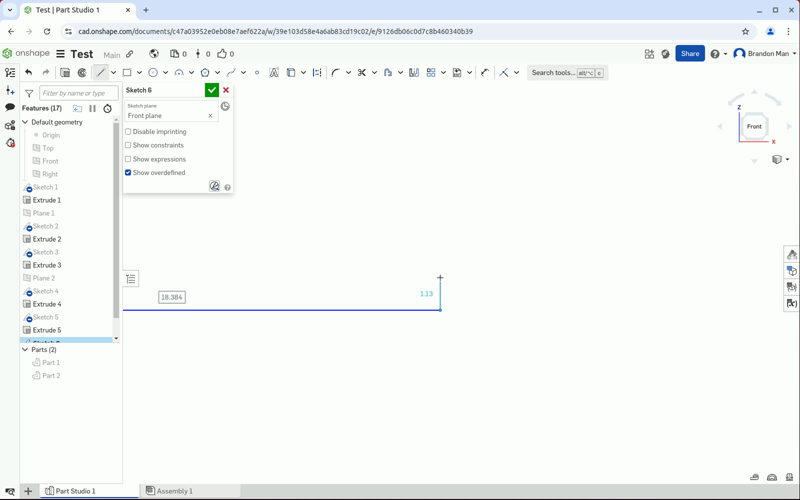
scroll(6)
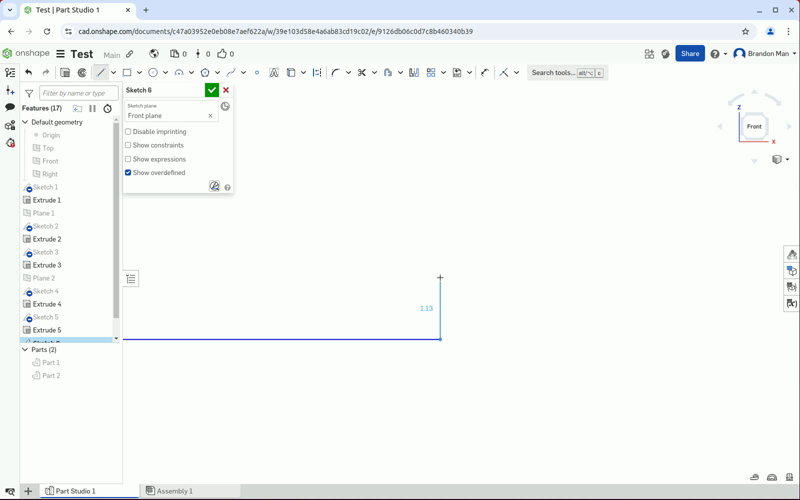
click(440, 277)
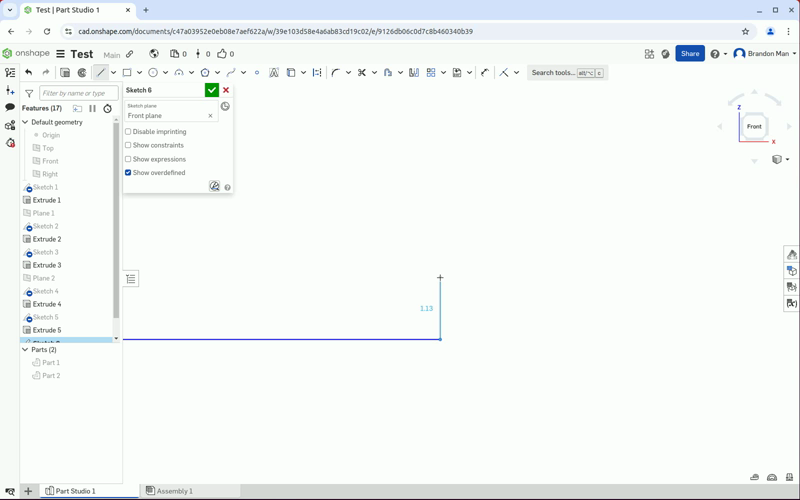
scroll(-6)
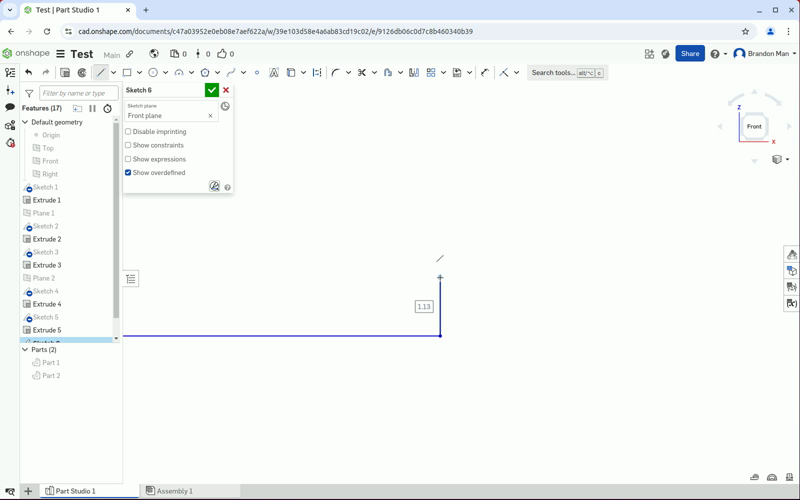
scroll(-6)
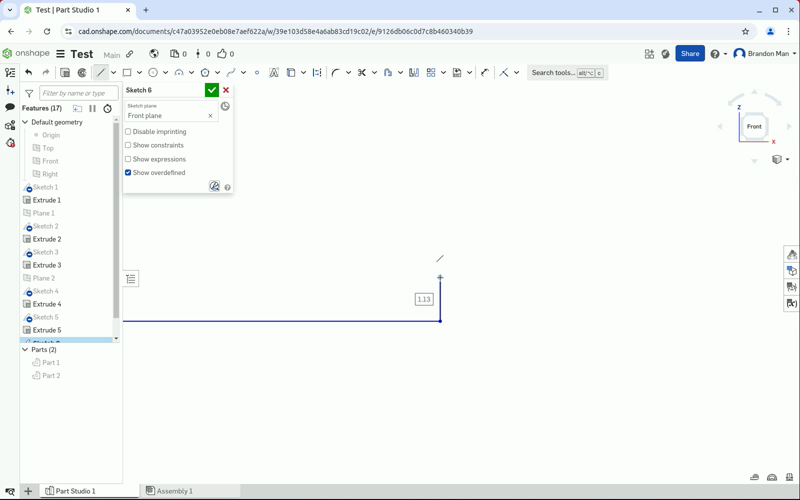
scroll(-6)
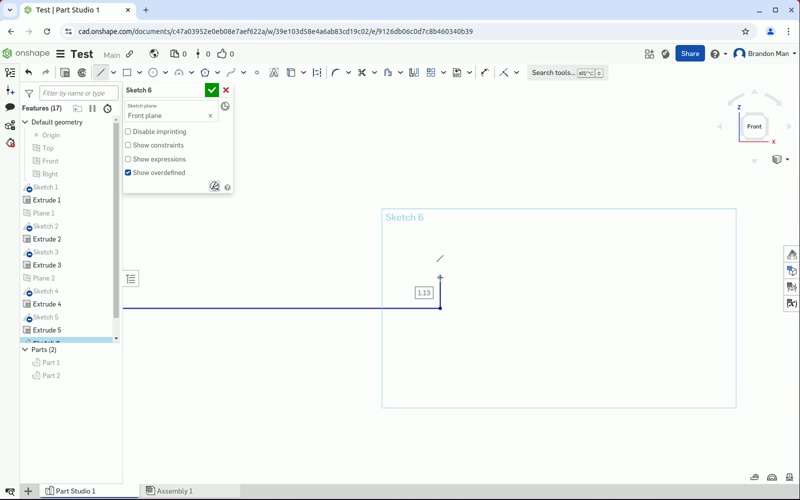
scroll(-6)
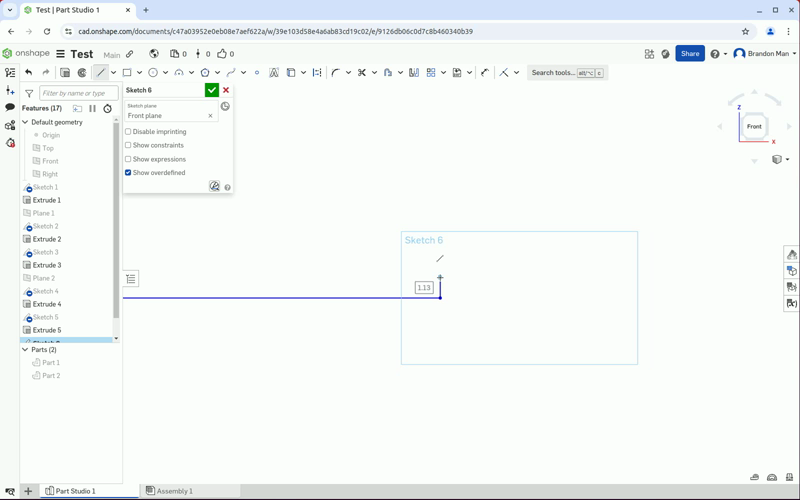
scroll(-6)
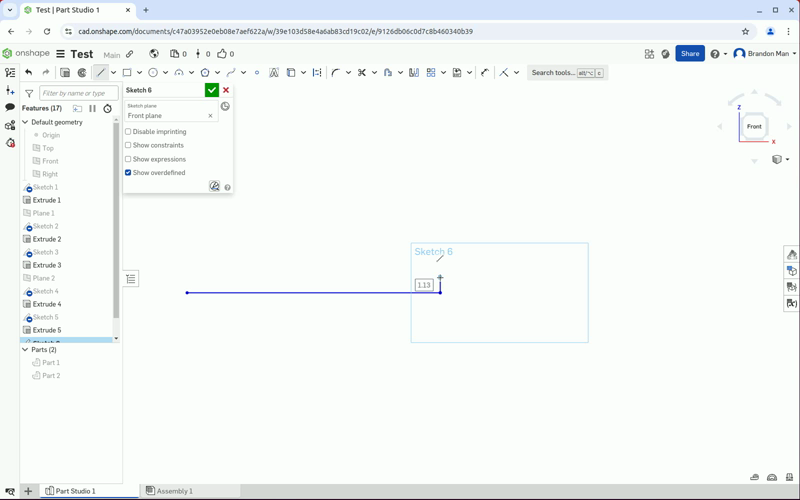
scroll(-6)
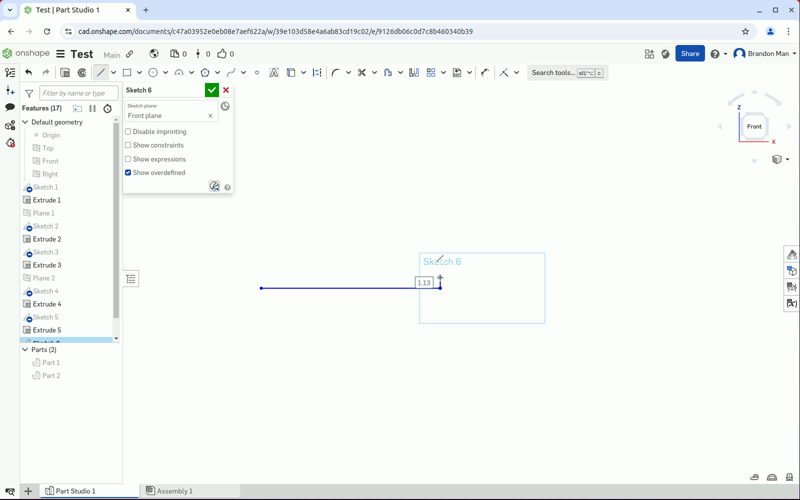
scroll(-6)
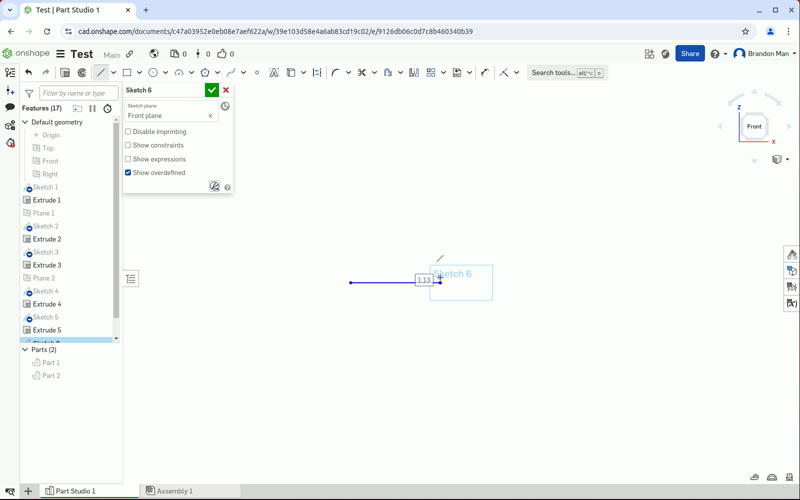
key_up(shift)
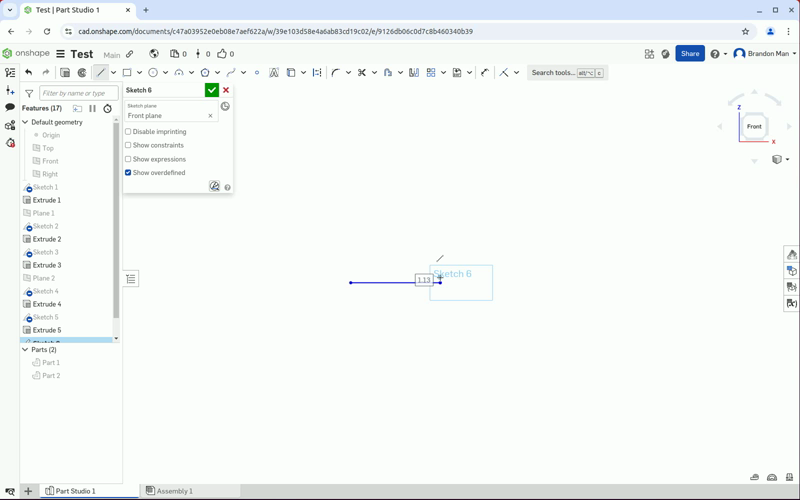
key_down(shift)
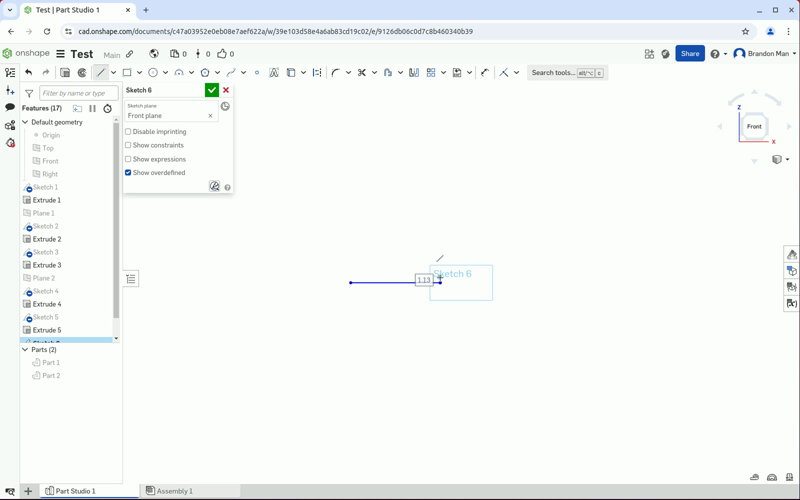
mouse_move(350, 277)
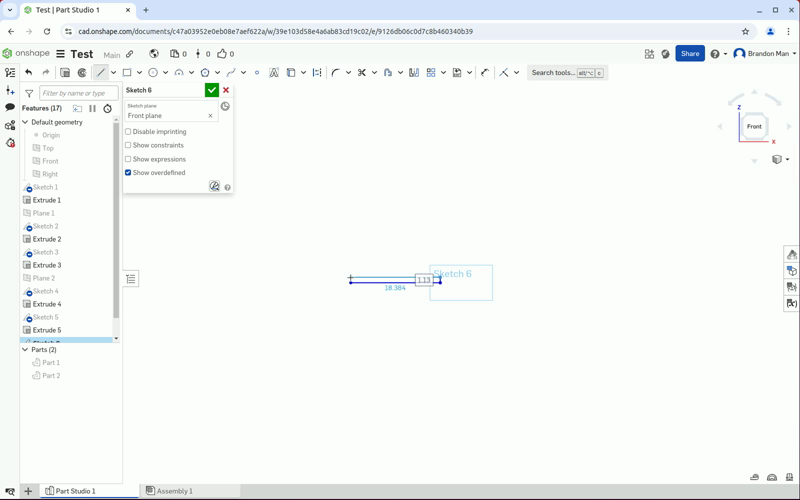
click(350, 277)
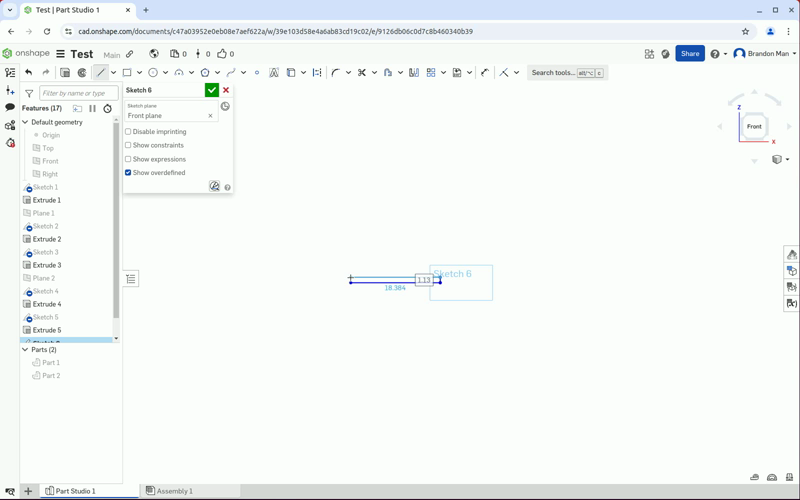
key_up(shift)
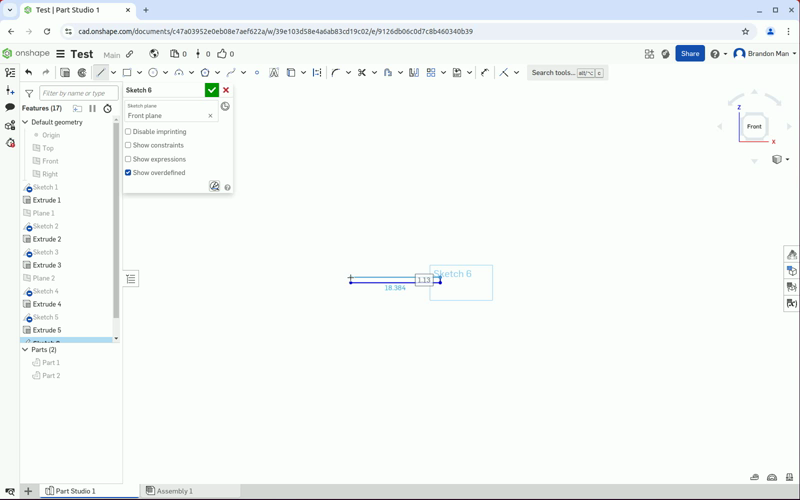
mouse_move(380, 277)
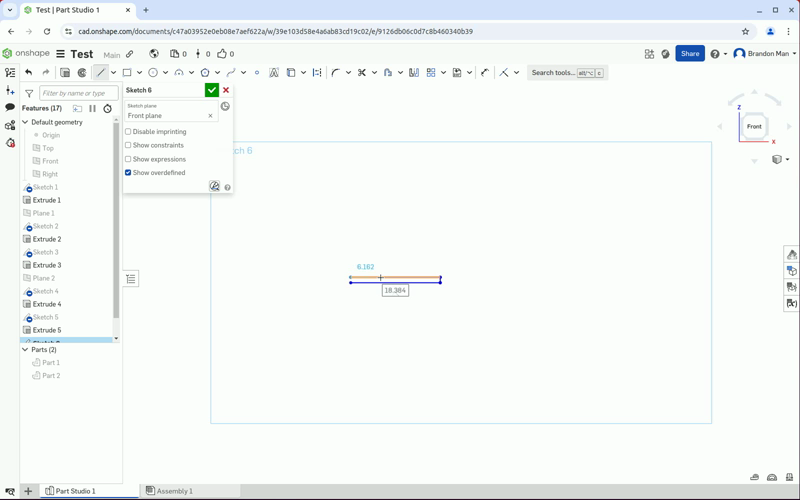
key_down(shift)
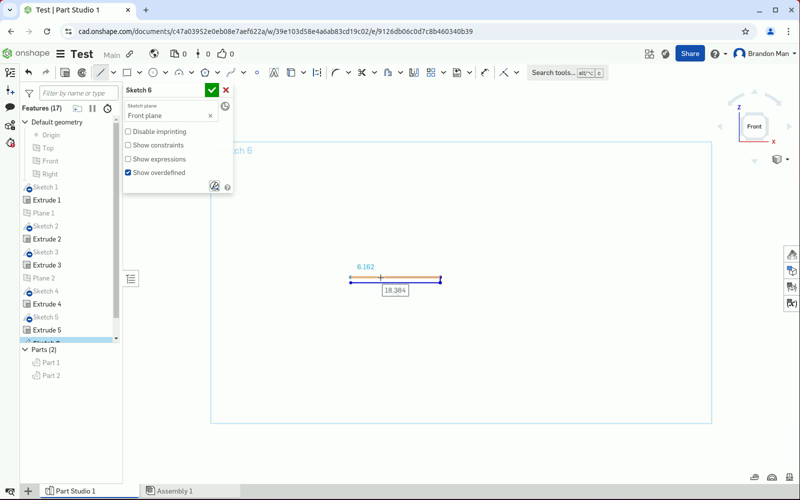
mouse_move(350, 282)
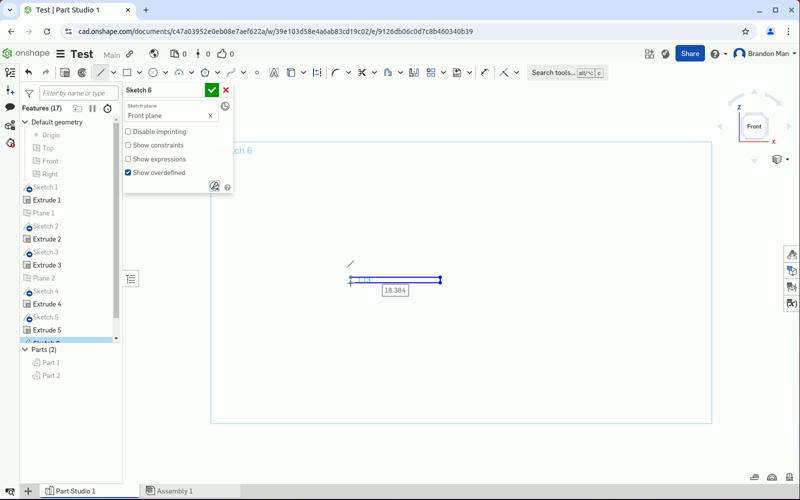
scroll(6)
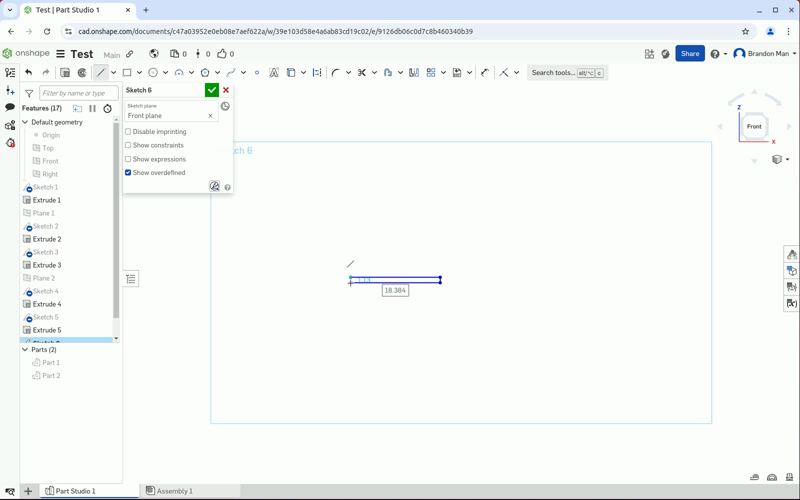
scroll(6)
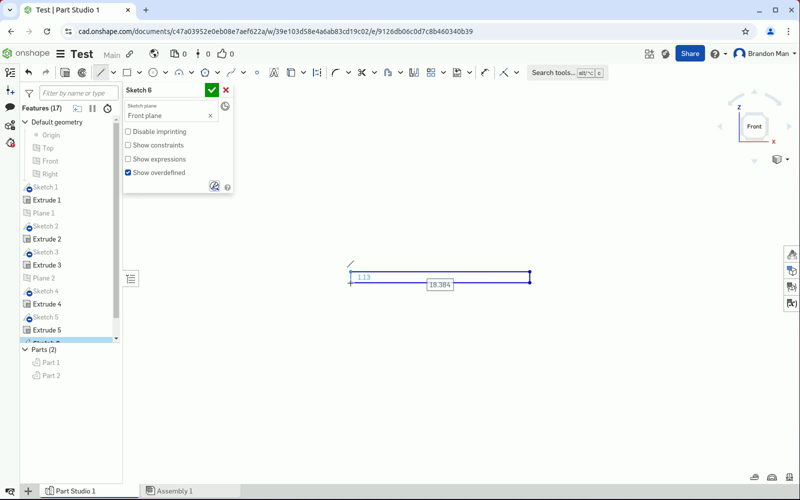
scroll(6)
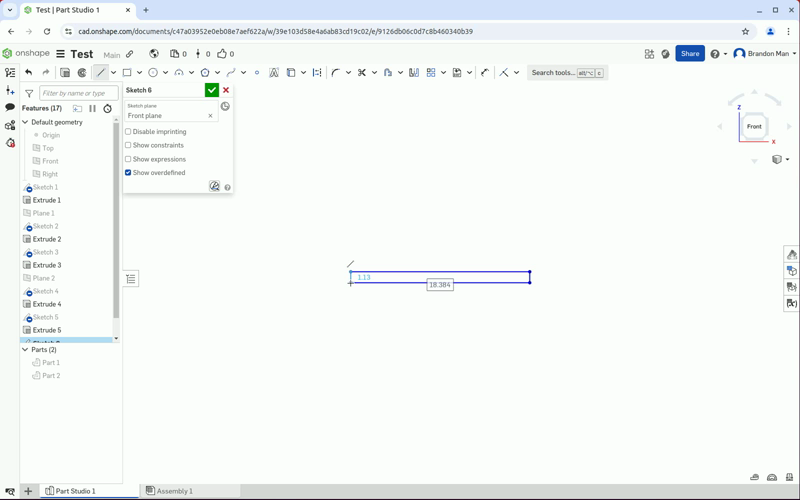
scroll(6)
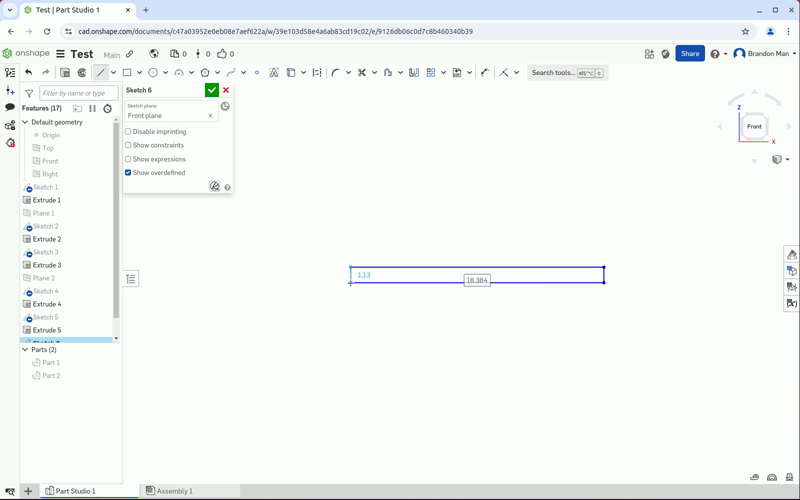
scroll(6)
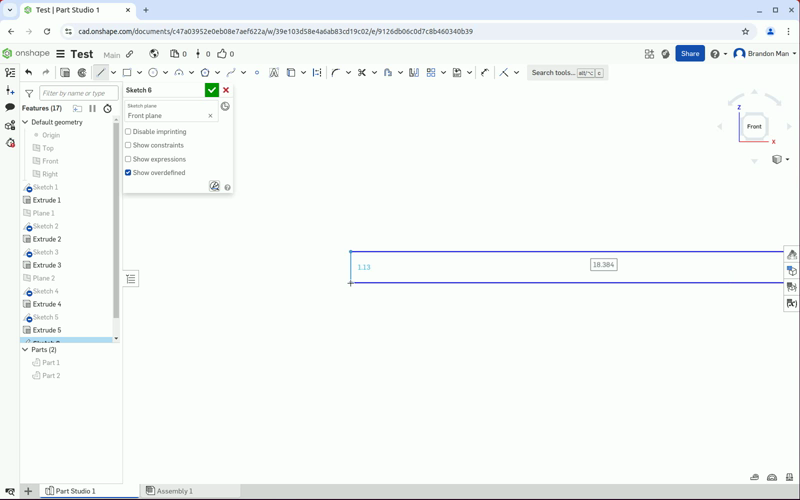
scroll(6)
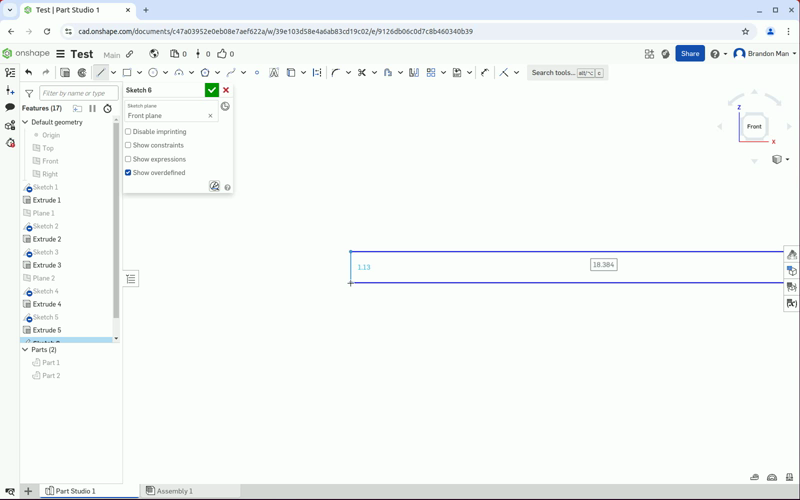
scroll(6)
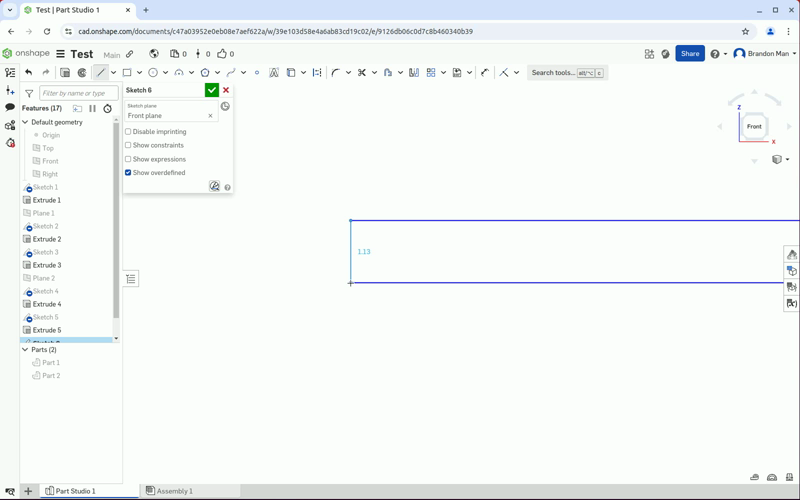
key_up(shift)
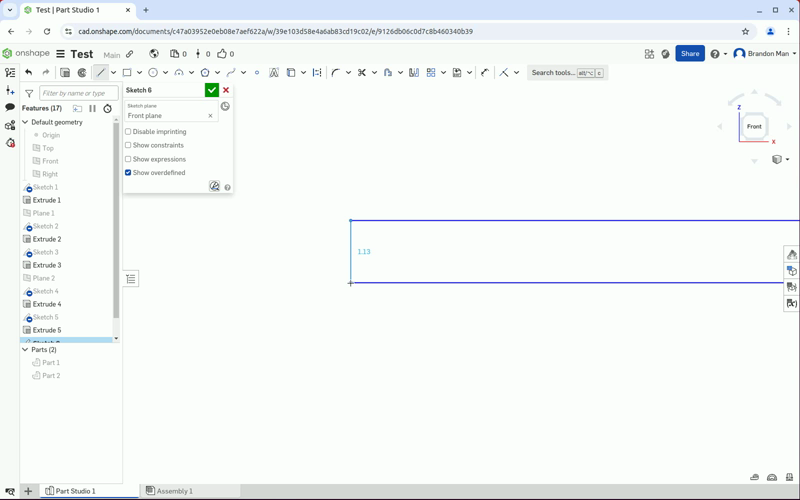
click(350, 282)
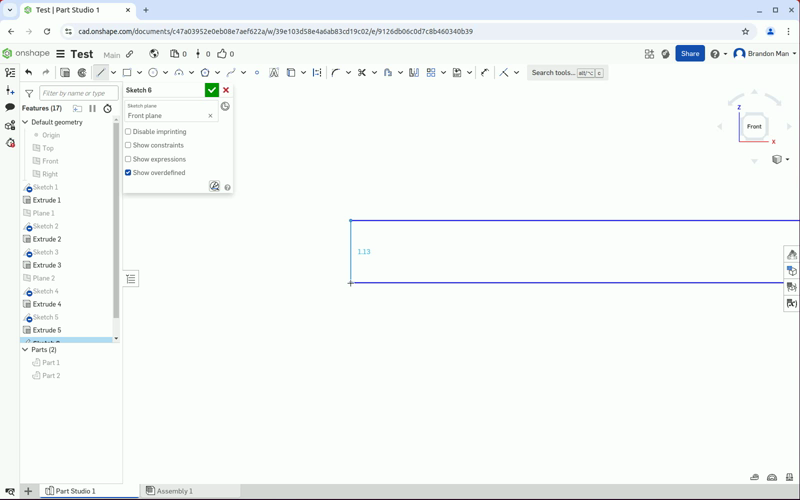
scroll(-6)
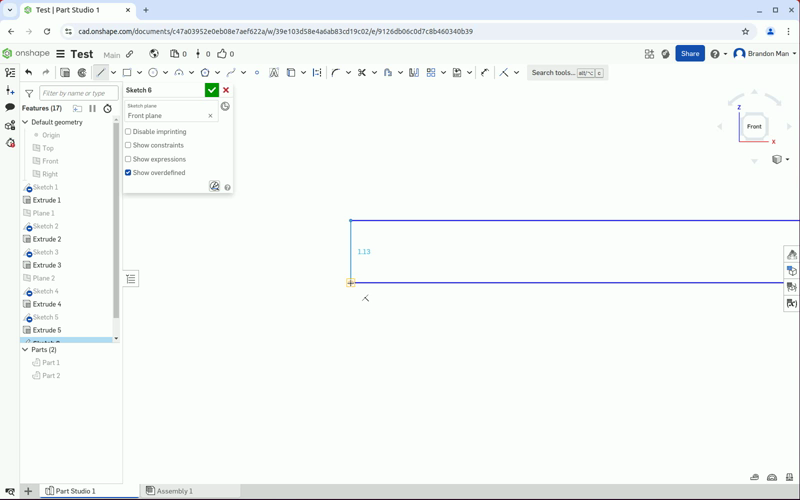
scroll(-6)
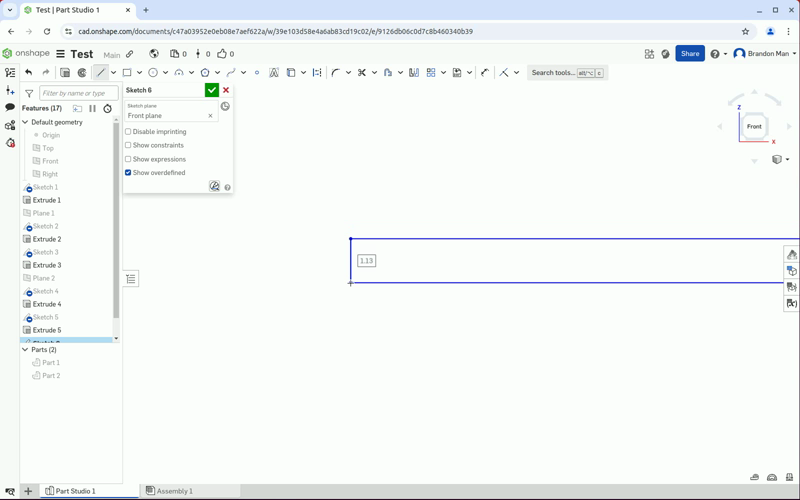
scroll(-6)
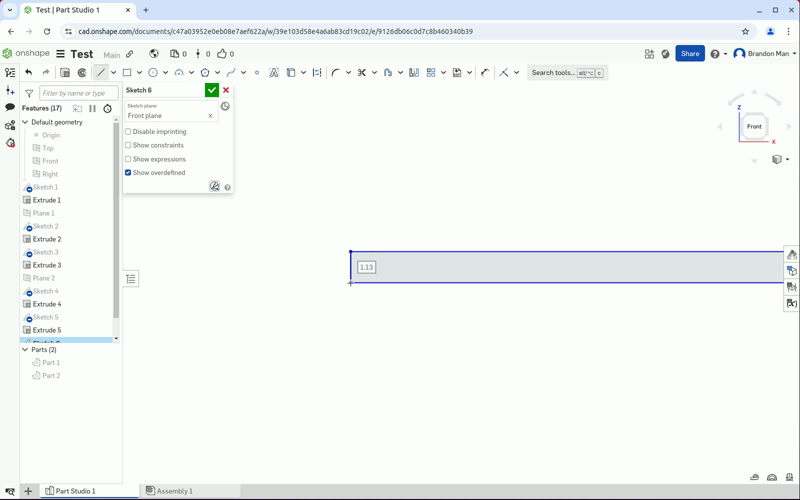
scroll(-6)
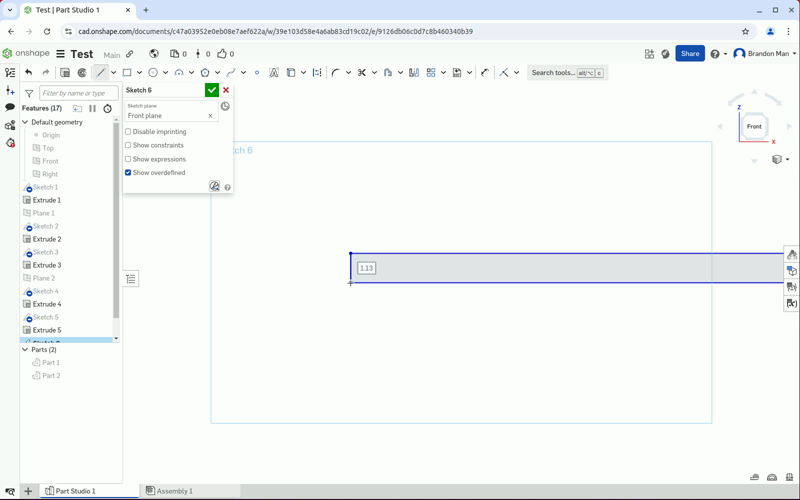
scroll(-6)
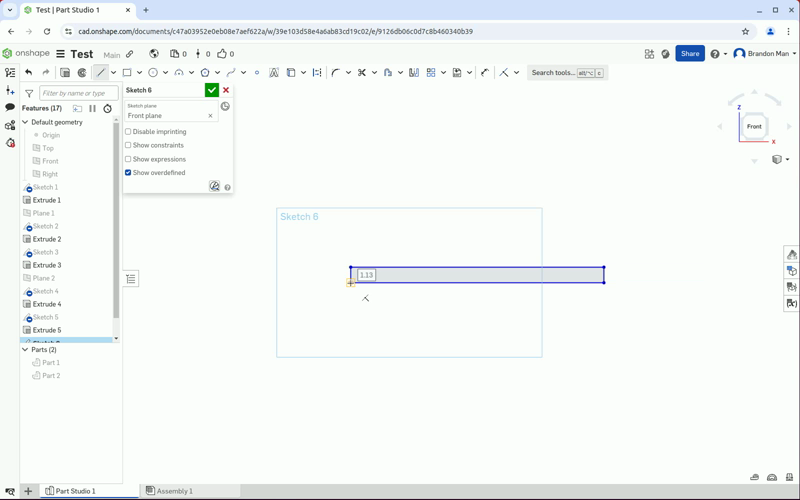
scroll(-6)
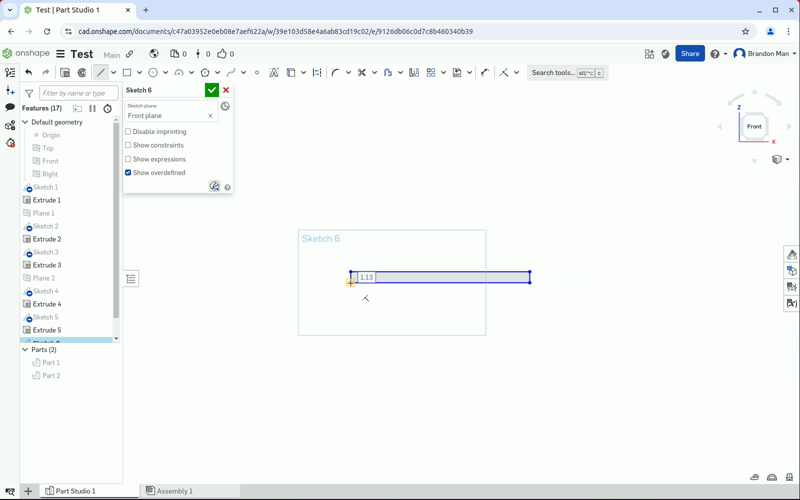
scroll(-6)
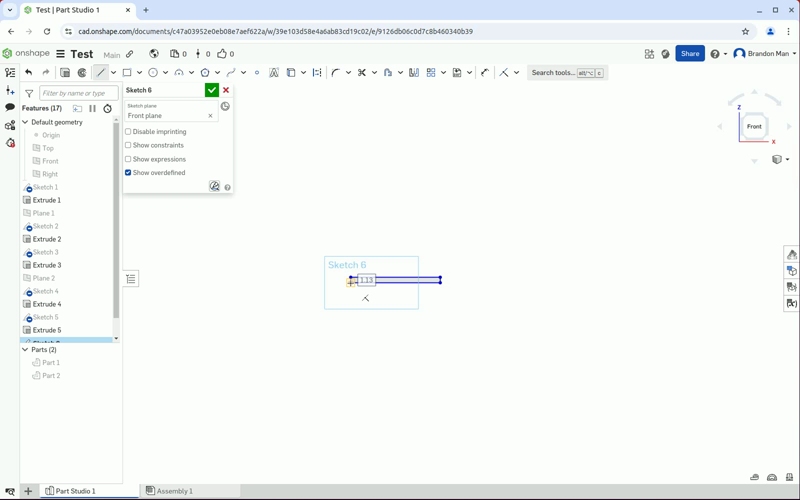
key(esc)
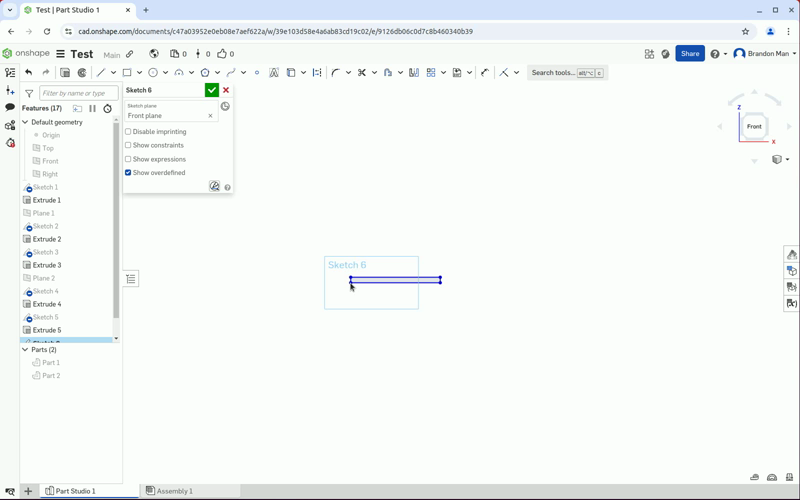
mouse_move(363, 277)
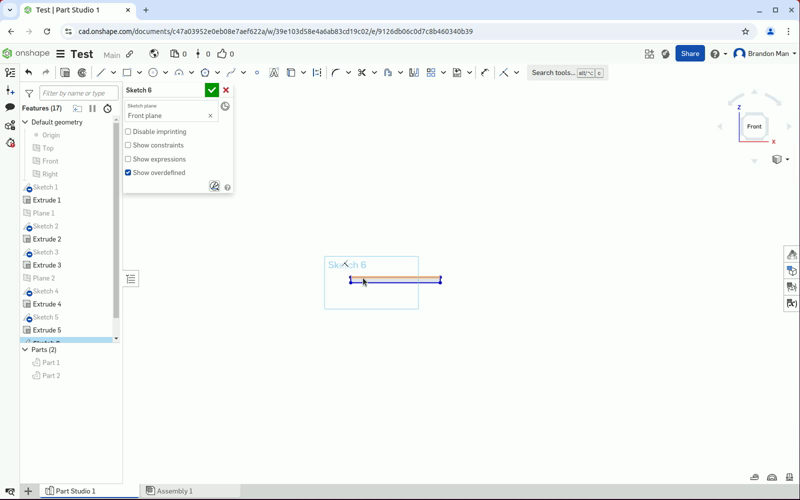
scroll(6)
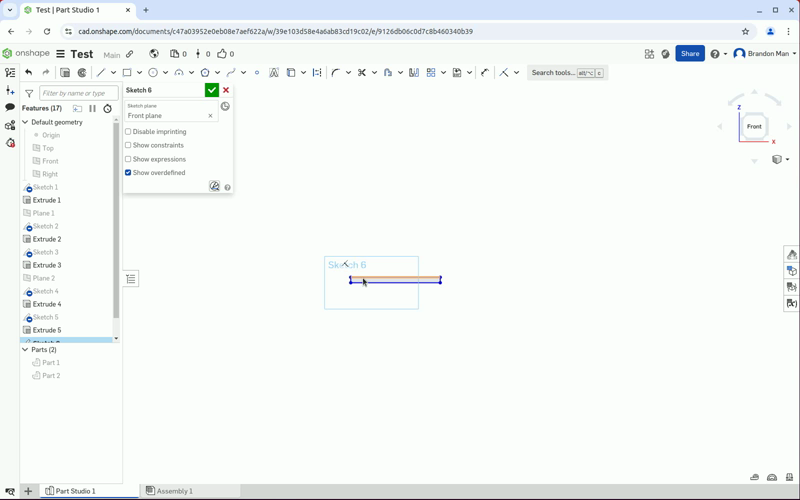
scroll(6)
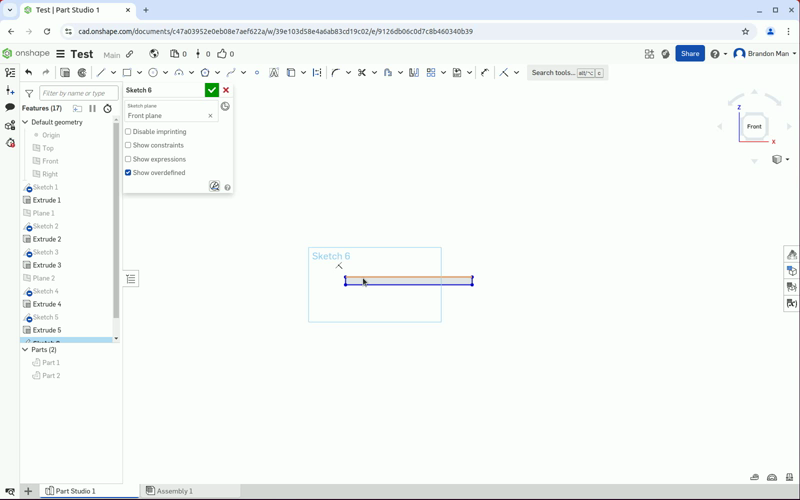
scroll(6)
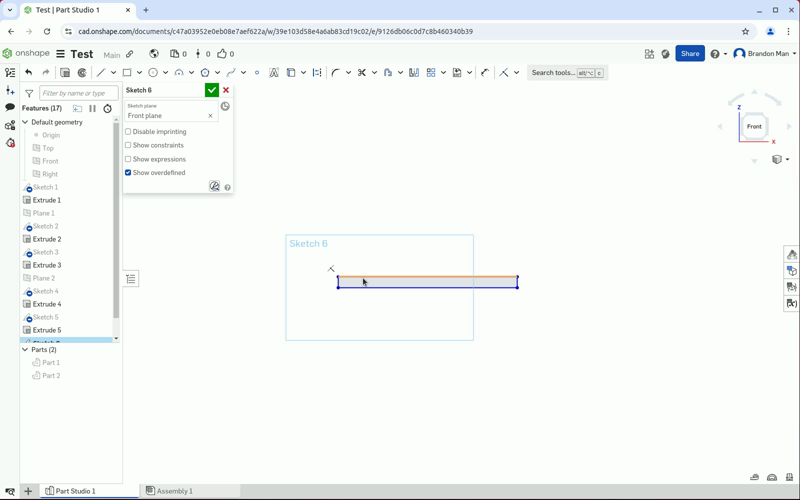
scroll(6)
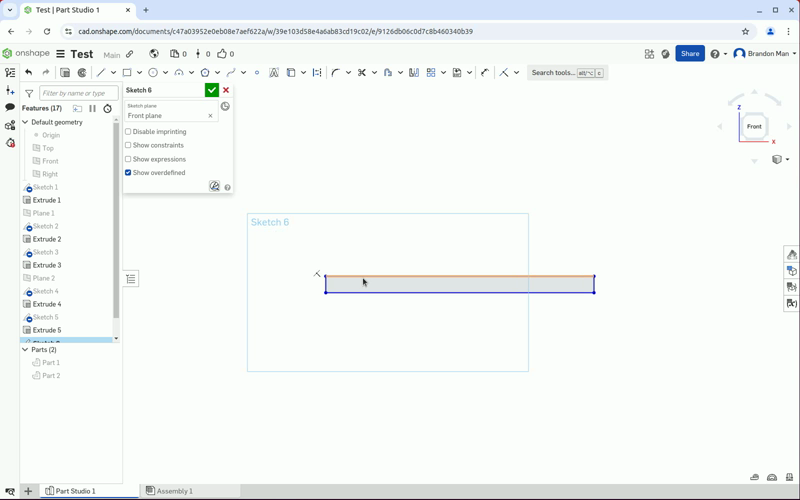
scroll(6)
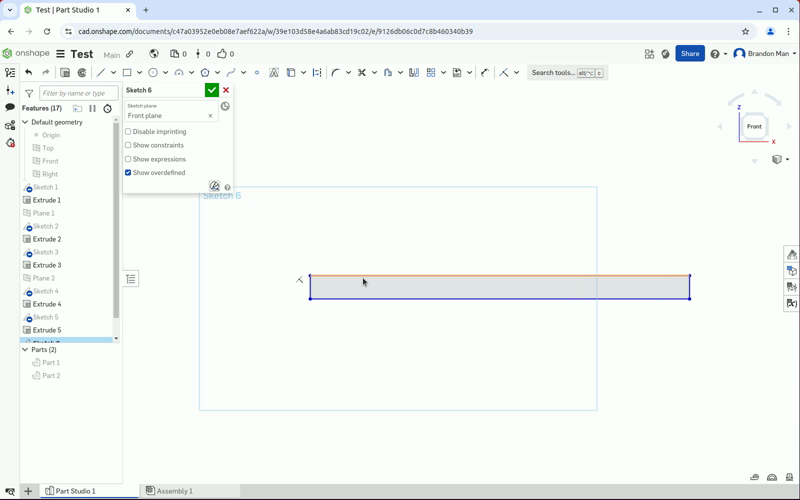
scroll(6)
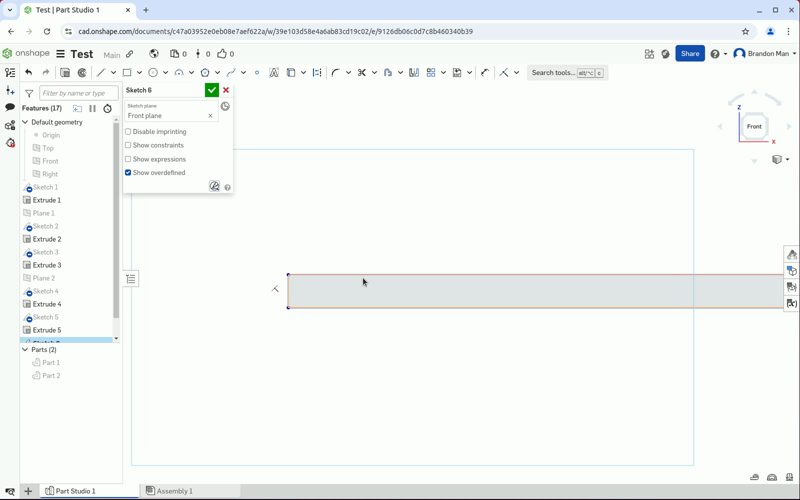
scroll(6)
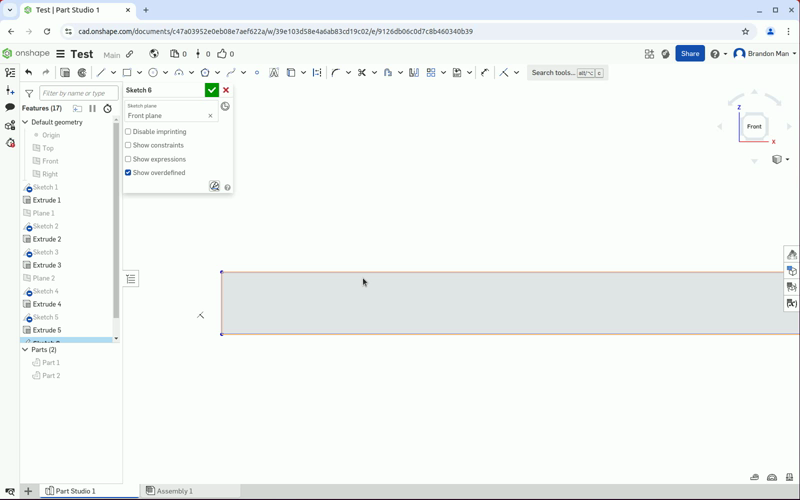
click(363, 277)
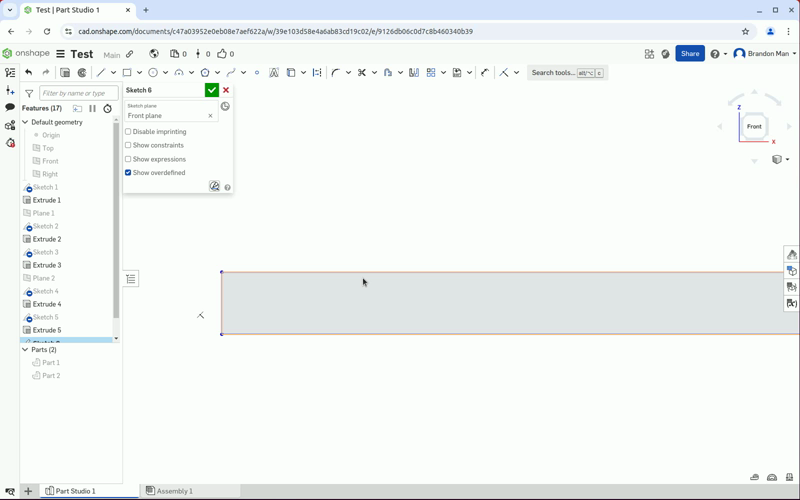
scroll(-6)
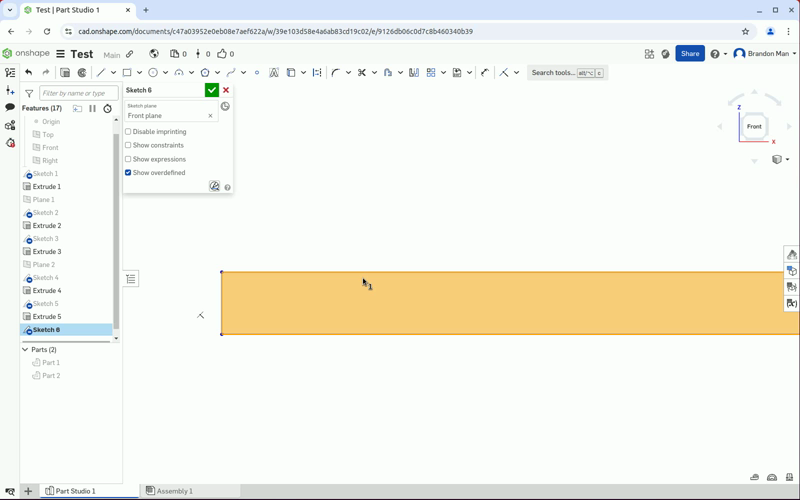
scroll(-6)
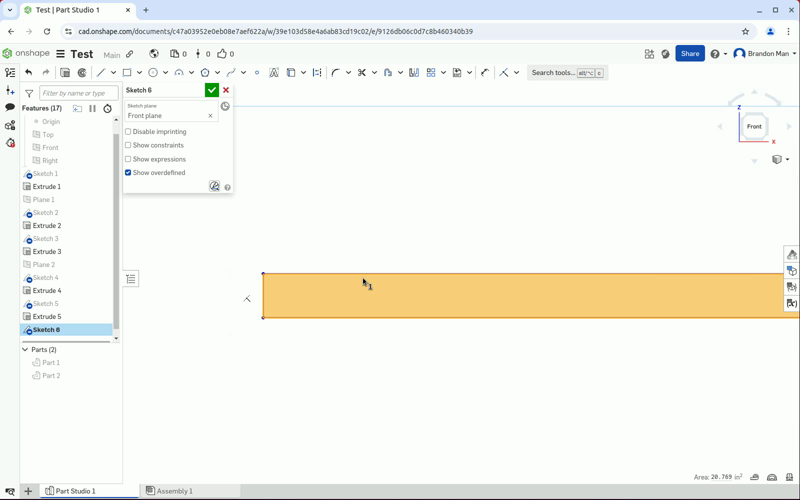
scroll(-6)
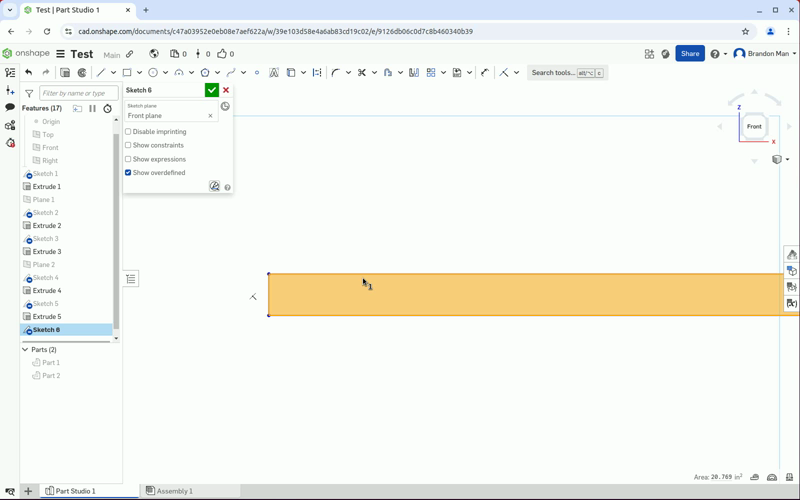
scroll(-6)
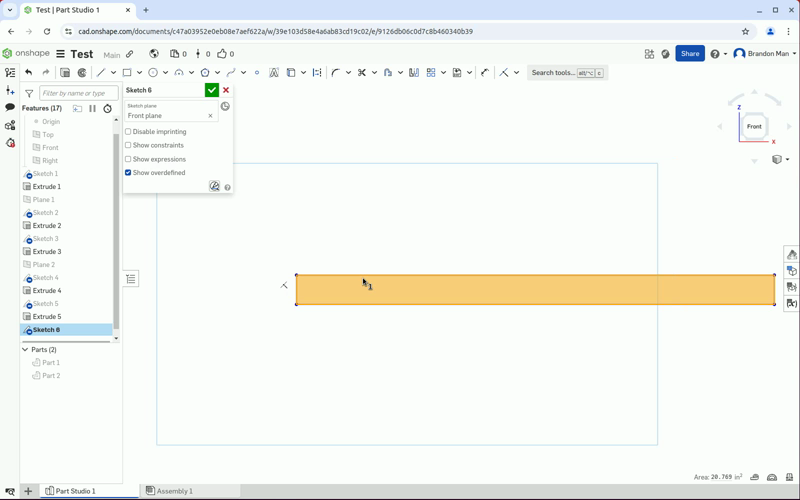
scroll(-6)
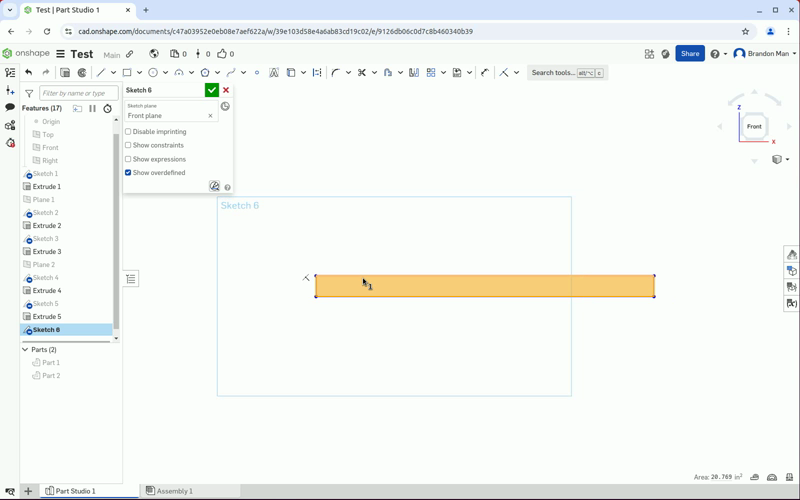
scroll(-6)
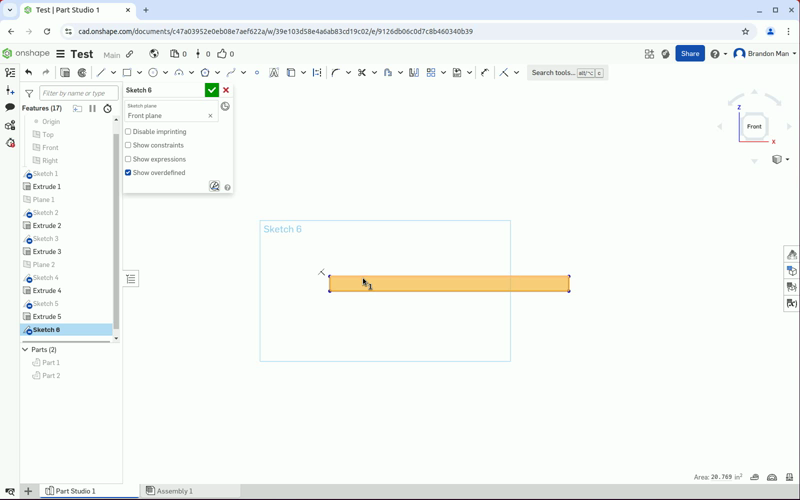
scroll(-6)
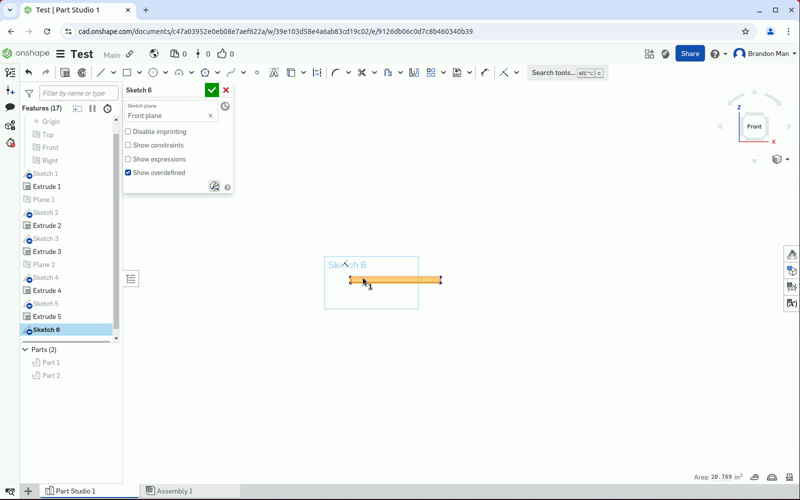
mouse_move(73, 352)
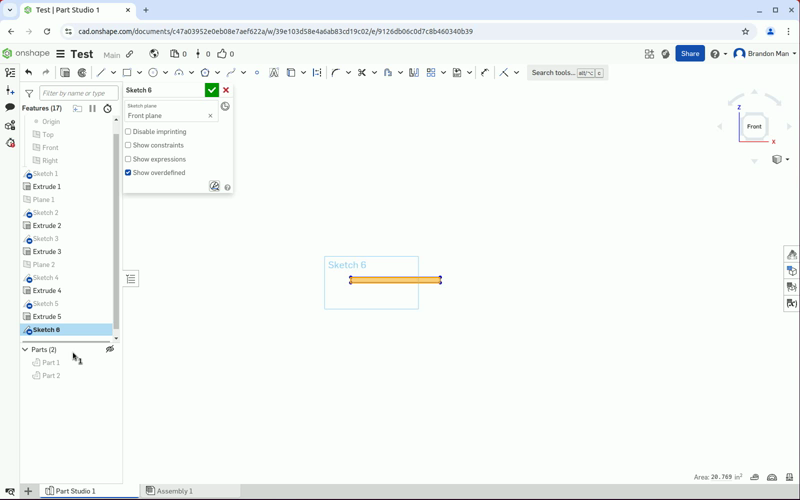
key(shift+y)
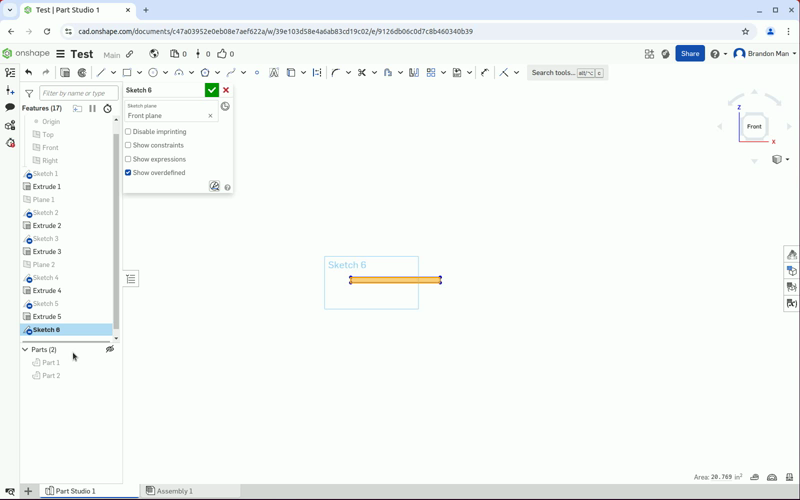
key(shift+e)
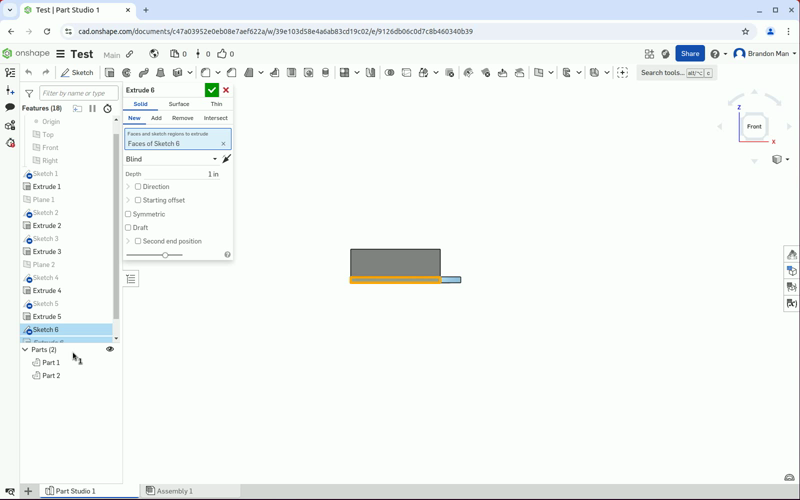
mouse_move(143, 106)
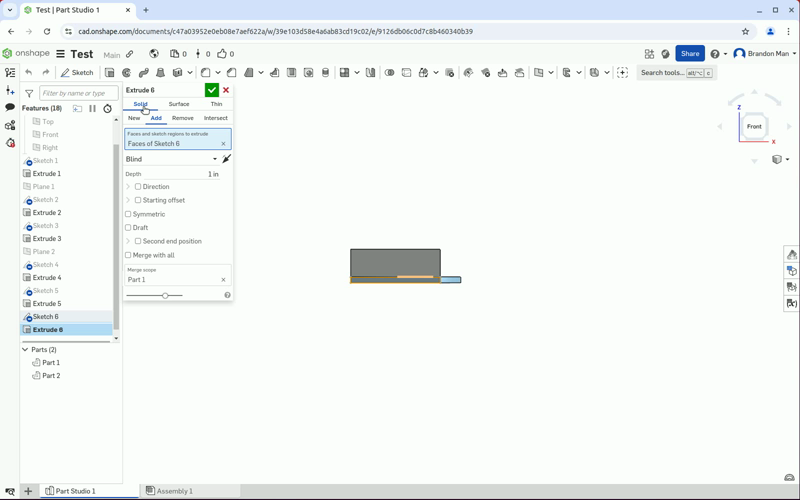
click(143, 106)
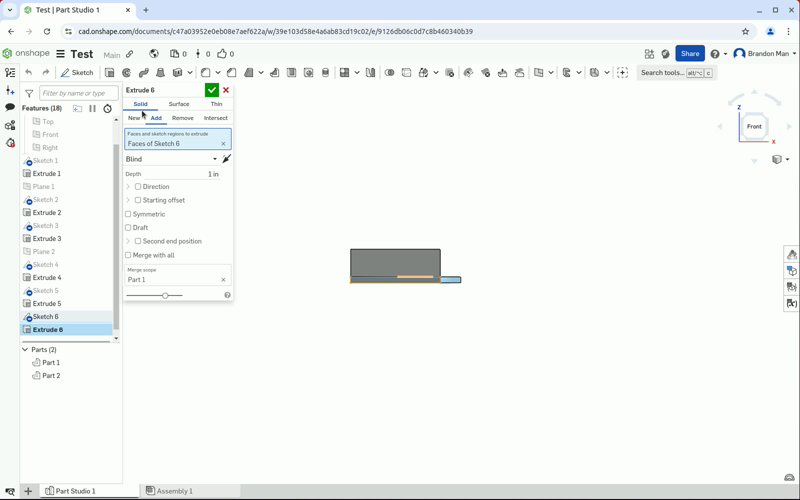
mouse_move(137, 120)
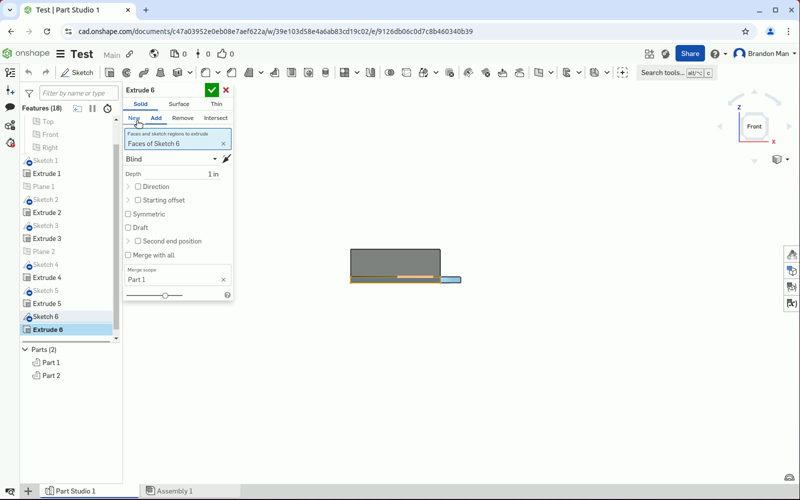
click(137, 120)
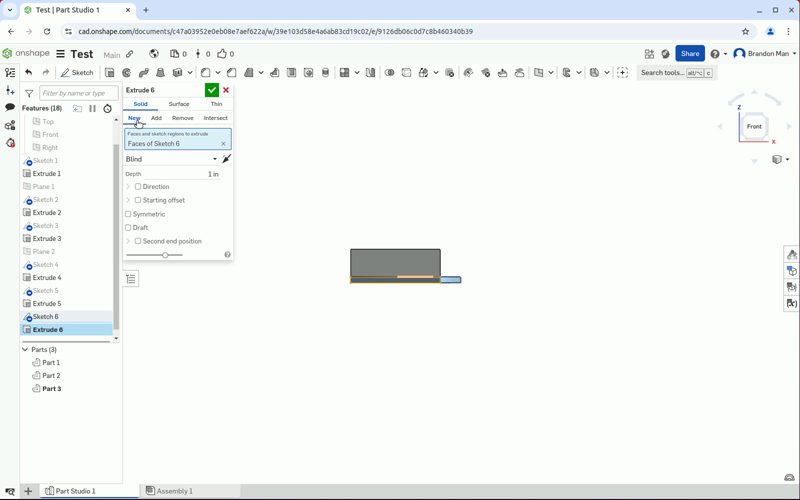
key(tab, 4)
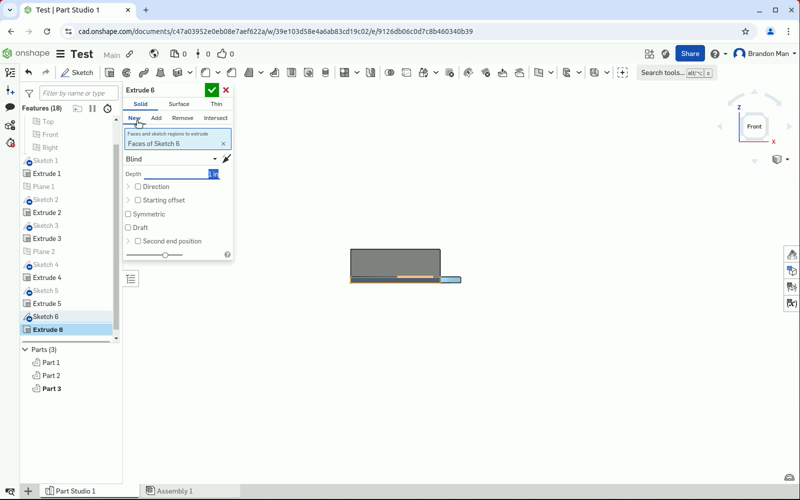
text(1.204)
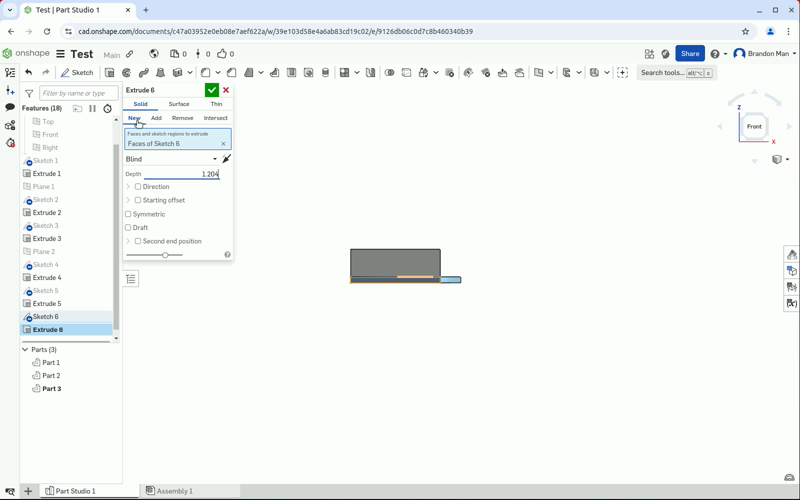
key(enter)
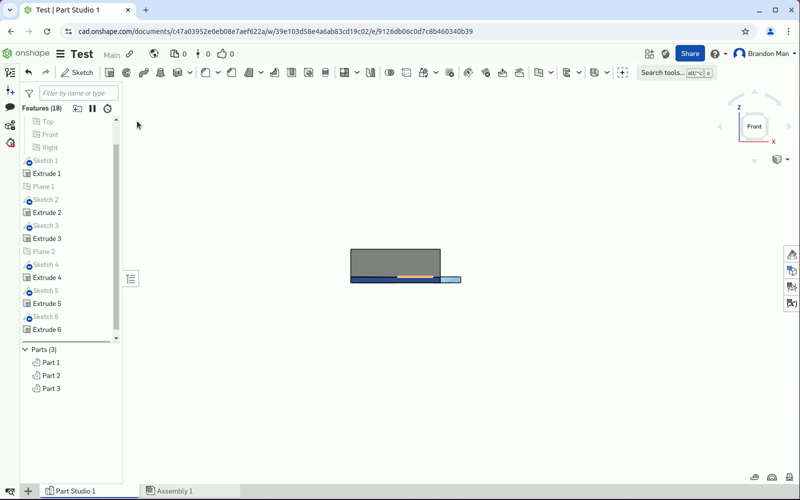
key(shift+h)
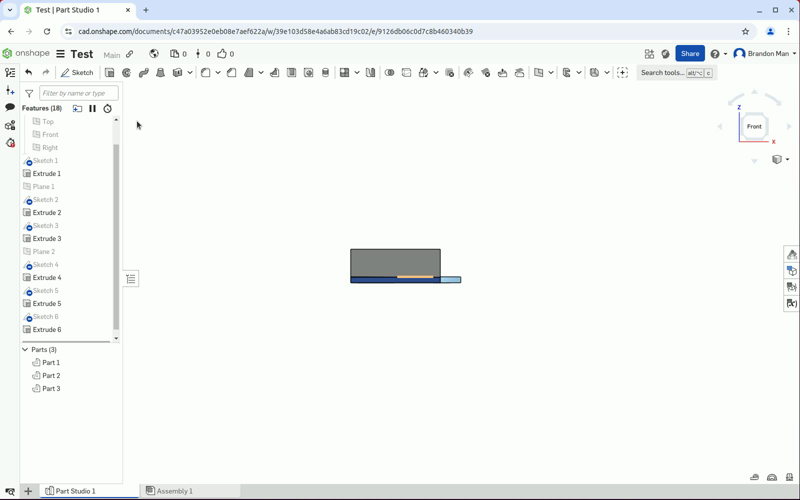
key(shift+h)
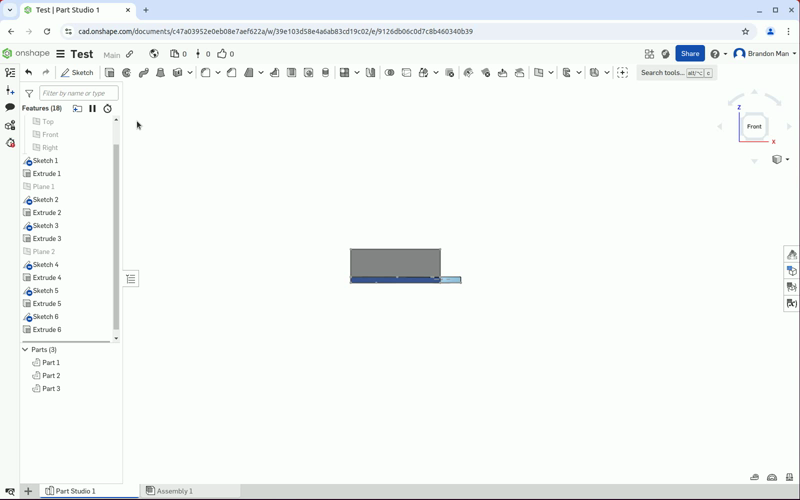
key(shift+7)
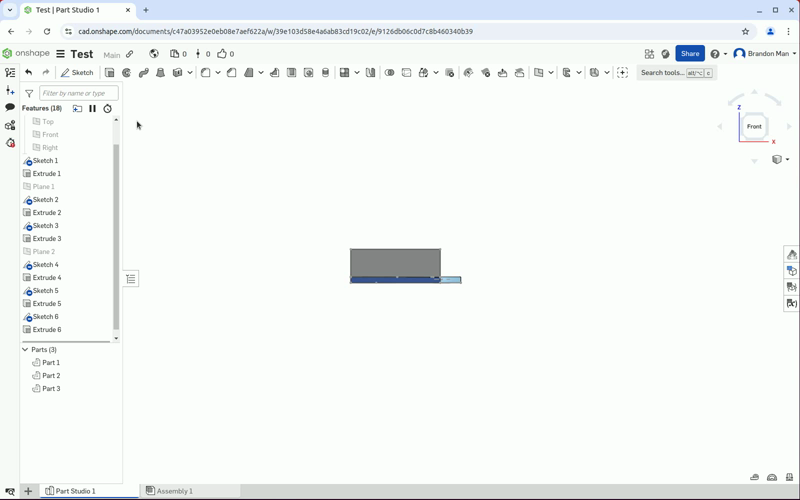
key(left, 2)
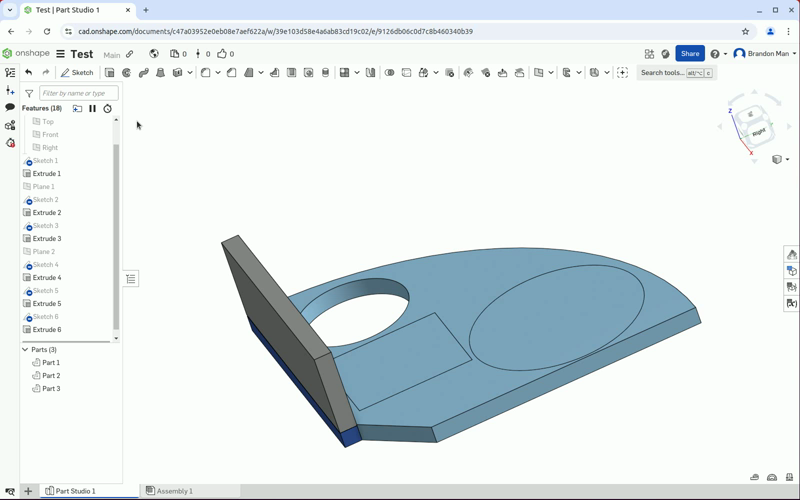
key(down, 2)
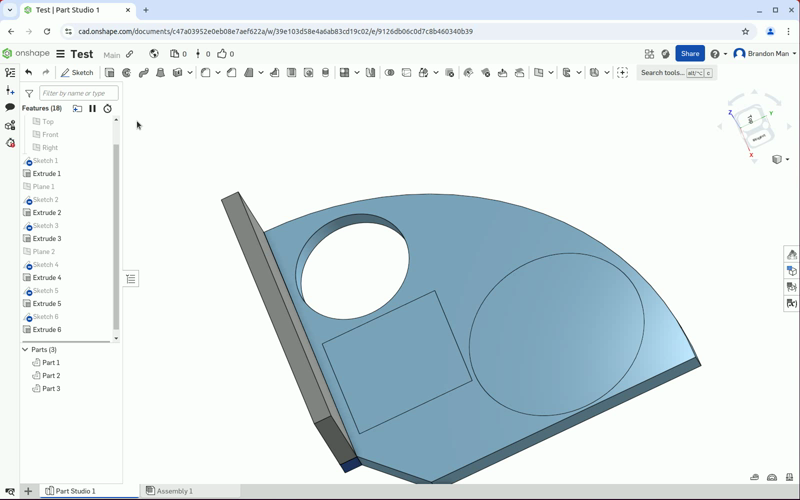
key(up, 2)
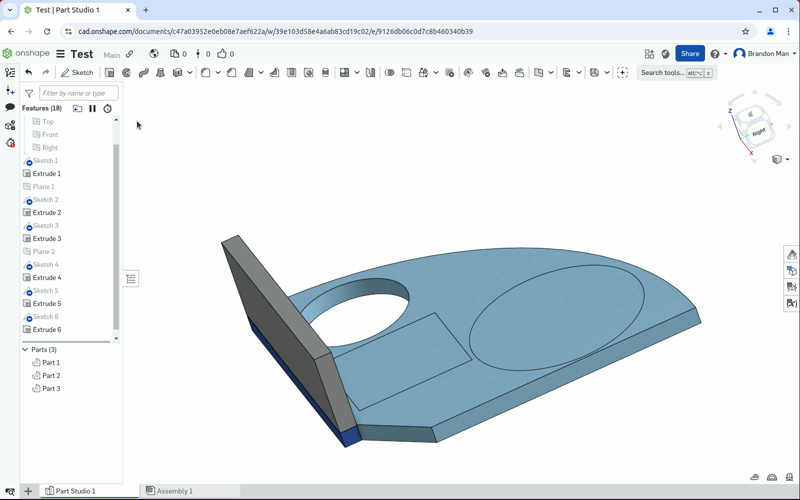
key(right, 2)
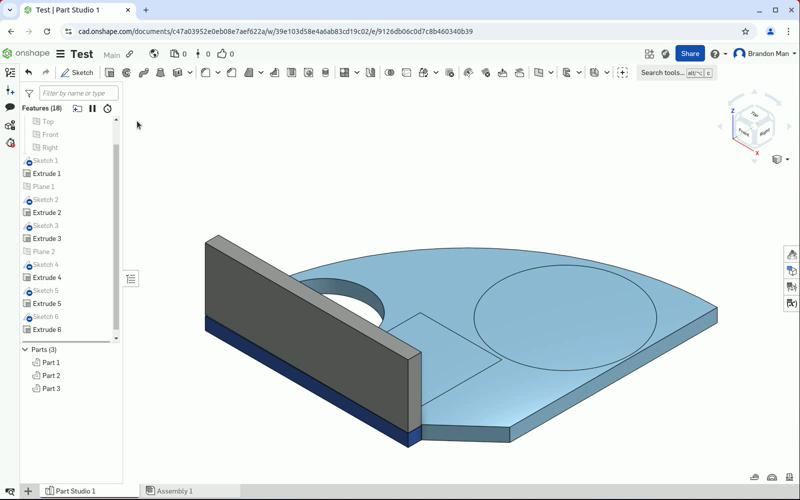
mouse_move(69, 163)
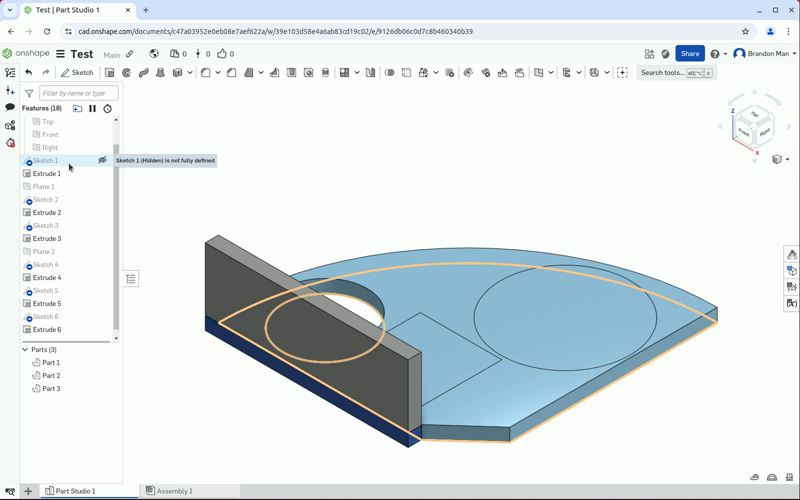
click(69, 163)